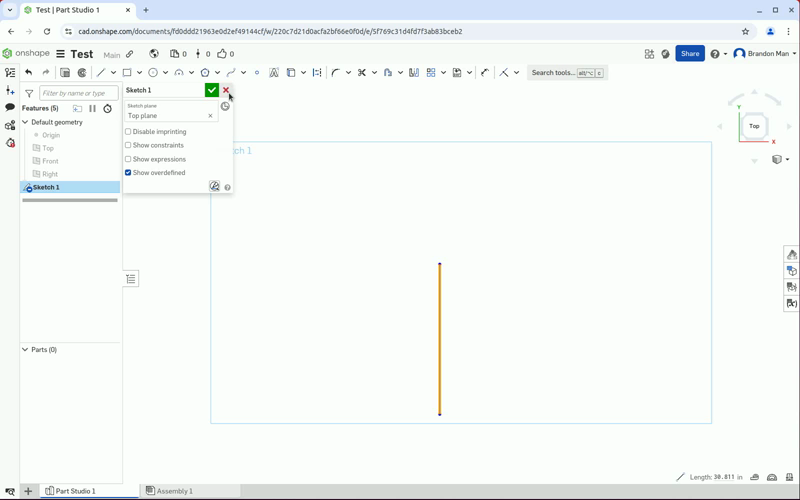
key(shift+h)
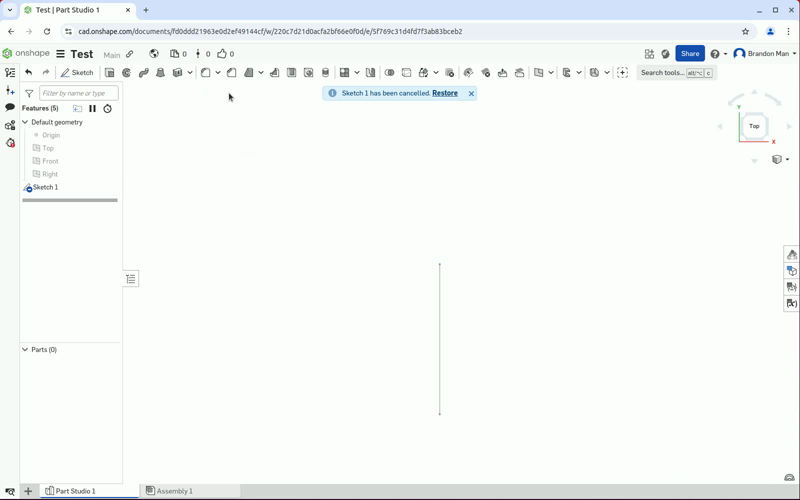
key(shift+s)
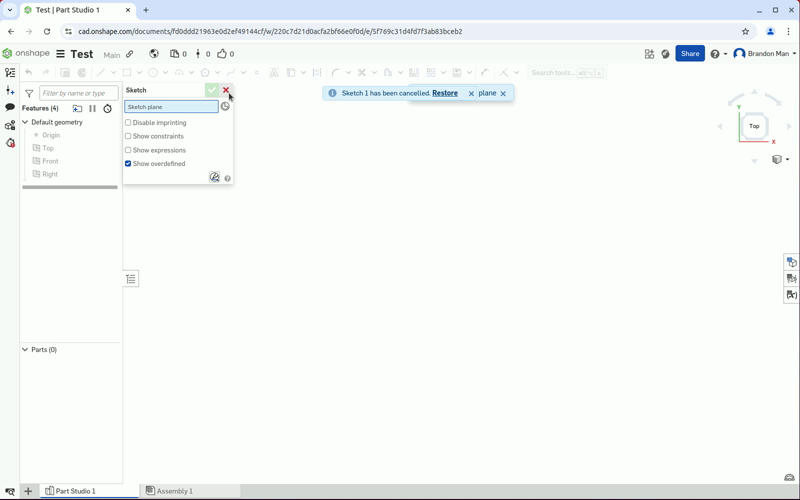
mouse_move(73, 150)
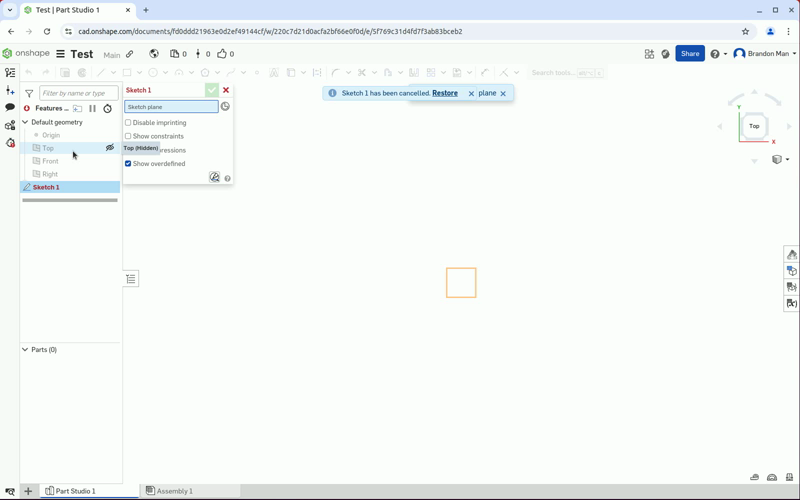
click(73, 150)
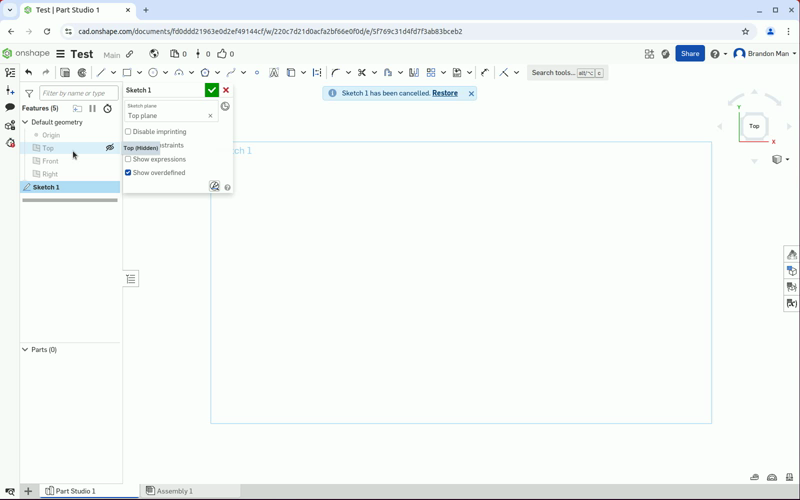
mouse_move(73, 352)
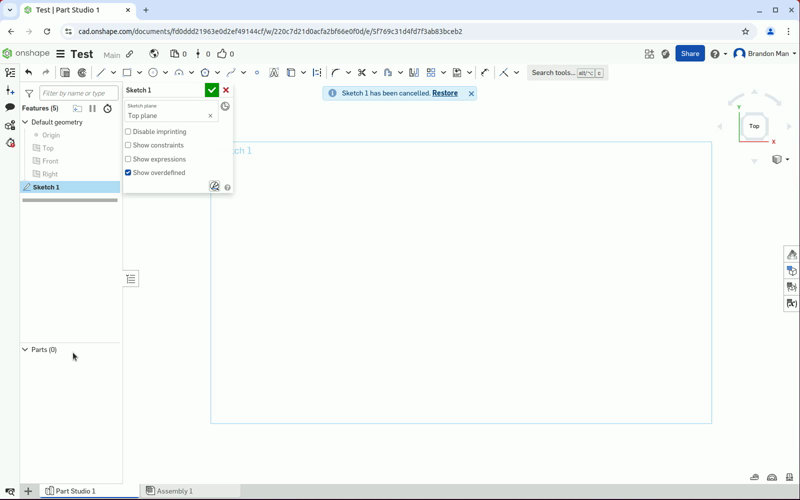
key(y)
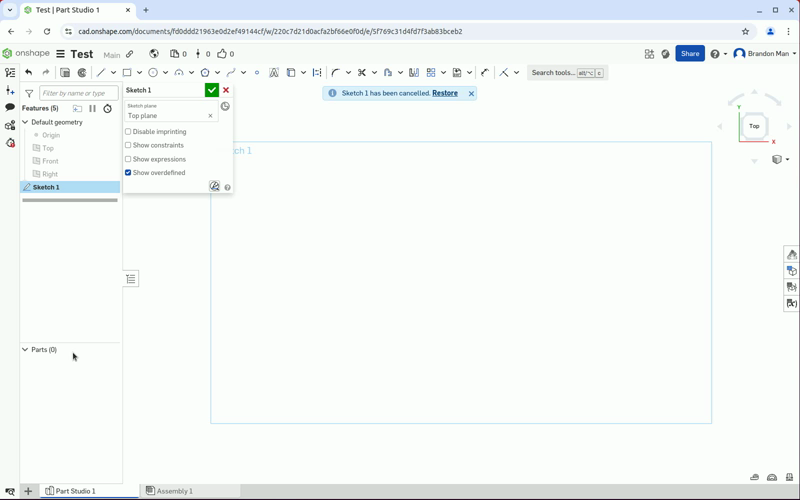
key(l)
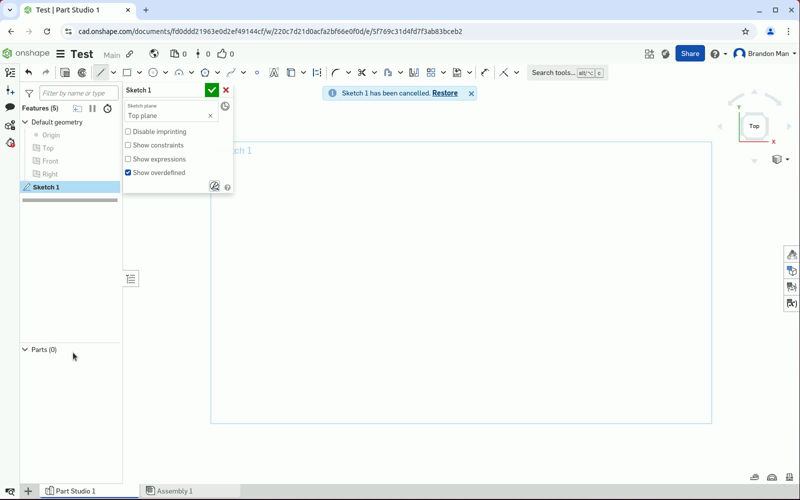
key_down(shift)
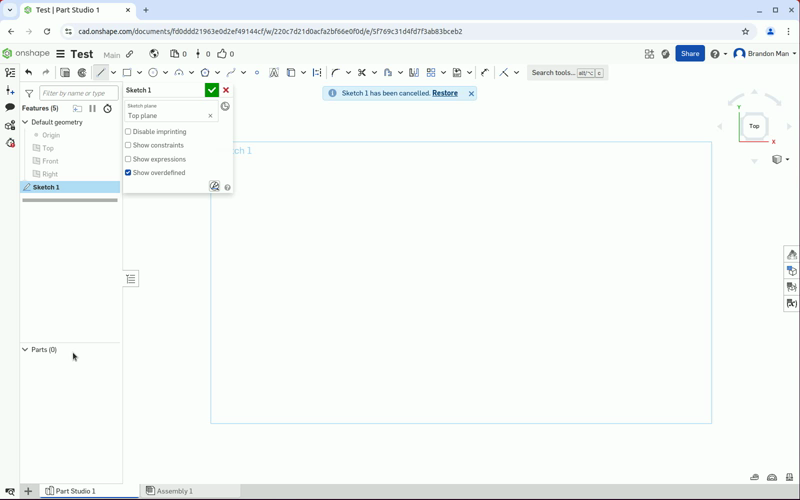
mouse_move(350, 301)
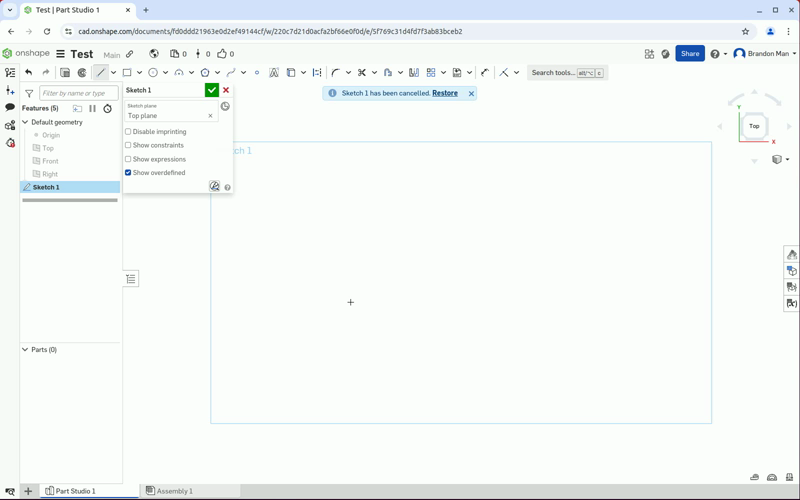
click(350, 301)
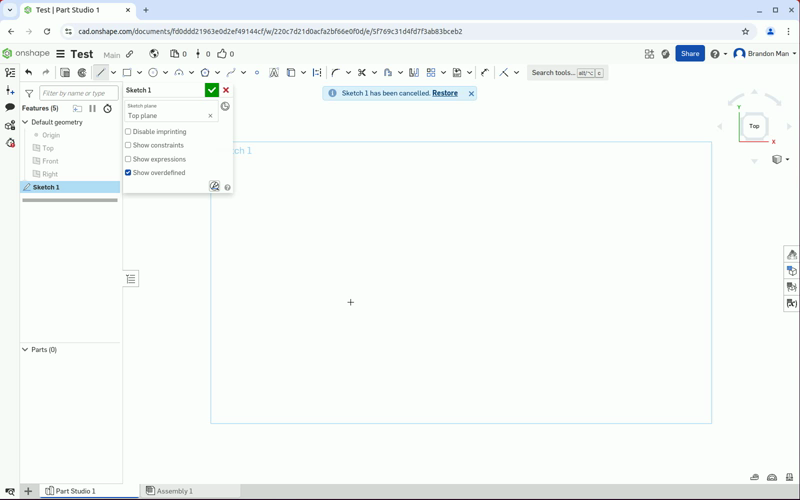
key_up(shift)
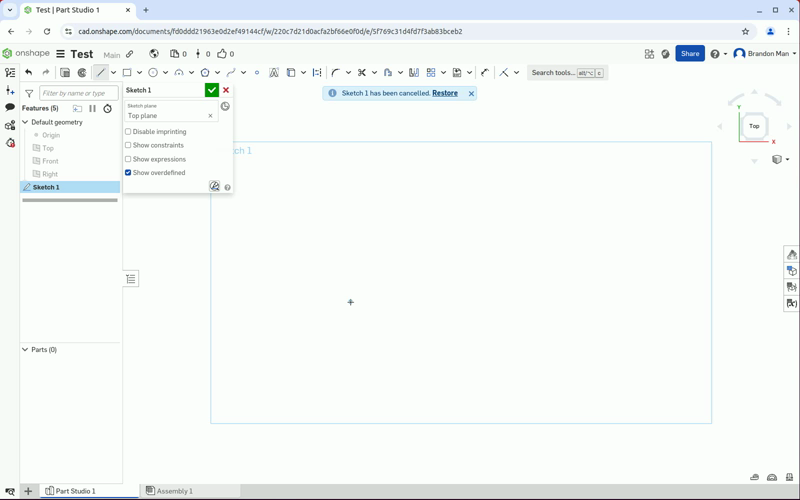
key_down(shift)
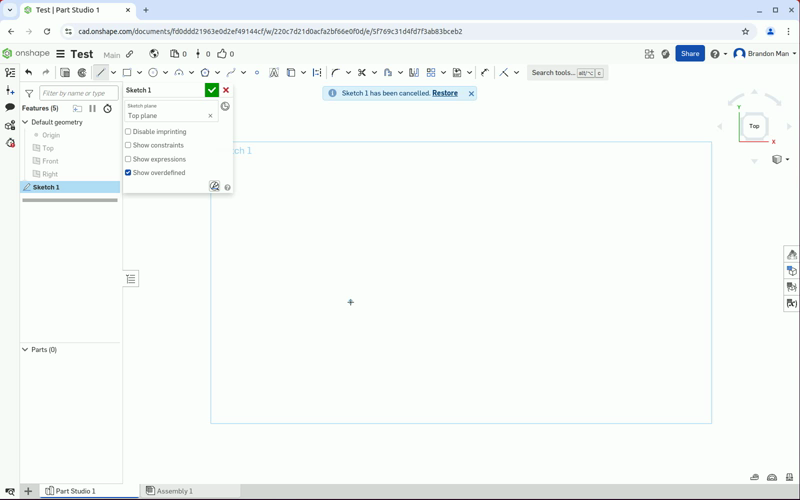
mouse_move(380, 301)
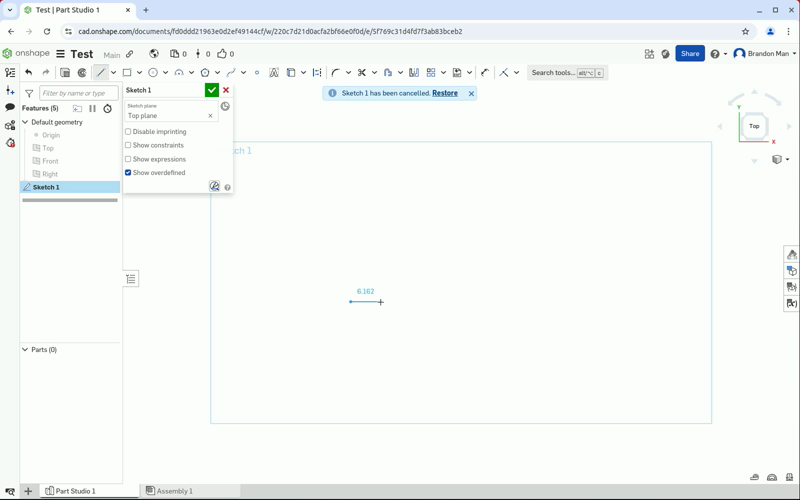
mouse_move(377, 301)
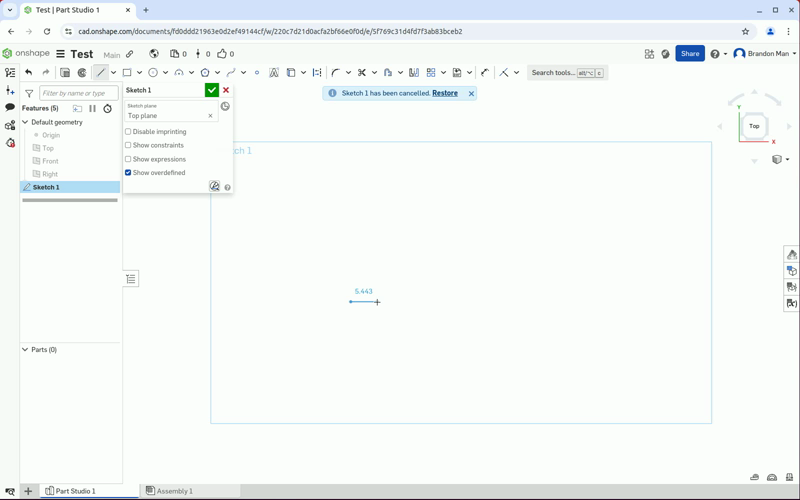
click(377, 301)
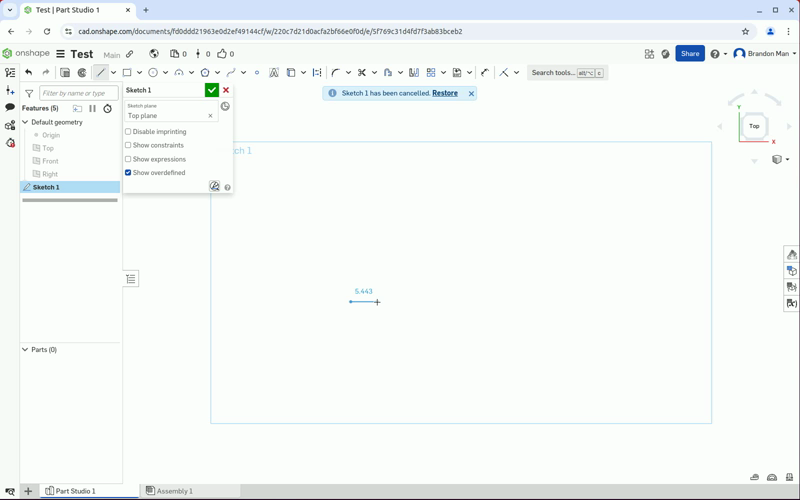
key_up(shift)
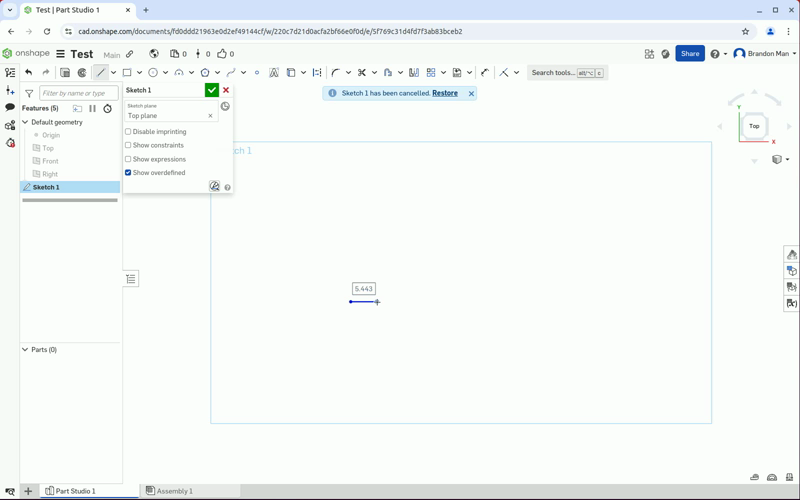
key_down(shift)
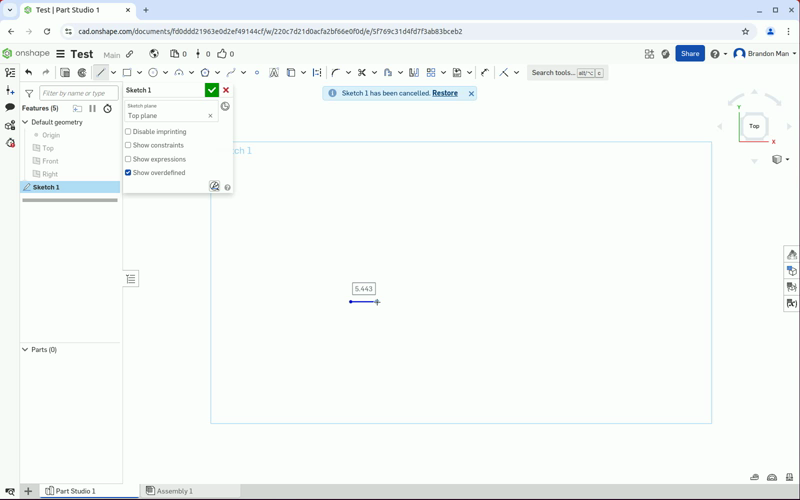
mouse_move(407, 301)
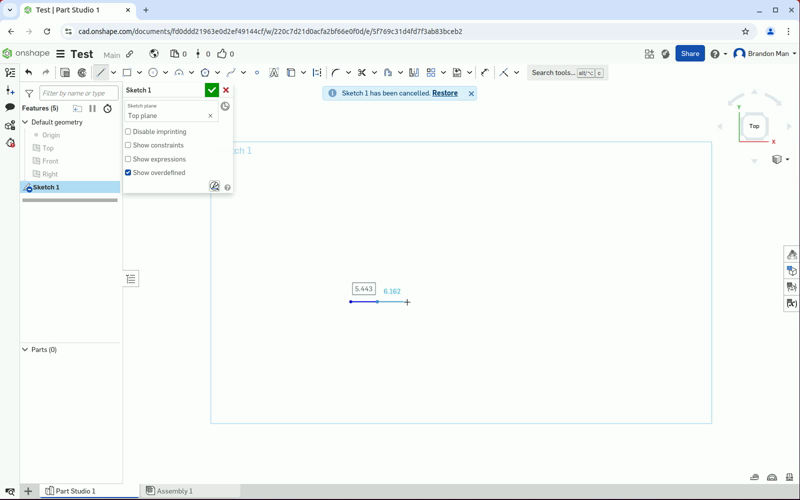
mouse_move(377, 282)
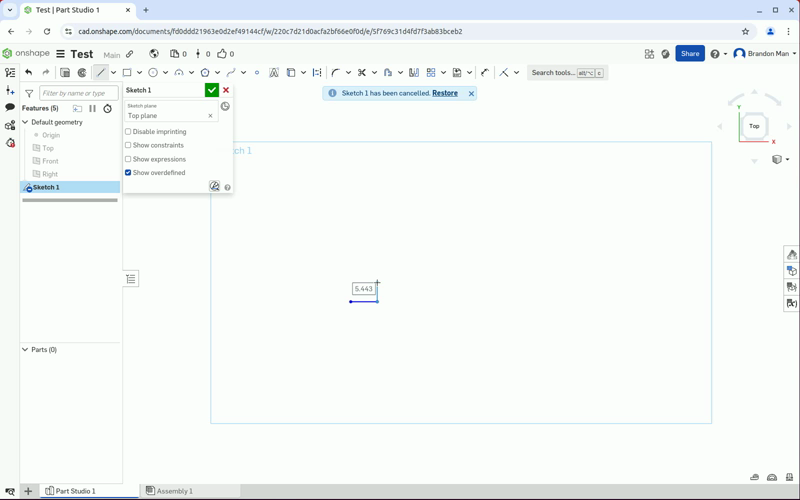
click(377, 282)
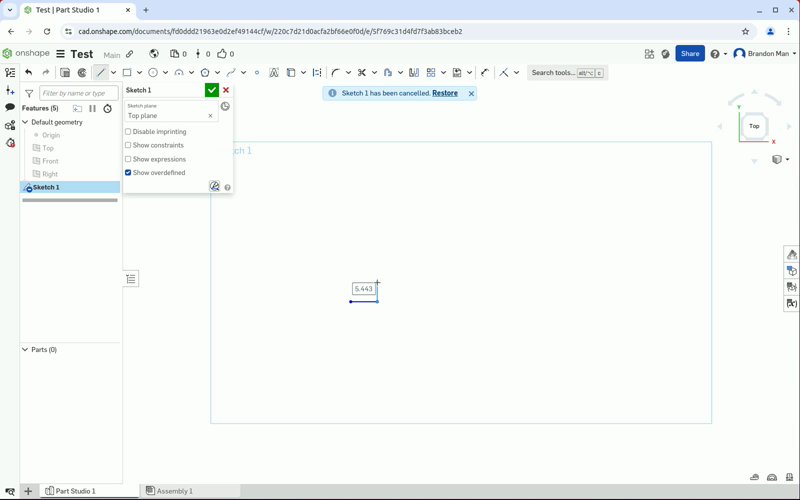
key_up(shift)
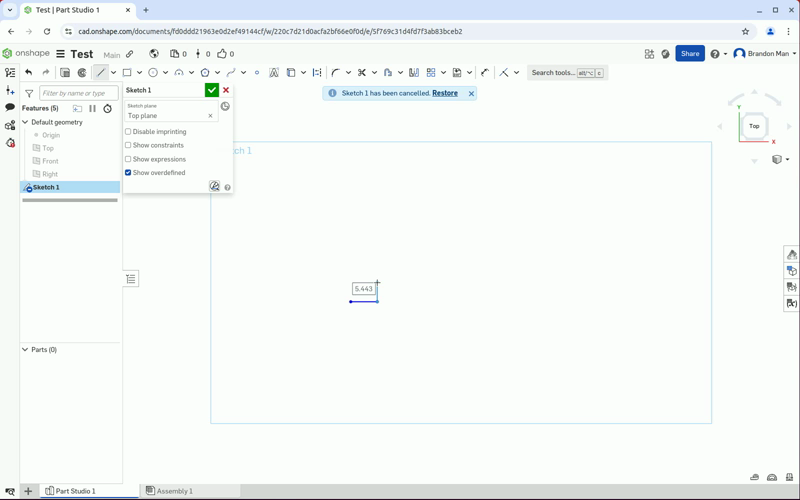
key_down(shift)
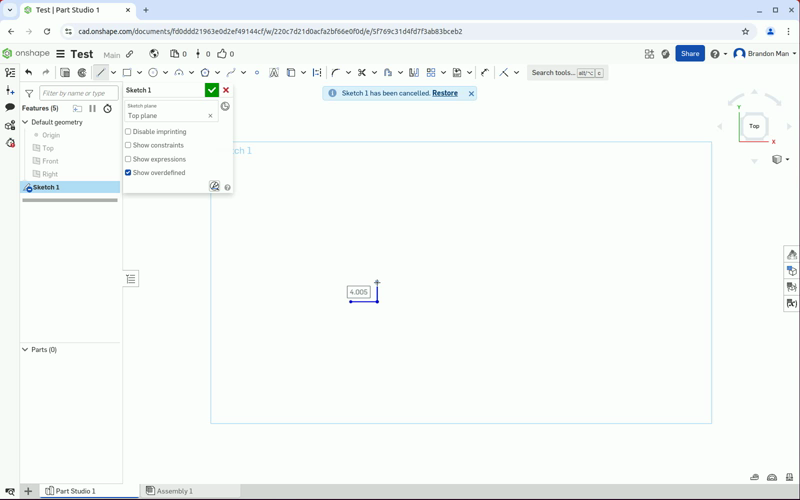
mouse_move(407, 282)
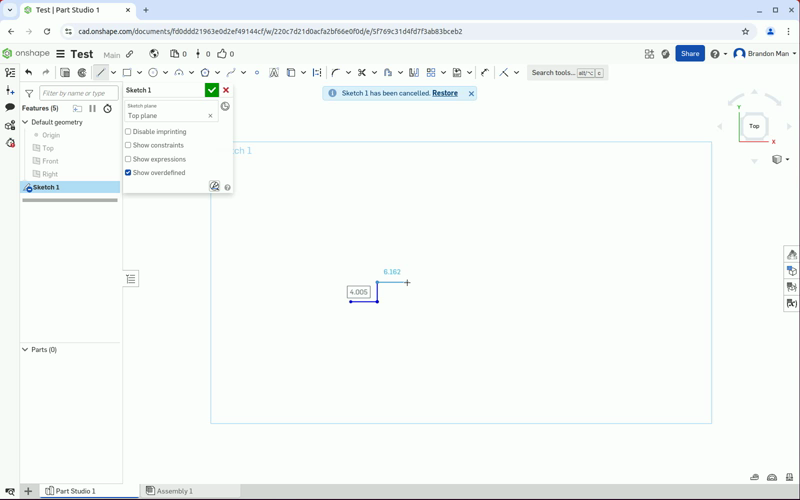
mouse_move(350, 282)
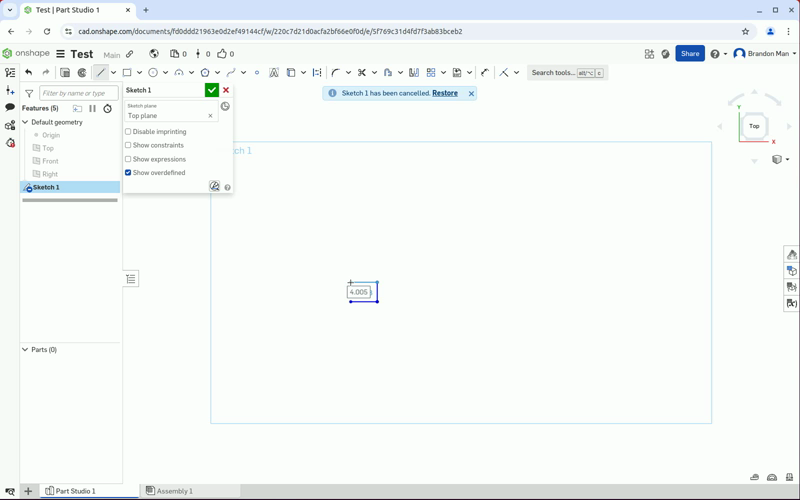
click(350, 282)
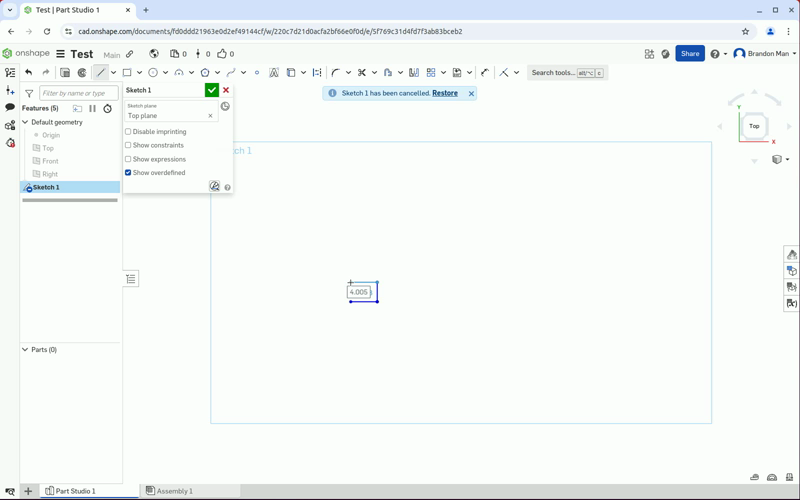
key_up(shift)
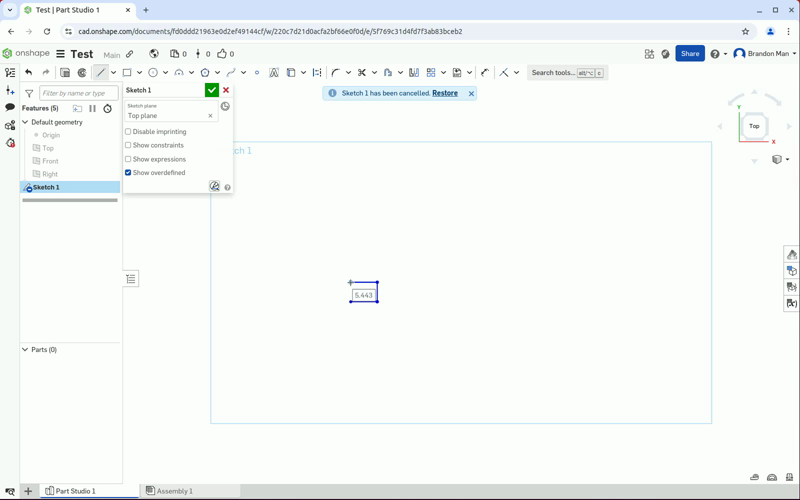
key_down(shift)
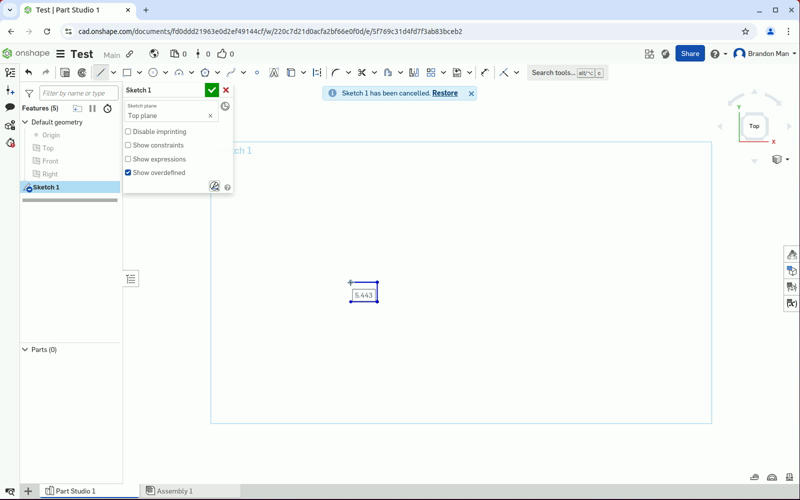
mouse_move(380, 282)
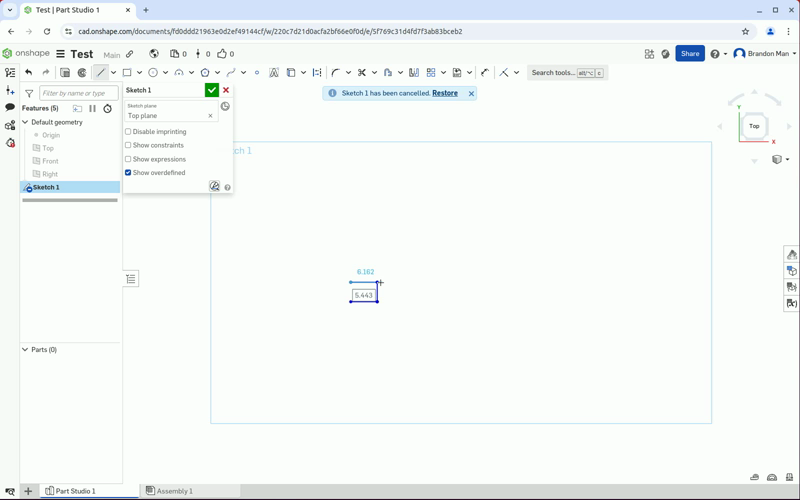
mouse_move(350, 291)
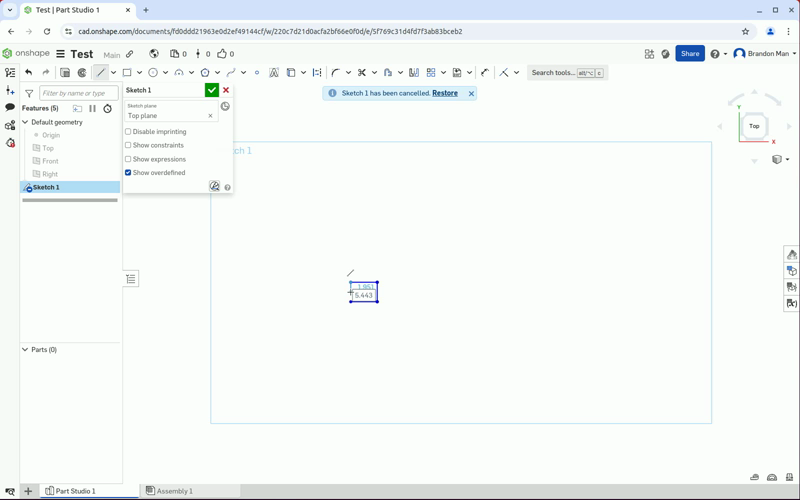
click(350, 291)
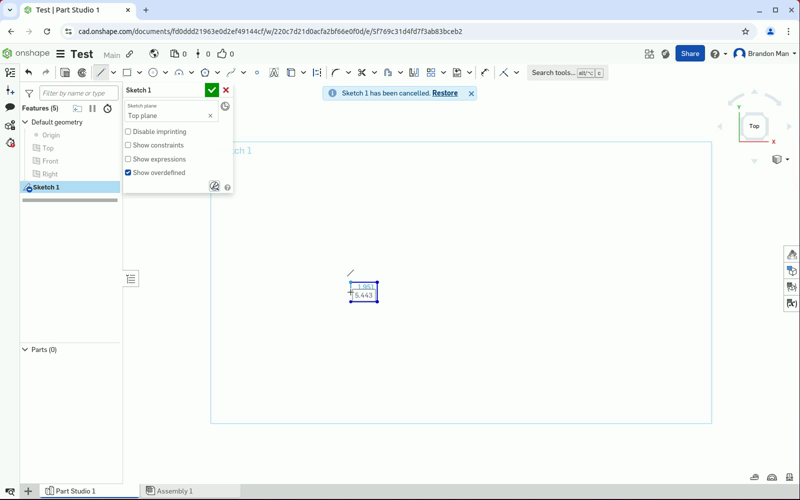
key_up(shift)
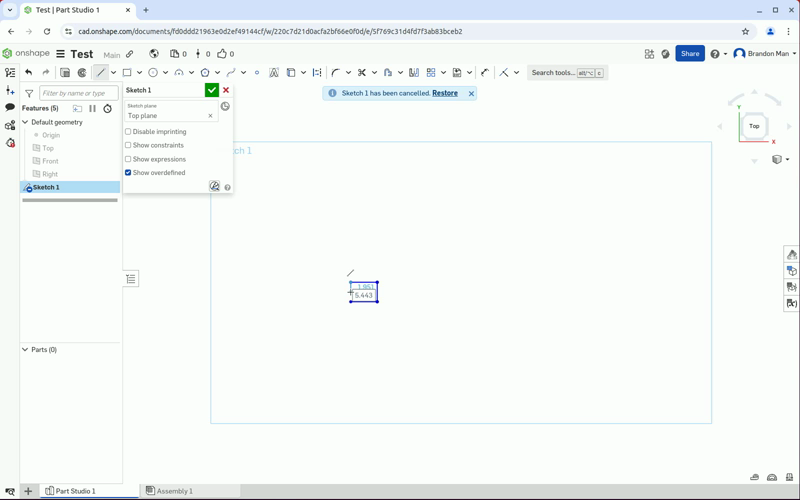
mouse_move(380, 291)
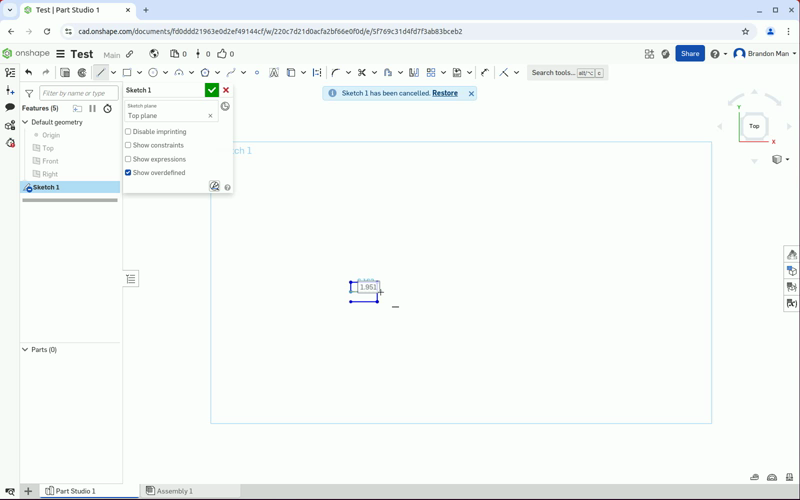
key_down(shift)
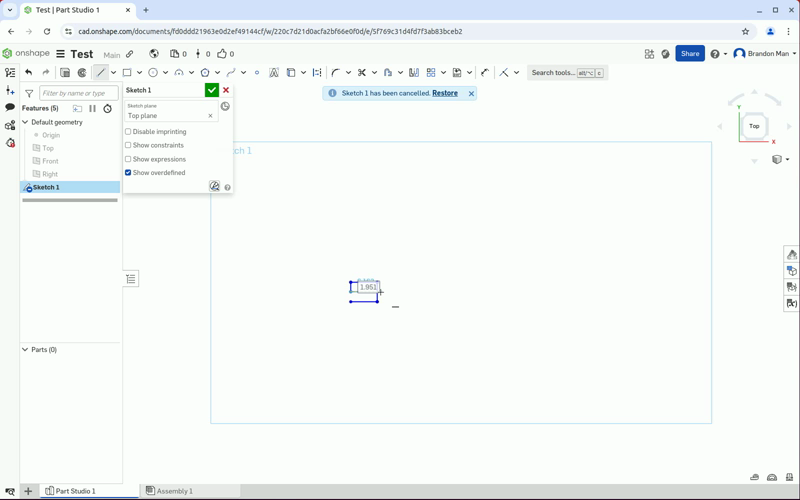
mouse_move(350, 301)
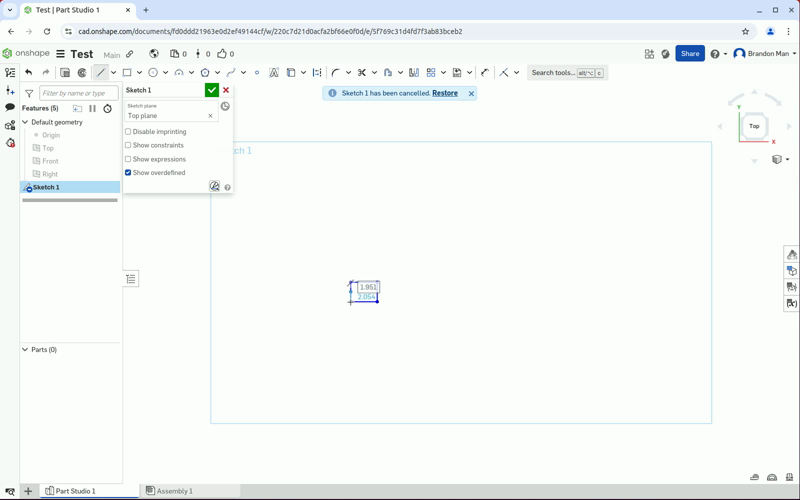
key_up(shift)
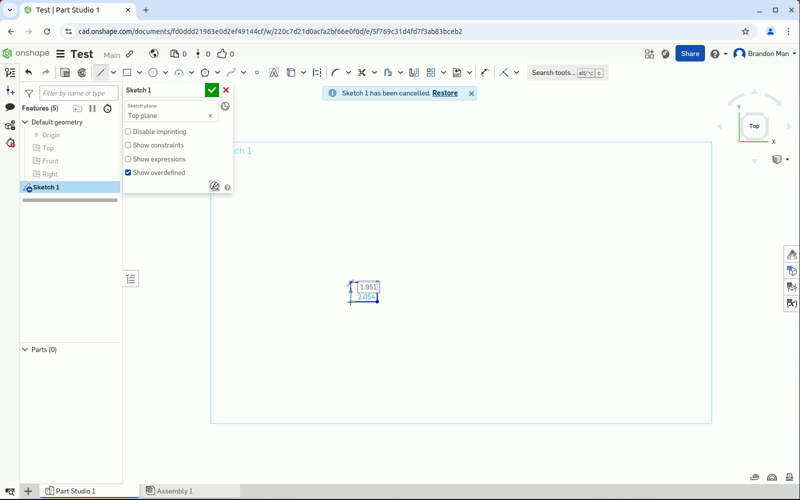
click(350, 301)
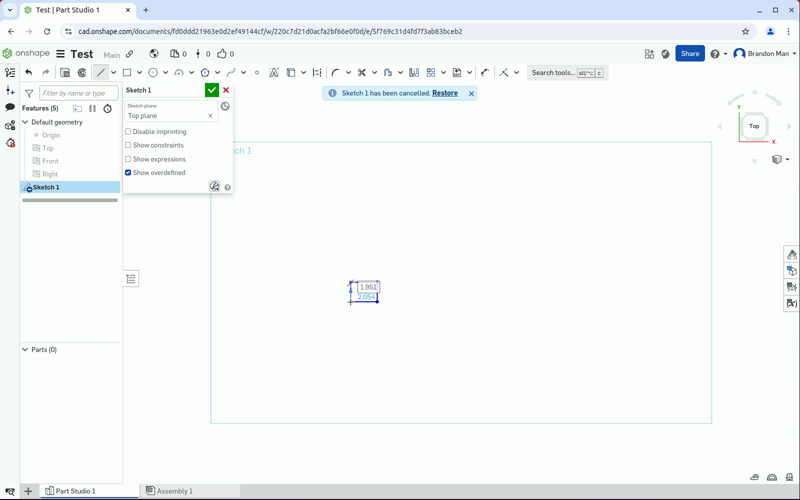
key(esc)
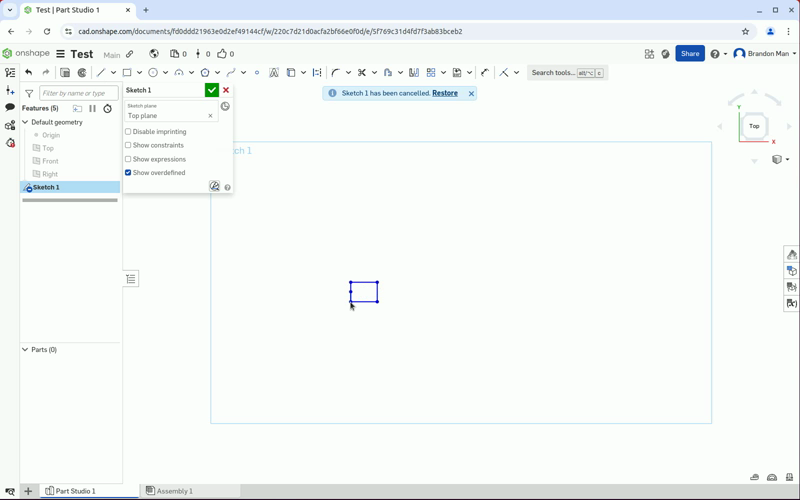
mouse_move(365, 286)
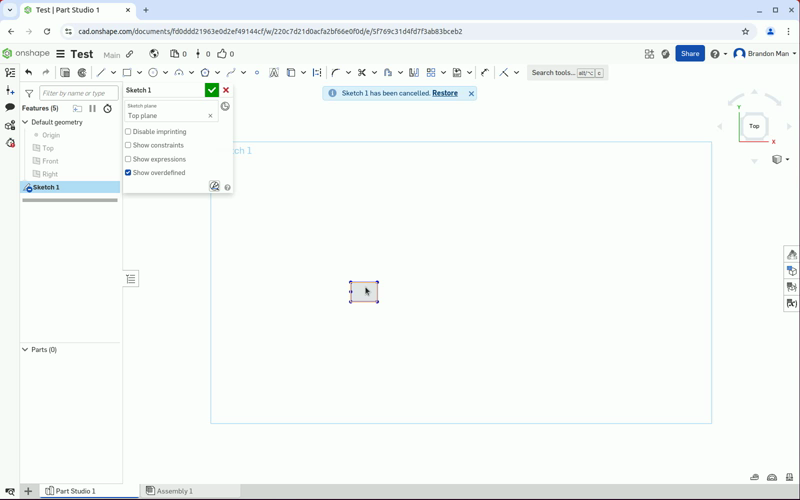
scroll(6)
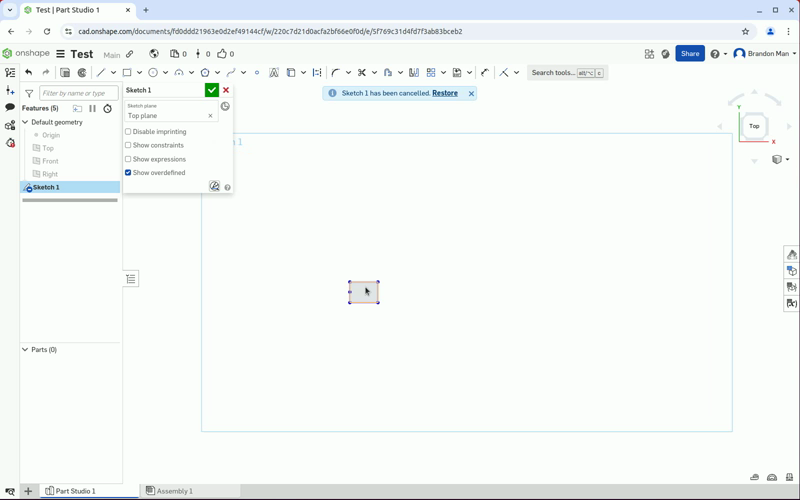
scroll(6)
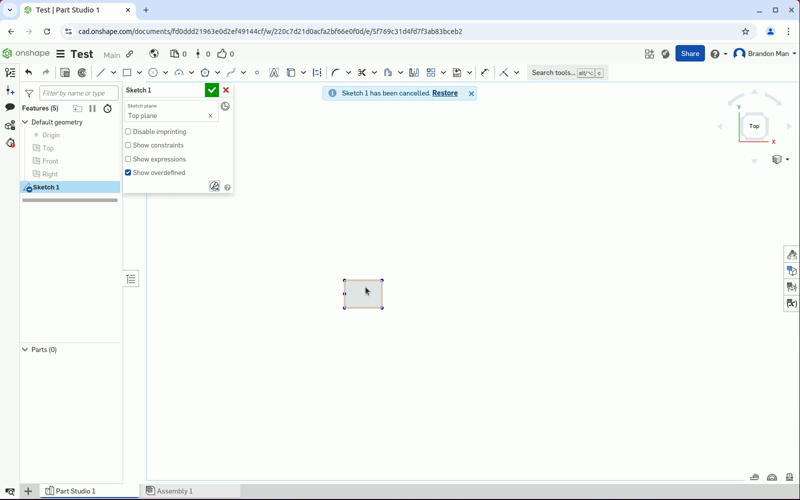
scroll(6)
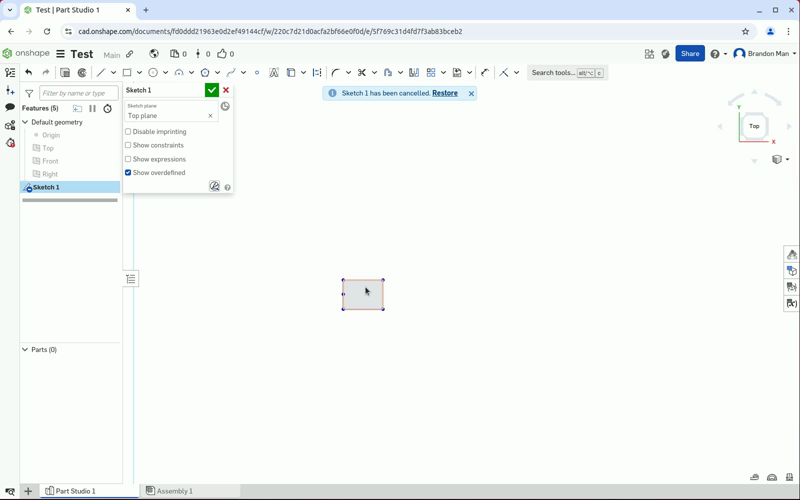
scroll(6)
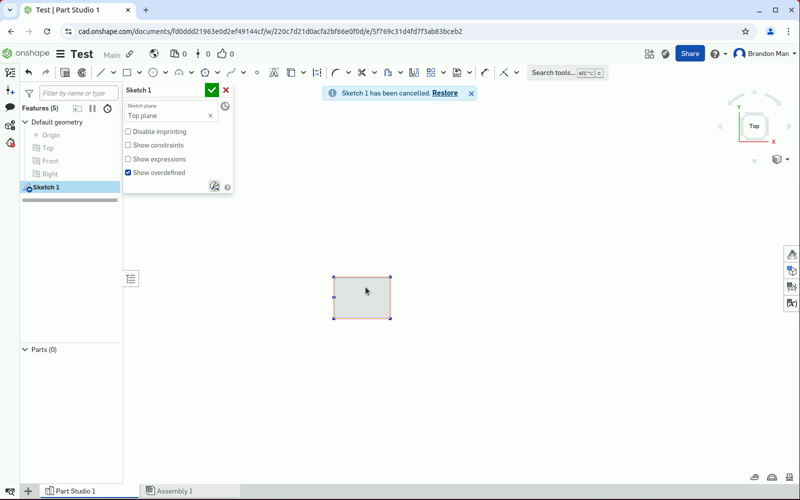
scroll(6)
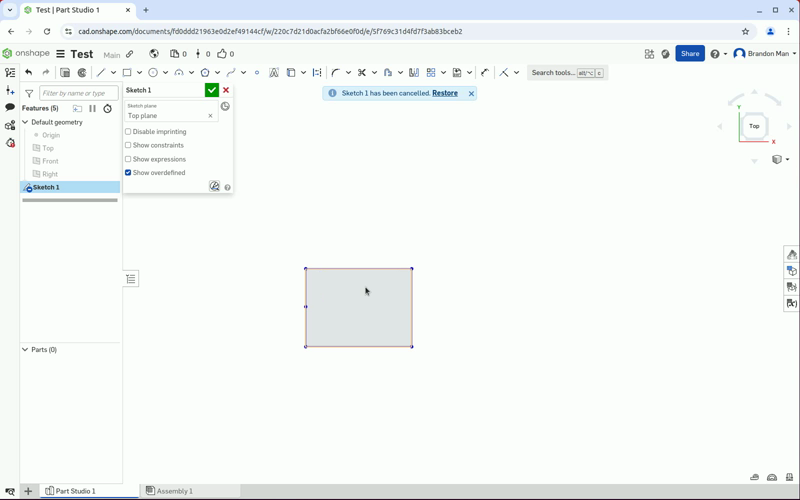
scroll(6)
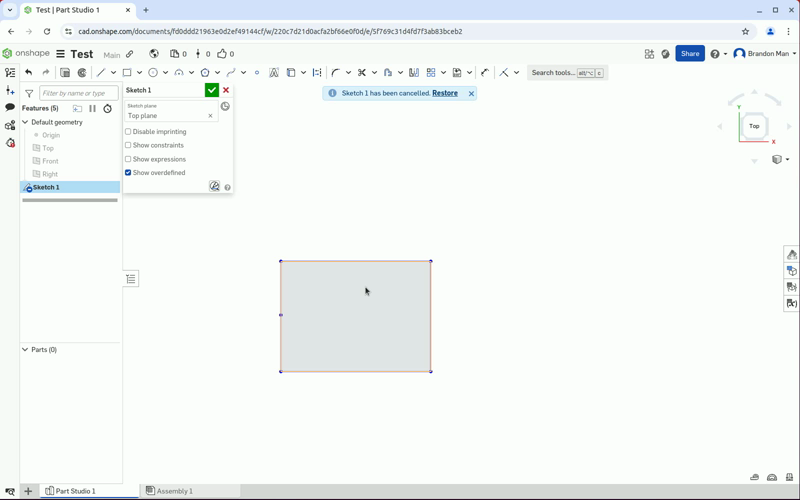
scroll(6)
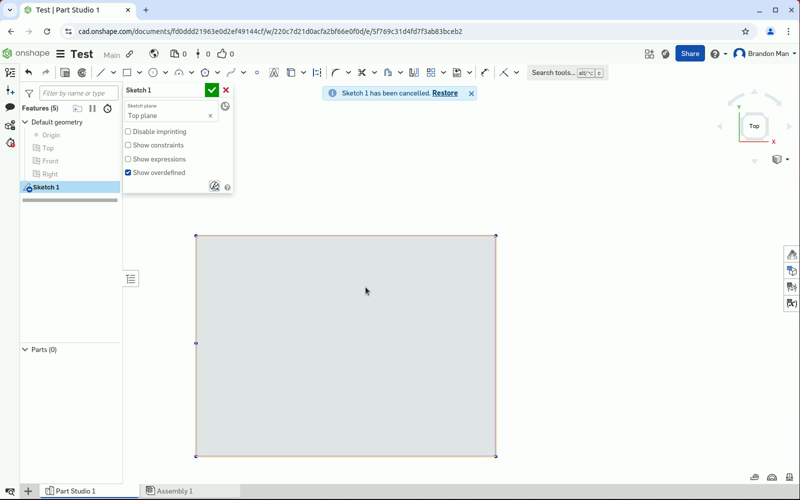
click(365, 286)
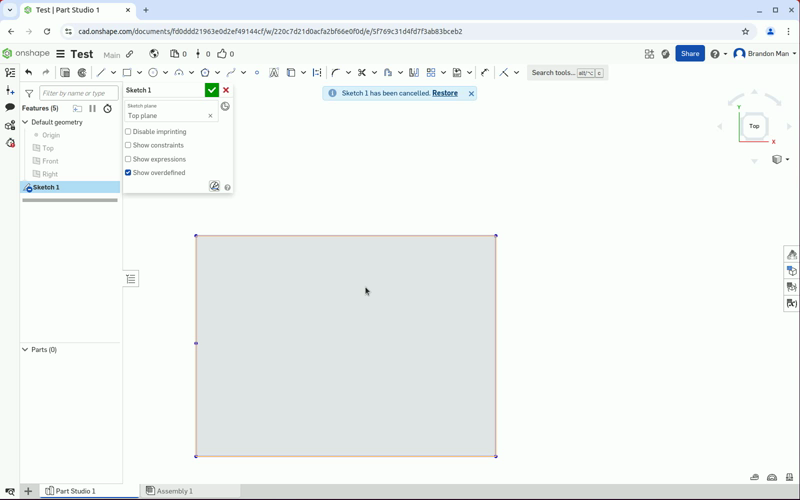
scroll(-6)
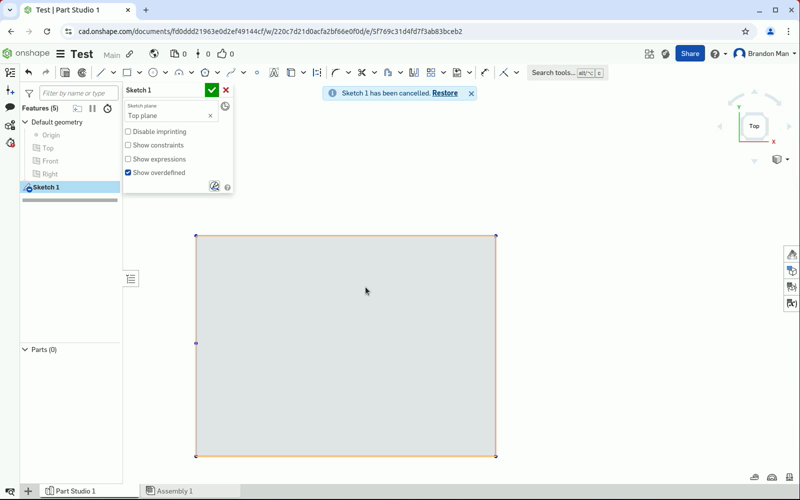
scroll(-6)
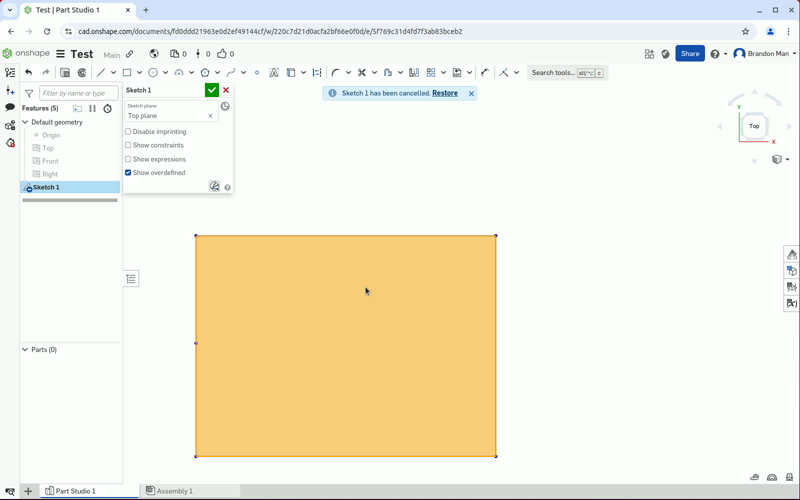
scroll(-6)
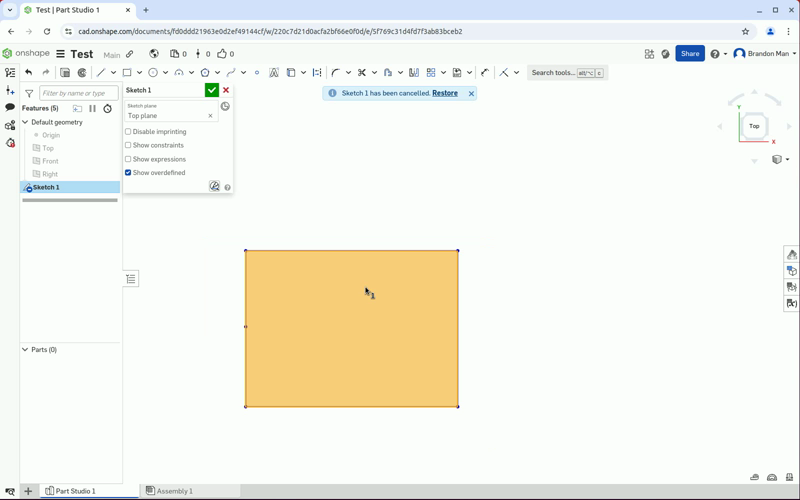
scroll(-6)
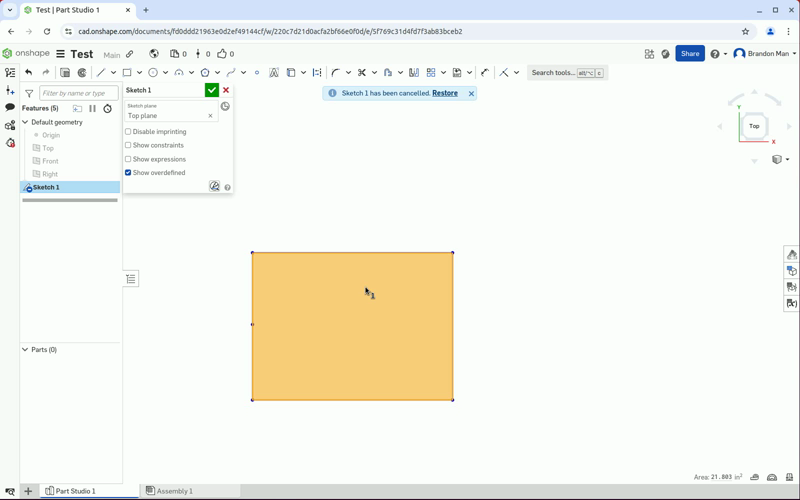
scroll(-6)
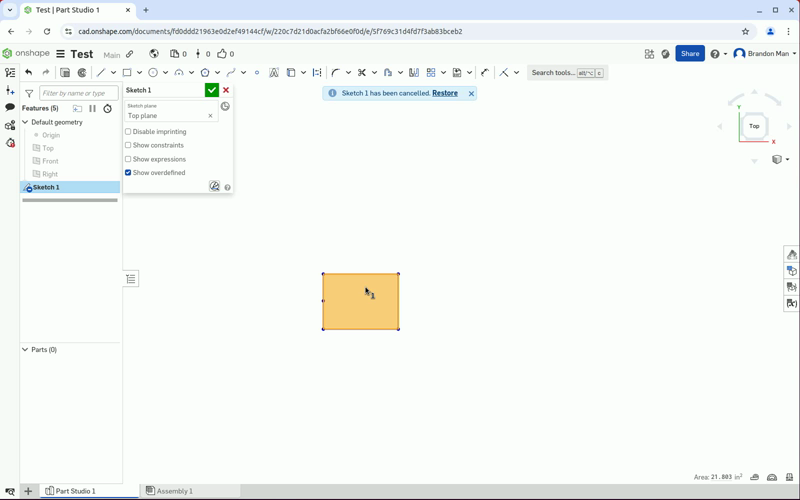
scroll(-6)
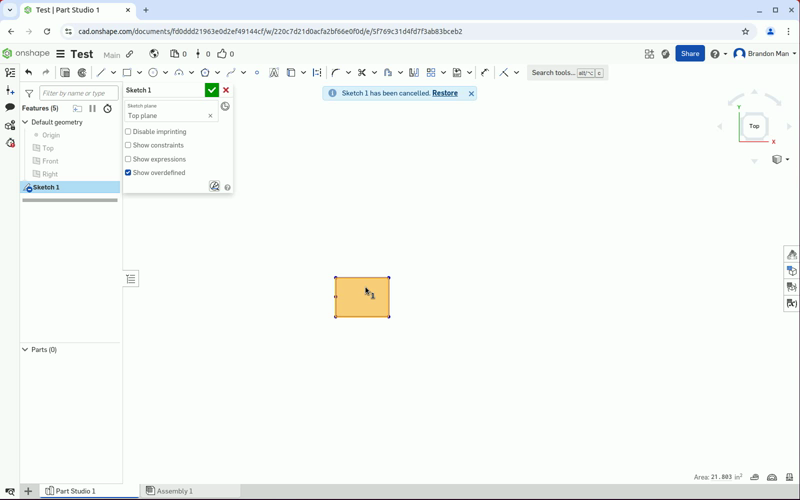
scroll(-6)
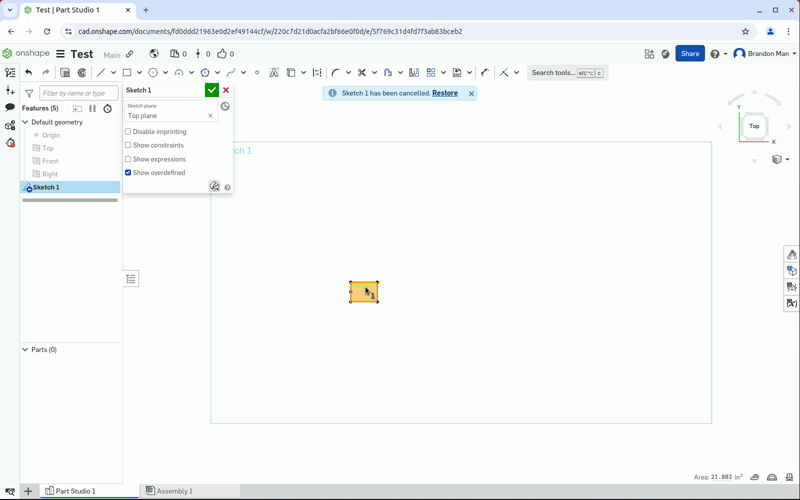
mouse_move(73, 352)
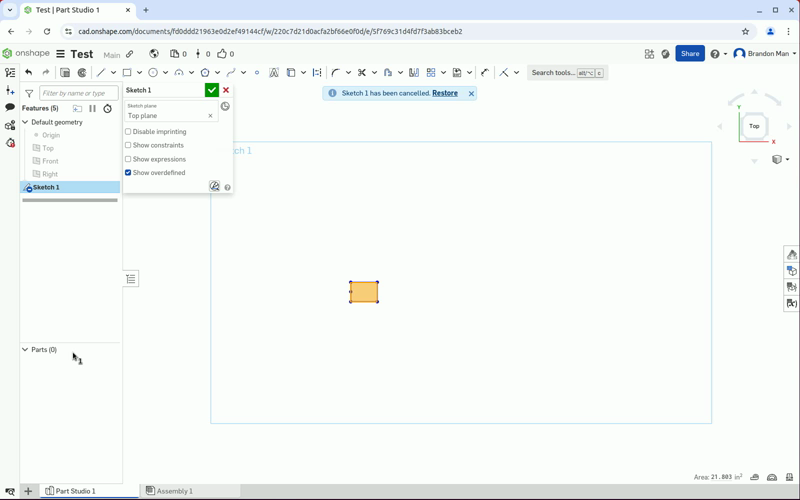
key(shift+y)
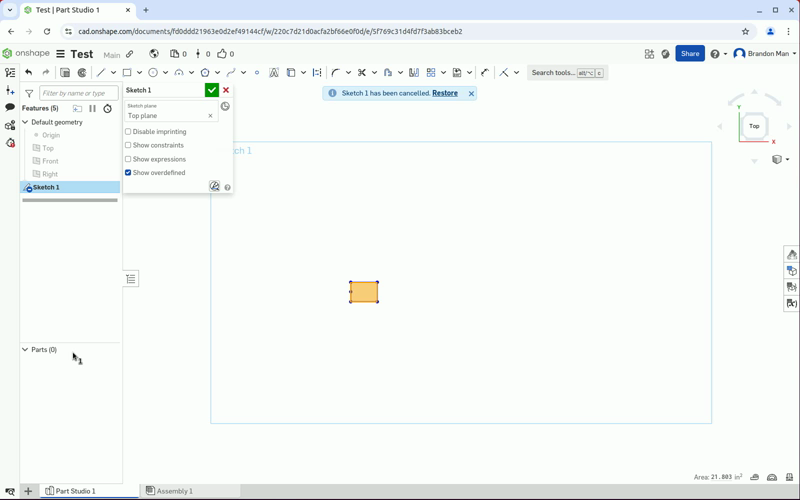
key(shift+e)
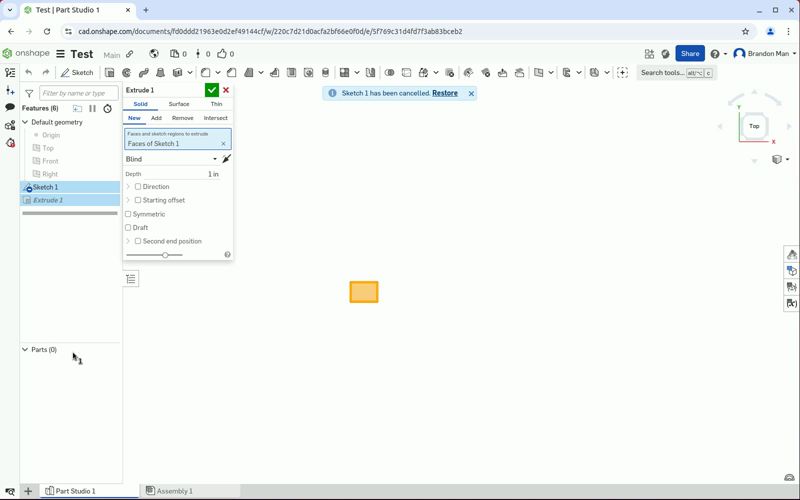
mouse_move(143, 106)
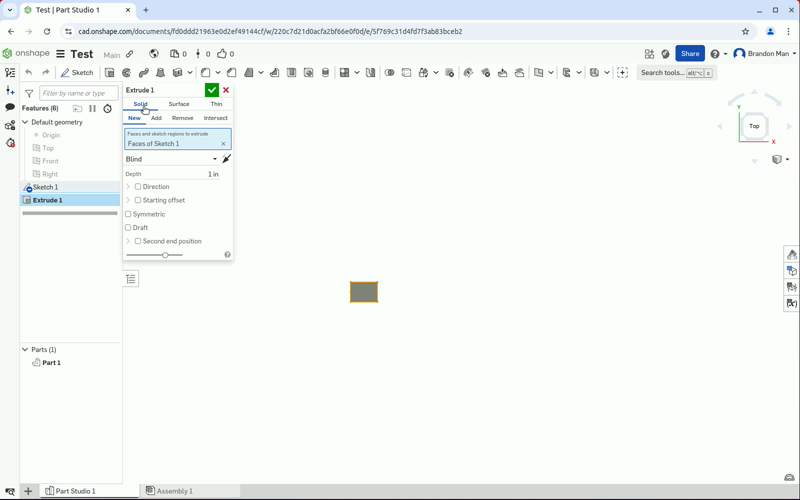
click(143, 106)
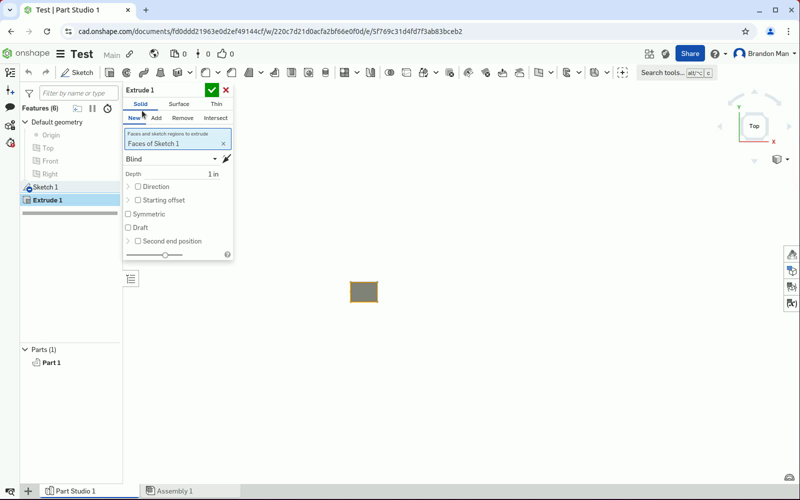
mouse_move(137, 120)
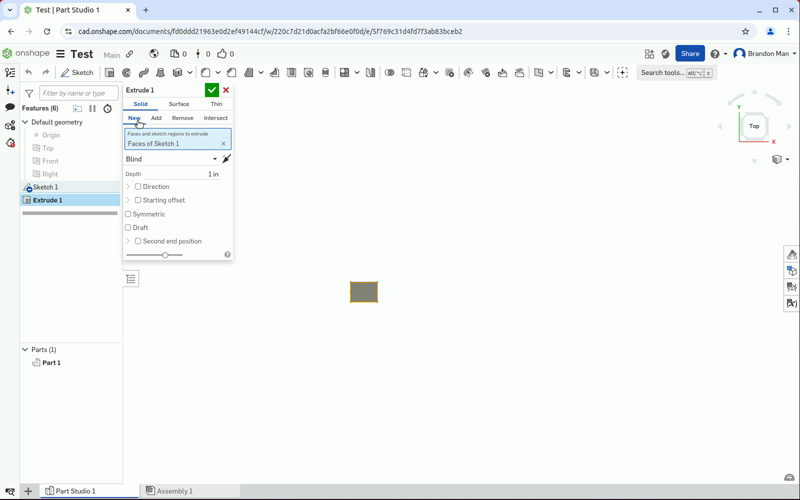
click(137, 120)
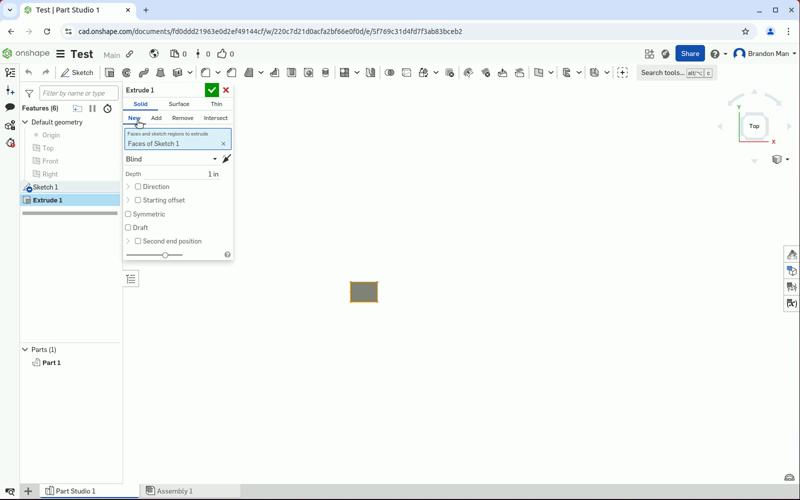
key(tab, 4)
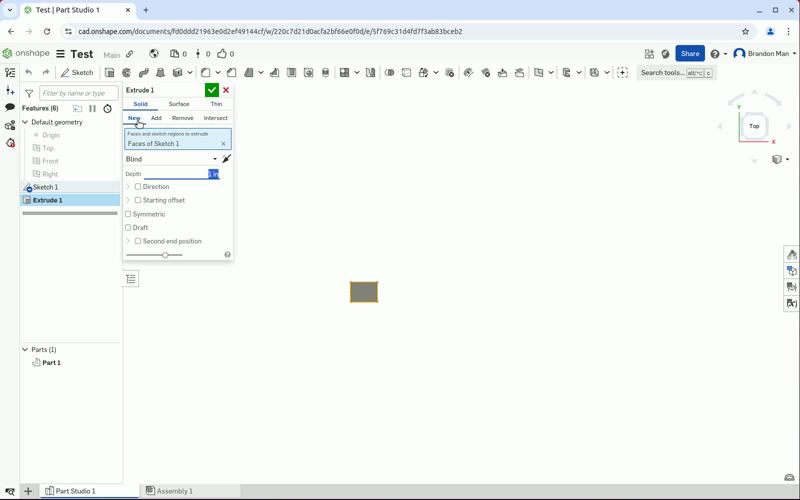
text(0.963)
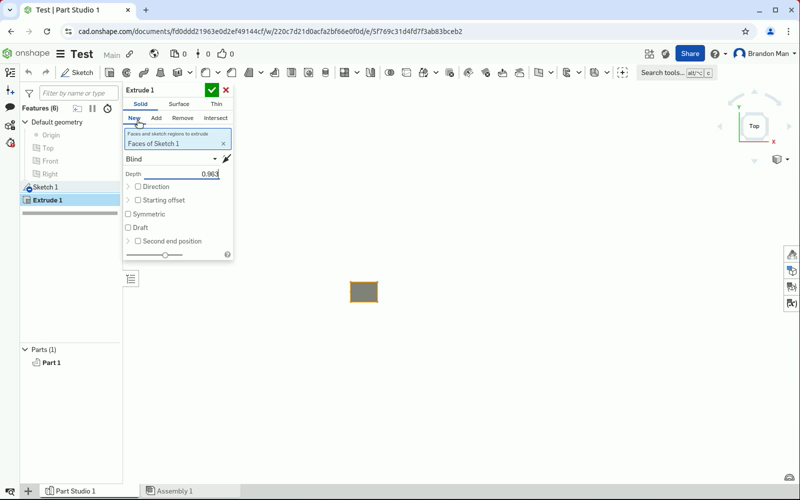
key(enter)
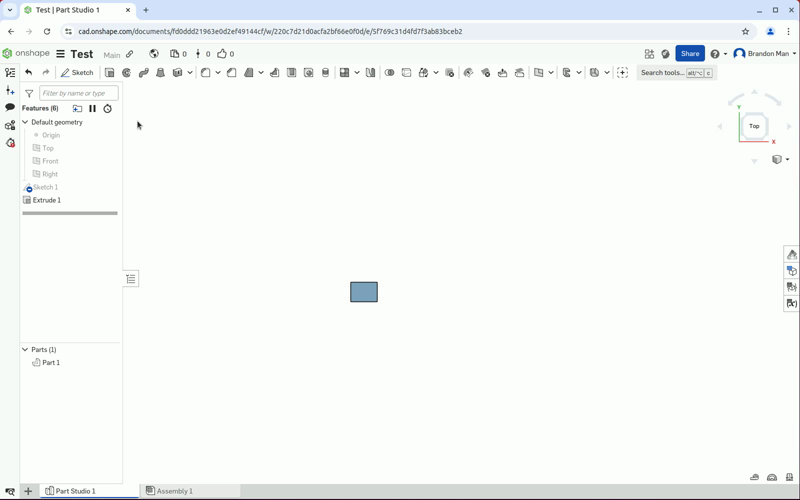
key(shift+h)
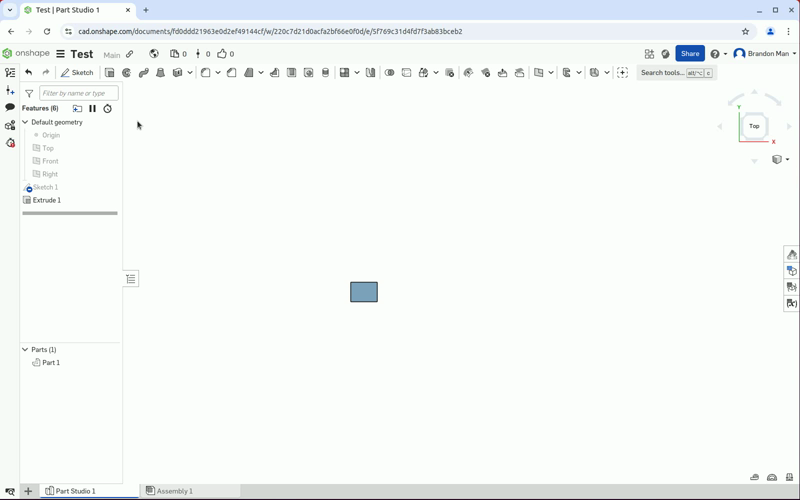
key(shift+h)
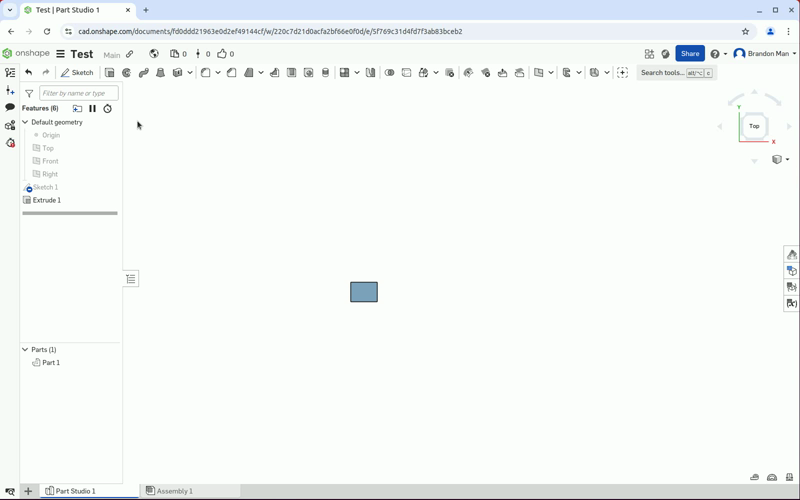
mouse_move(73, 189)
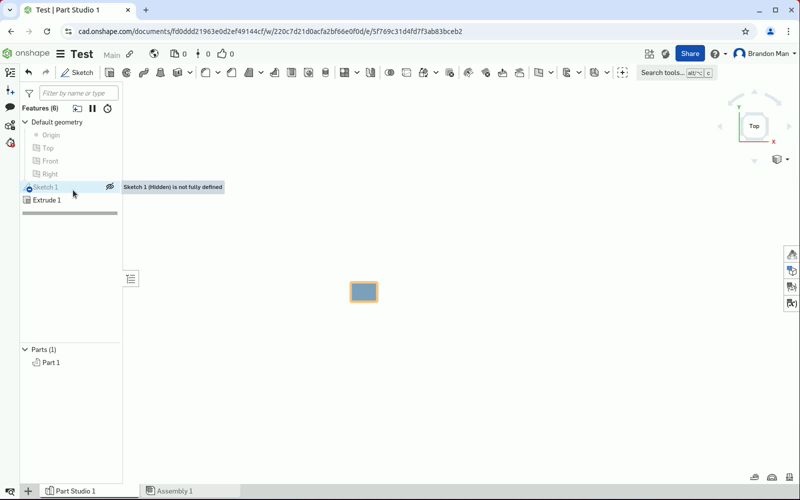
click(73, 189)
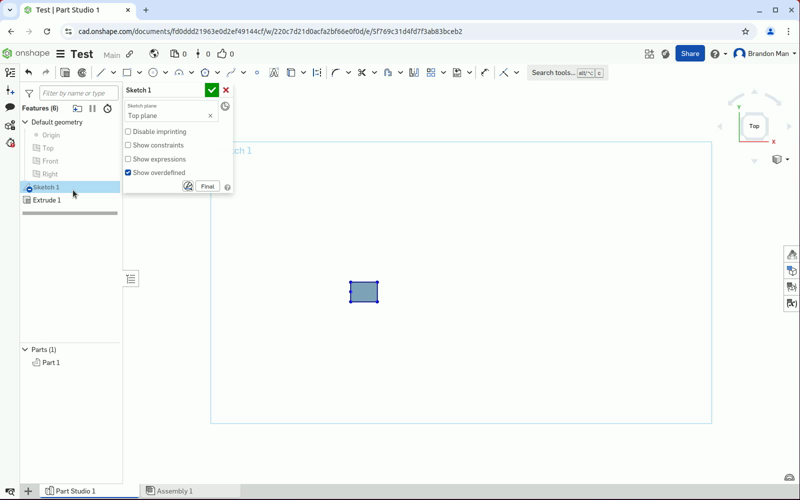
mouse_move(229, 92)
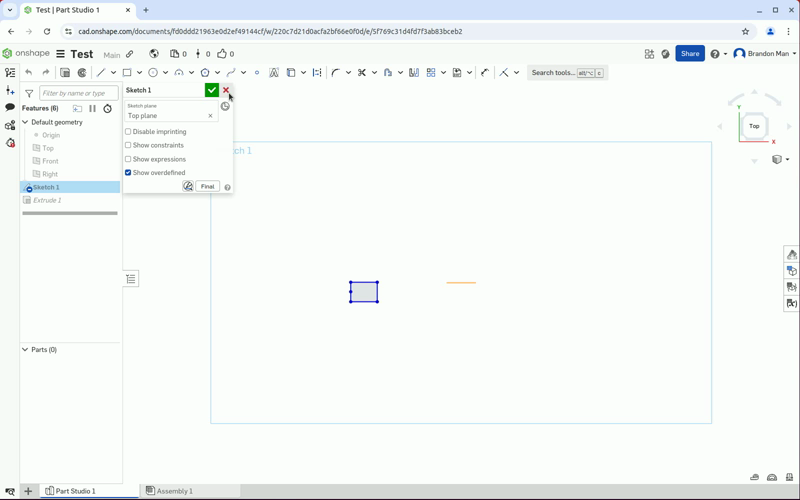
click(229, 92)
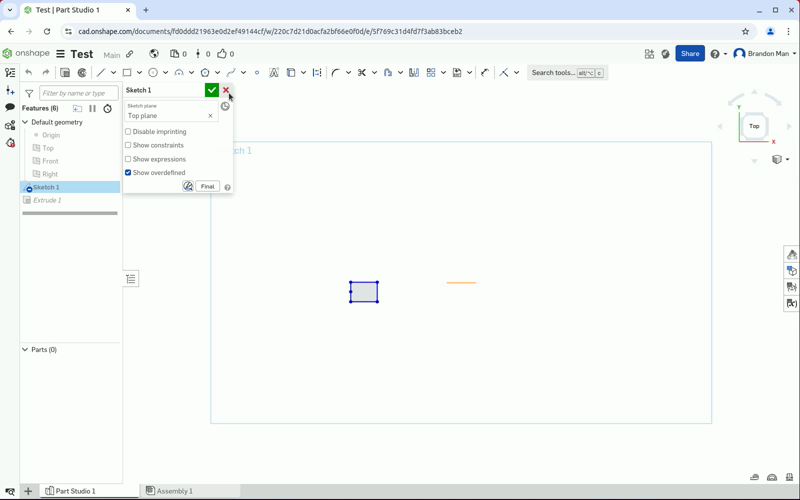
key(shift+s)
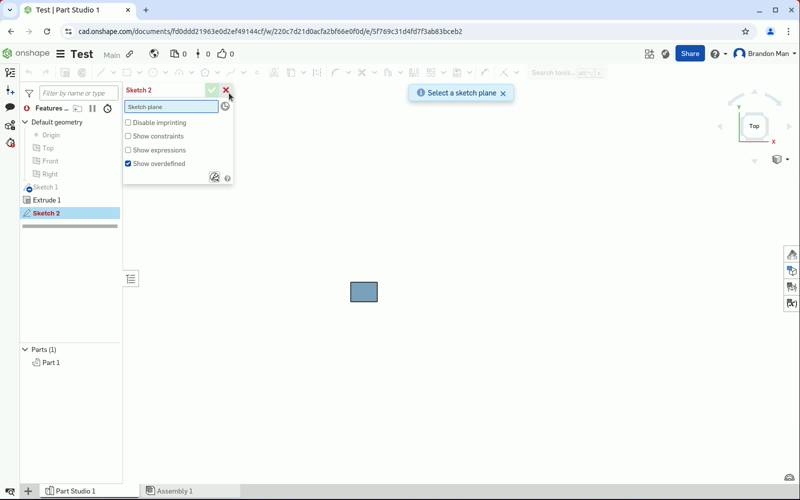
mouse_move(73, 150)
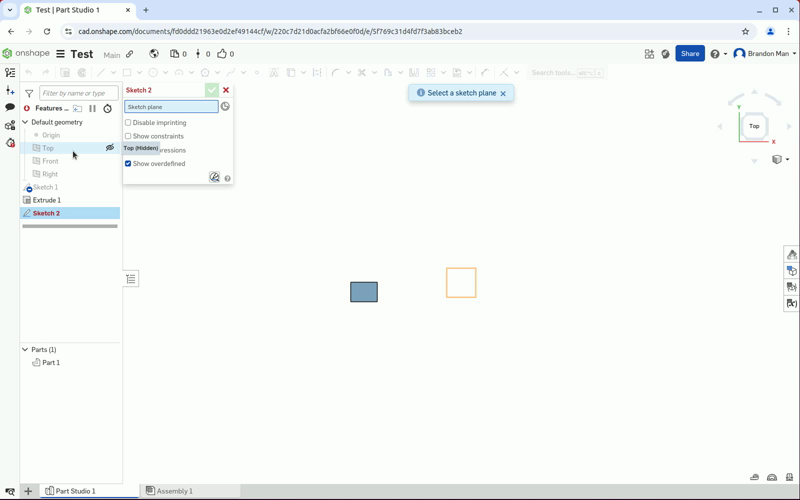
click(73, 150)
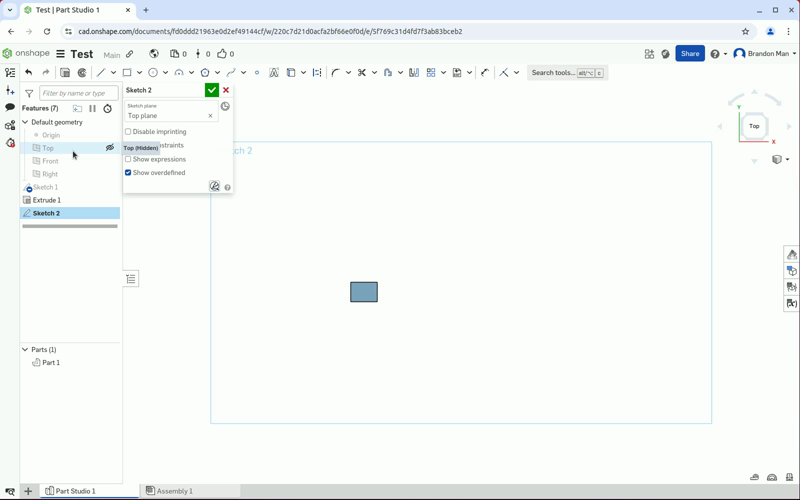
mouse_move(73, 352)
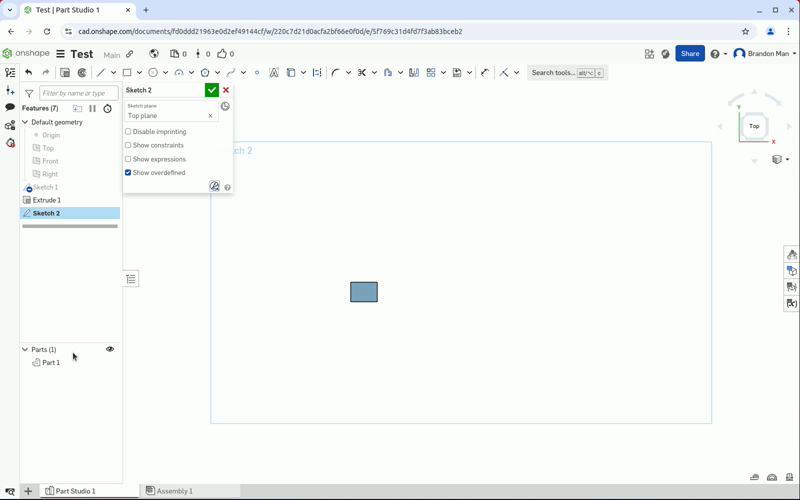
key(y)
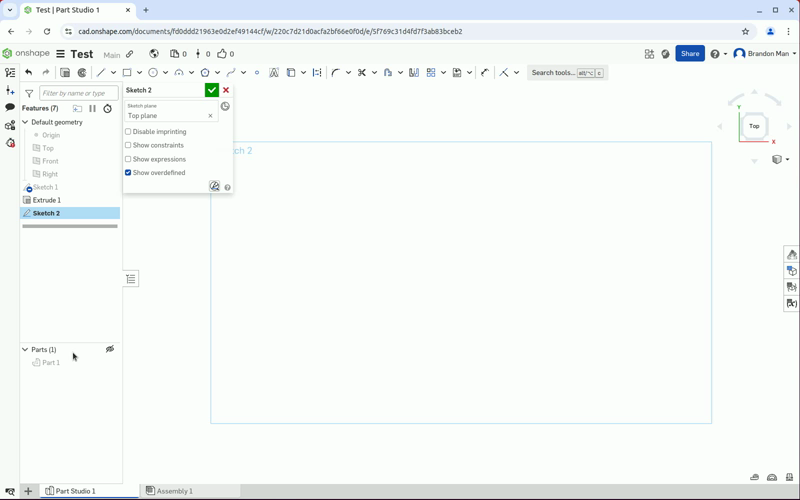
key(l)
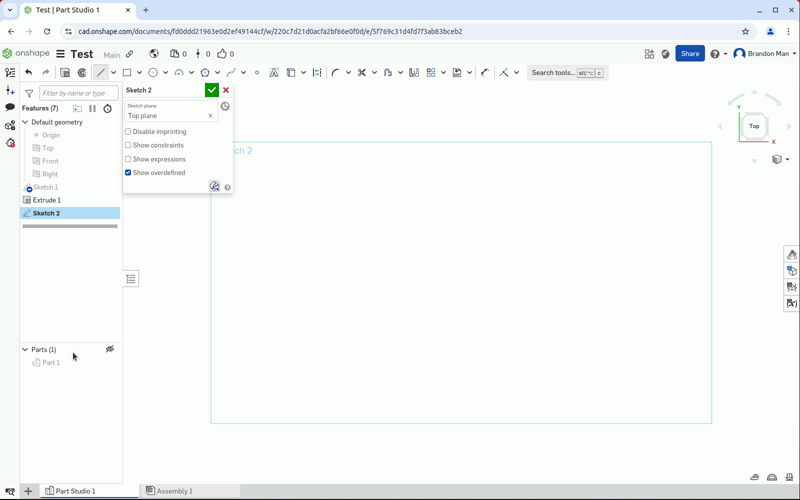
key_down(shift)
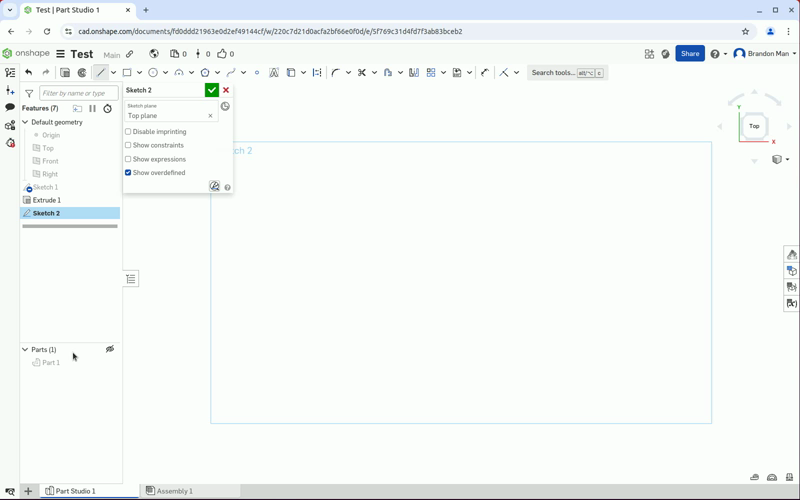
mouse_move(348, 301)
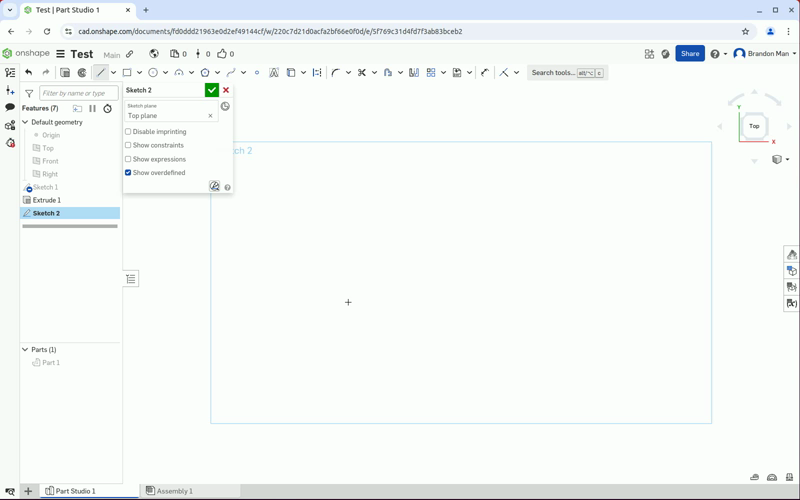
click(348, 301)
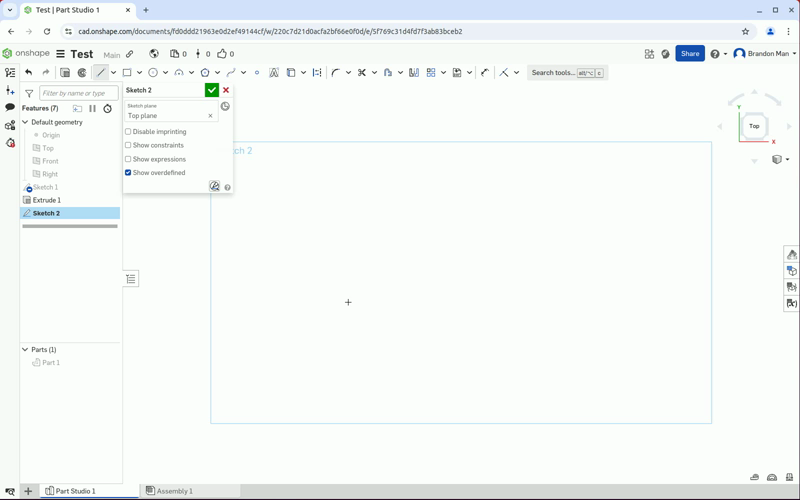
key_up(shift)
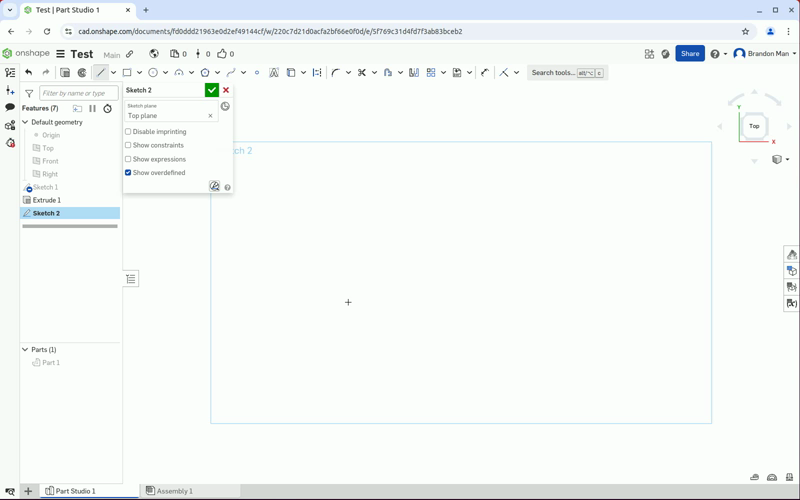
key_down(shift)
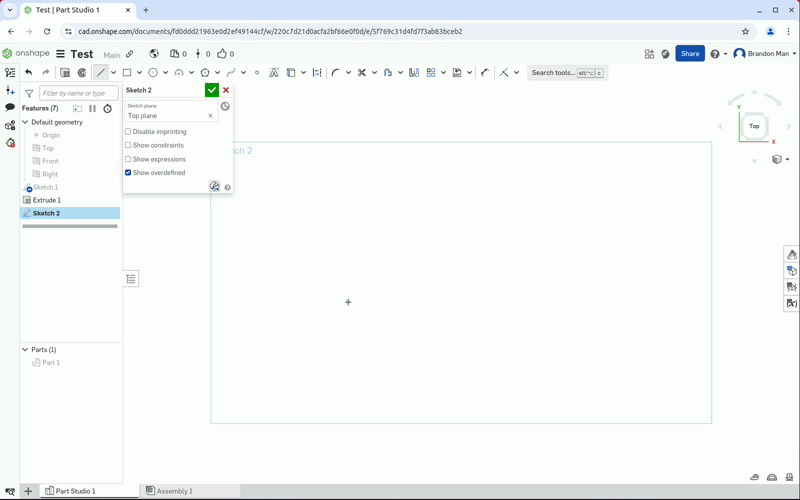
mouse_move(378, 301)
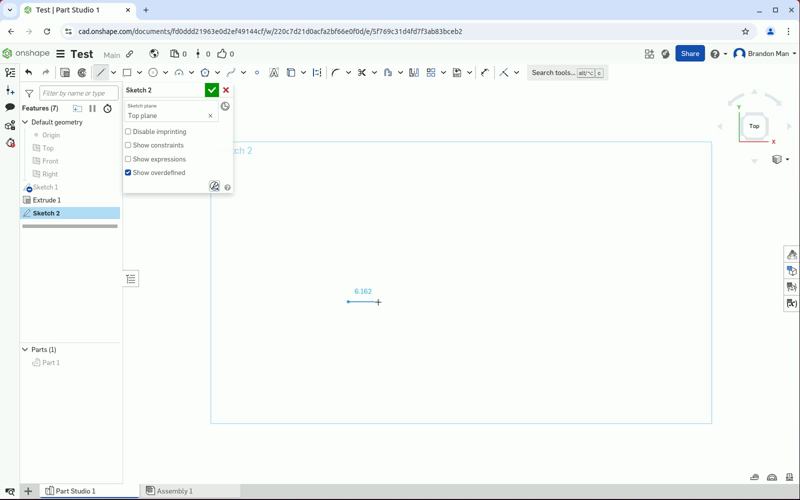
mouse_move(351, 301)
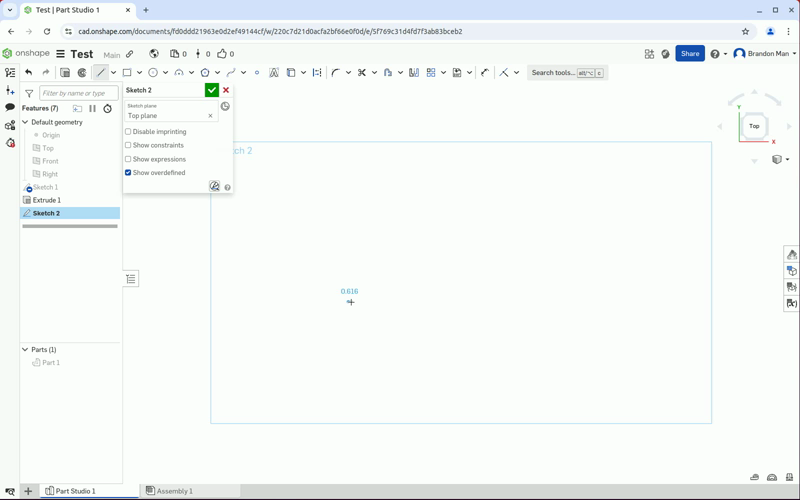
scroll(6)
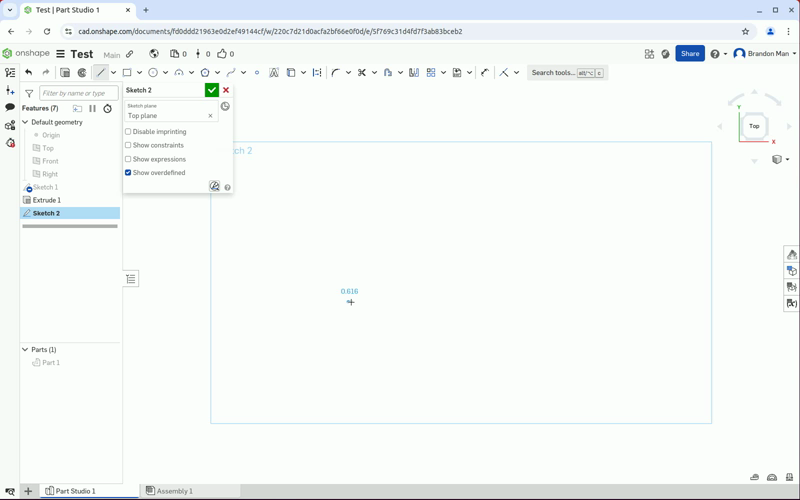
scroll(6)
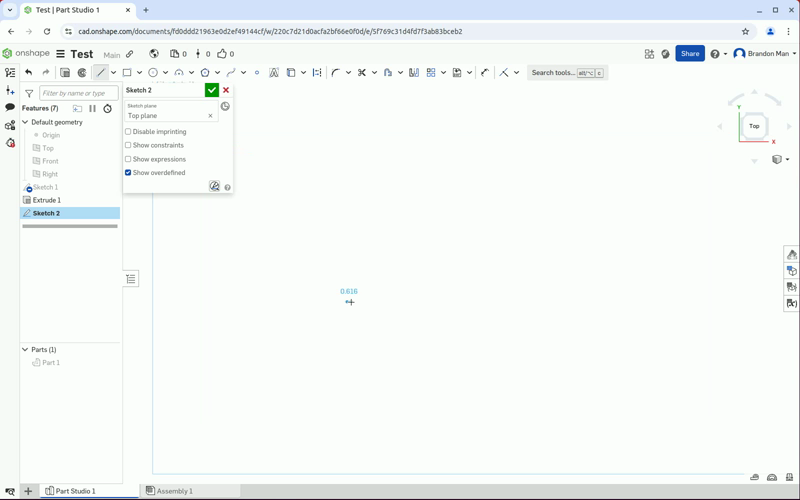
scroll(6)
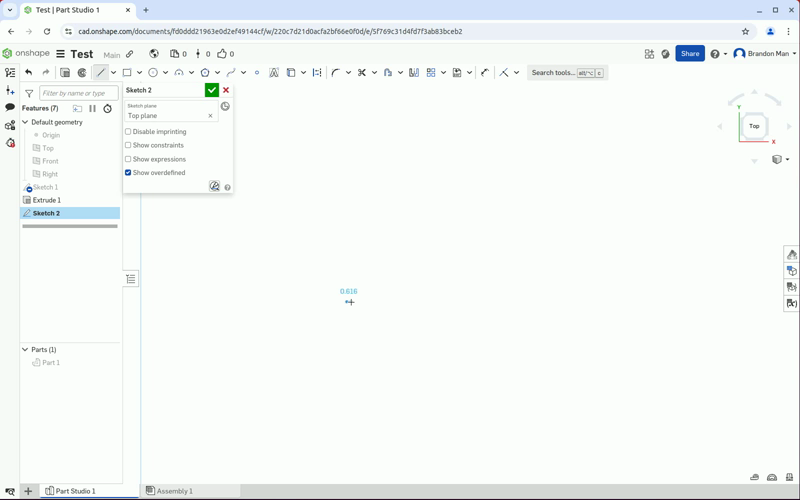
scroll(6)
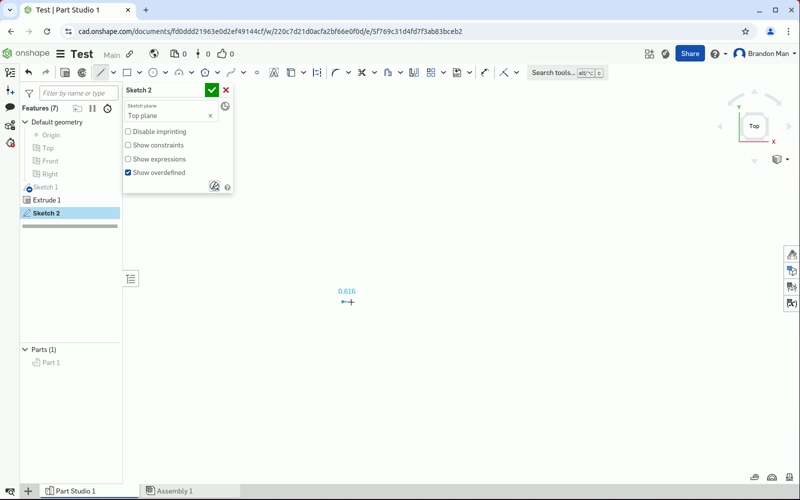
scroll(6)
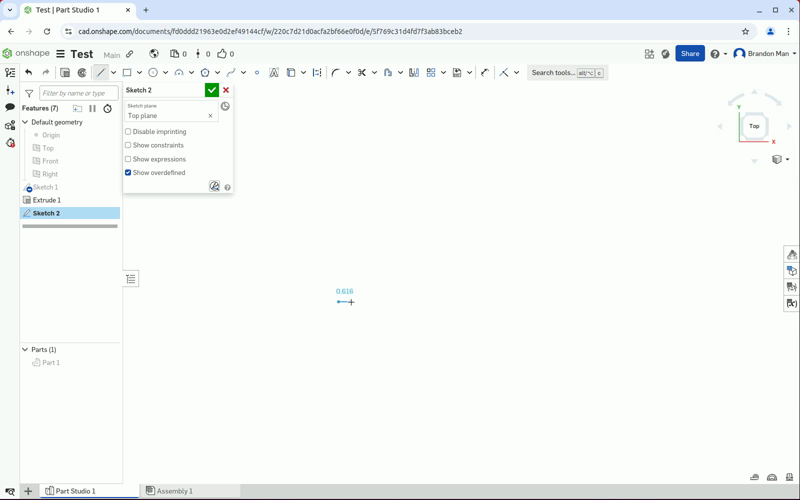
scroll(6)
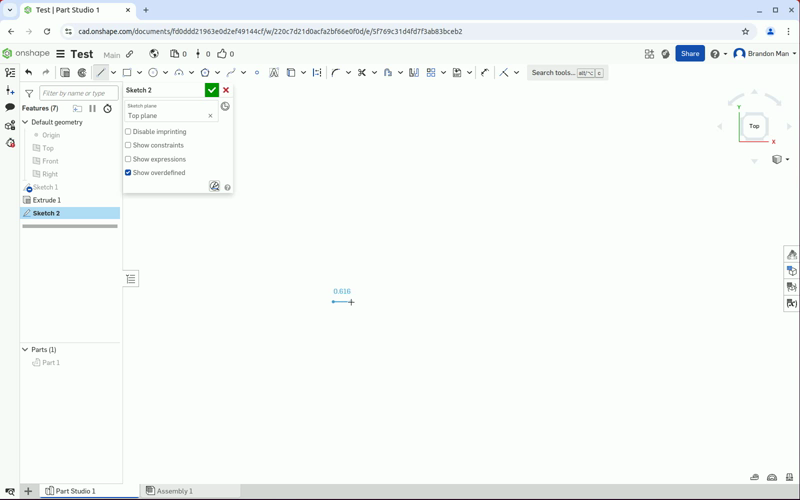
scroll(6)
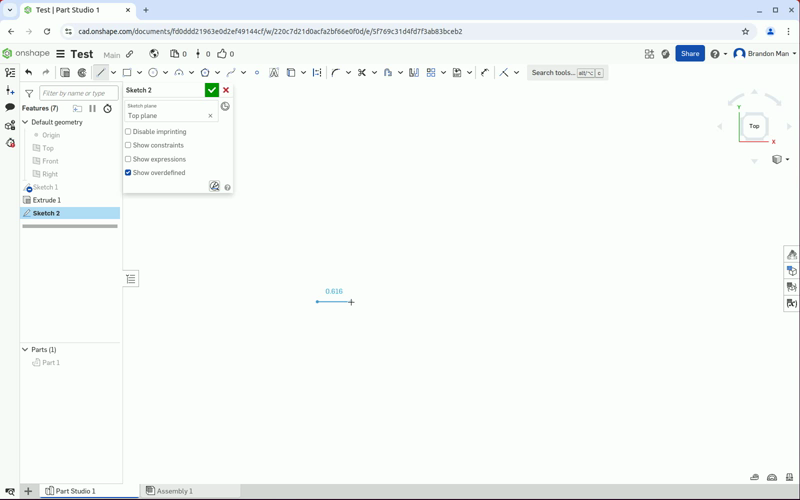
click(351, 301)
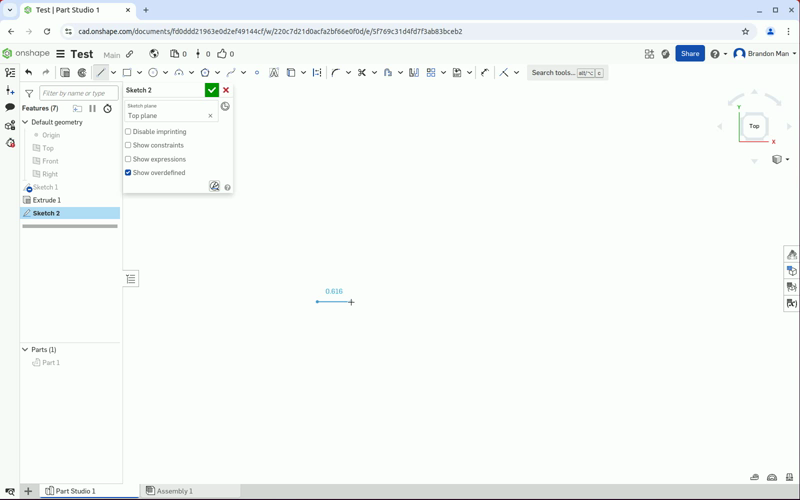
scroll(-6)
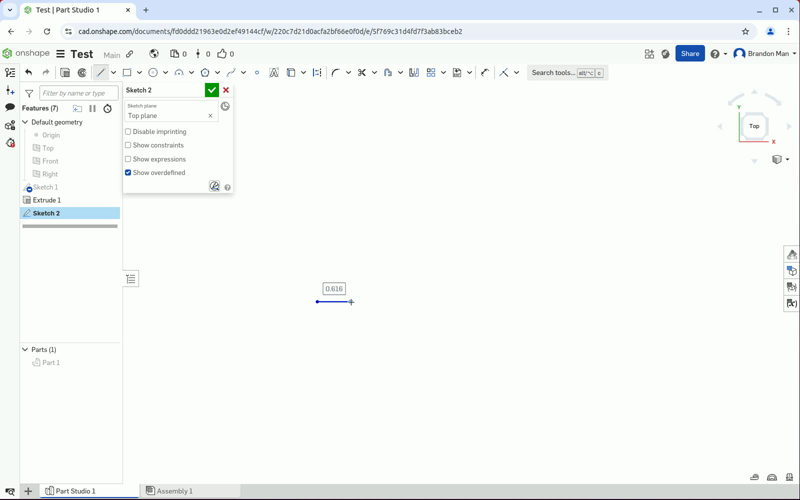
scroll(-6)
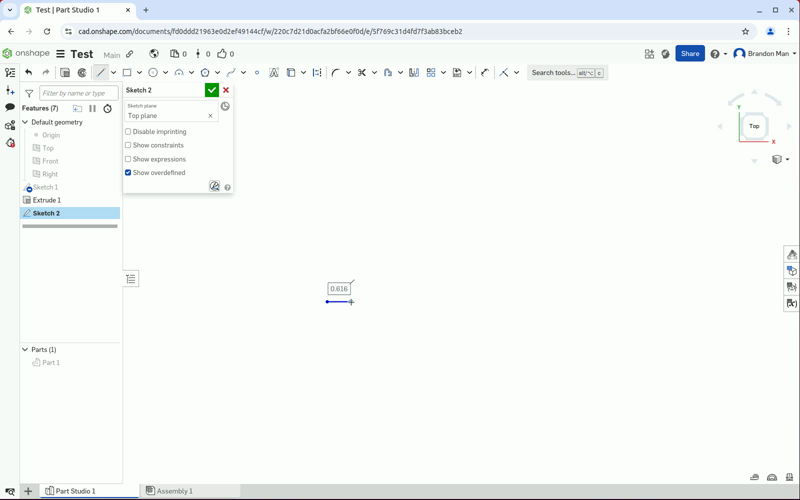
scroll(-6)
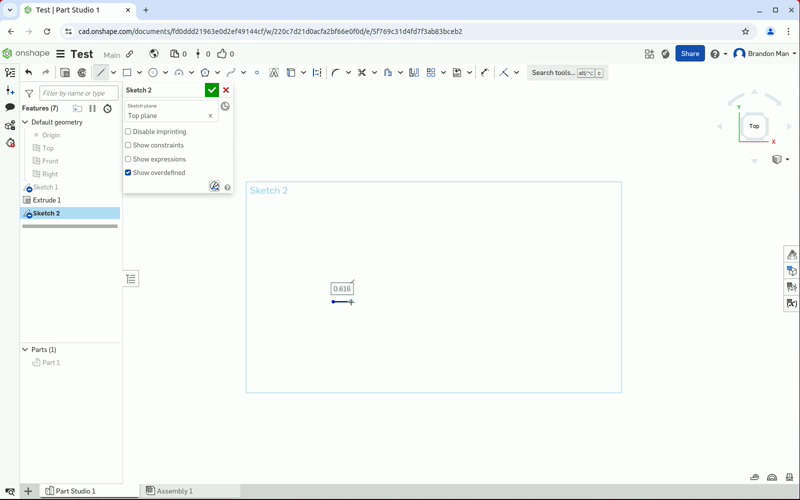
scroll(-6)
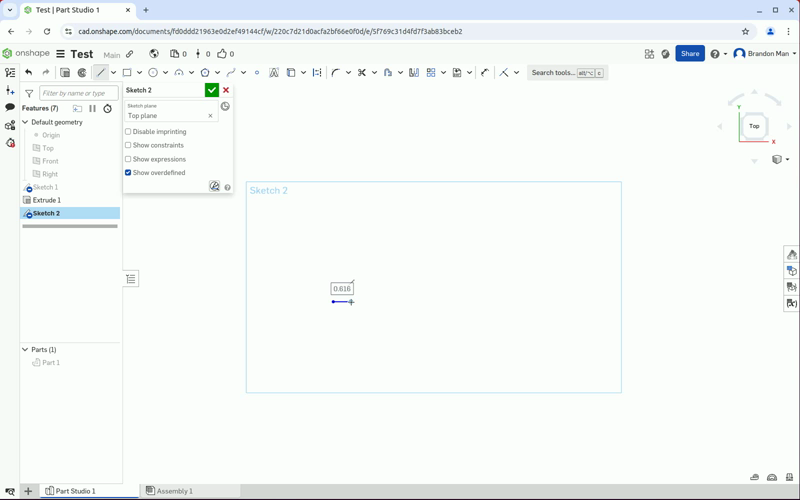
scroll(-6)
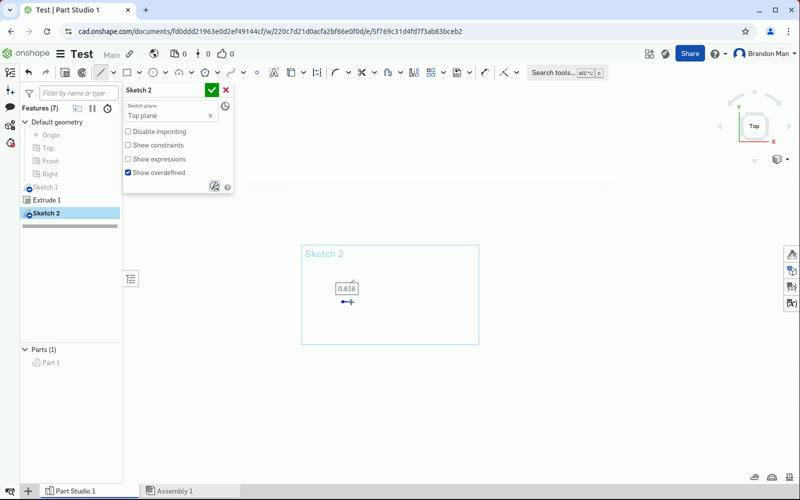
scroll(-6)
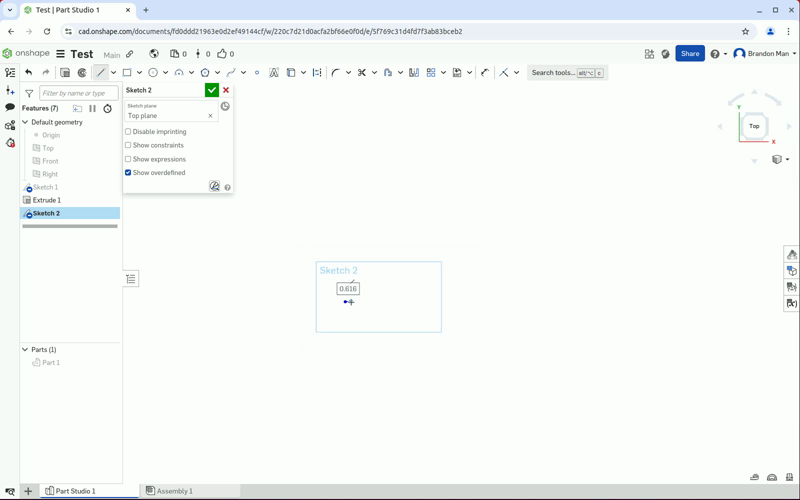
scroll(-6)
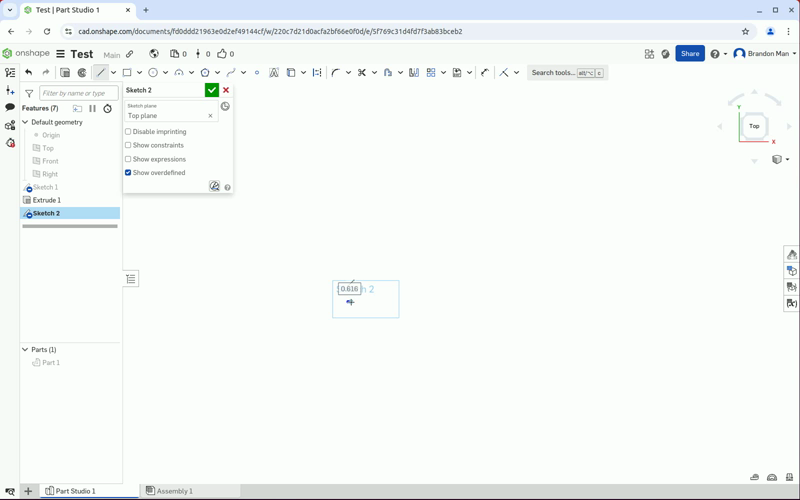
key_up(shift)
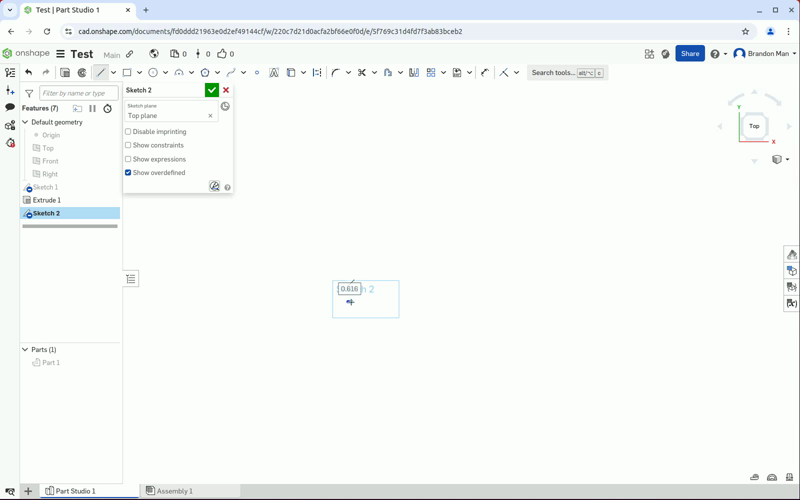
key_down(shift)
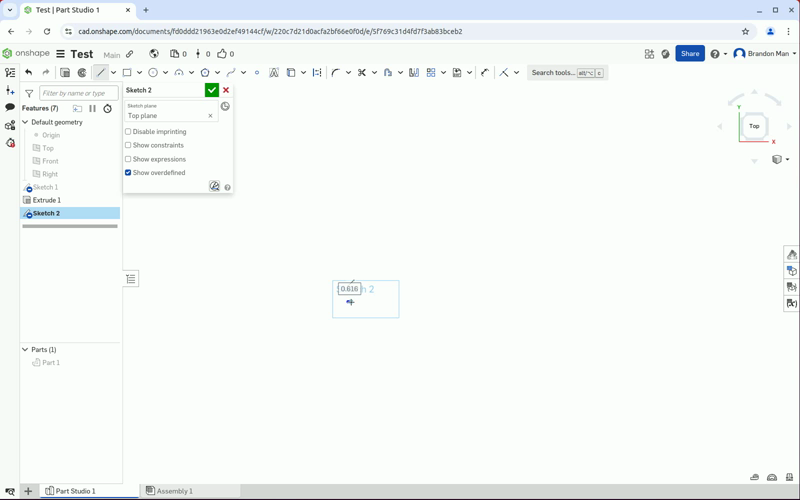
mouse_move(381, 301)
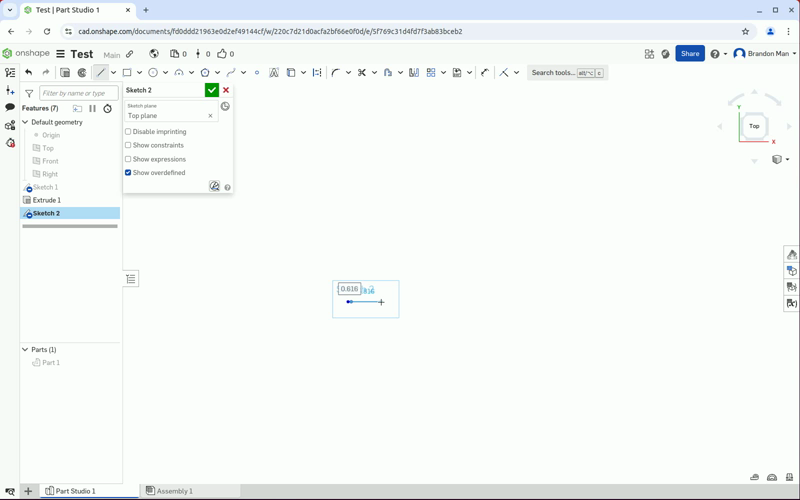
mouse_move(351, 291)
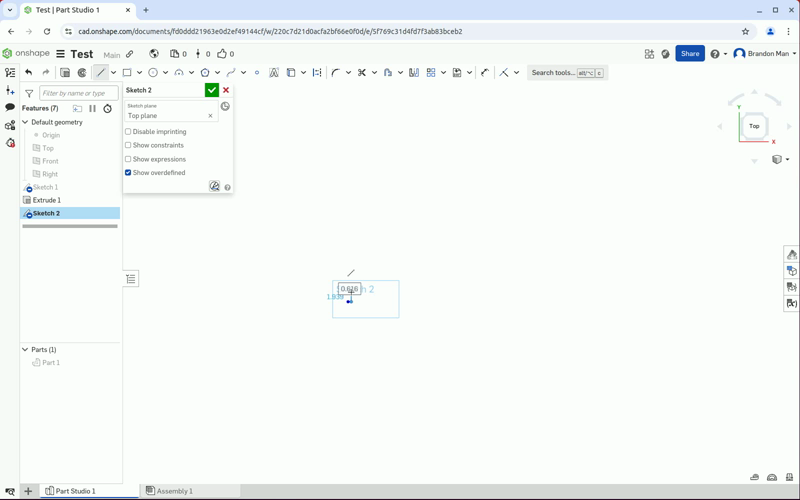
click(351, 291)
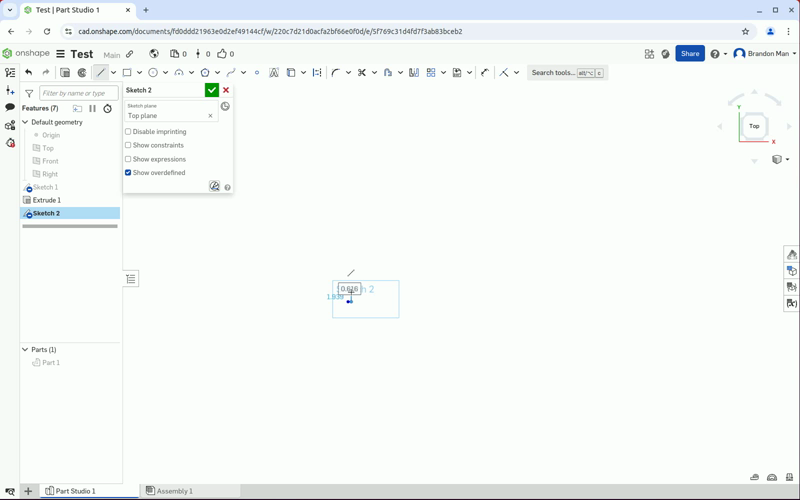
key_up(shift)
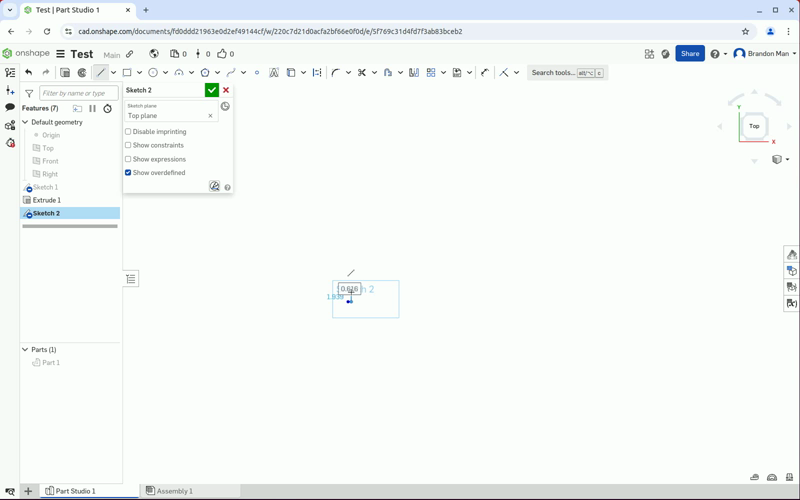
key_down(shift)
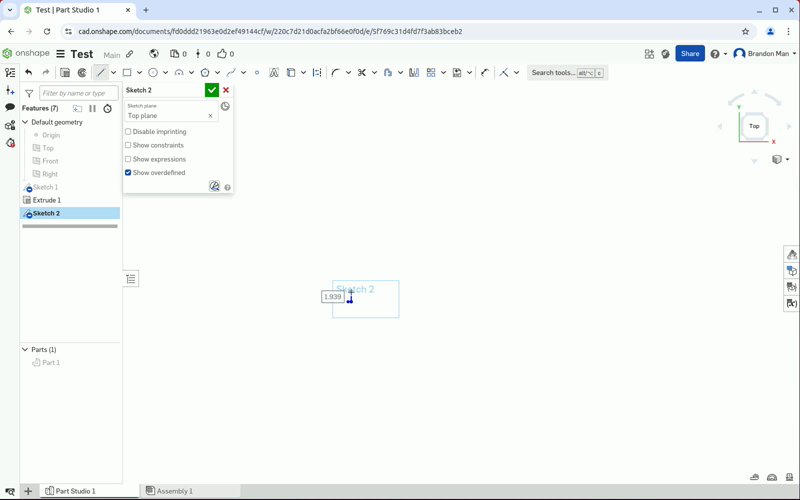
mouse_move(381, 291)
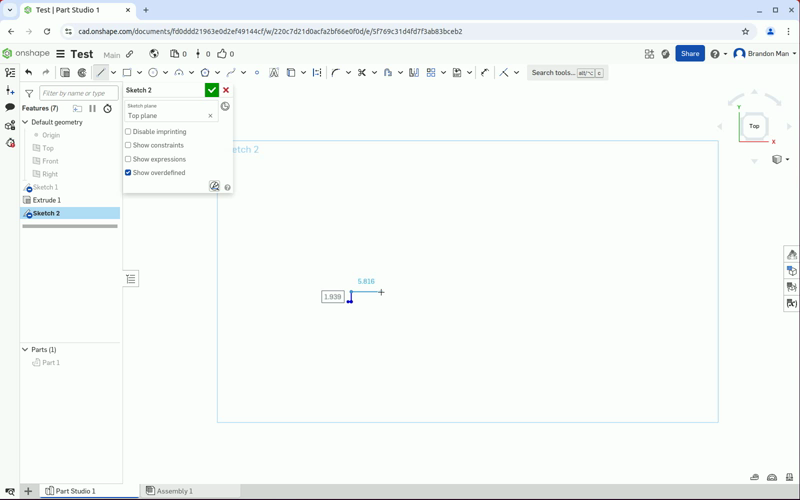
mouse_move(351, 282)
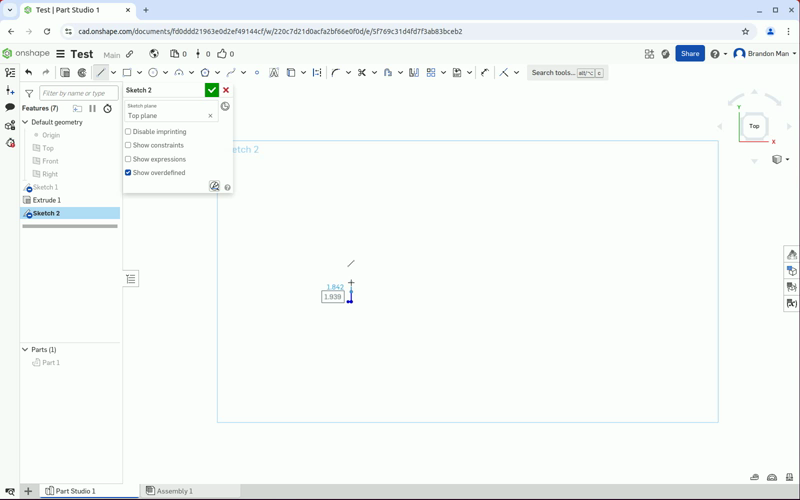
click(351, 282)
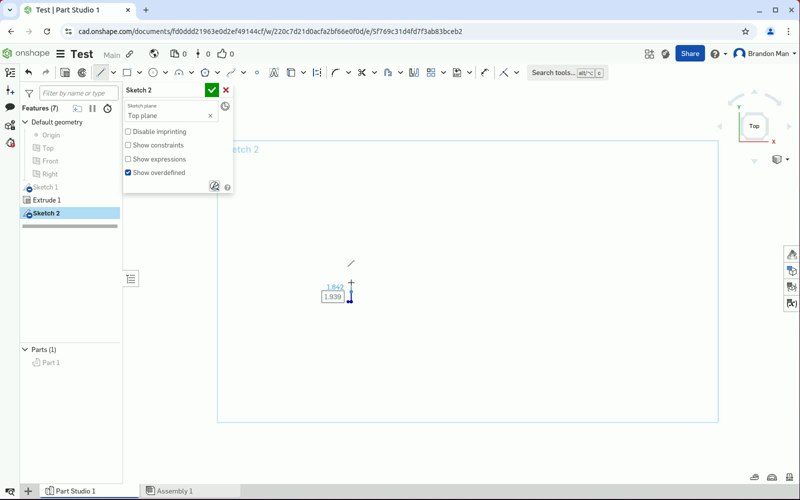
key_up(shift)
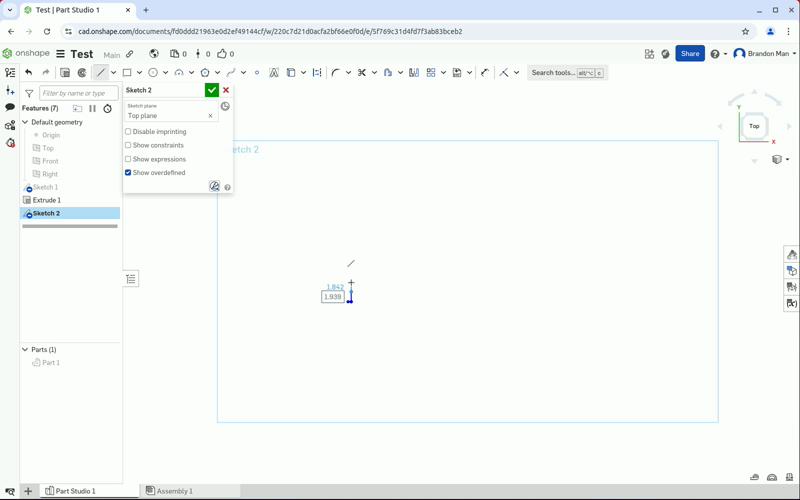
key_down(shift)
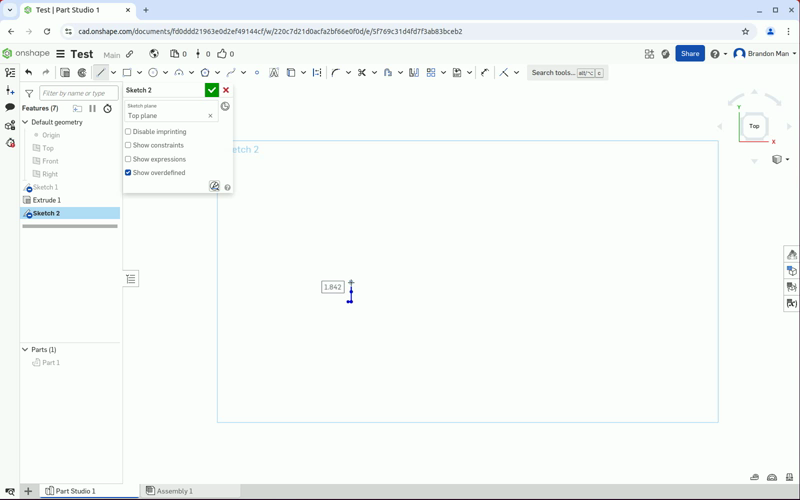
mouse_move(381, 282)
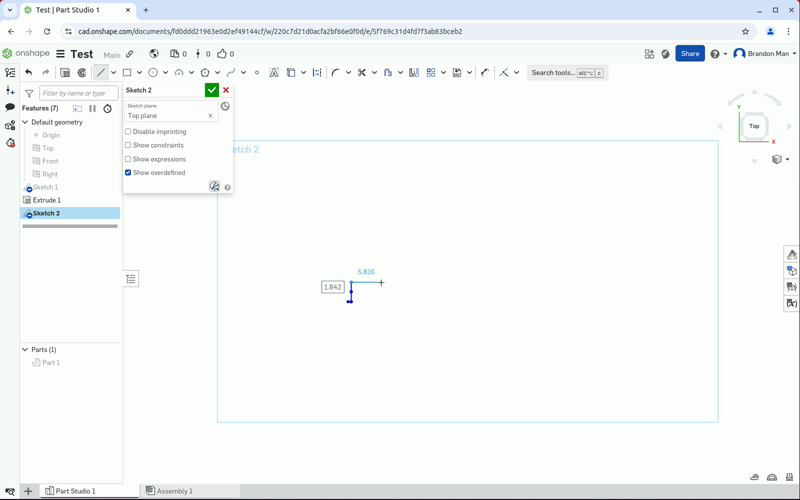
mouse_move(348, 282)
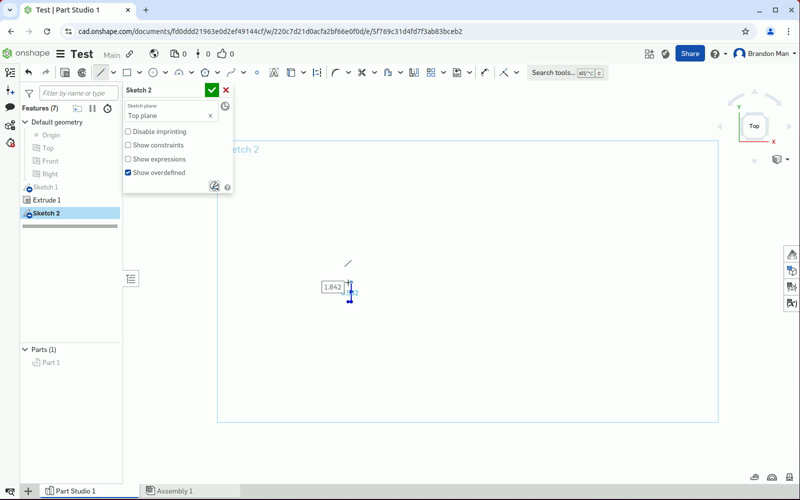
scroll(6)
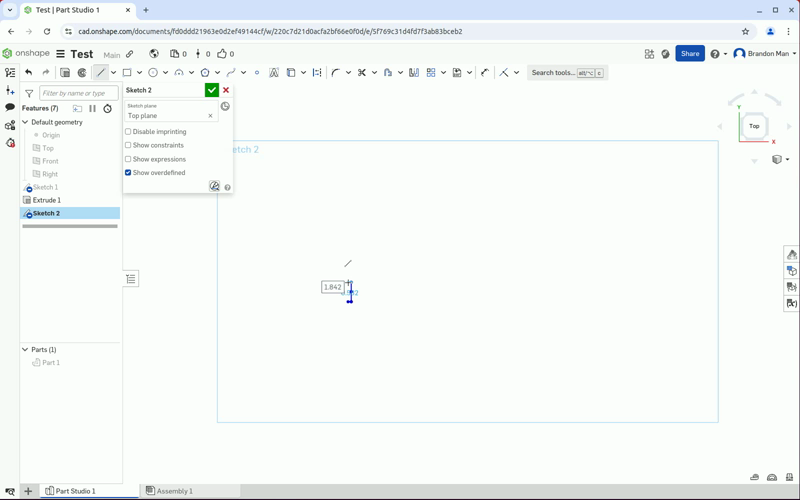
scroll(6)
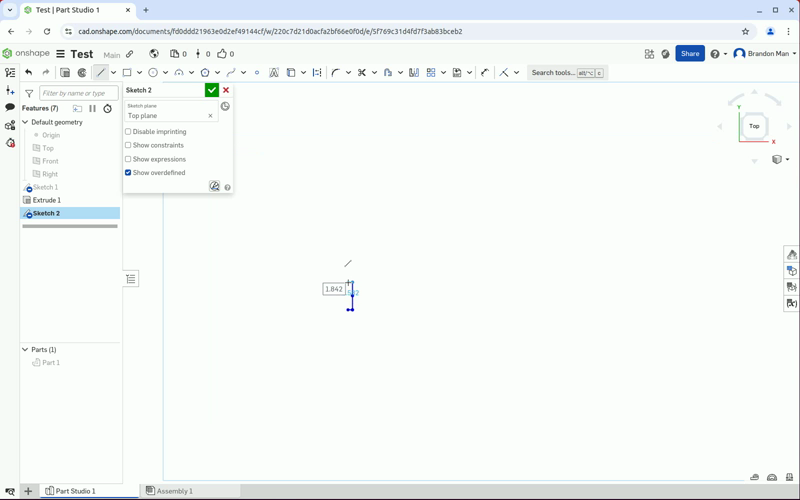
scroll(6)
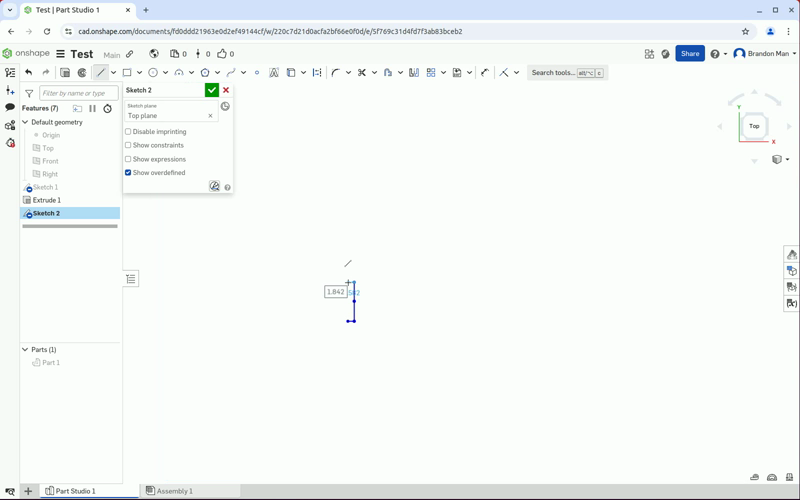
scroll(6)
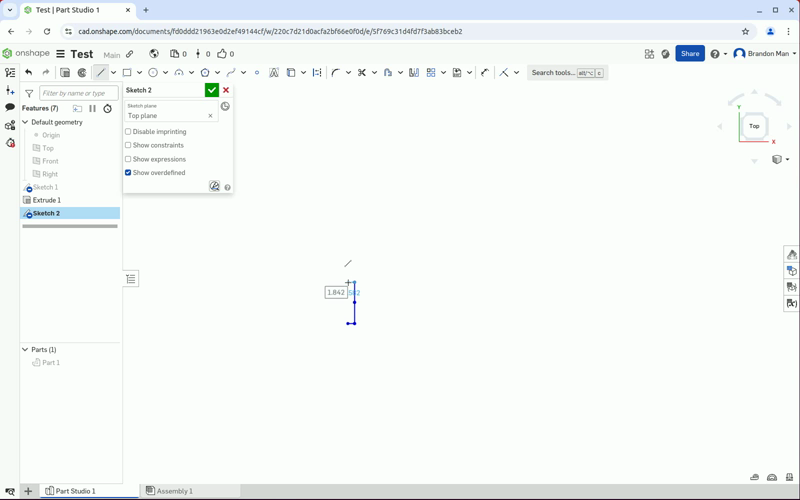
scroll(6)
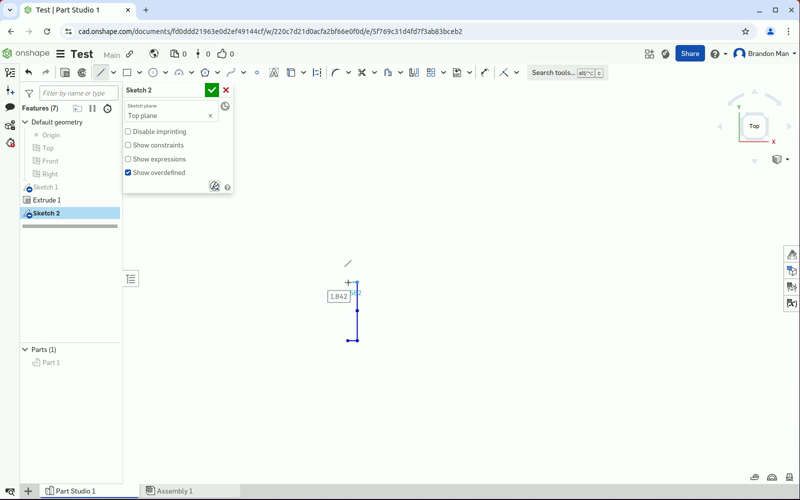
scroll(6)
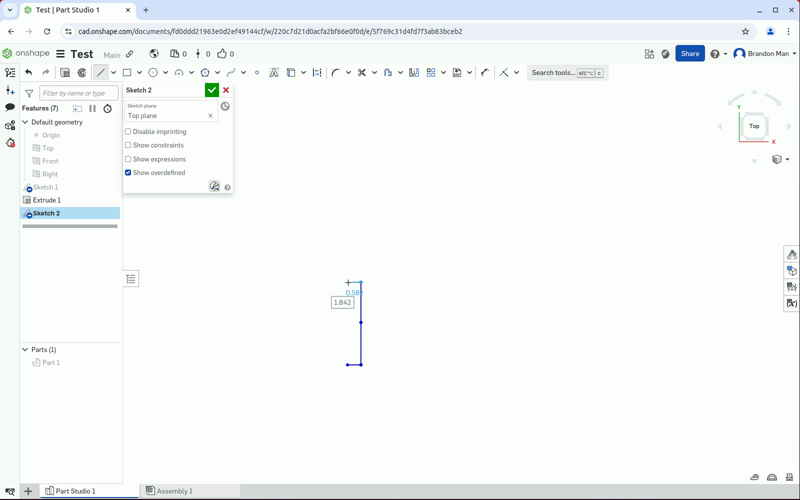
scroll(6)
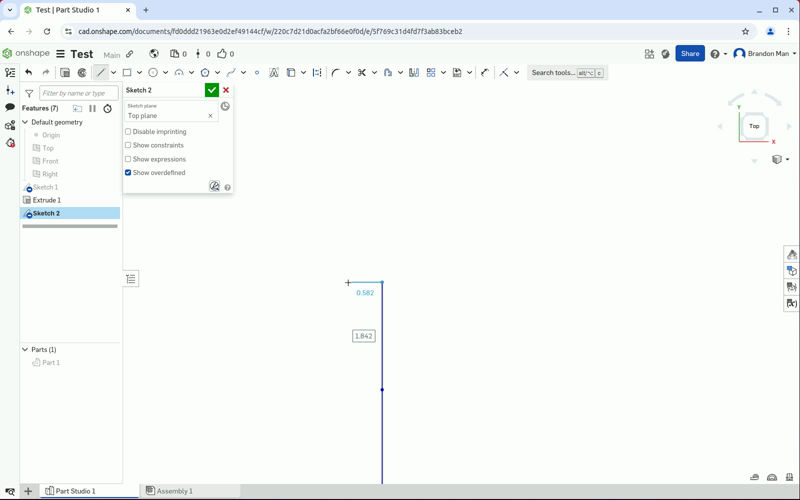
click(348, 282)
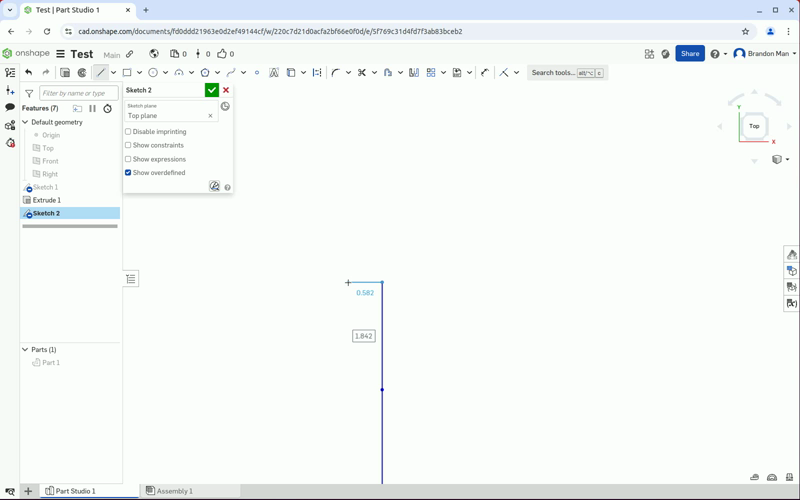
scroll(-6)
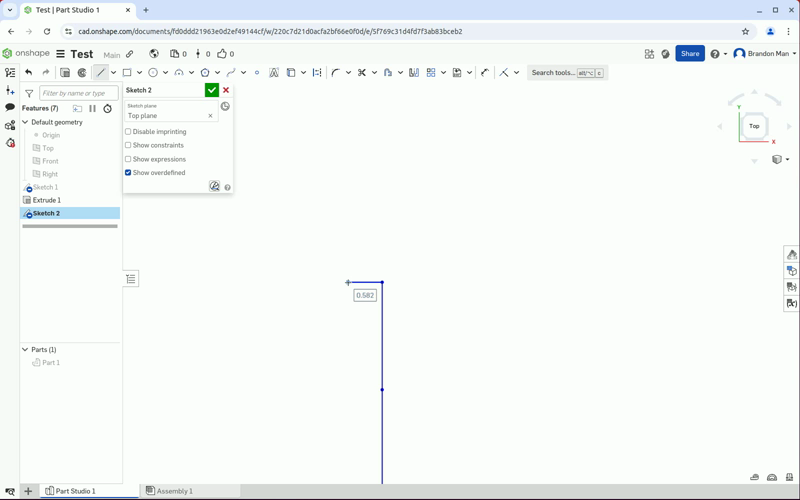
scroll(-6)
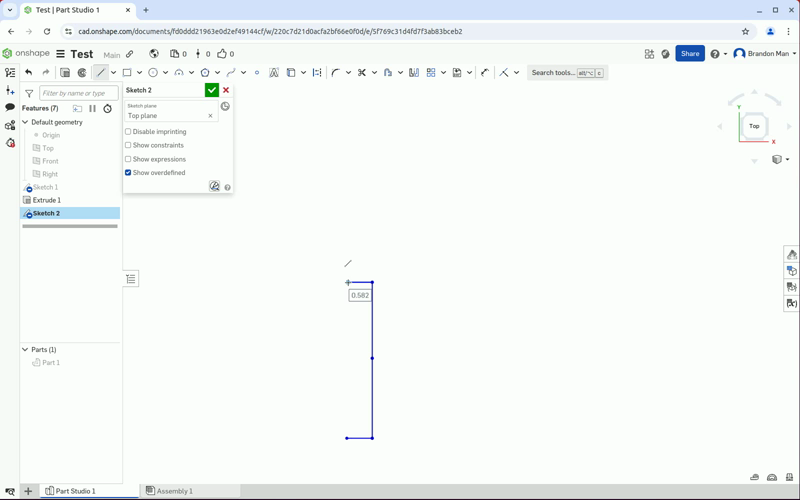
scroll(-6)
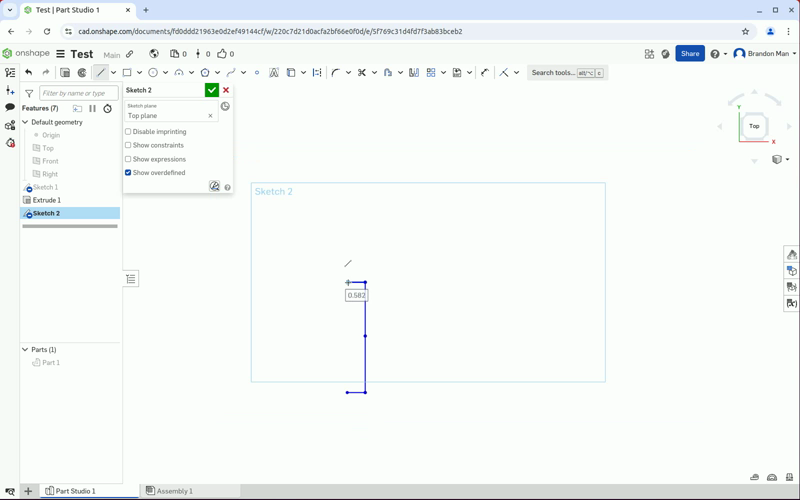
scroll(-6)
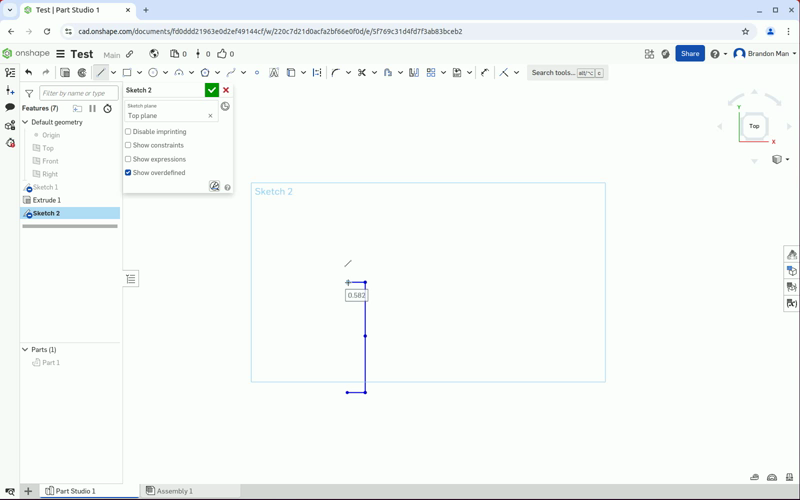
scroll(-6)
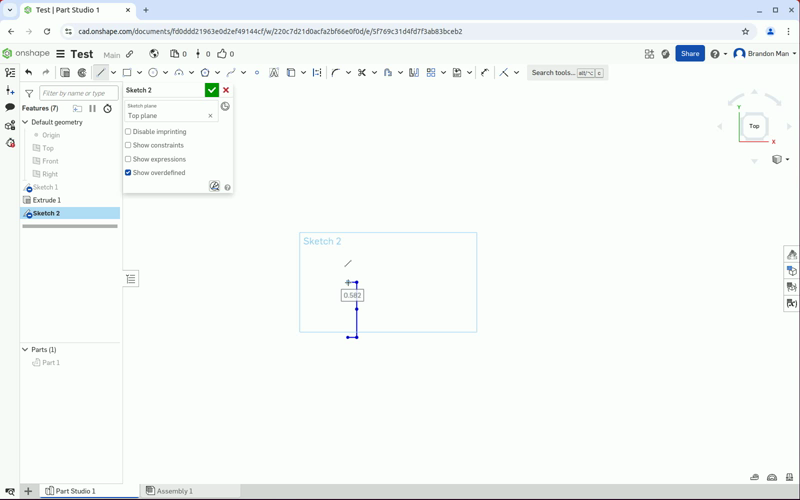
scroll(-6)
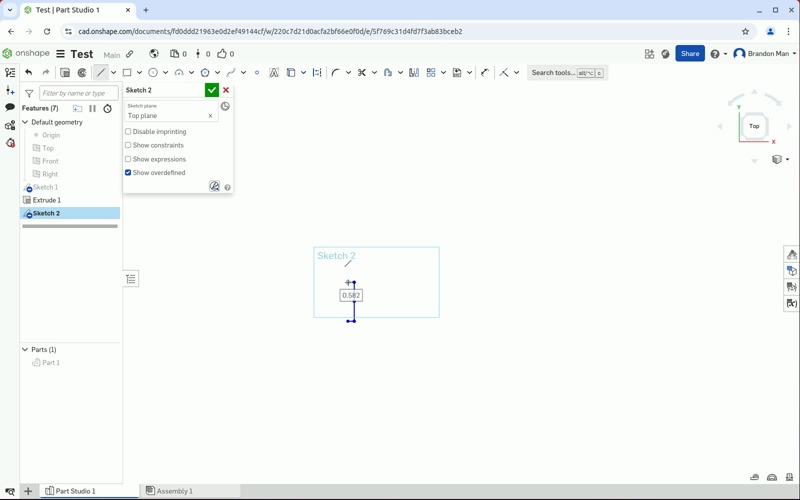
scroll(-6)
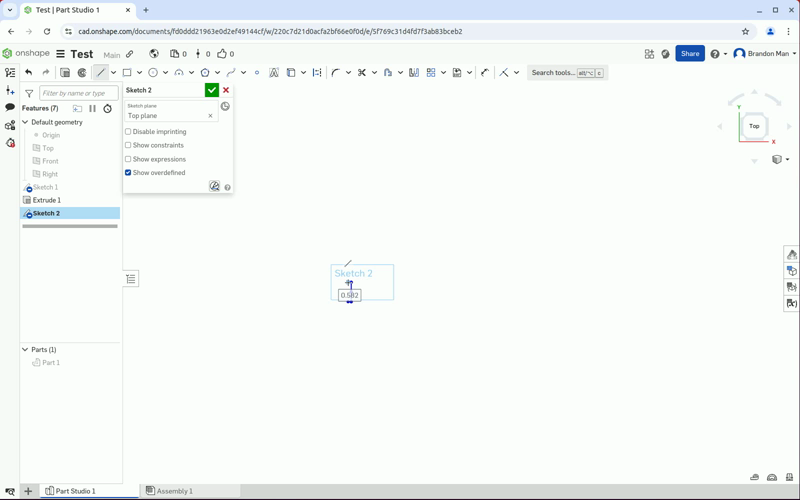
key_up(shift)
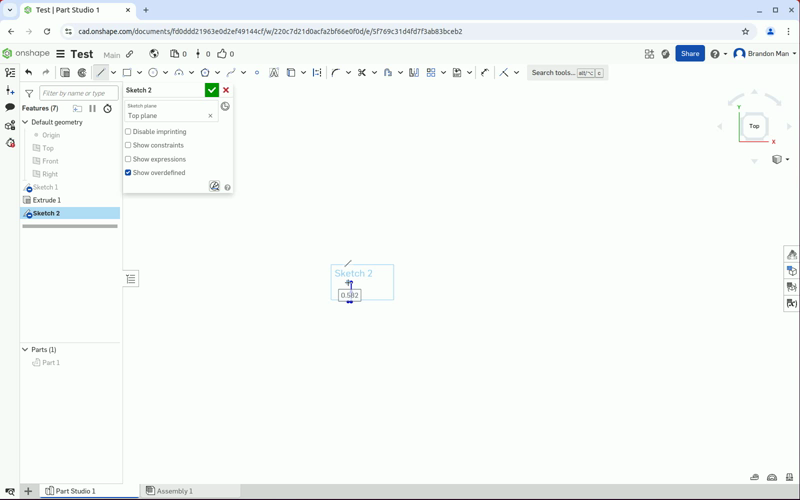
mouse_move(378, 282)
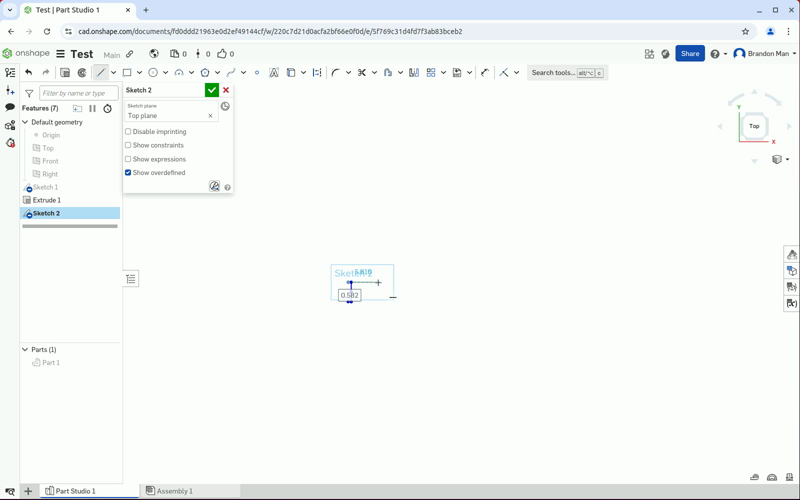
key_down(shift)
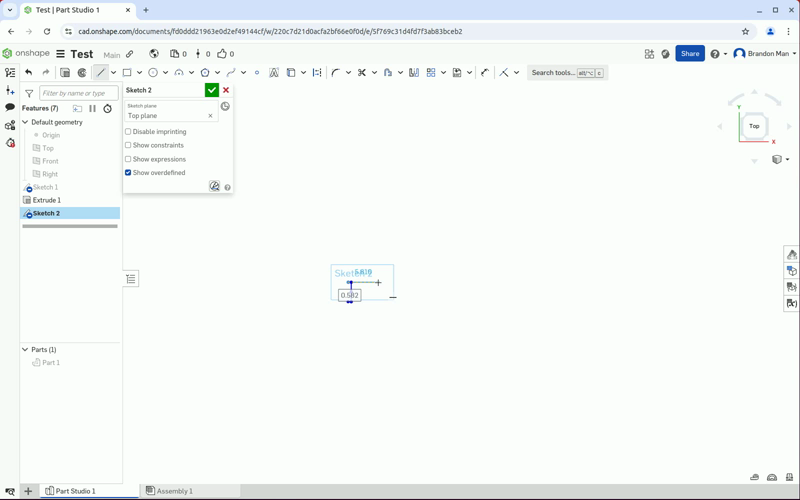
mouse_move(348, 301)
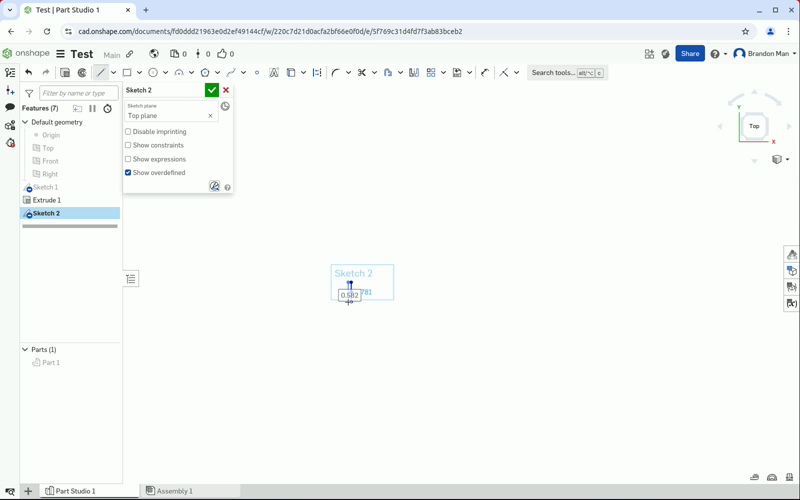
scroll(6)
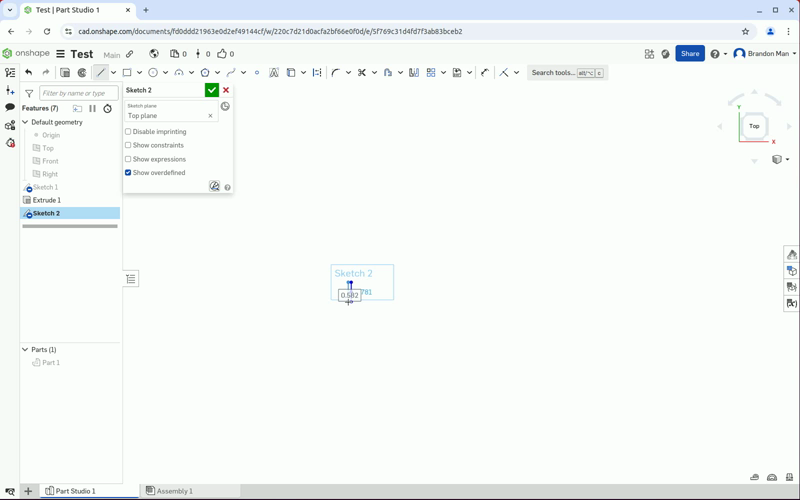
scroll(6)
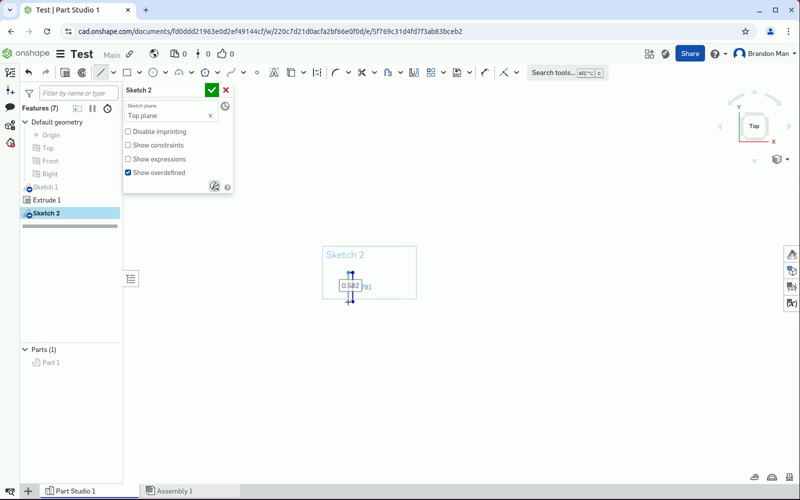
scroll(6)
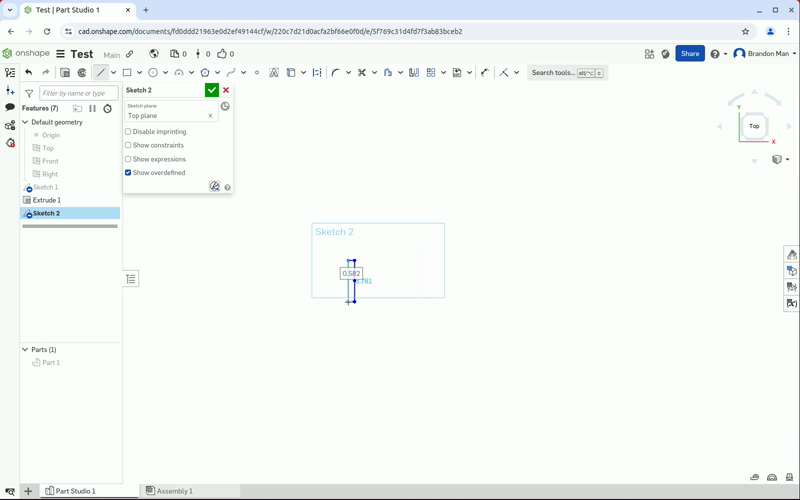
scroll(6)
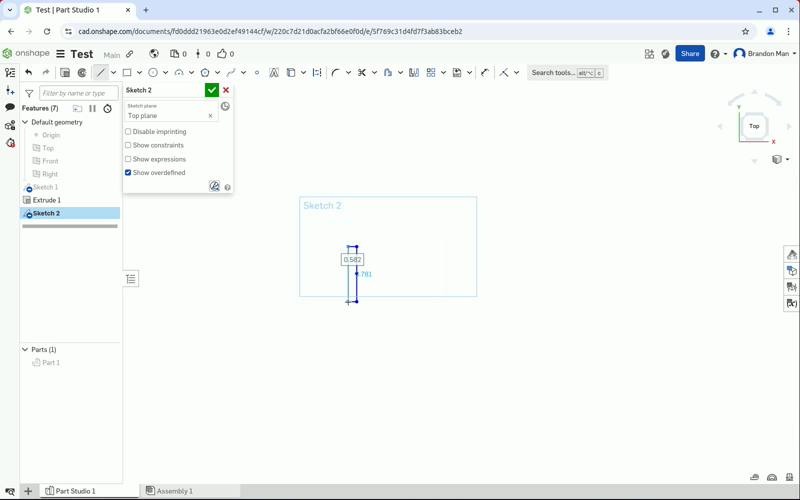
scroll(6)
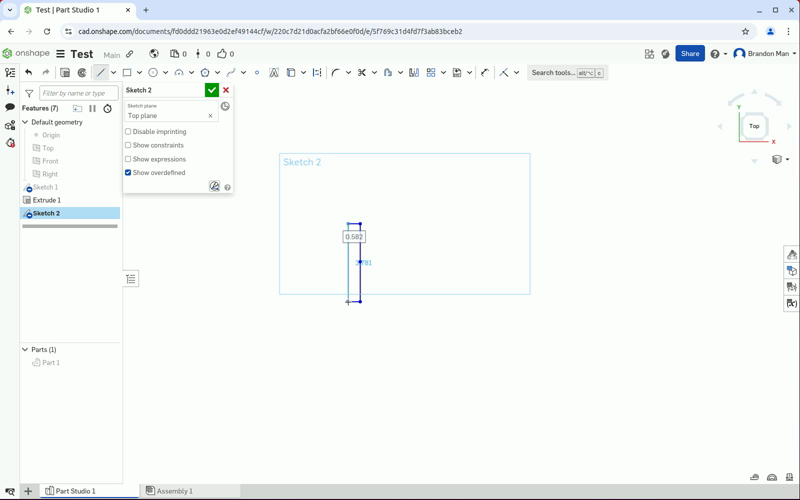
scroll(6)
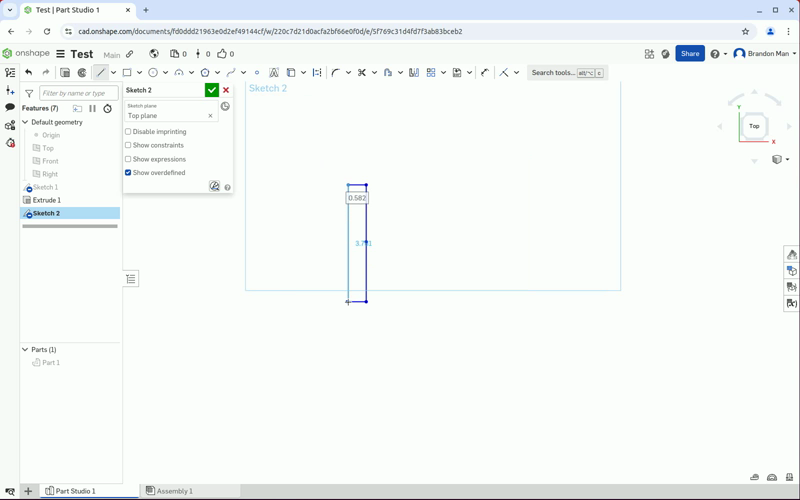
scroll(6)
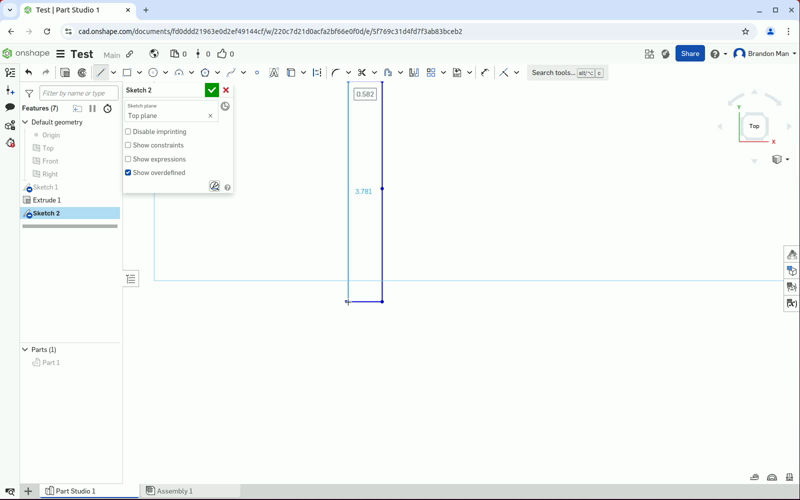
key_up(shift)
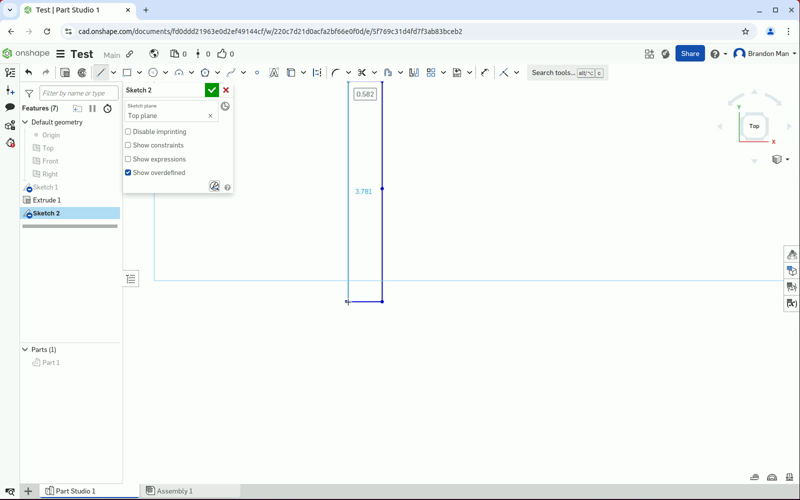
click(348, 301)
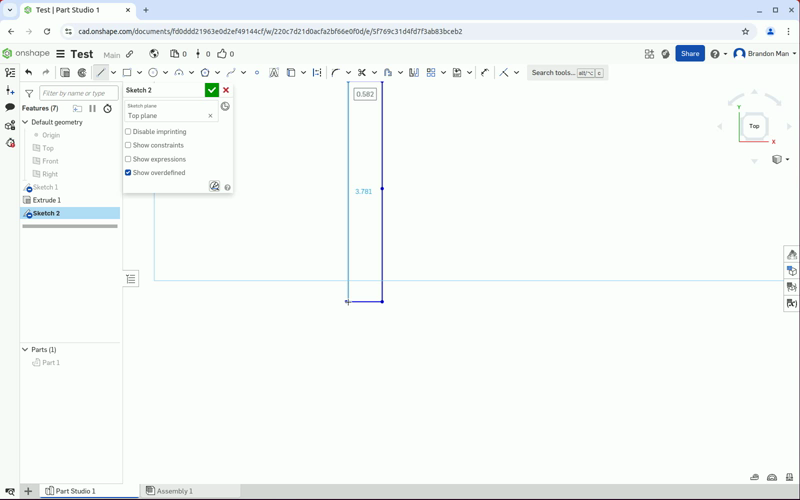
scroll(-6)
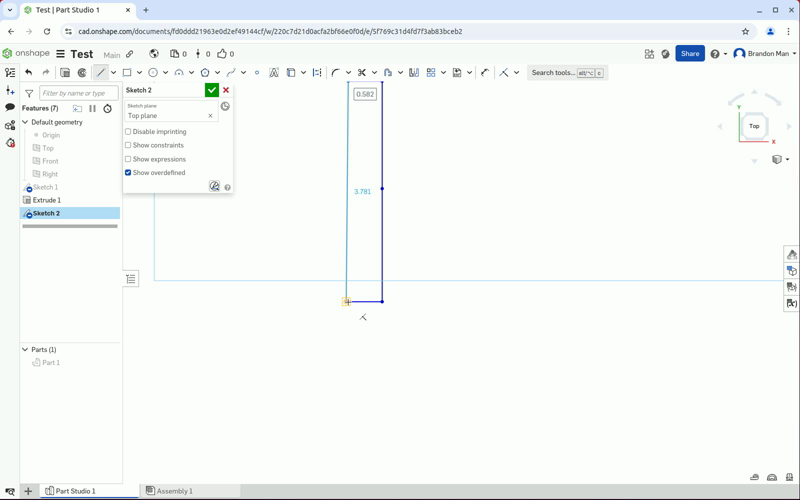
scroll(-6)
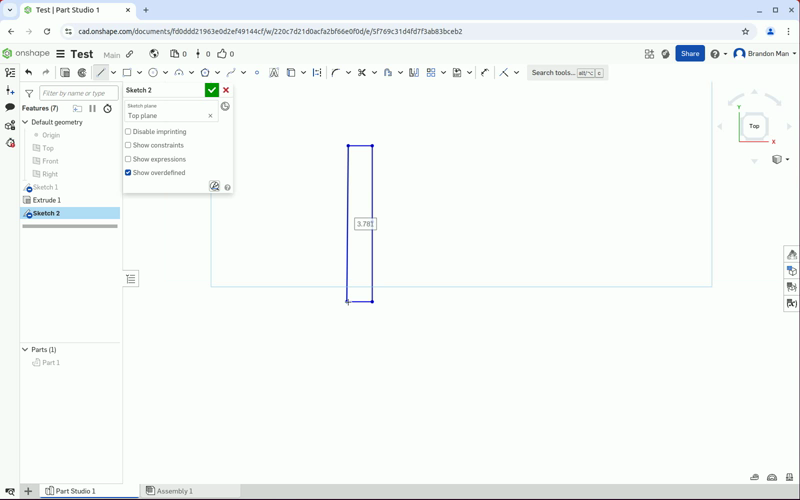
scroll(-6)
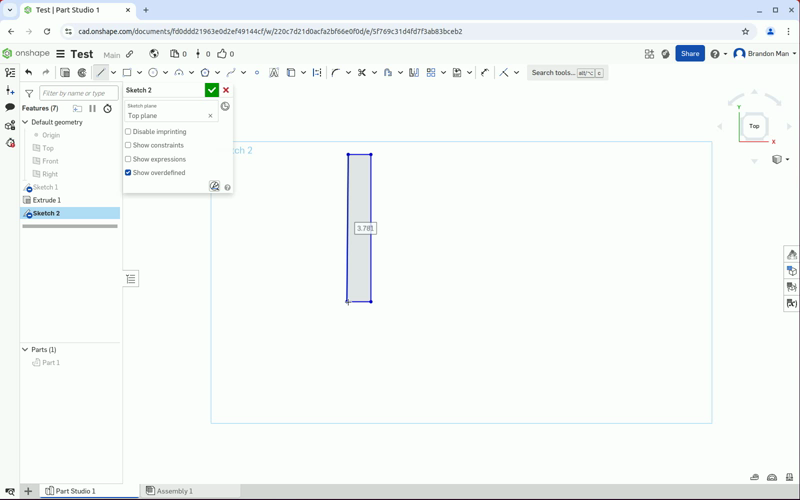
scroll(-6)
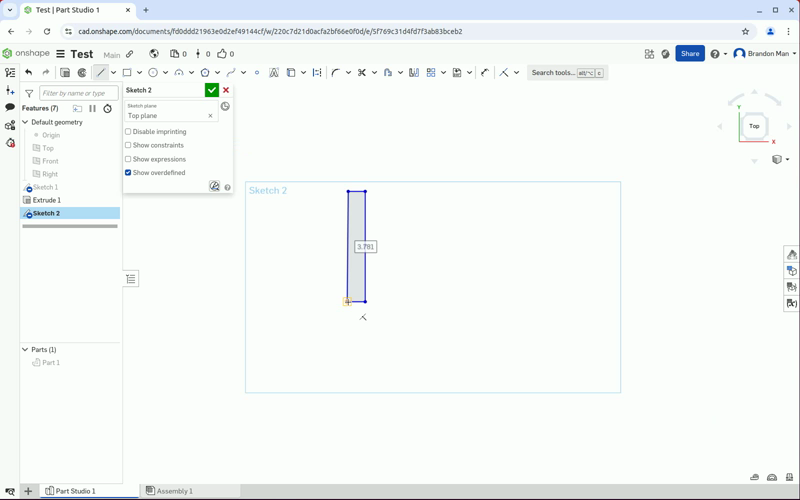
scroll(-6)
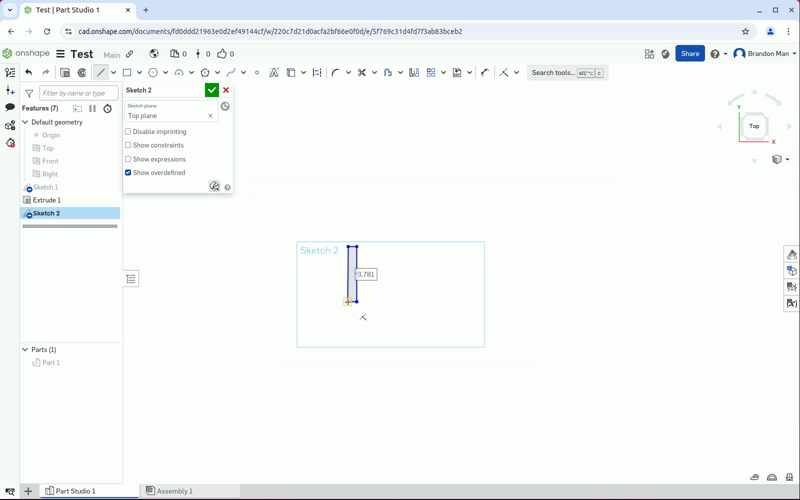
scroll(-6)
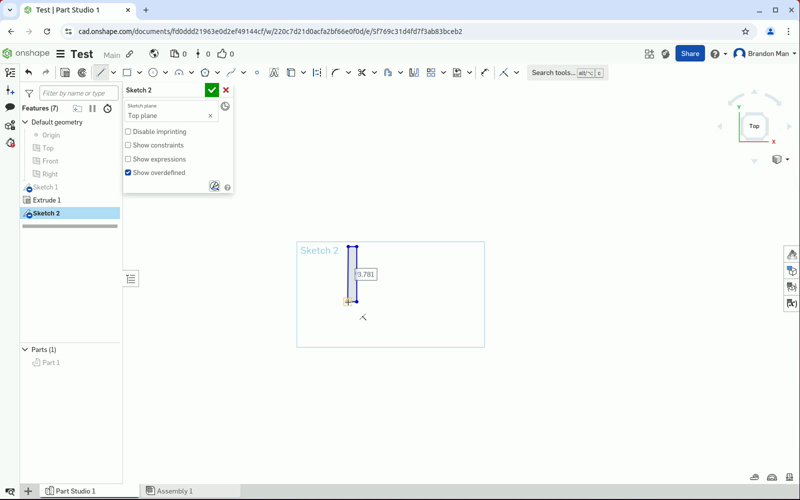
scroll(-6)
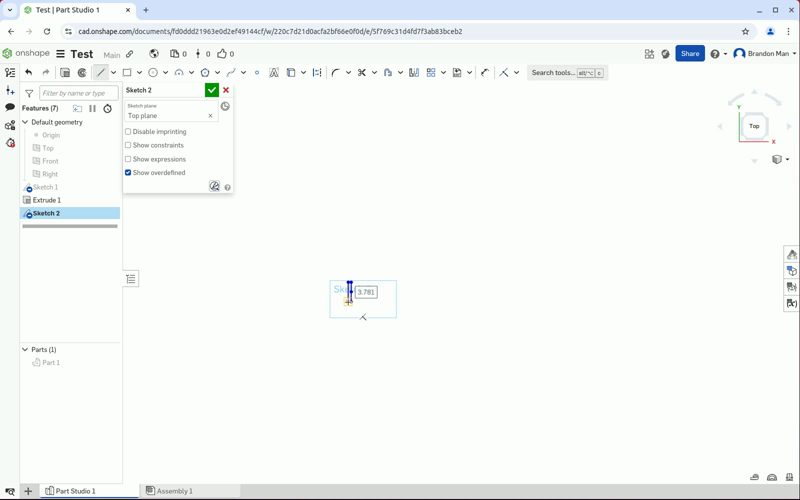
key(esc)
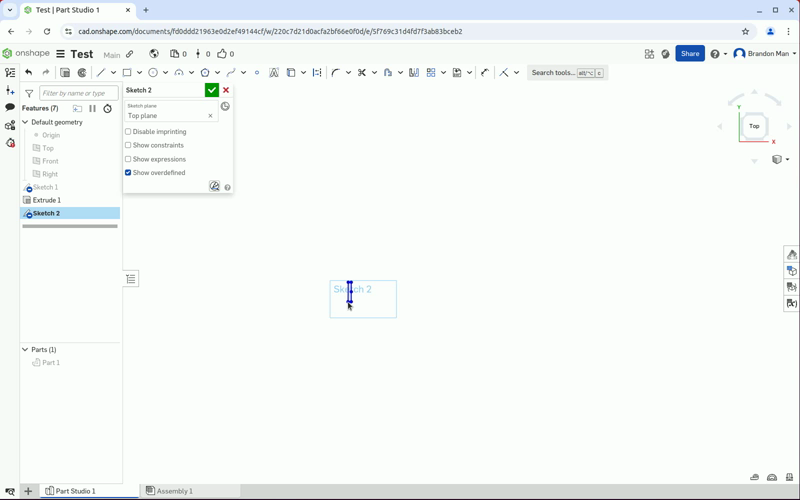
mouse_move(348, 292)
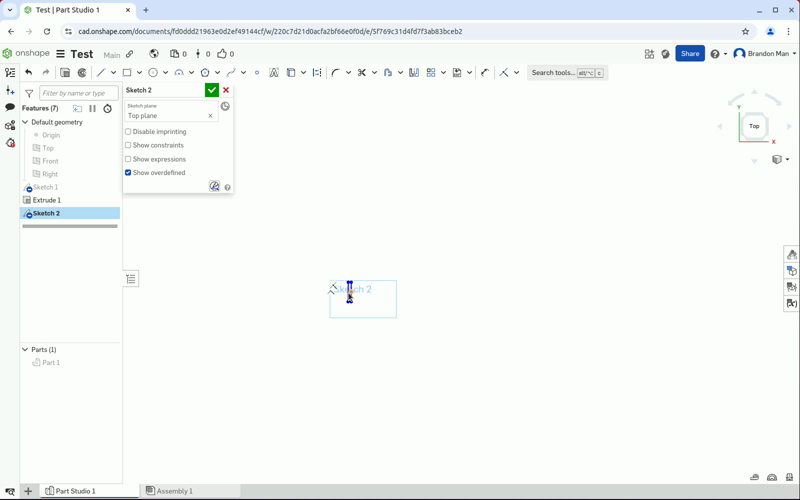
scroll(6)
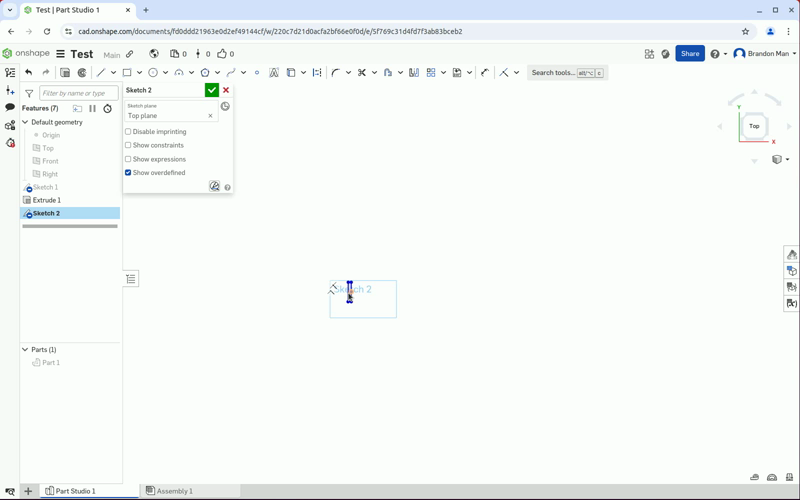
scroll(6)
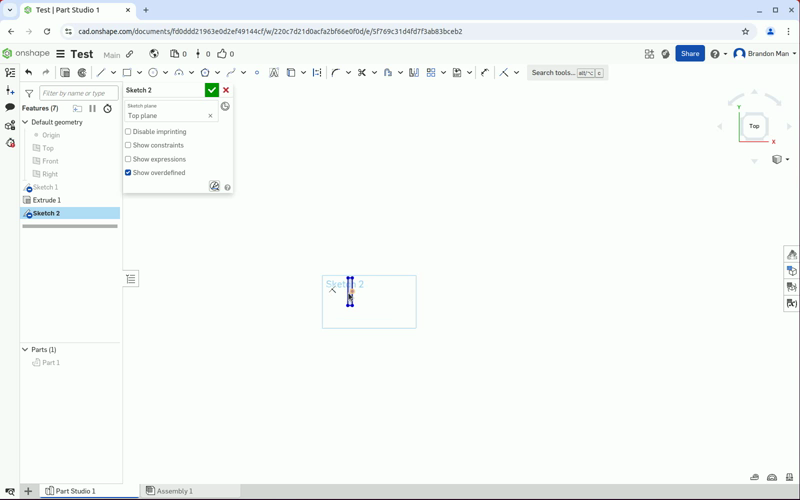
scroll(6)
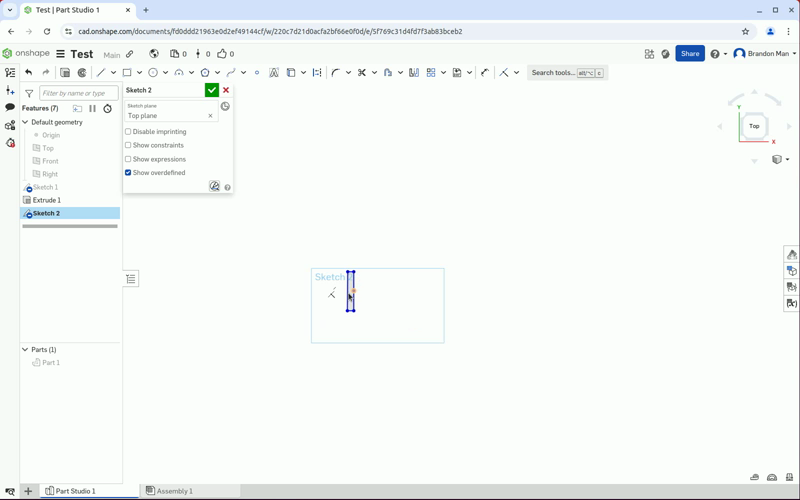
scroll(6)
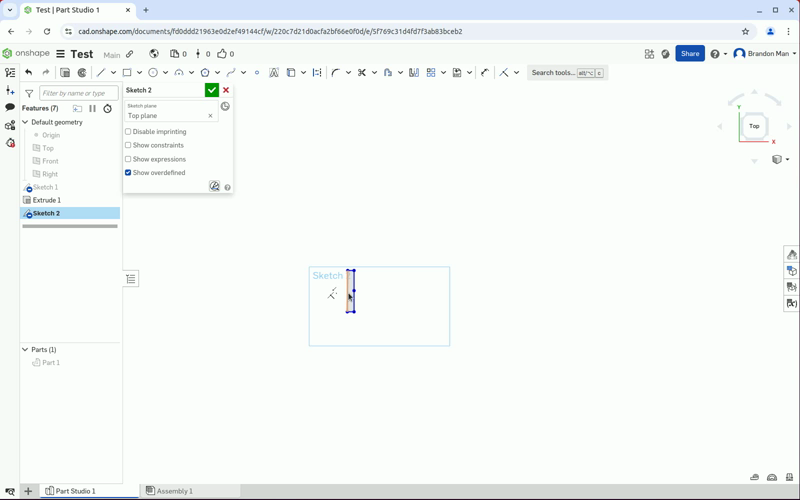
scroll(6)
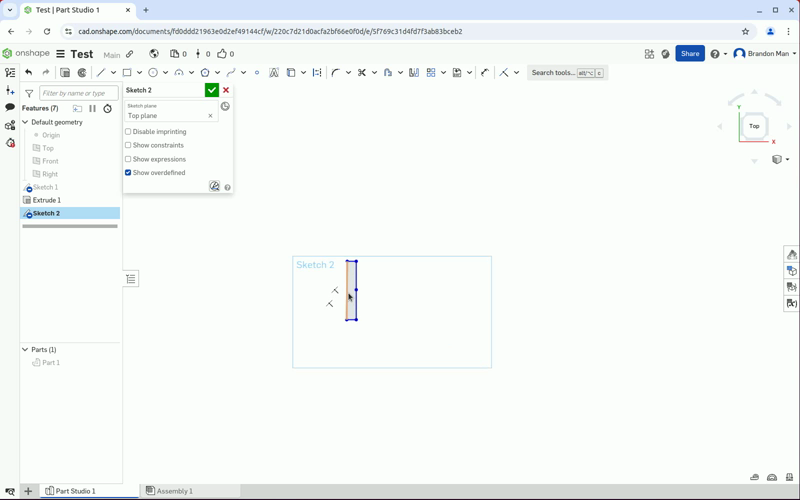
scroll(6)
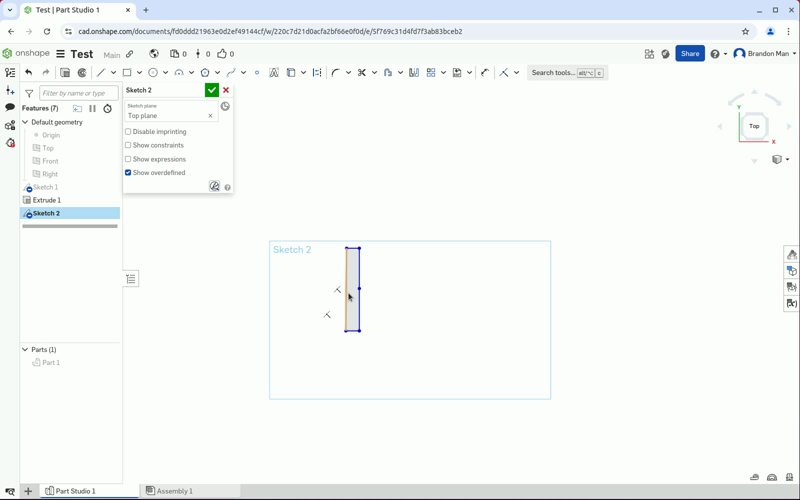
scroll(6)
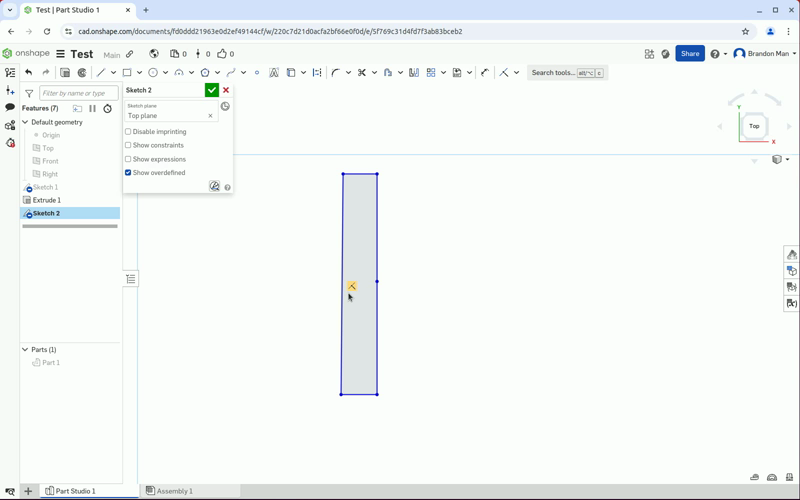
click(348, 292)
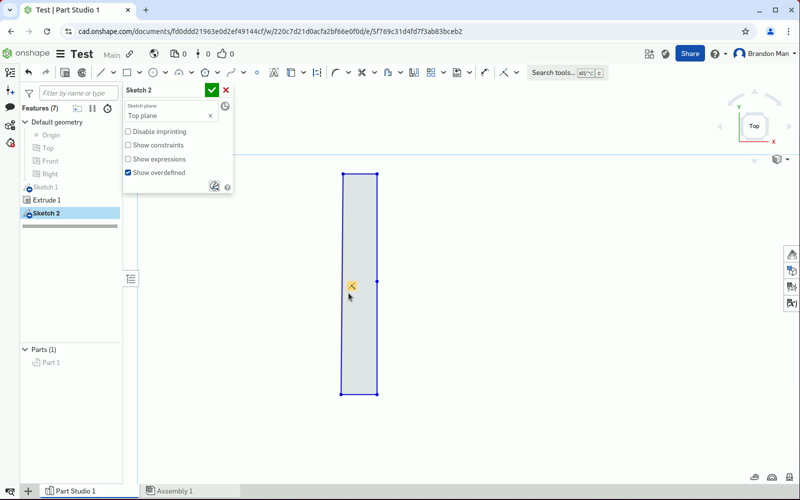
scroll(-6)
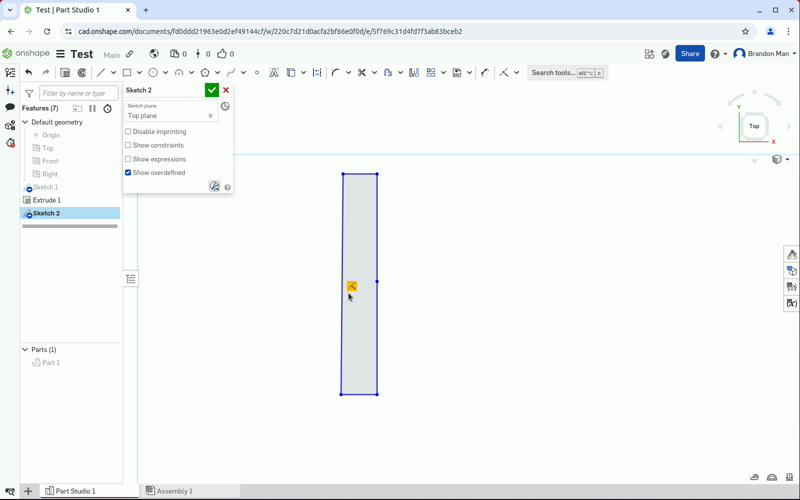
scroll(-6)
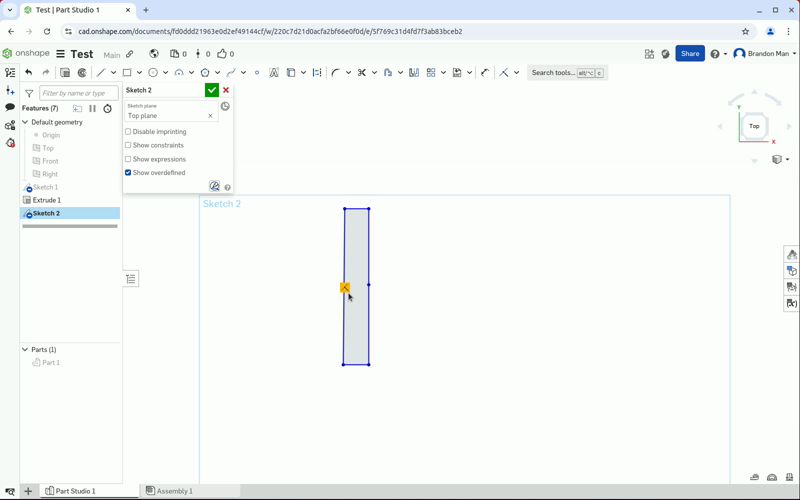
scroll(-6)
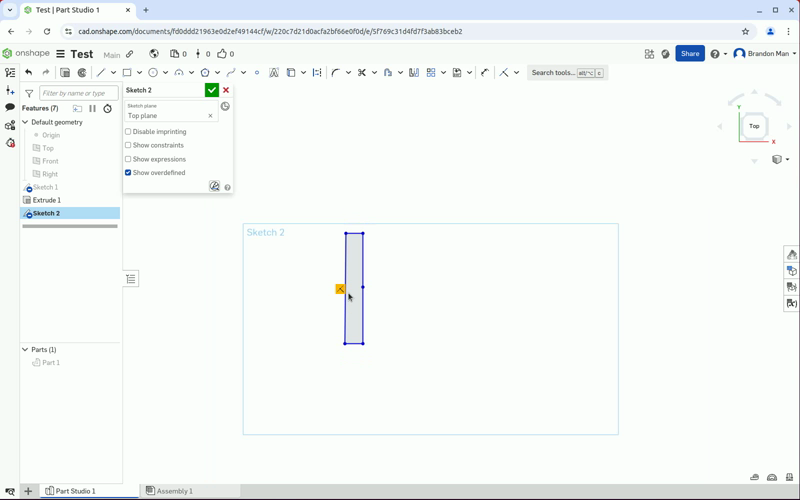
scroll(-6)
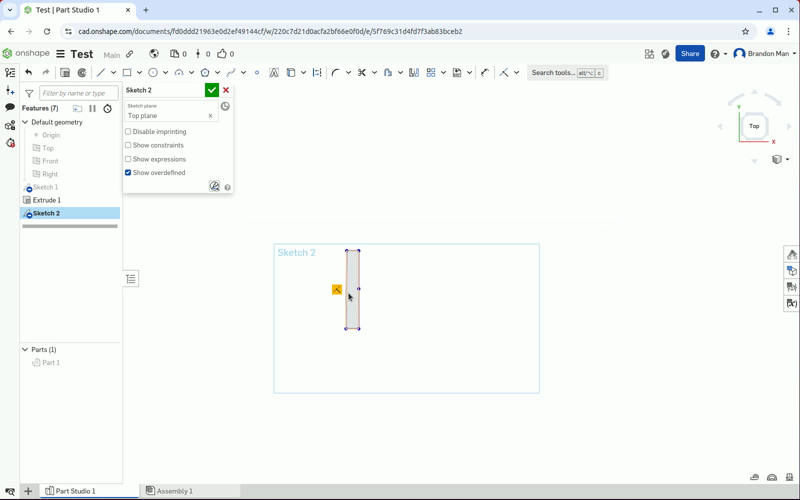
scroll(-6)
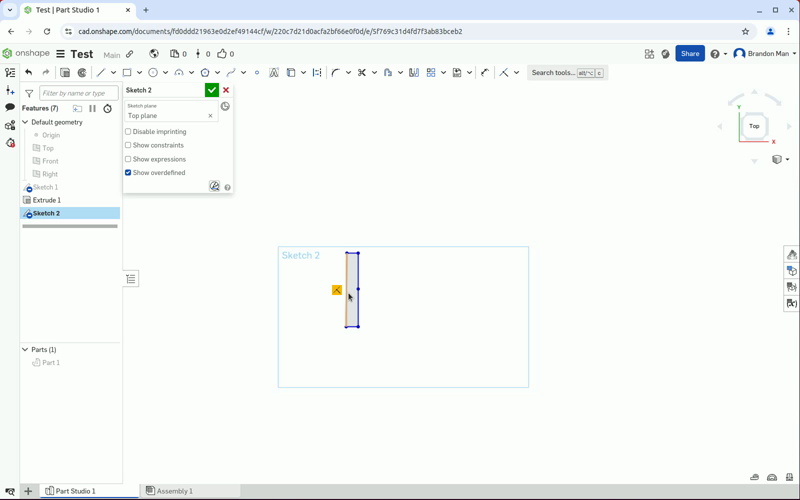
scroll(-6)
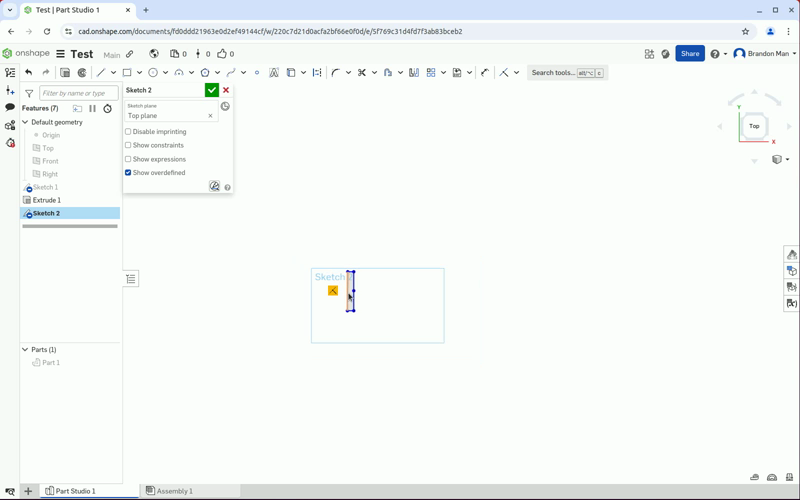
scroll(-6)
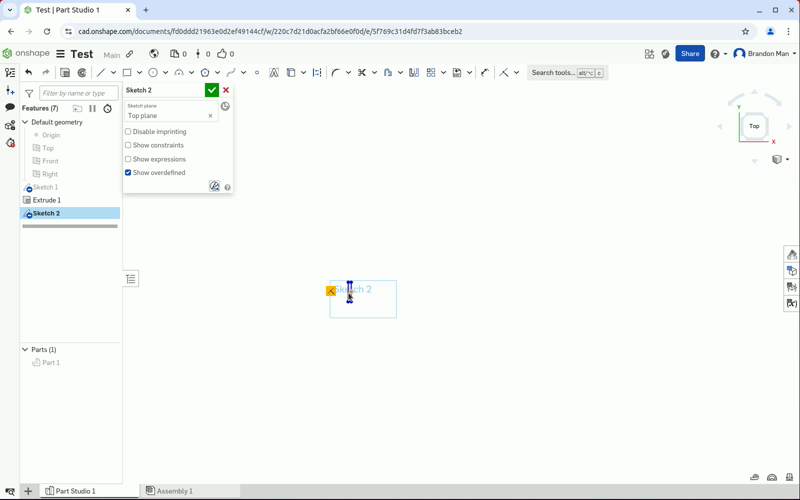
mouse_move(73, 352)
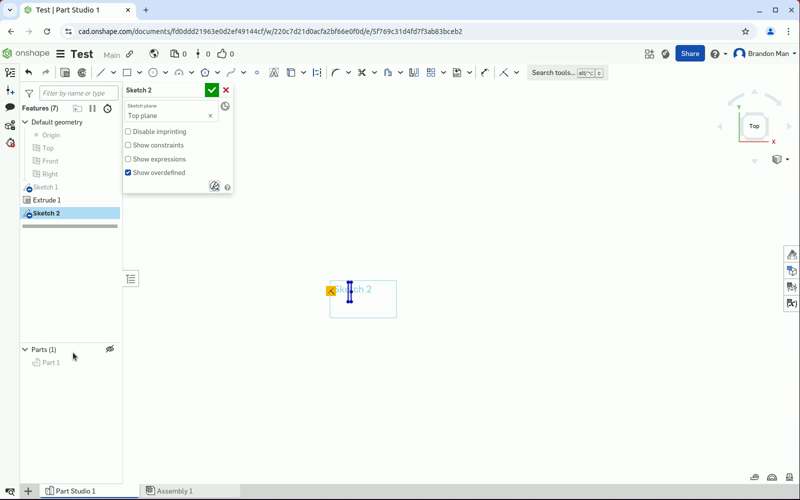
key(shift+y)
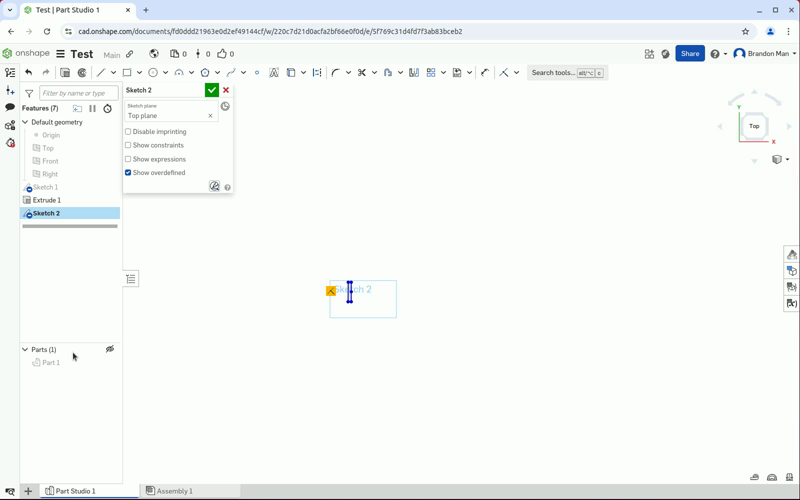
key(shift+e)
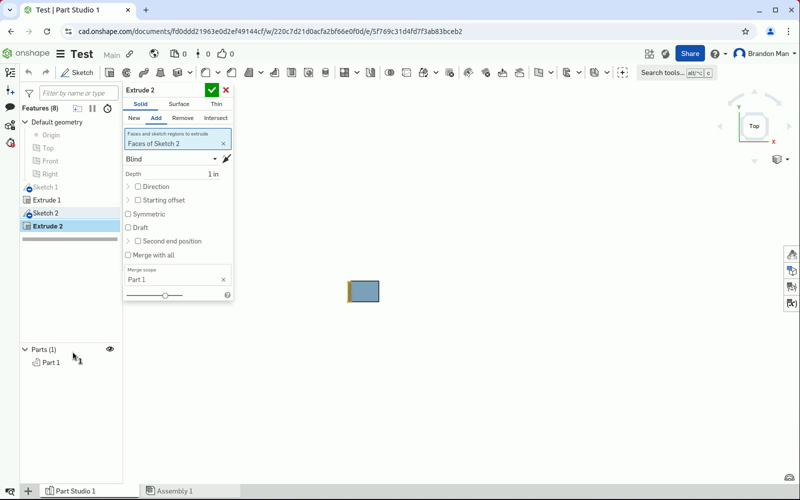
mouse_move(143, 106)
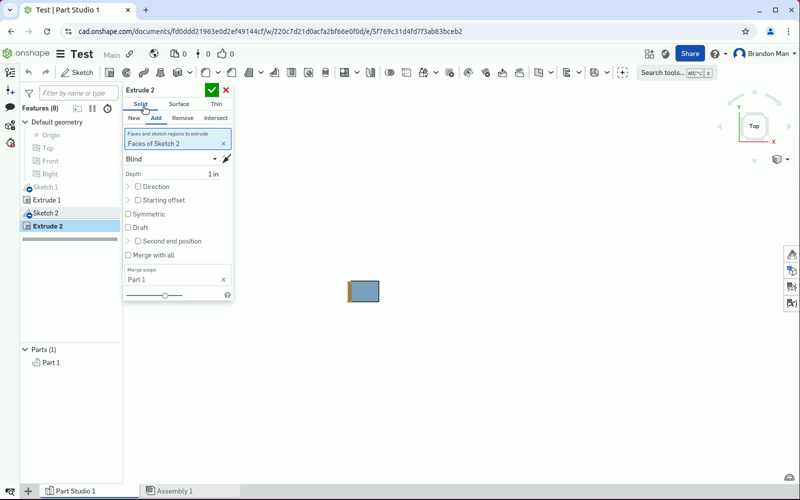
click(143, 106)
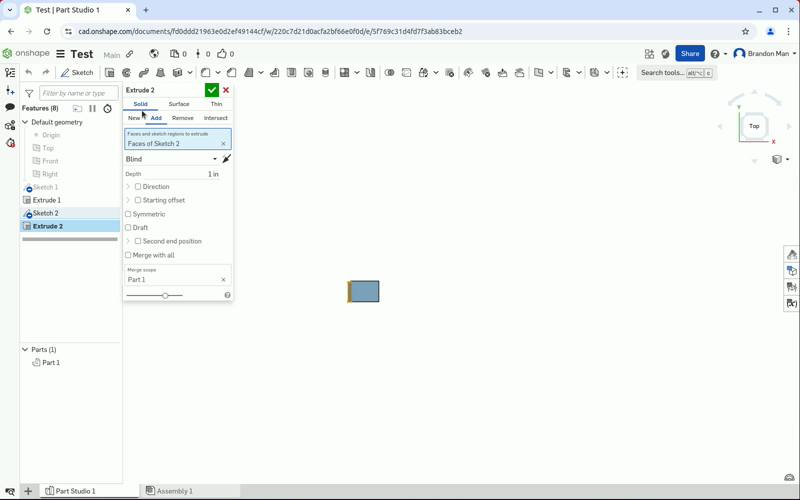
mouse_move(137, 120)
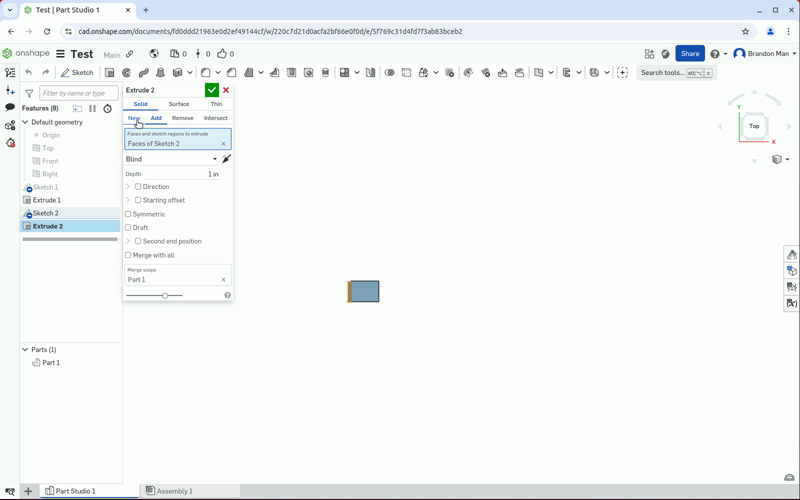
click(137, 120)
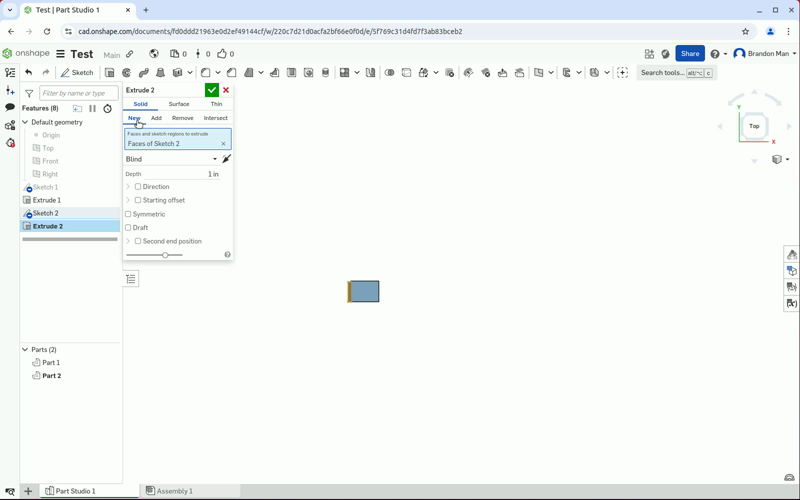
key(tab, 4)
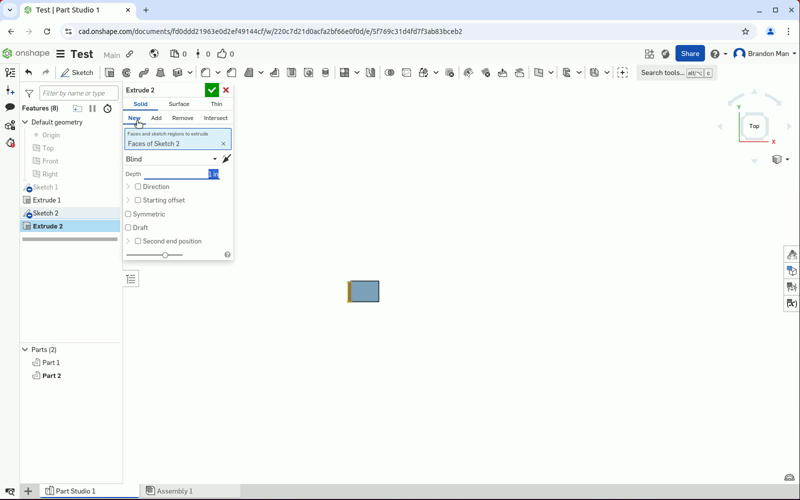
text(0.963)
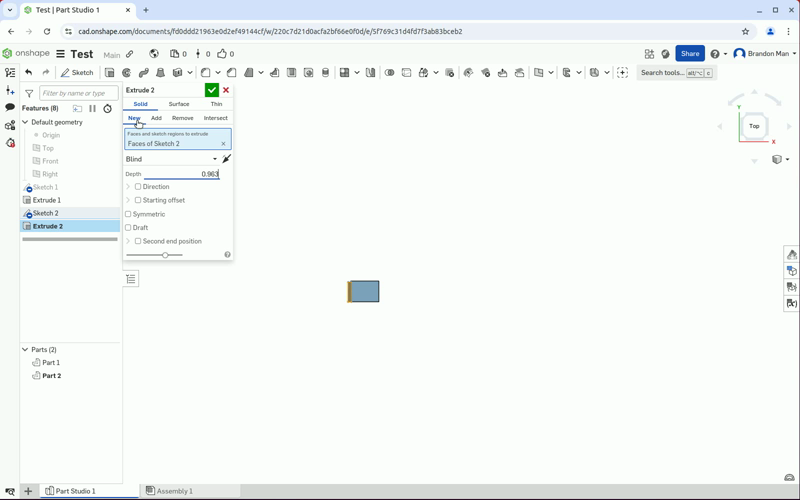
key(enter)
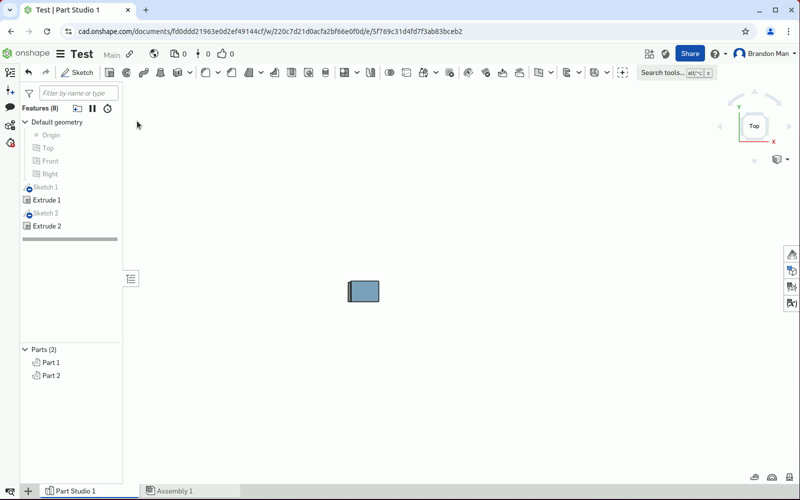
key(shift+h)
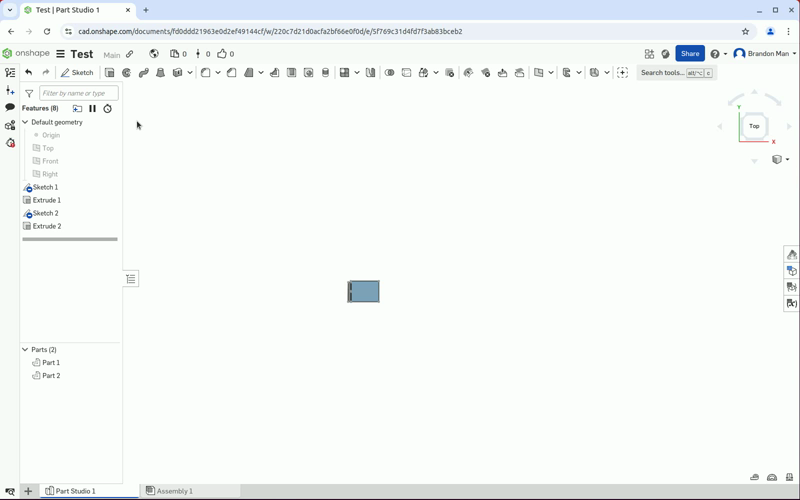
key(shift+h)
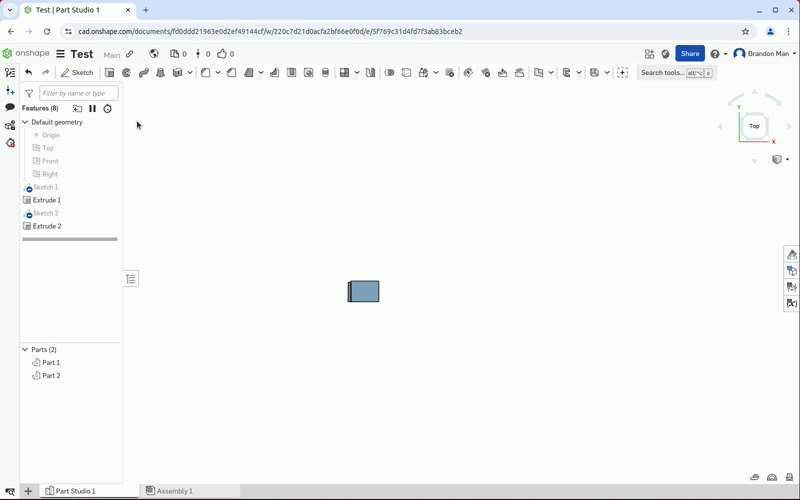
mouse_move(73, 189)
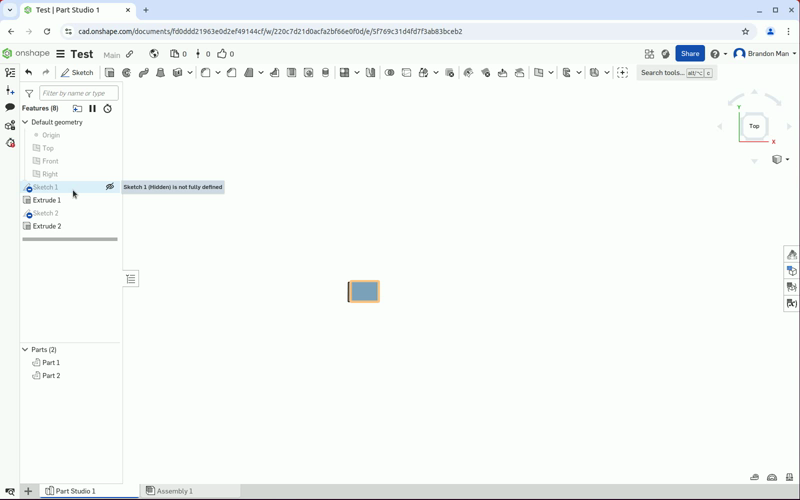
click(73, 189)
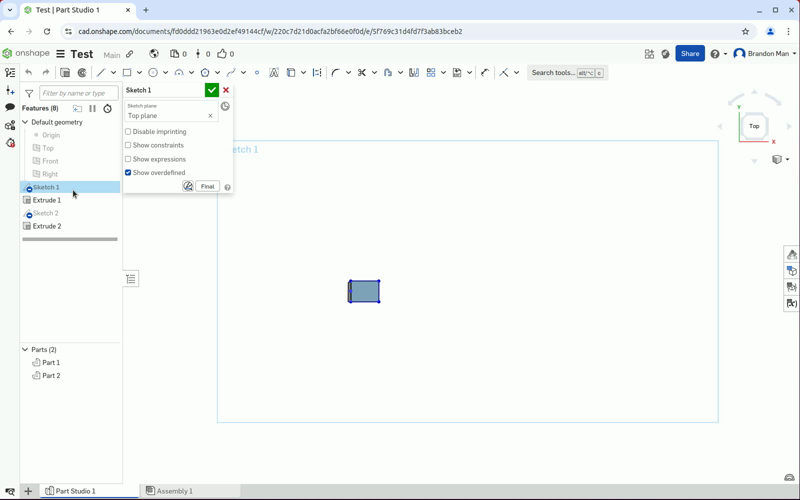
mouse_move(229, 92)
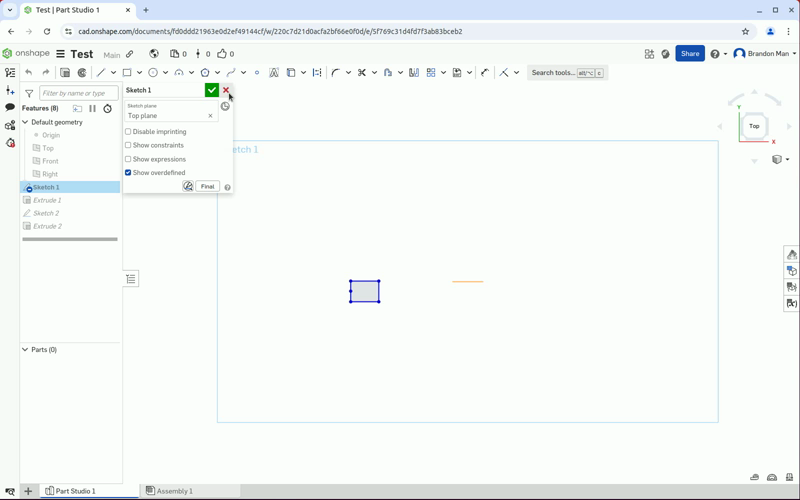
click(229, 92)
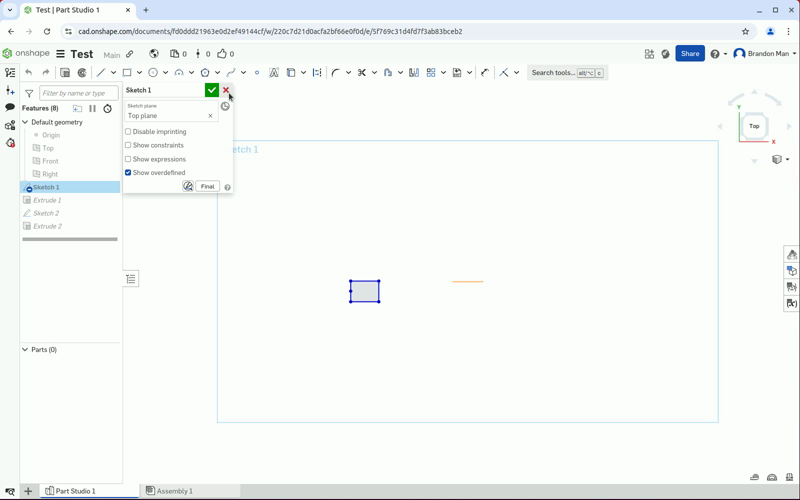
key(shift+s)
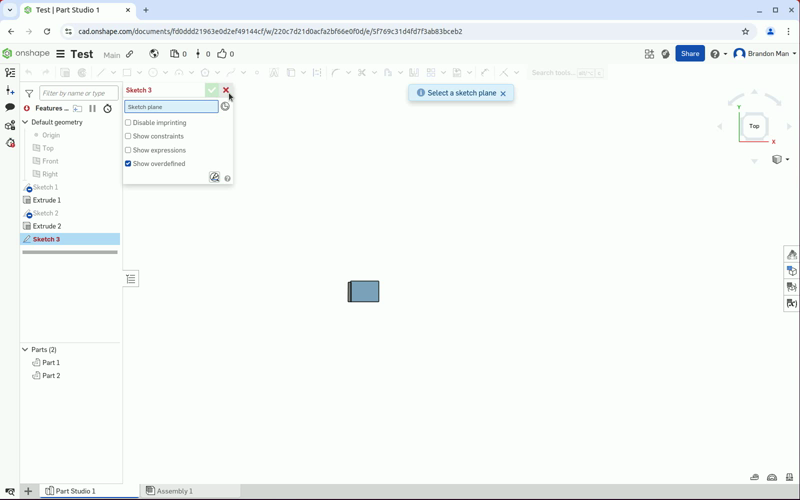
mouse_move(73, 150)
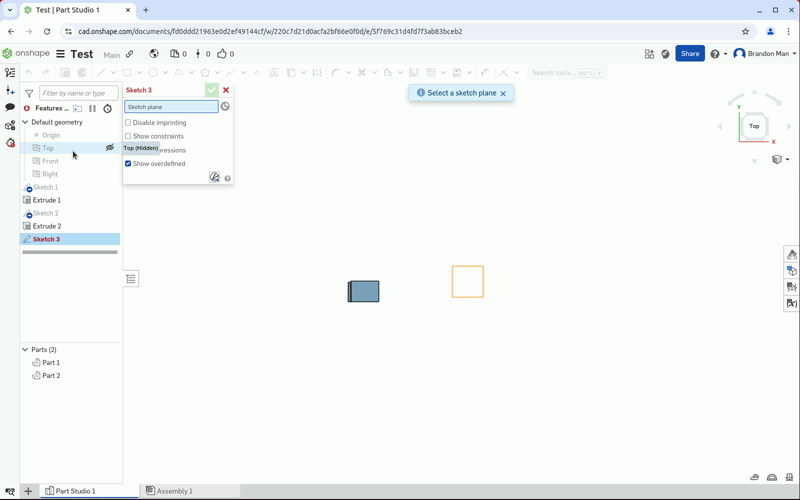
click(73, 150)
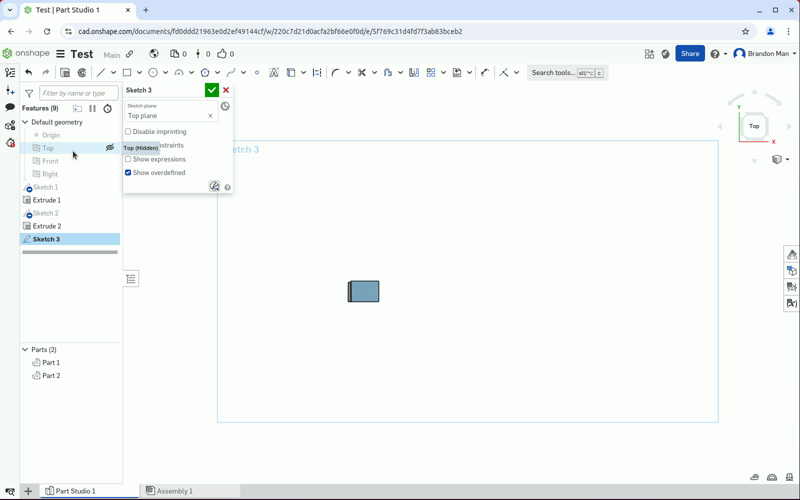
mouse_move(73, 352)
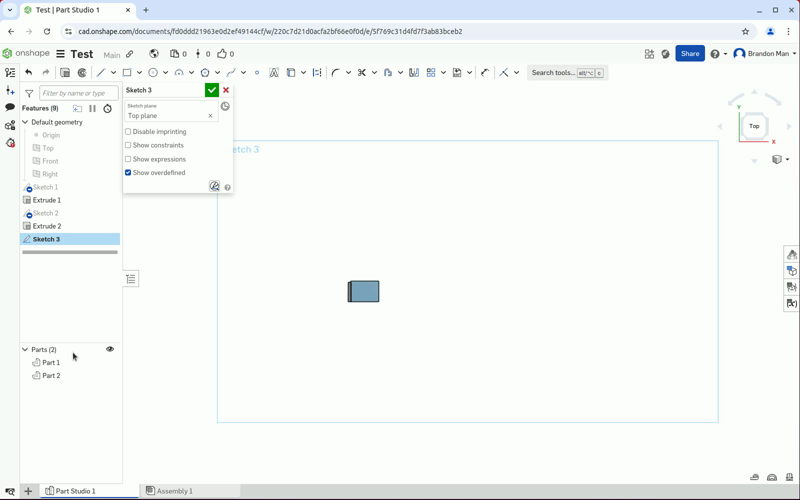
key(y)
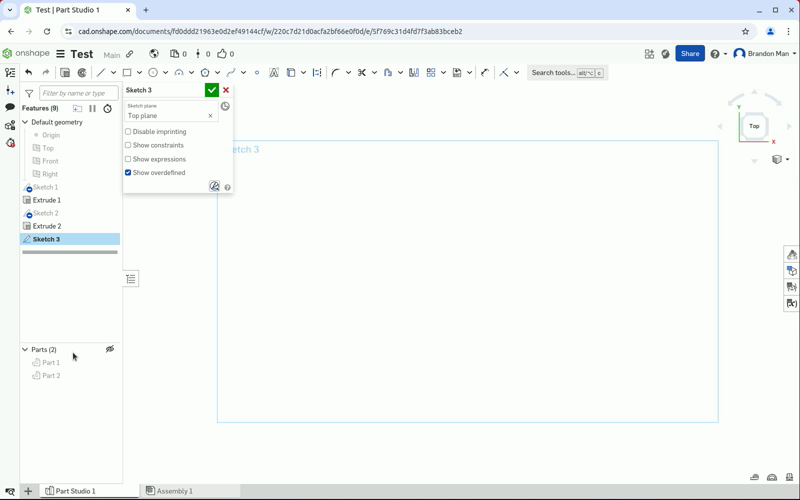
key(l)
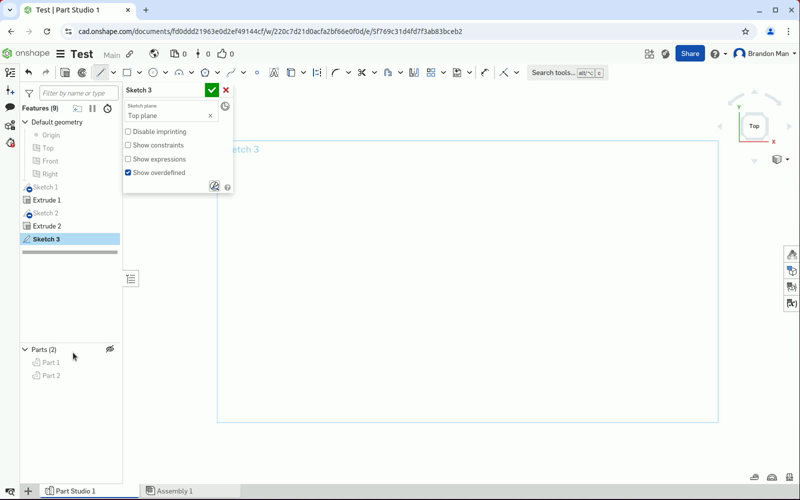
key_down(shift)
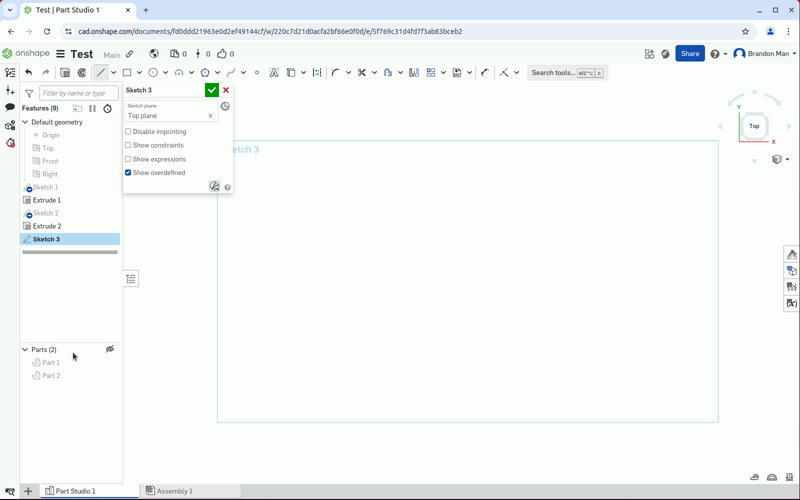
mouse_move(512, 301)
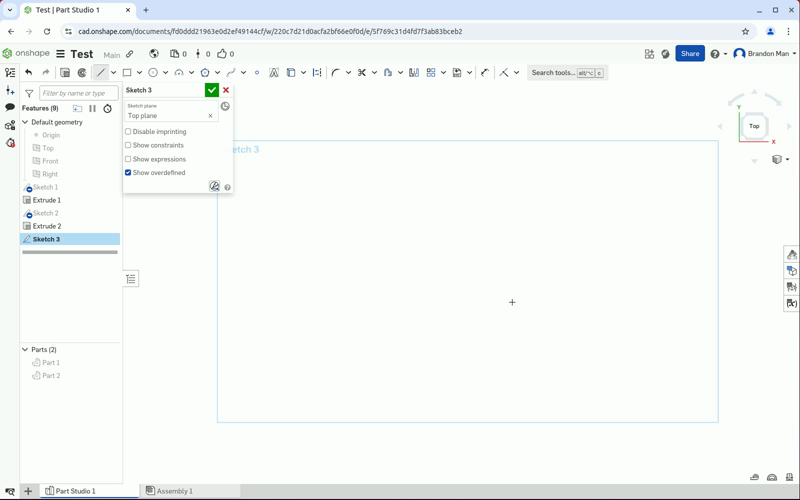
click(512, 301)
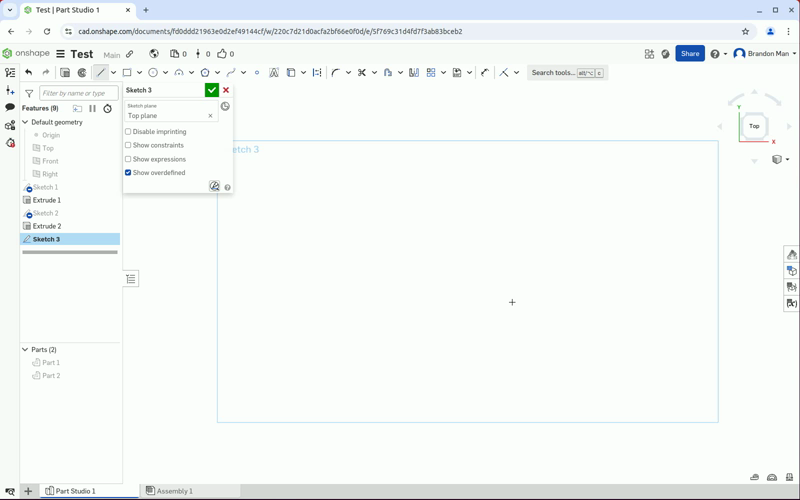
key_up(shift)
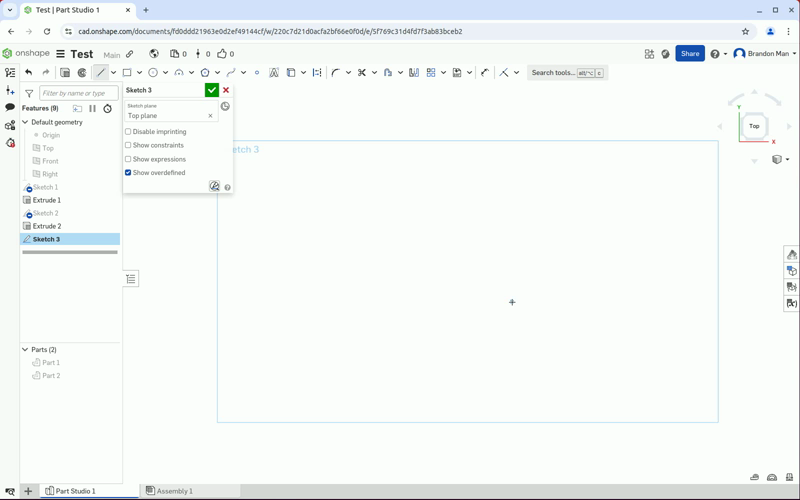
key_down(shift)
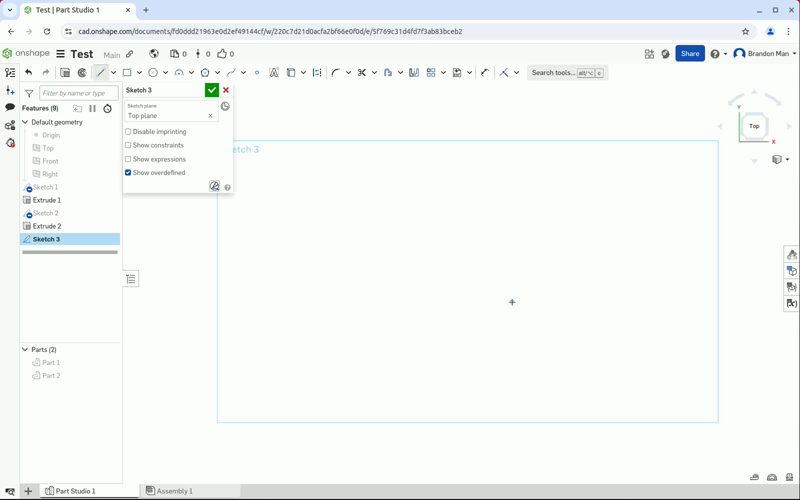
mouse_move(542, 301)
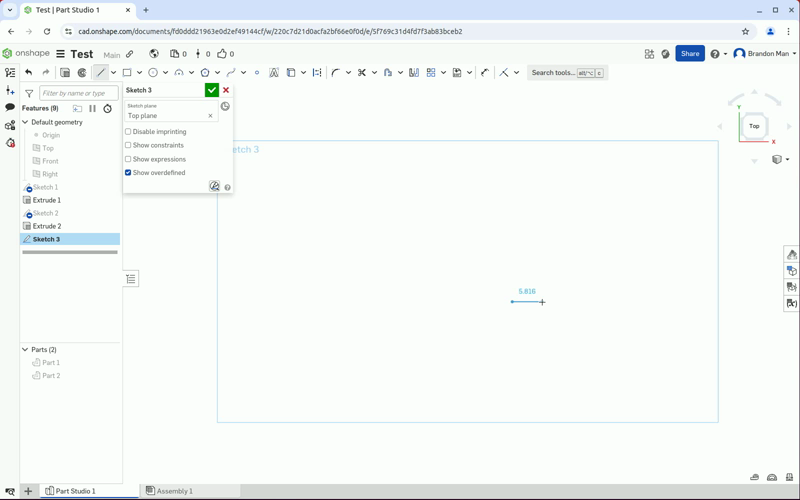
mouse_move(539, 301)
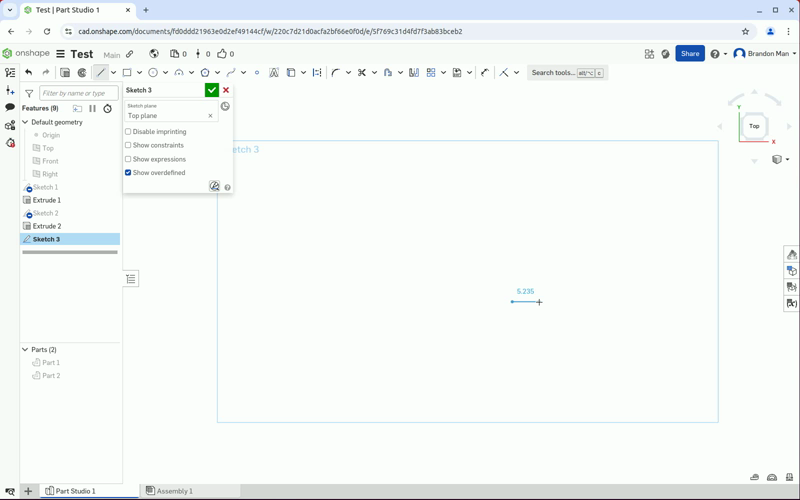
click(539, 301)
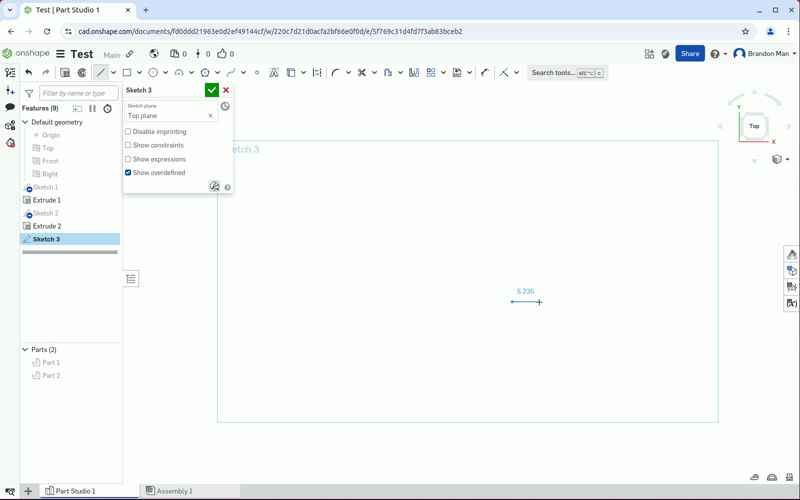
key_up(shift)
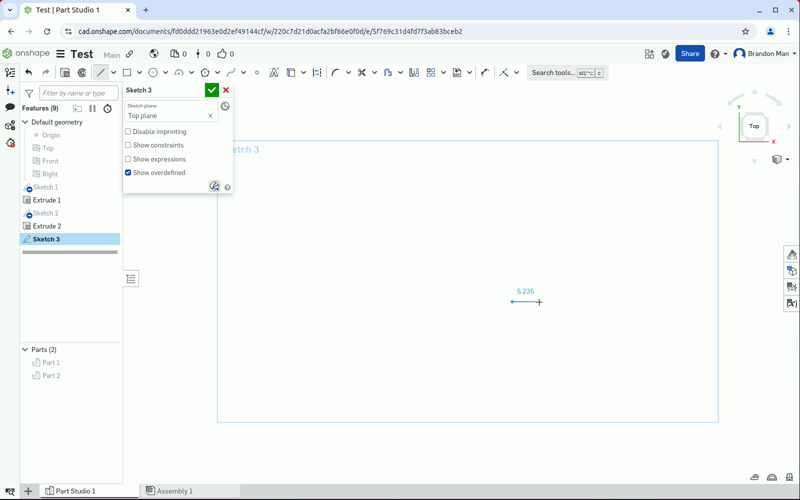
key_down(shift)
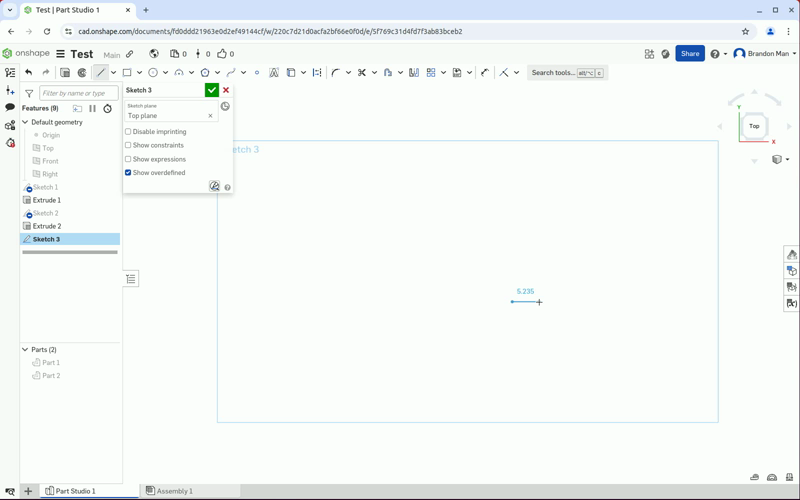
mouse_move(569, 301)
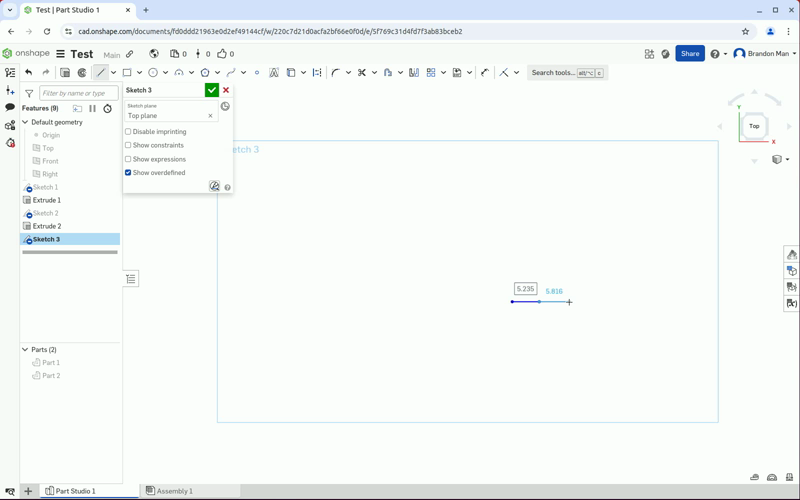
mouse_move(539, 296)
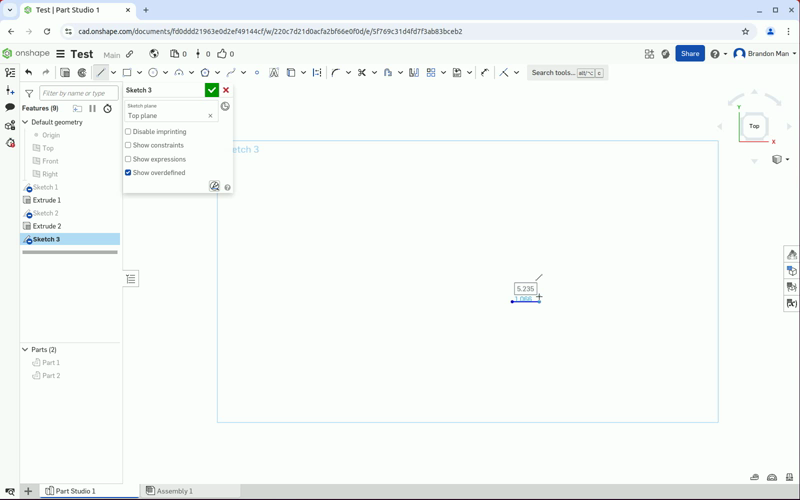
scroll(6)
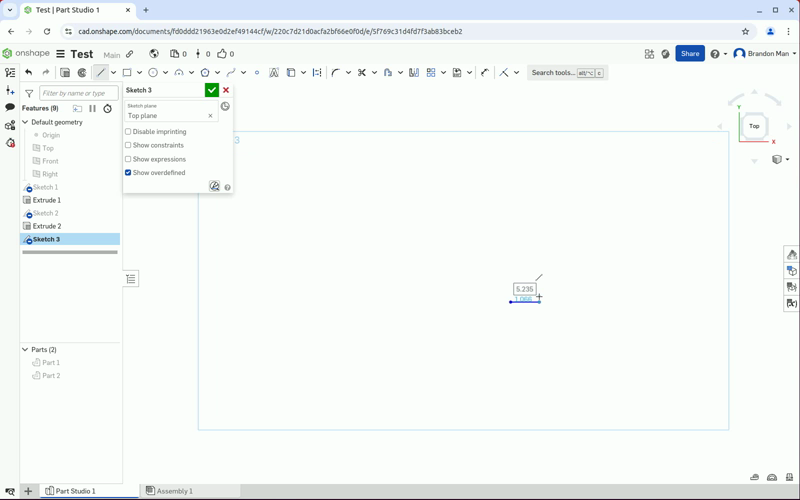
scroll(6)
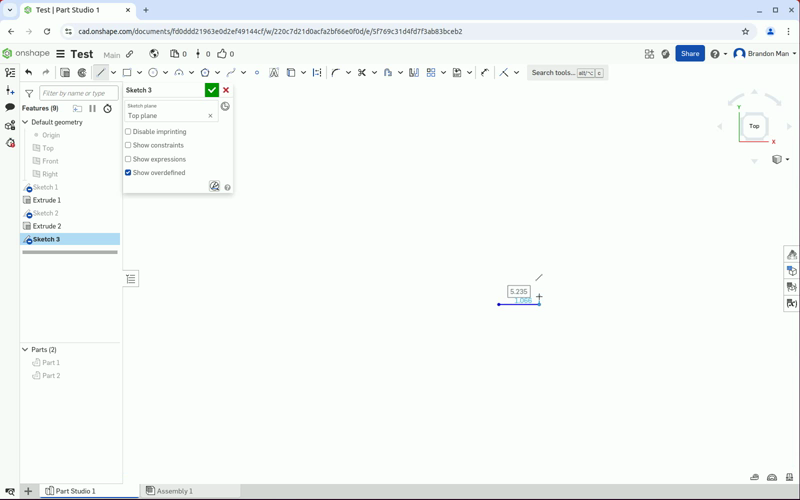
scroll(6)
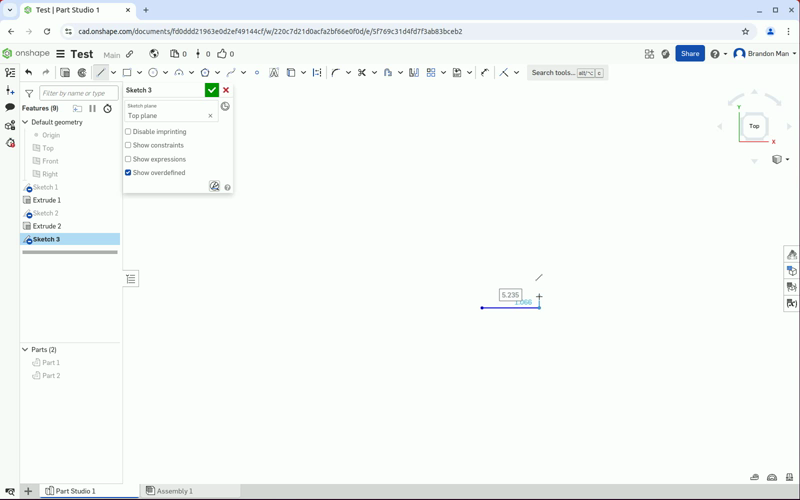
scroll(6)
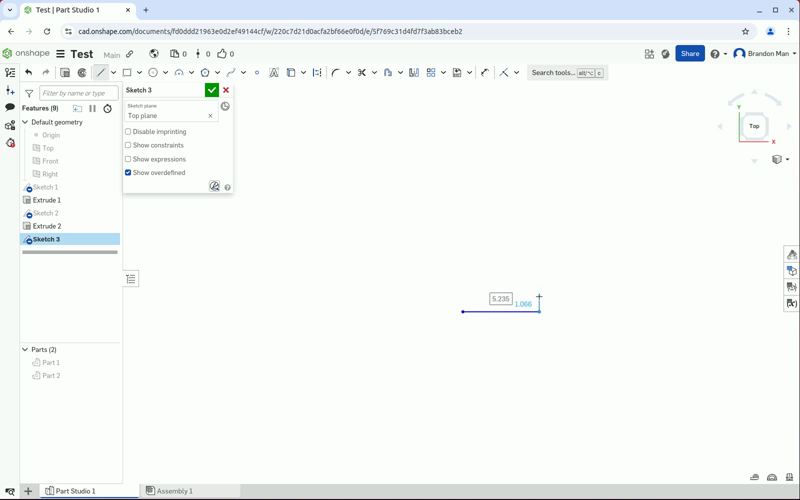
scroll(6)
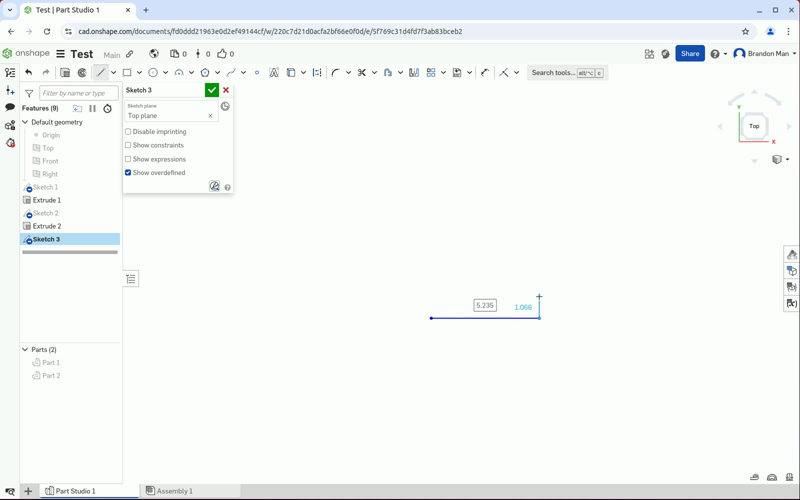
scroll(6)
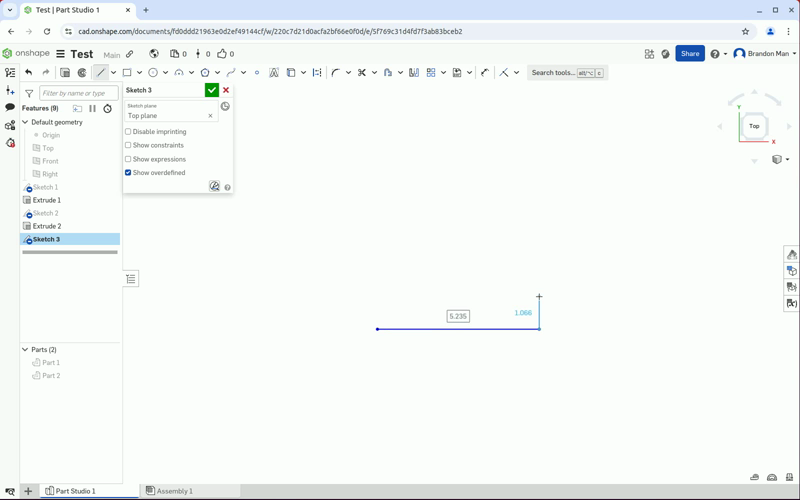
scroll(6)
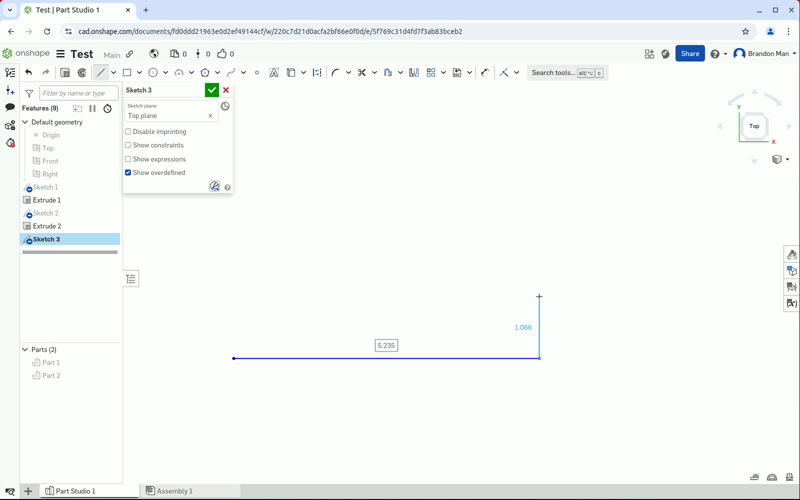
click(539, 296)
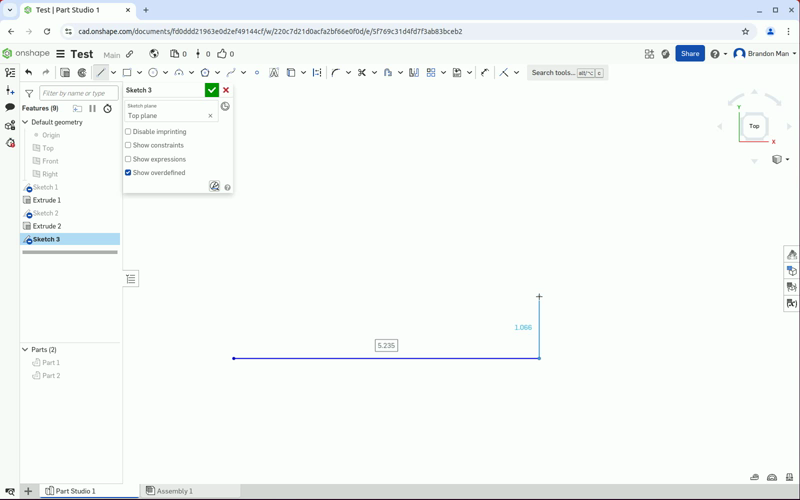
scroll(-6)
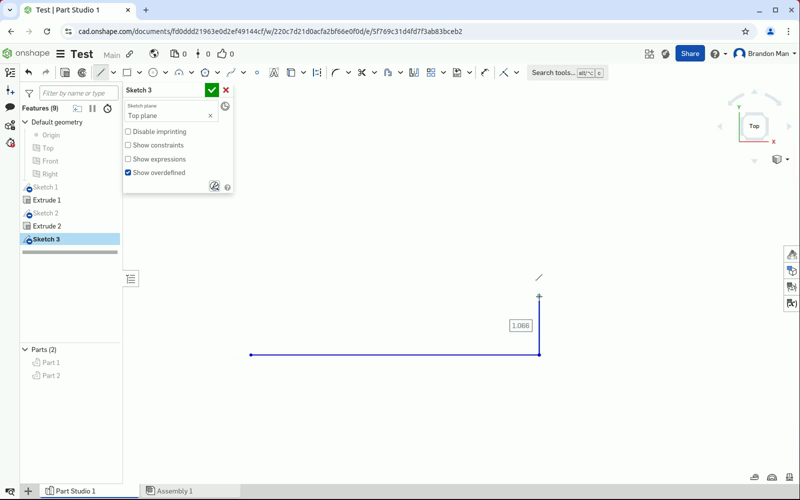
scroll(-6)
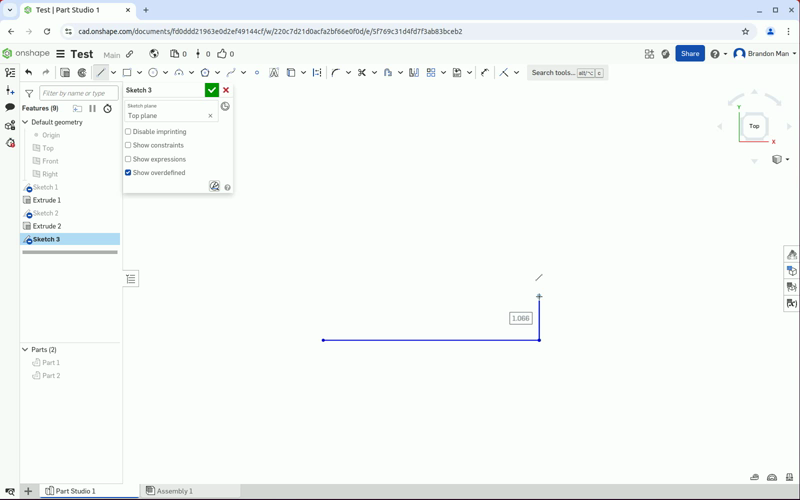
scroll(-6)
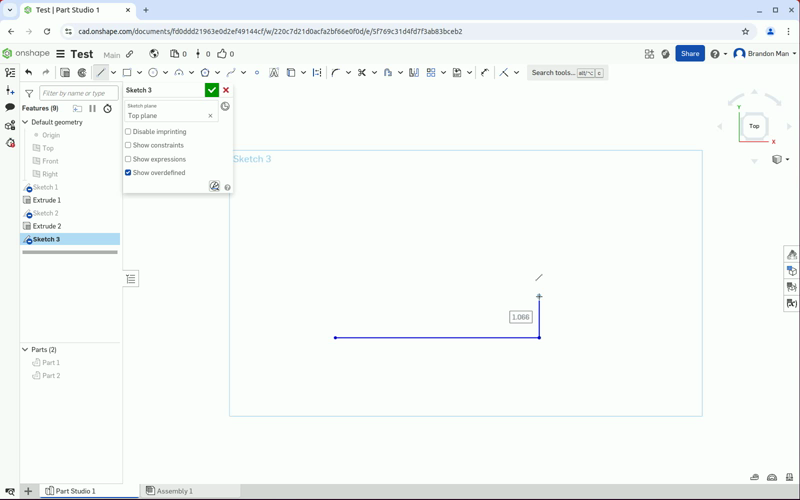
scroll(-6)
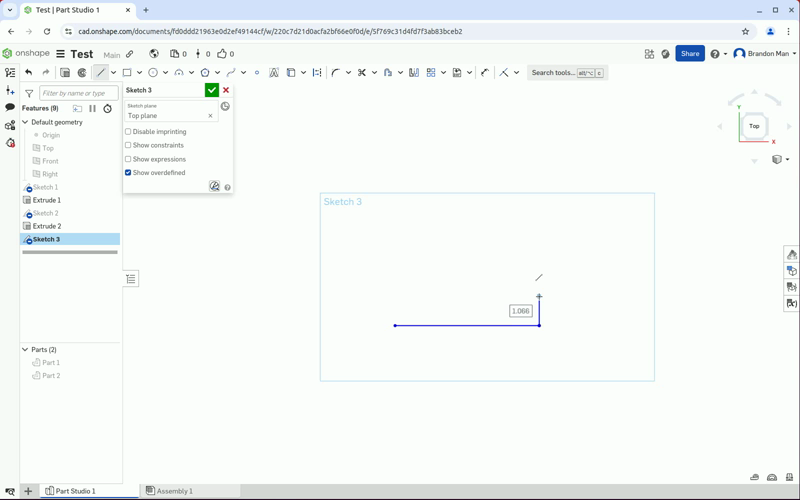
scroll(-6)
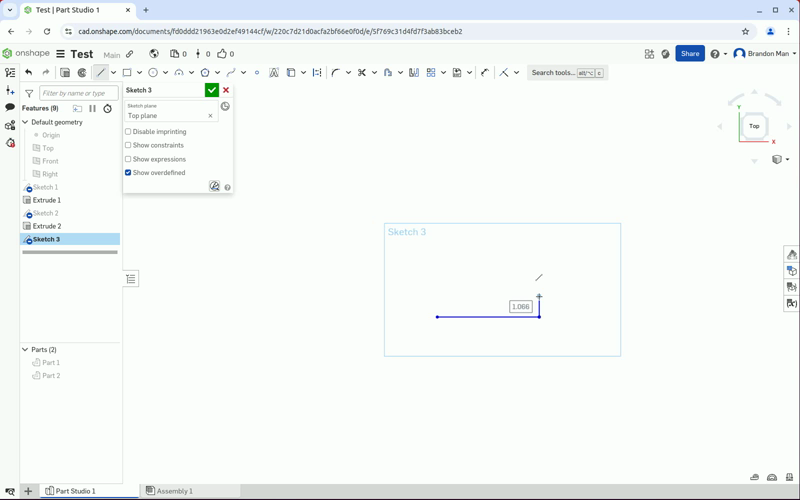
scroll(-6)
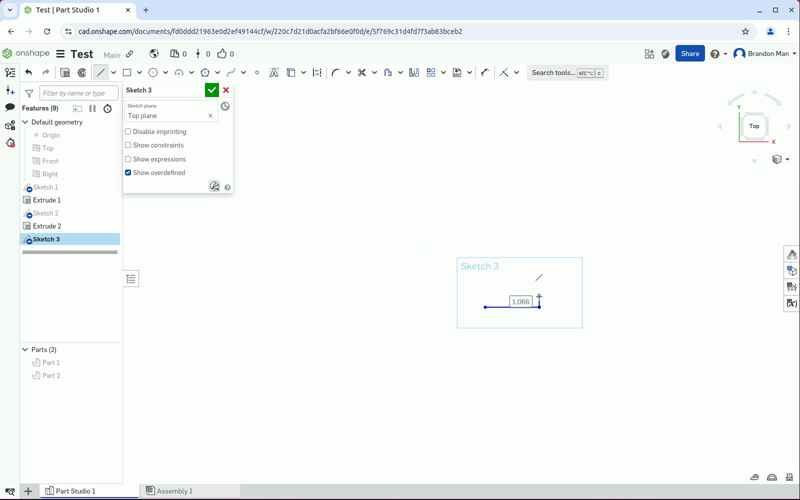
scroll(-6)
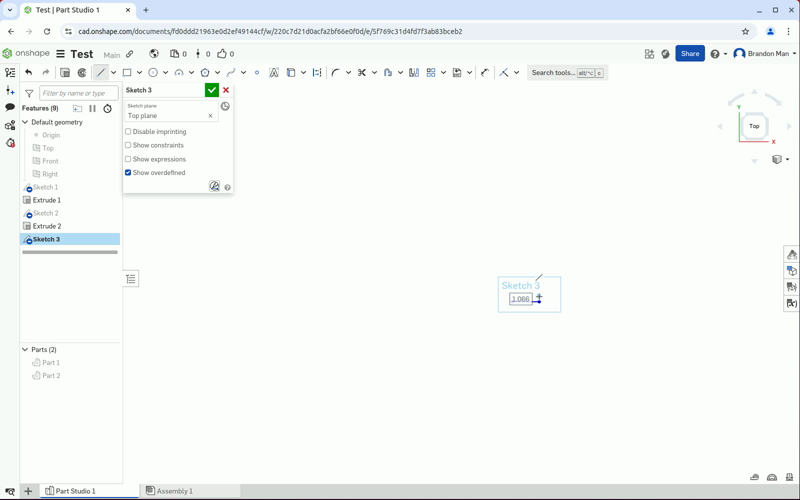
key_up(shift)
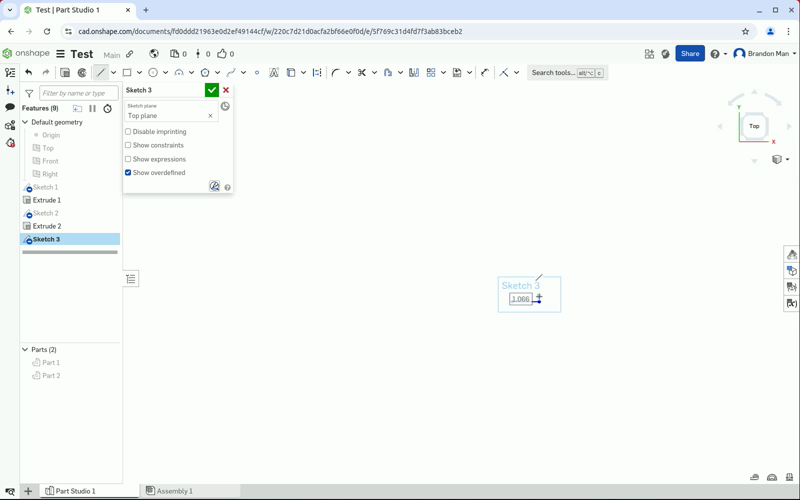
key_down(shift)
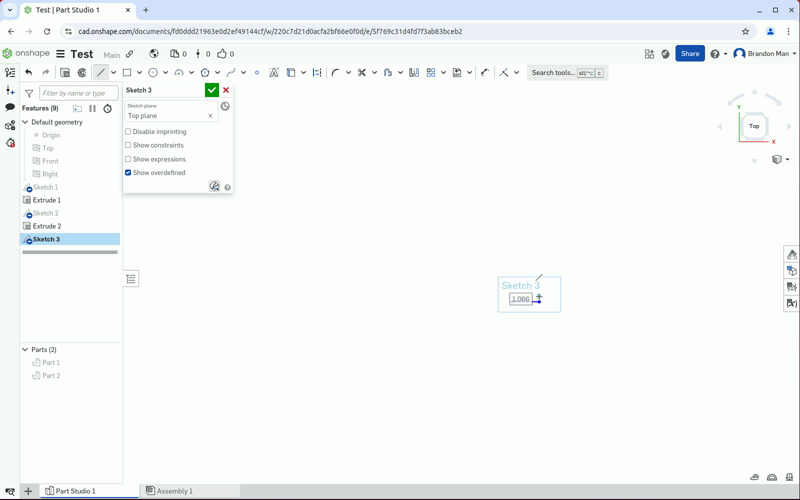
mouse_move(569, 296)
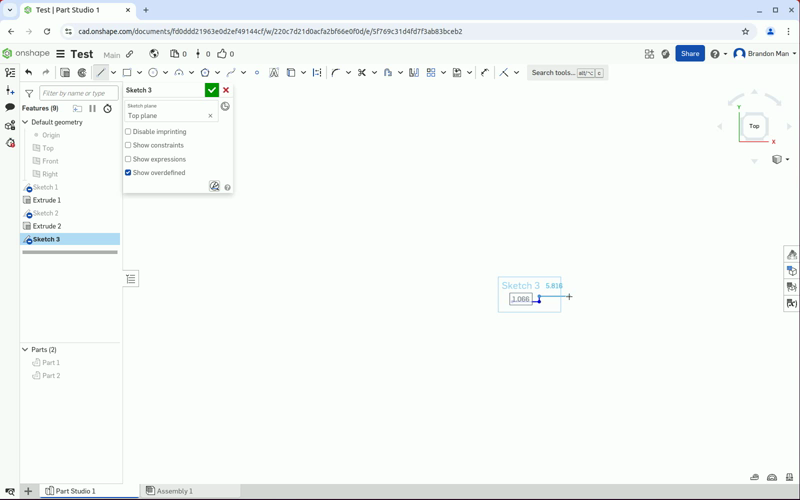
mouse_move(539, 282)
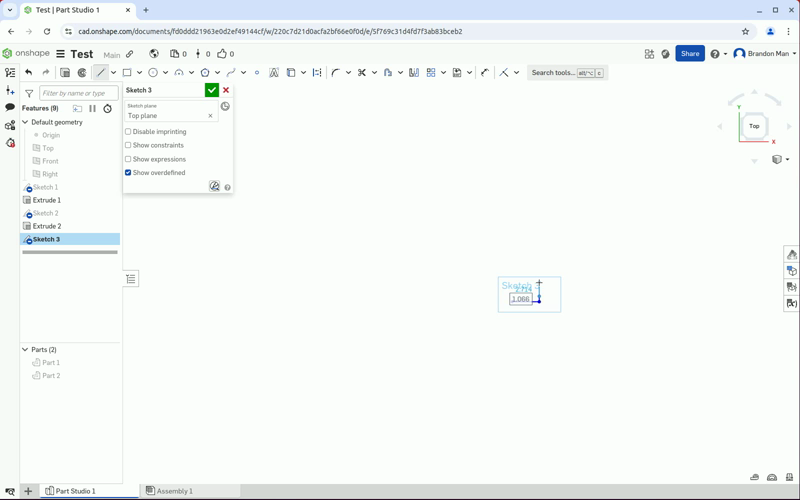
click(539, 282)
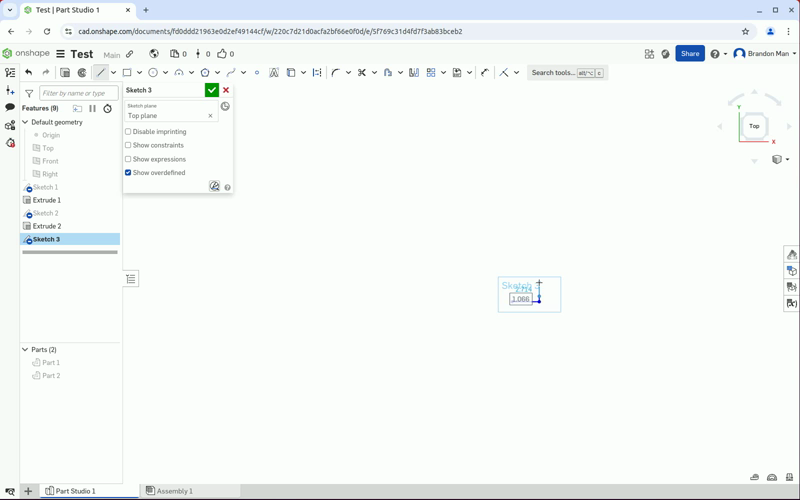
key_up(shift)
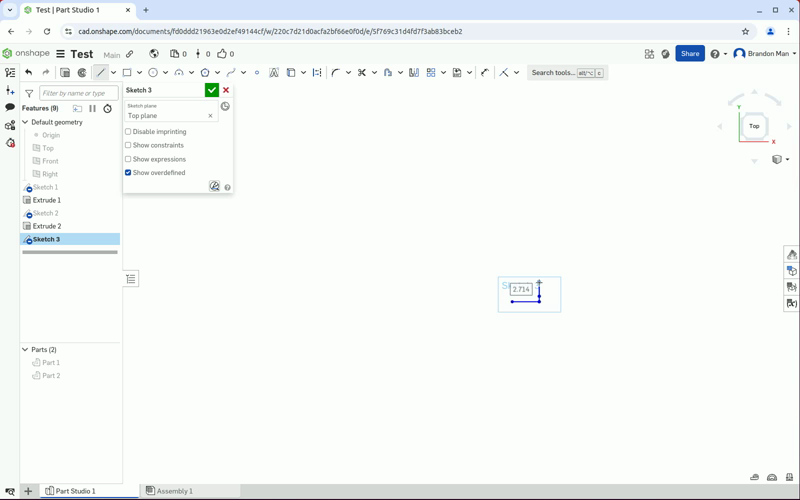
key_down(shift)
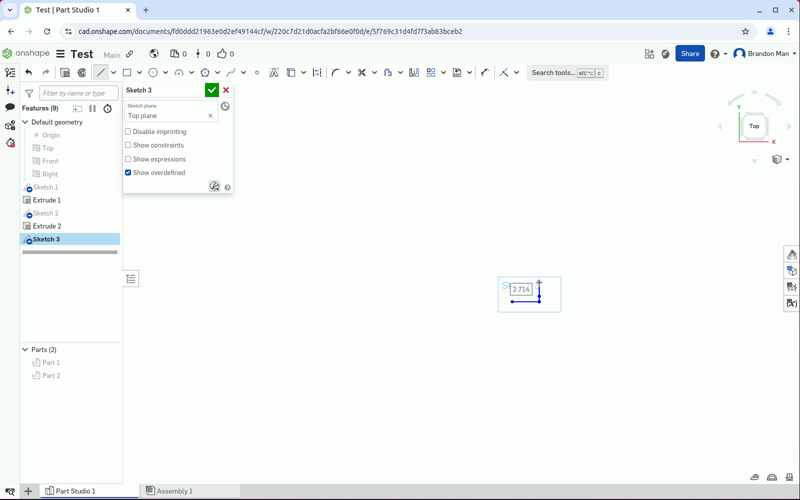
mouse_move(569, 282)
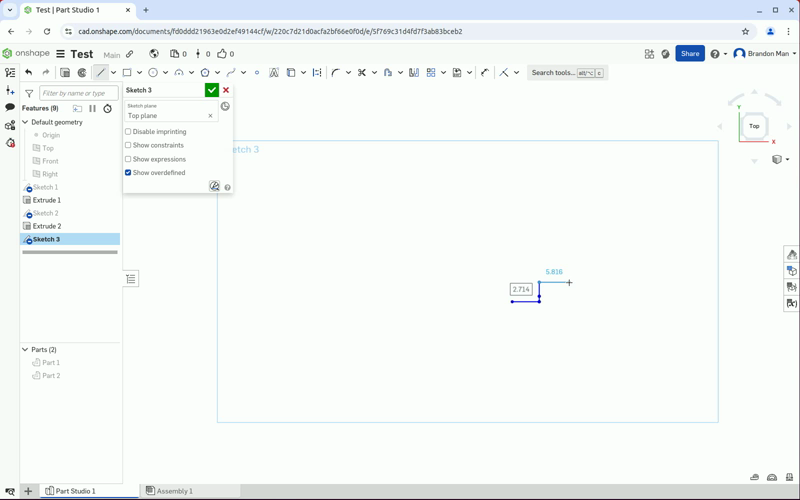
mouse_move(512, 282)
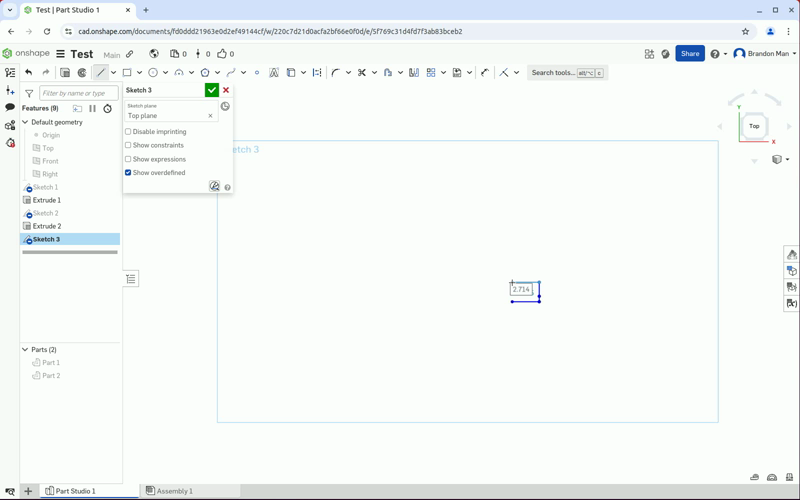
click(512, 282)
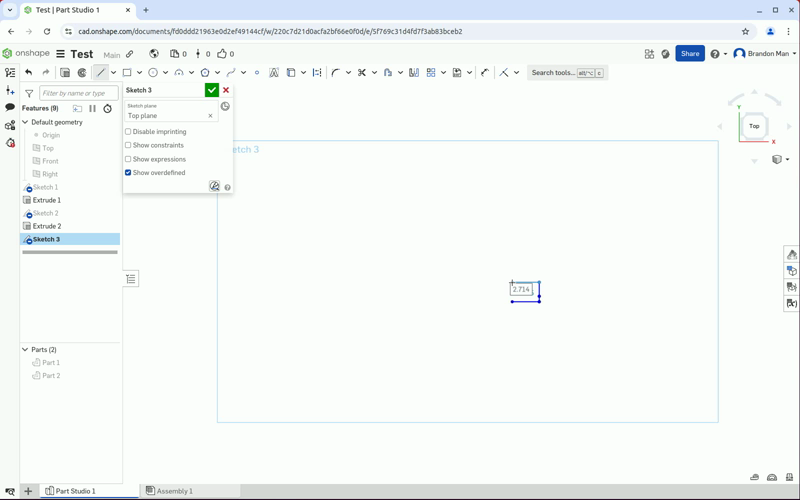
key_up(shift)
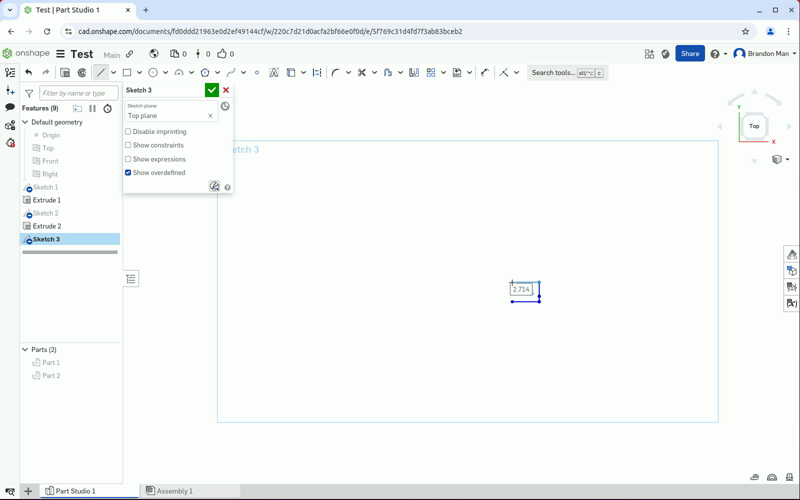
mouse_move(542, 282)
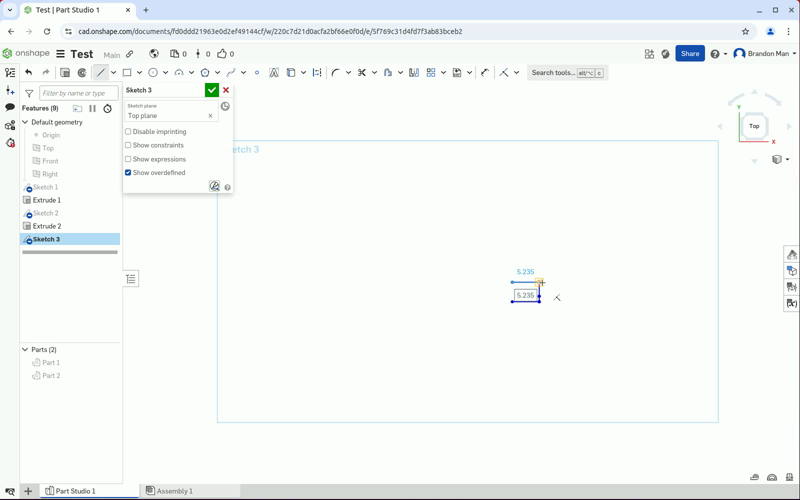
key_down(shift)
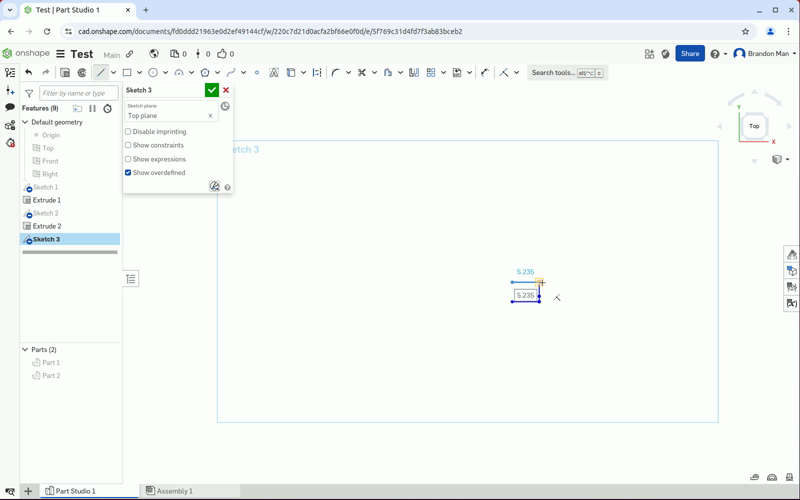
mouse_move(512, 301)
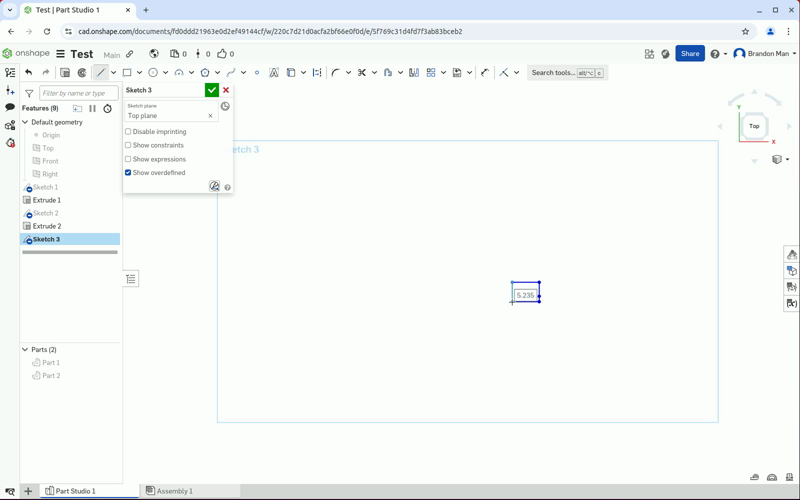
key_up(shift)
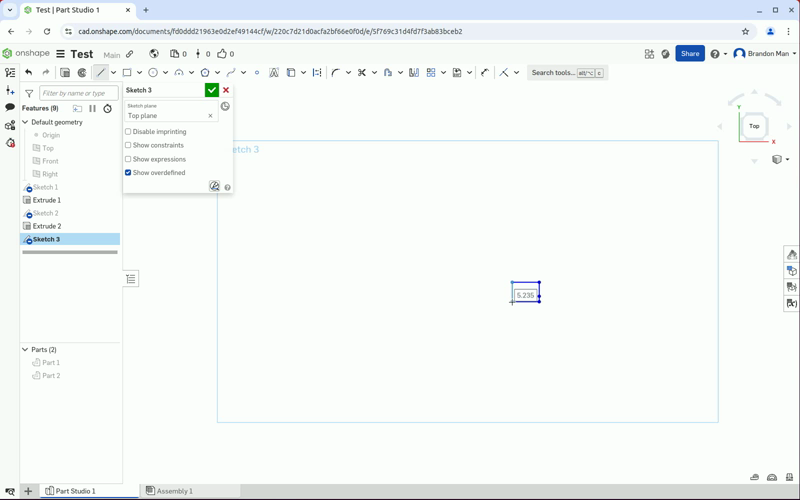
click(512, 301)
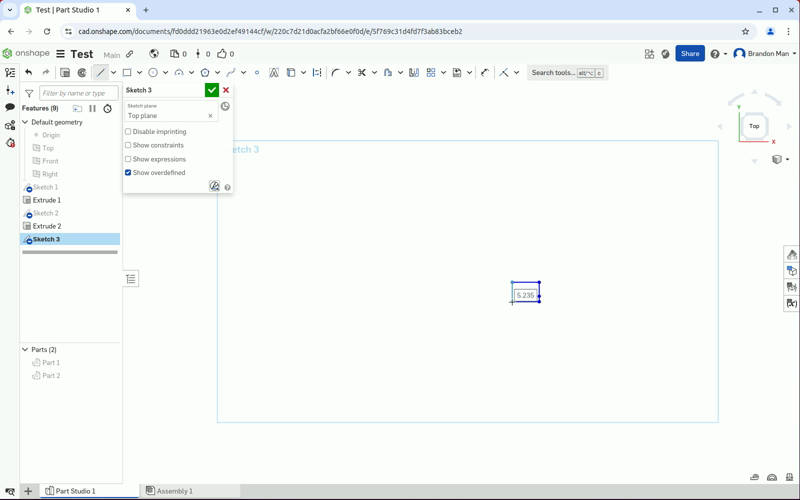
key(esc)
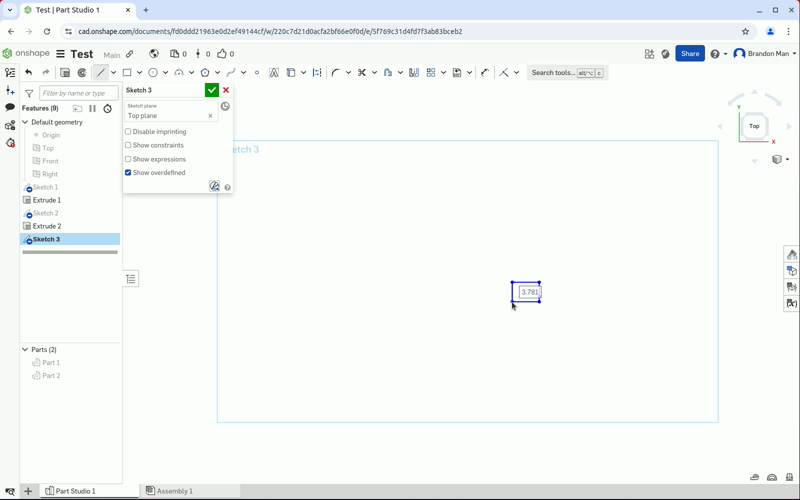
mouse_move(522, 288)
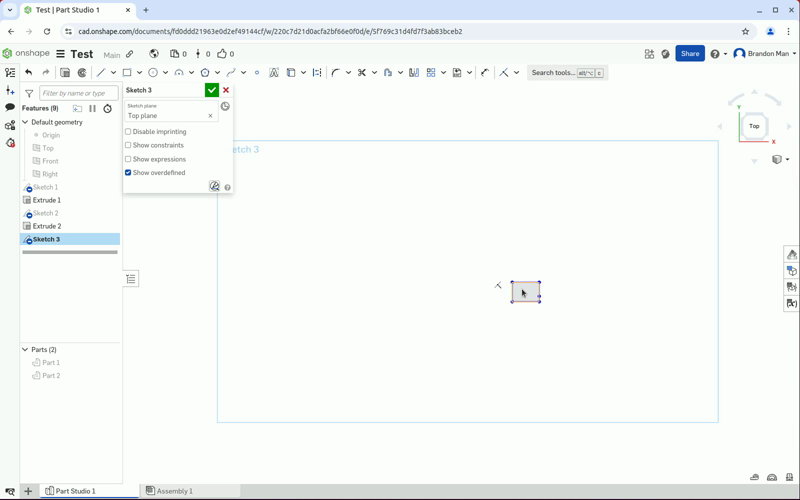
scroll(6)
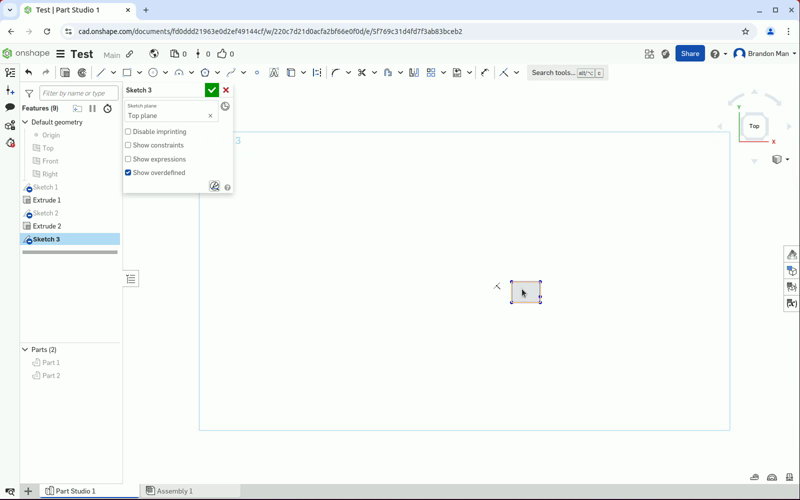
scroll(6)
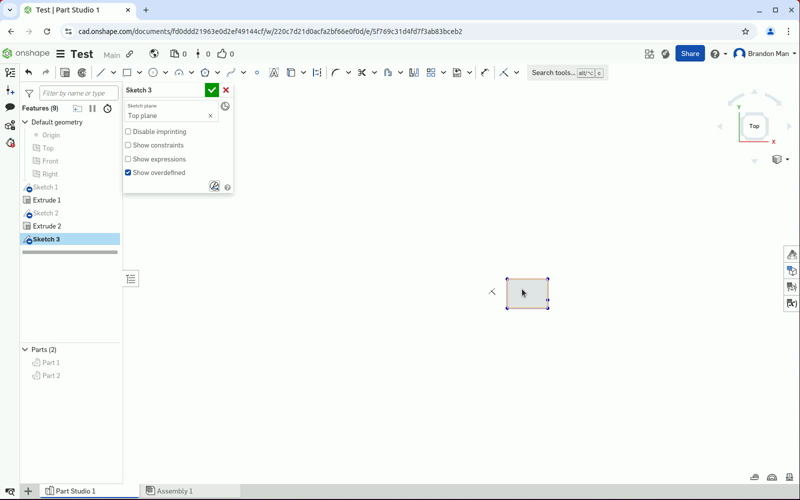
scroll(6)
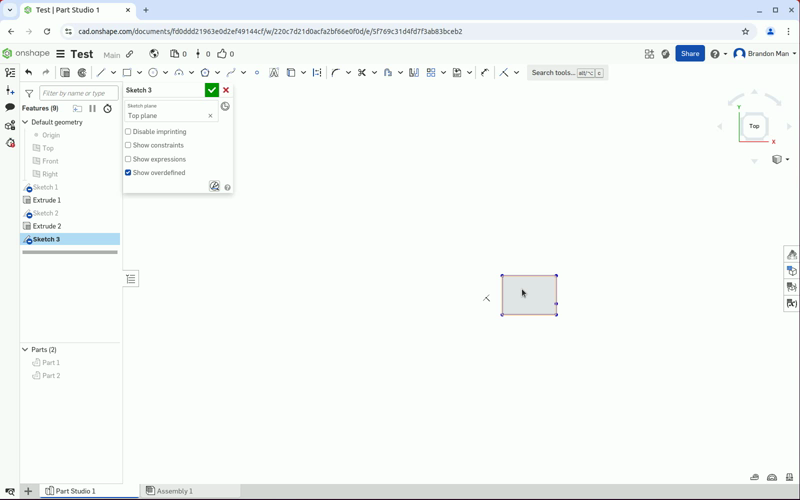
scroll(6)
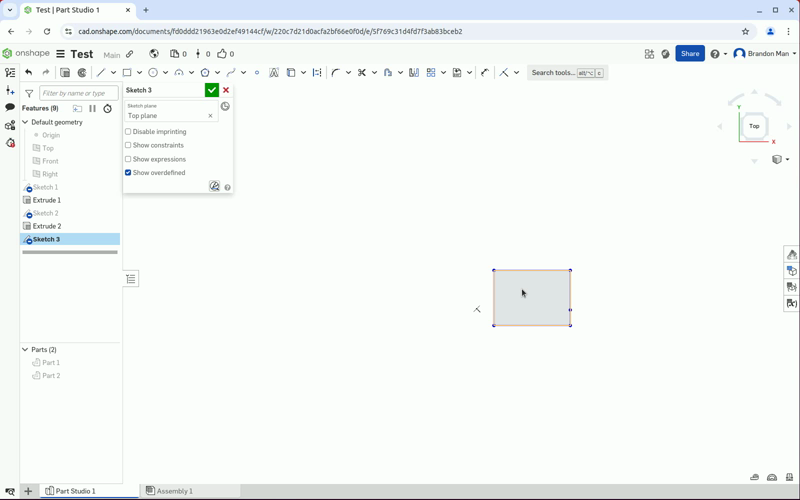
scroll(6)
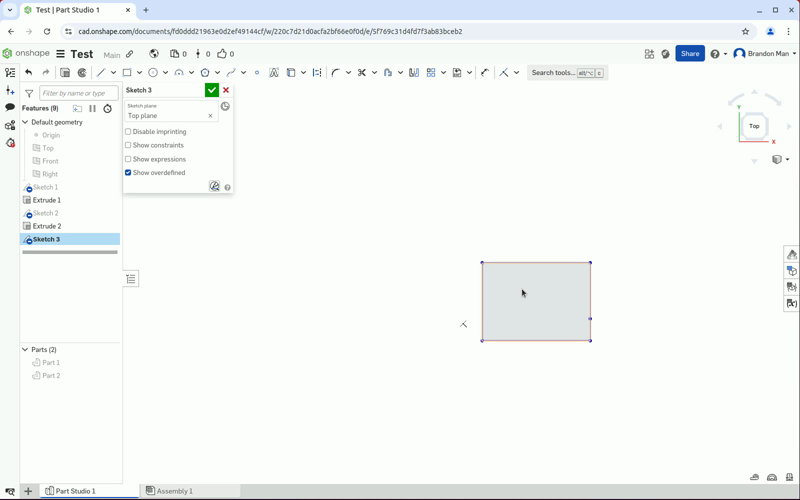
scroll(6)
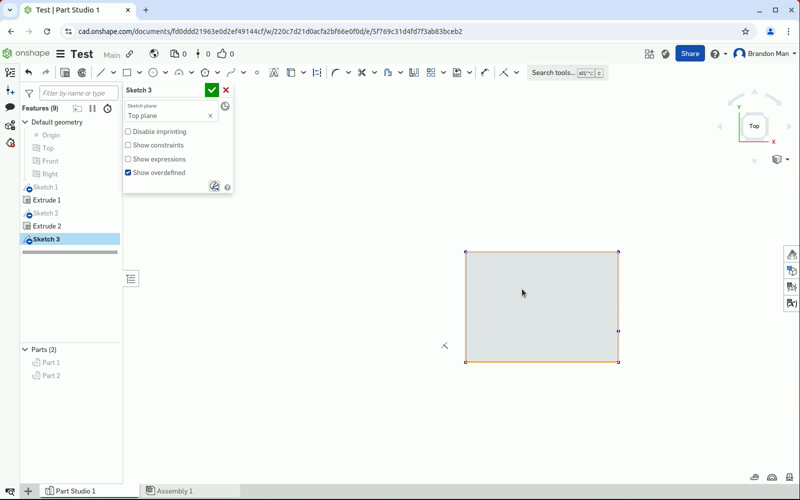
scroll(6)
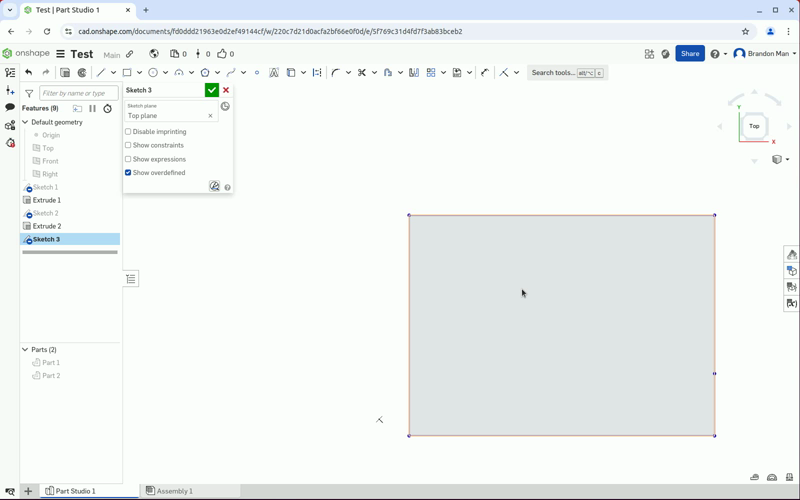
click(522, 288)
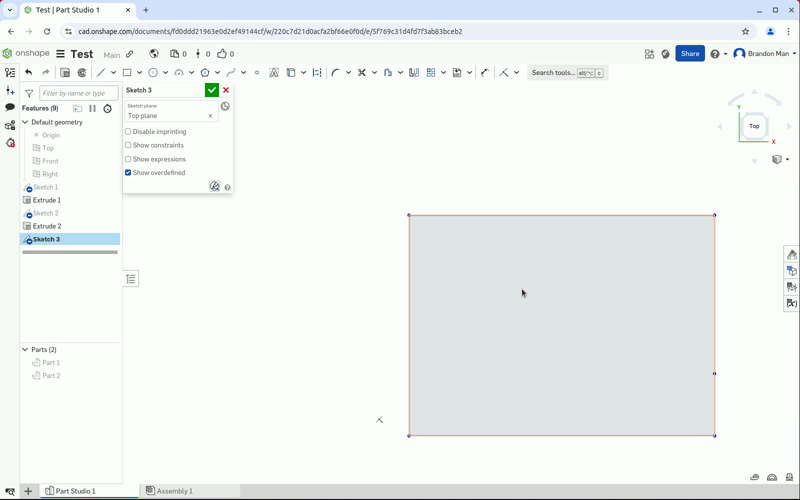
scroll(-6)
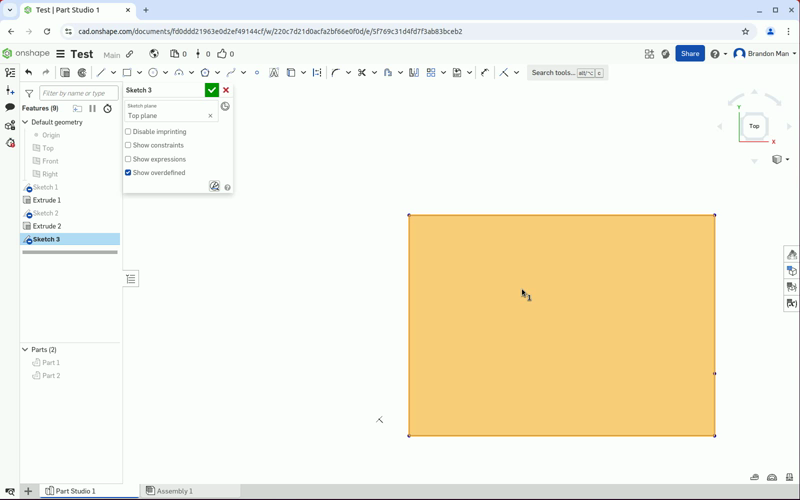
scroll(-6)
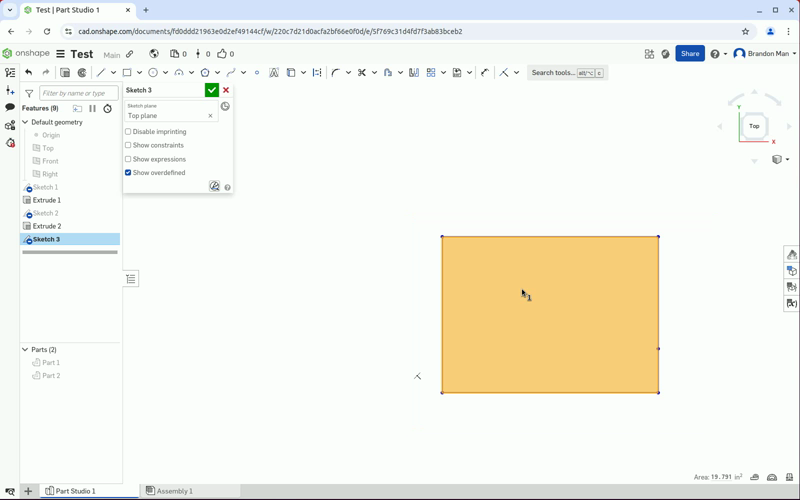
scroll(-6)
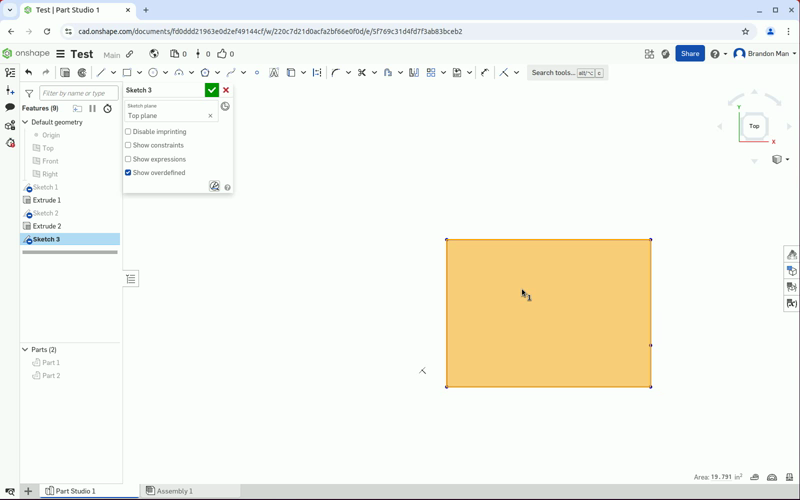
scroll(-6)
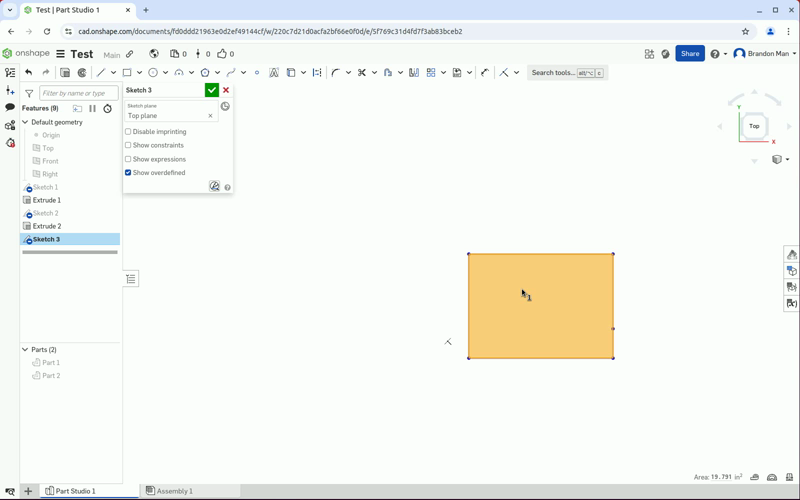
scroll(-6)
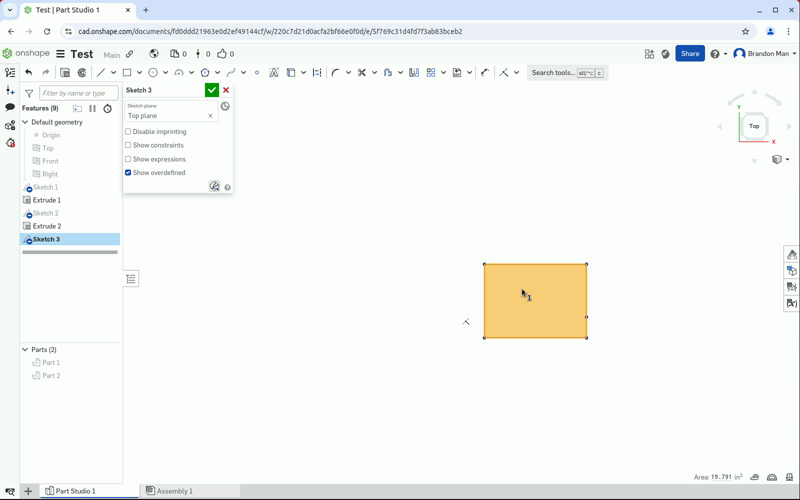
scroll(-6)
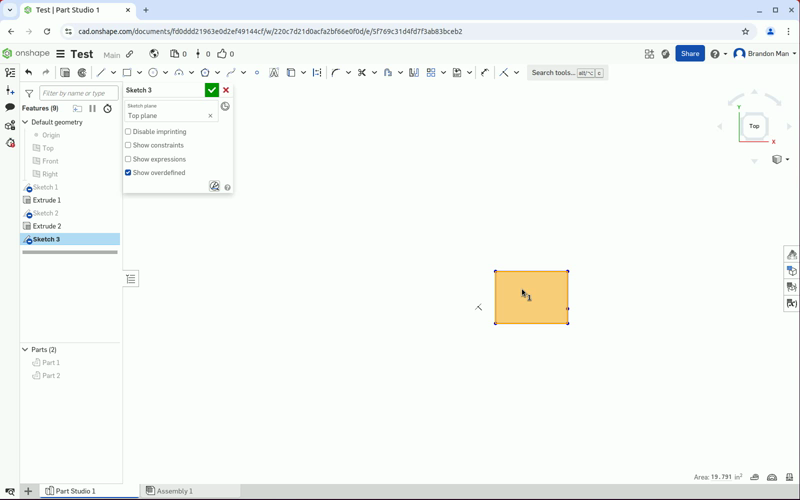
scroll(-6)
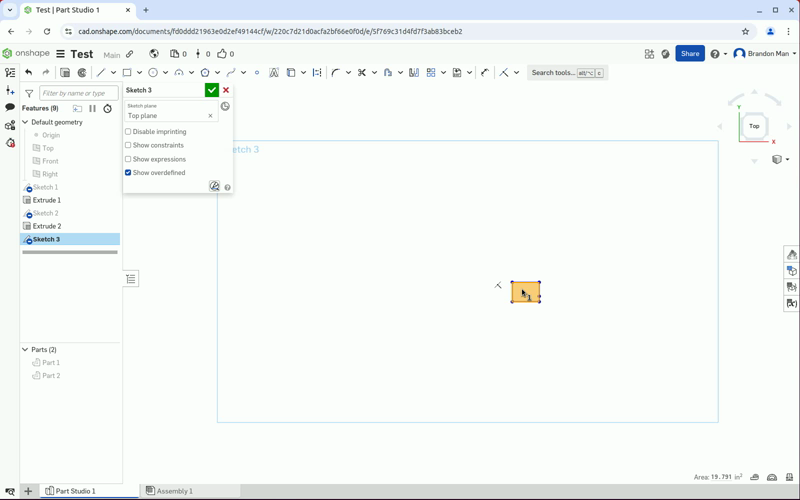
mouse_move(73, 352)
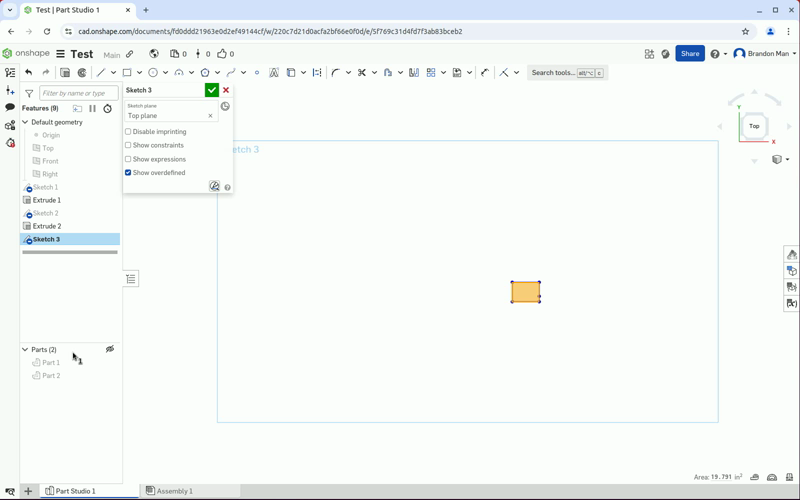
key(shift+y)
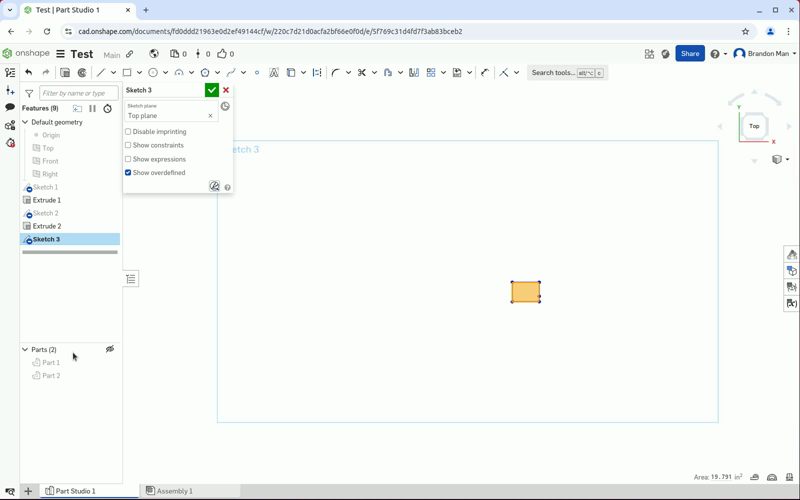
key(shift+e)
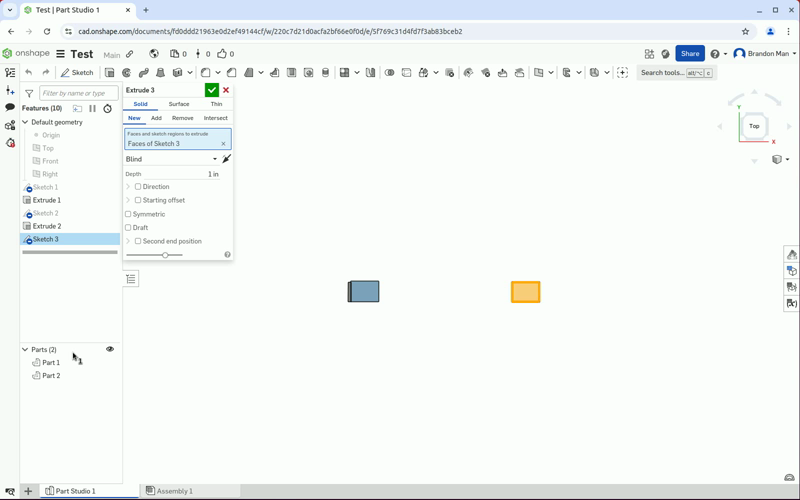
mouse_move(143, 106)
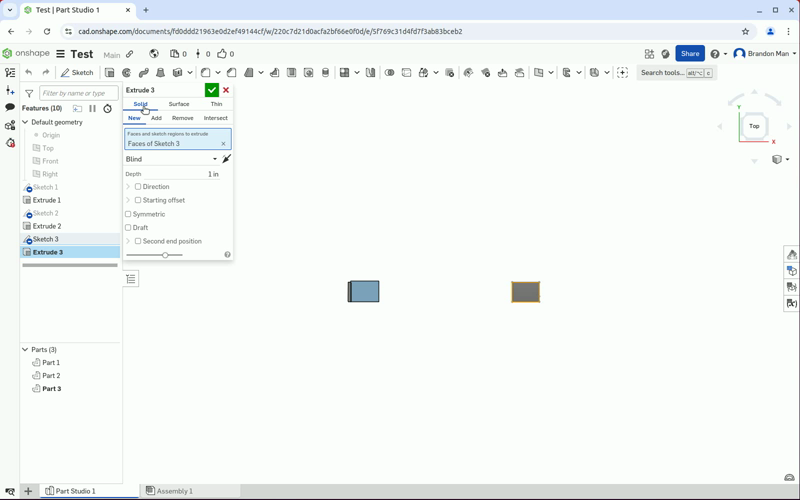
click(143, 106)
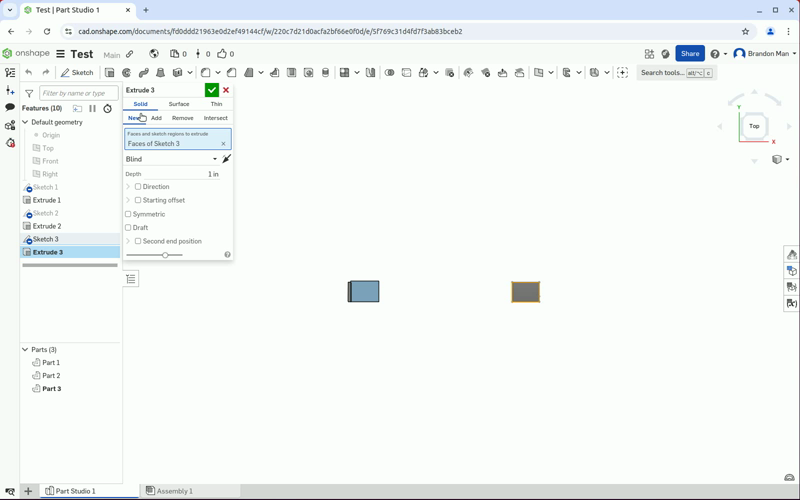
mouse_move(137, 120)
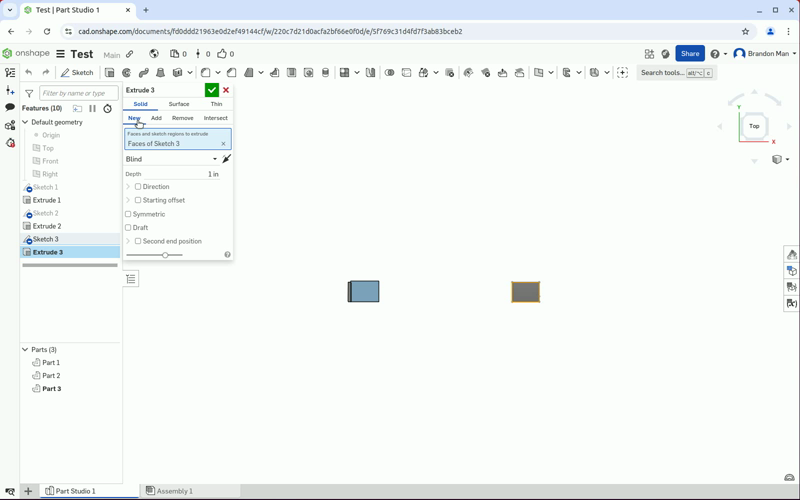
click(137, 120)
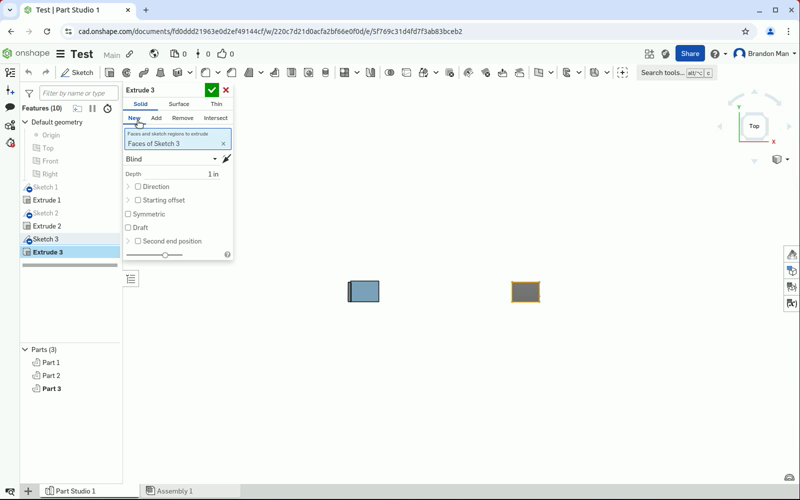
key(tab, 4)
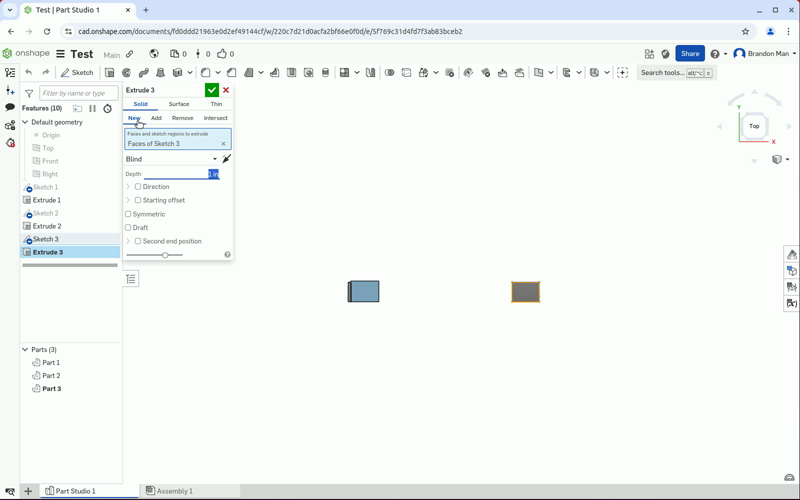
text(0.963)
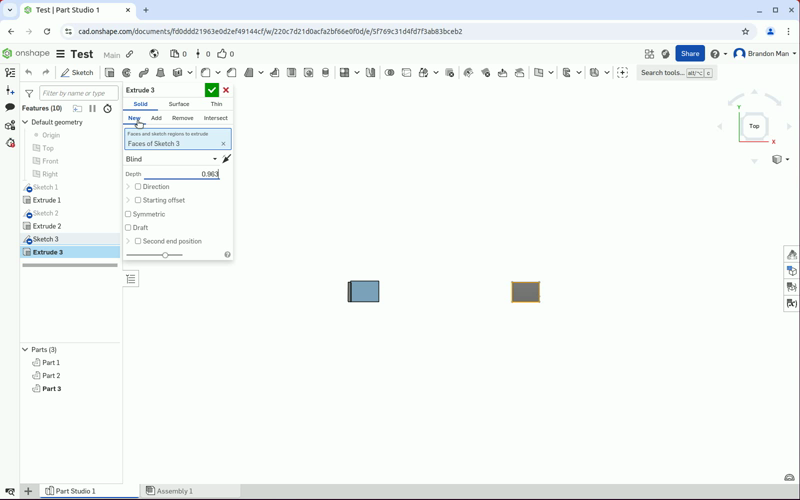
key(enter)
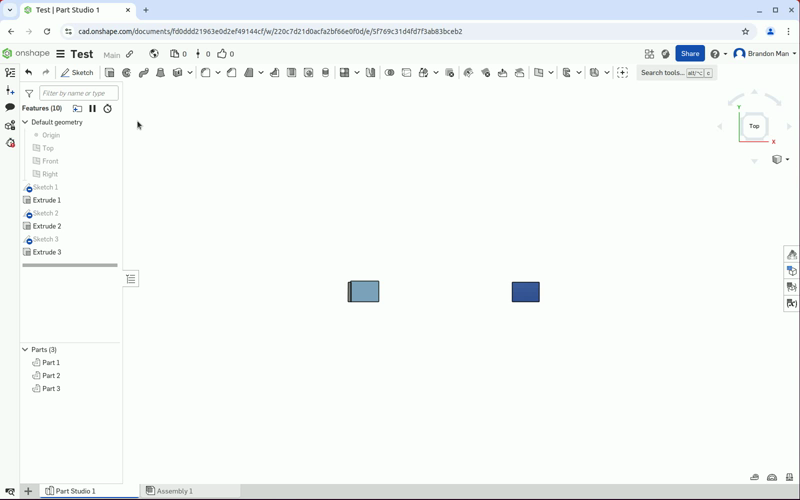
key(shift+h)
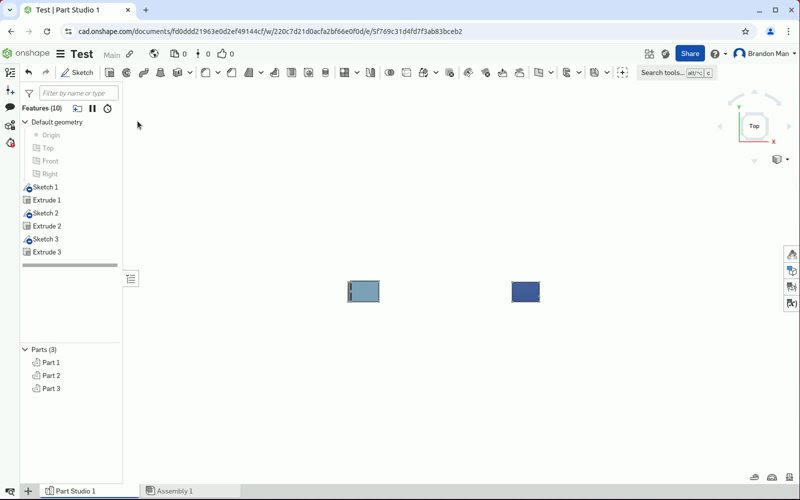
key(shift+h)
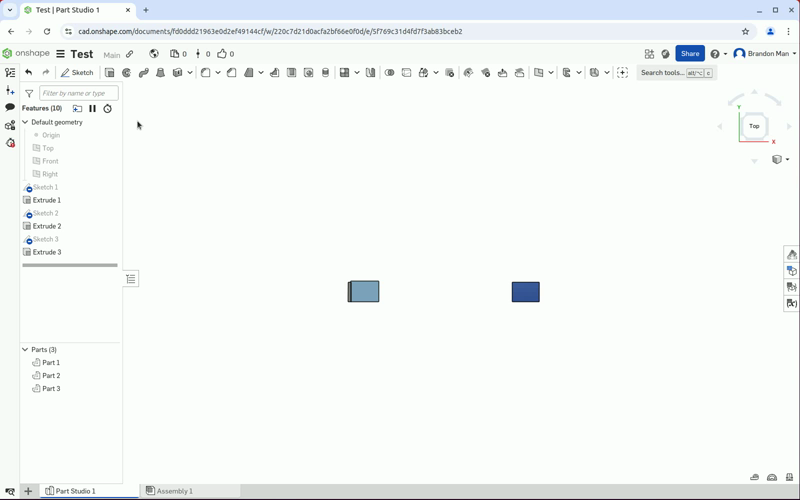
mouse_move(73, 189)
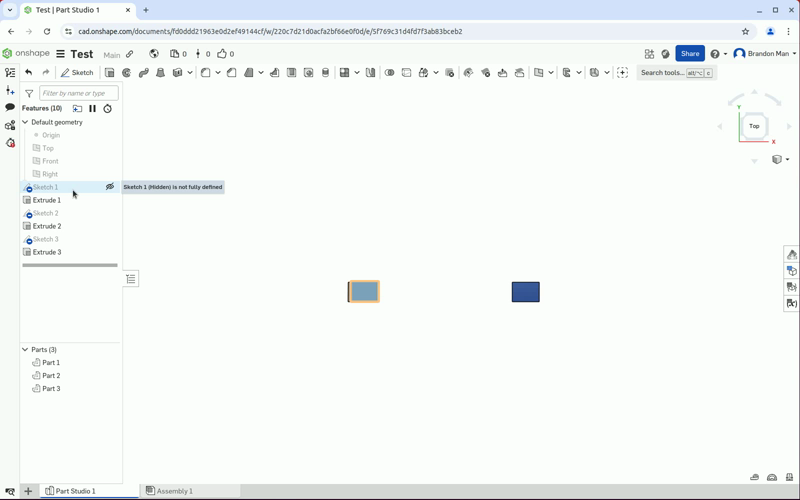
click(73, 189)
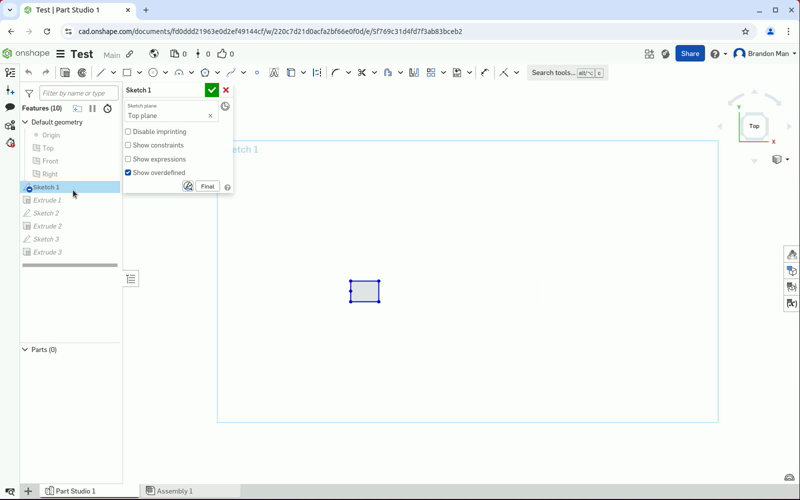
mouse_move(229, 92)
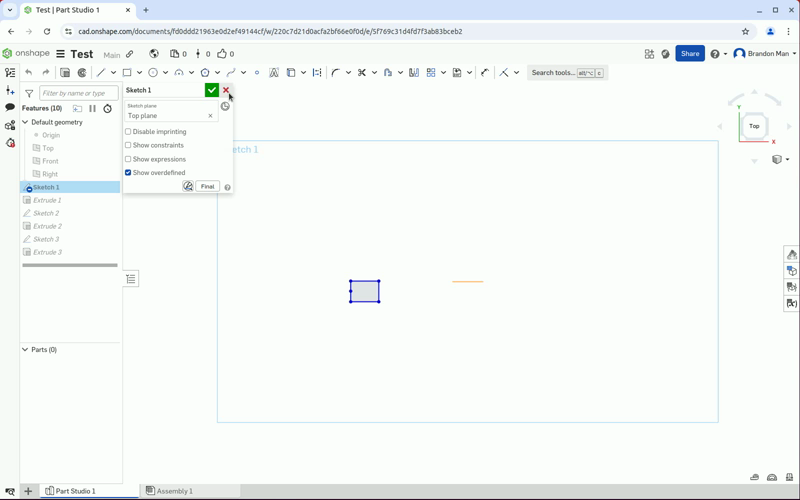
click(229, 92)
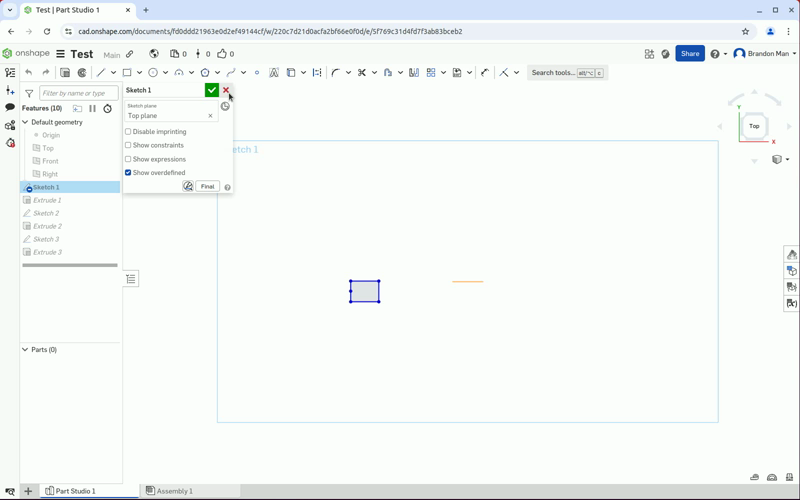
key(shift+s)
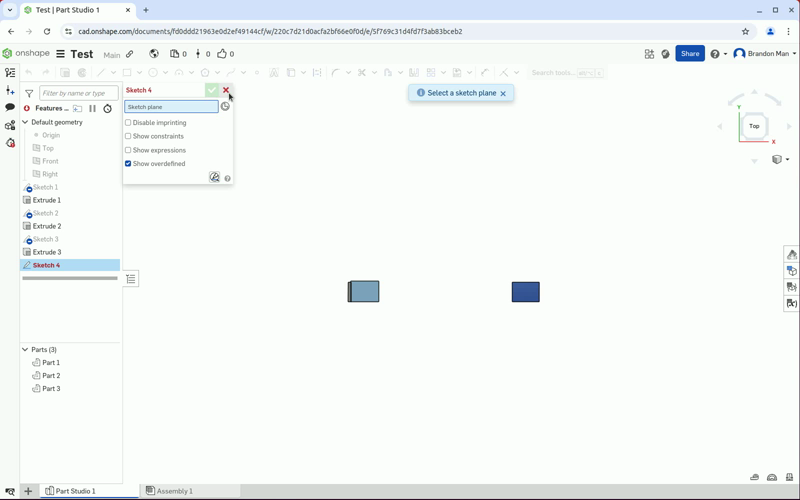
mouse_move(73, 150)
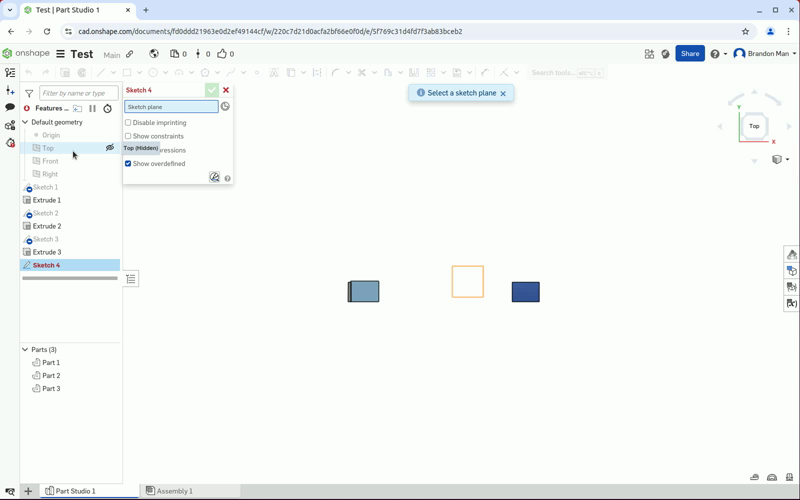
click(73, 150)
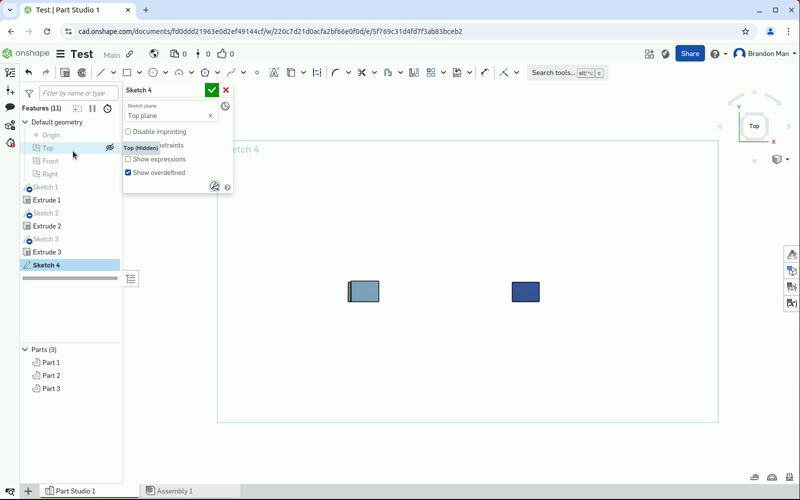
mouse_move(73, 352)
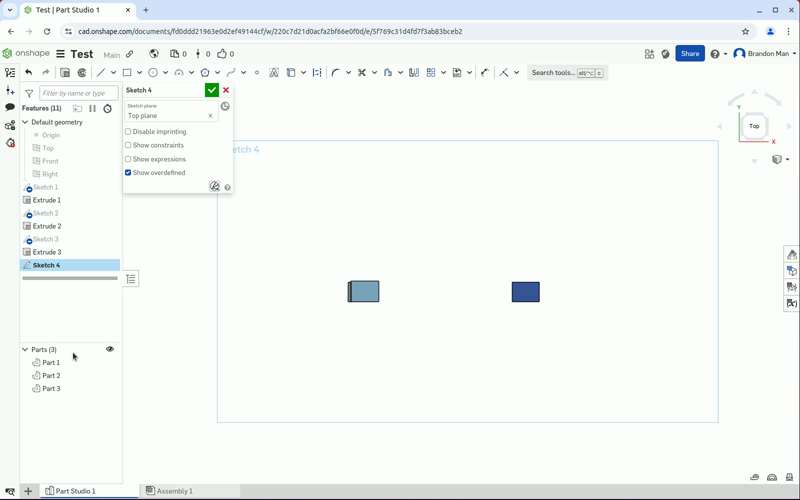
key(y)
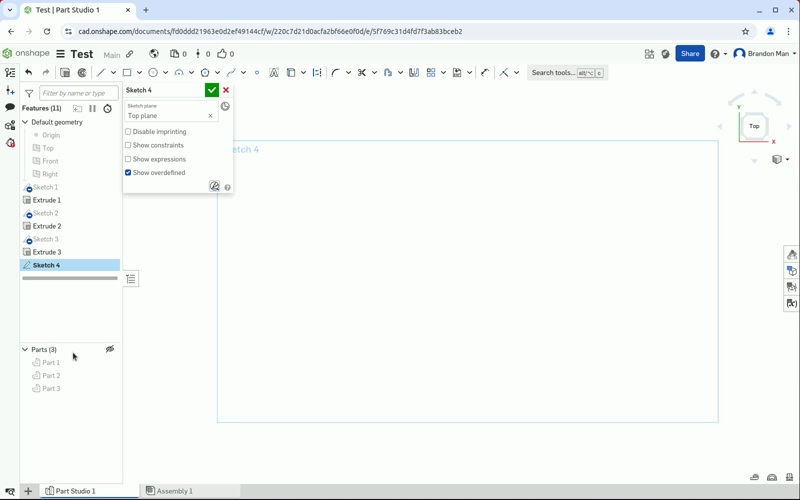
key(l)
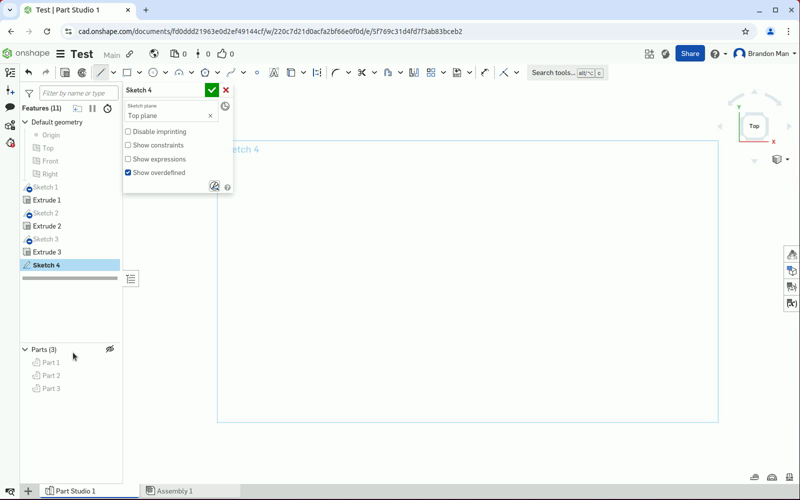
key_down(shift)
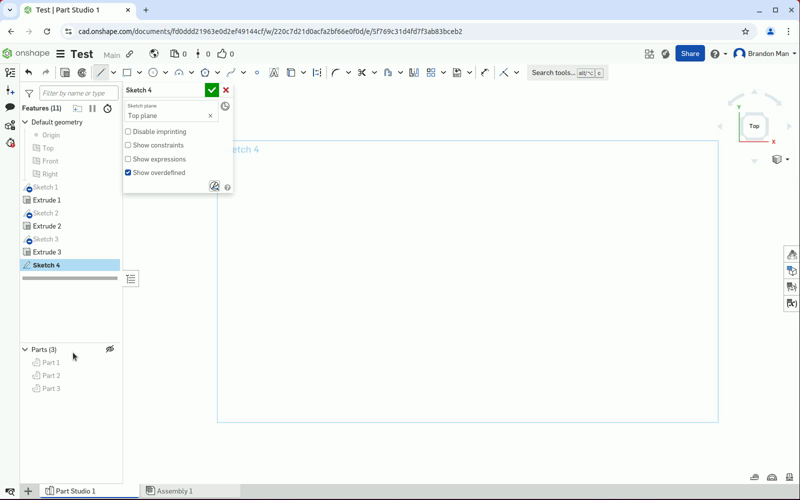
mouse_move(538, 301)
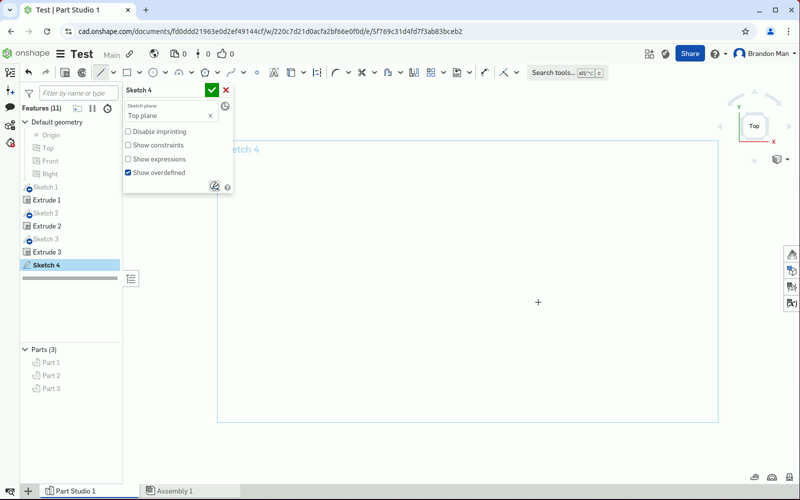
click(538, 301)
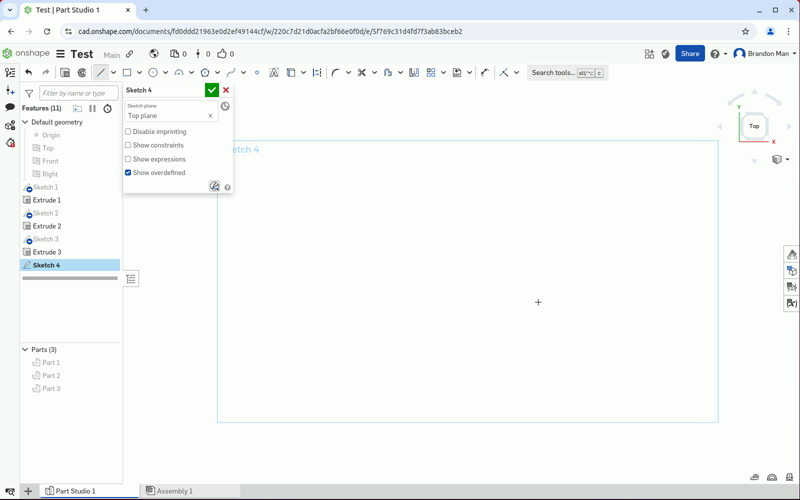
key_up(shift)
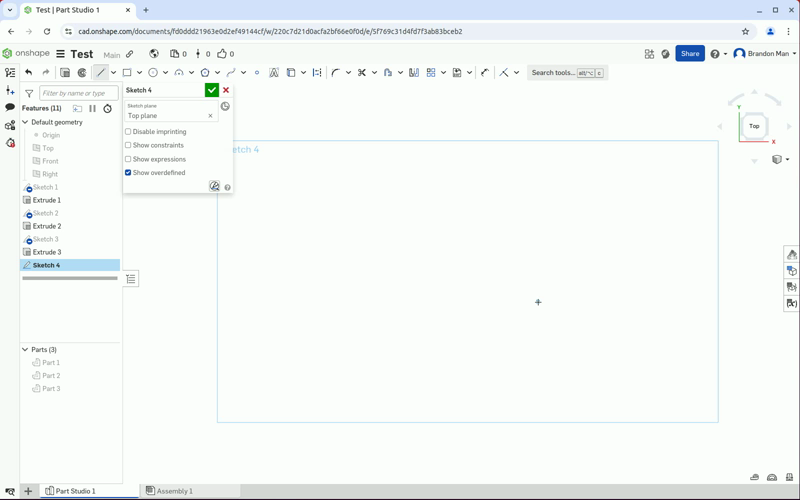
key_down(shift)
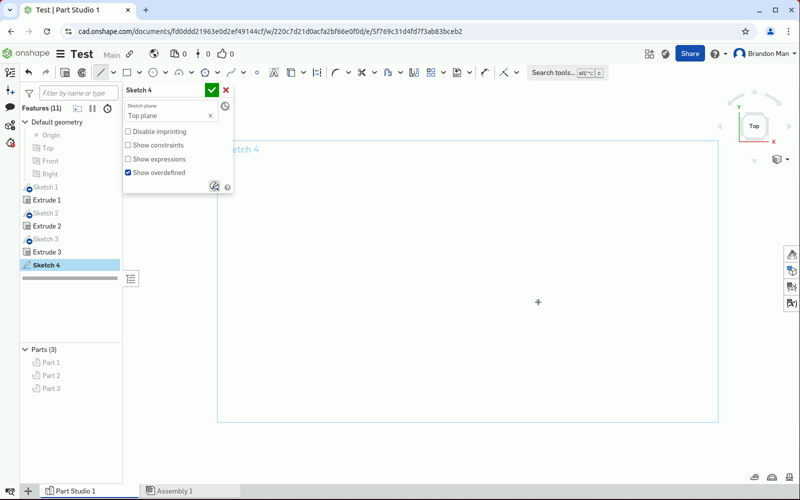
mouse_move(568, 301)
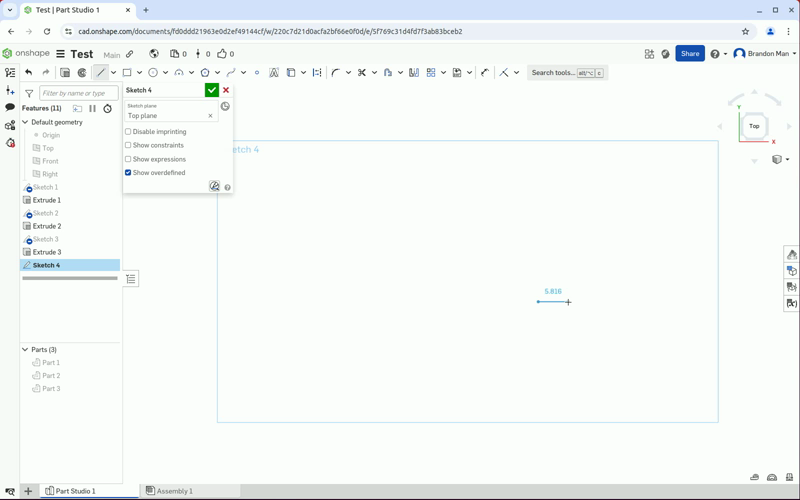
mouse_move(541, 301)
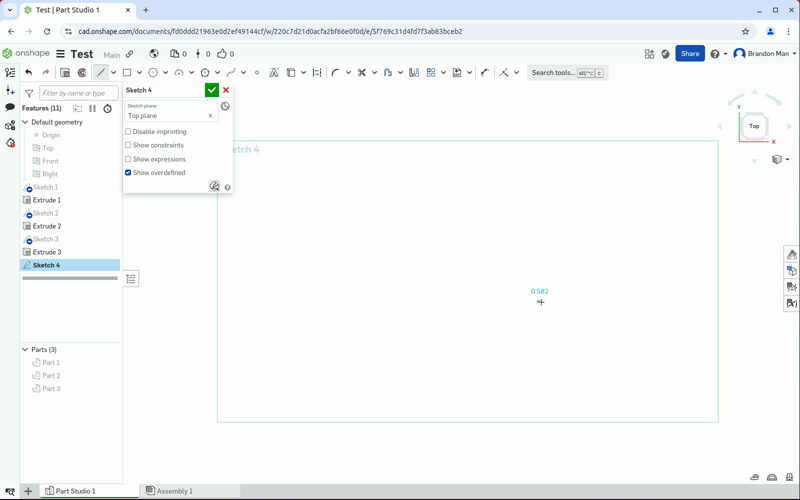
scroll(6)
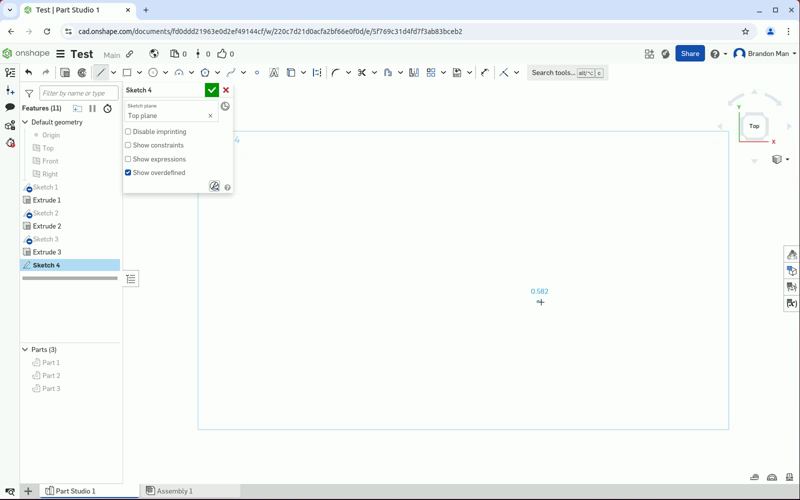
scroll(6)
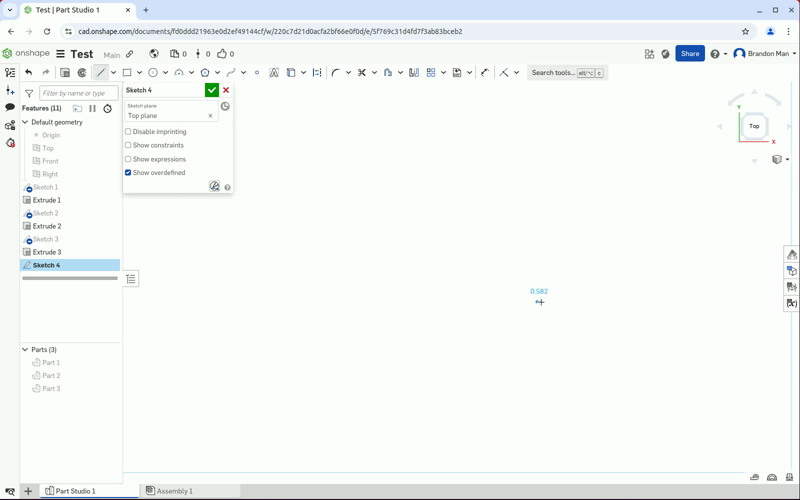
scroll(6)
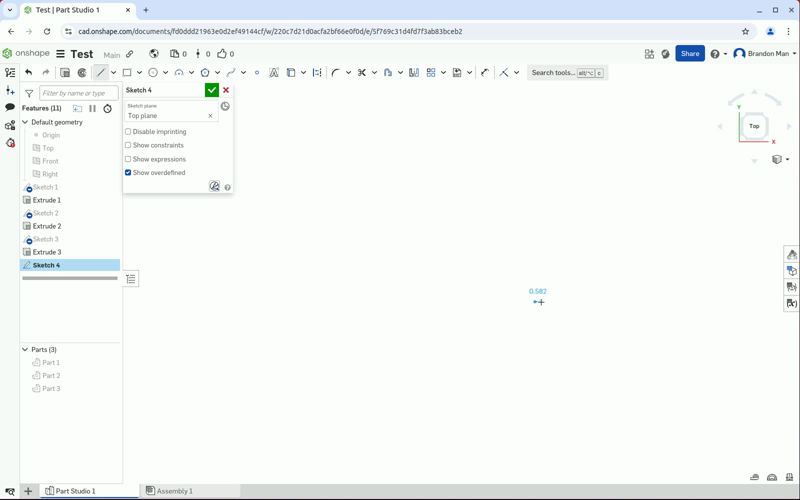
scroll(6)
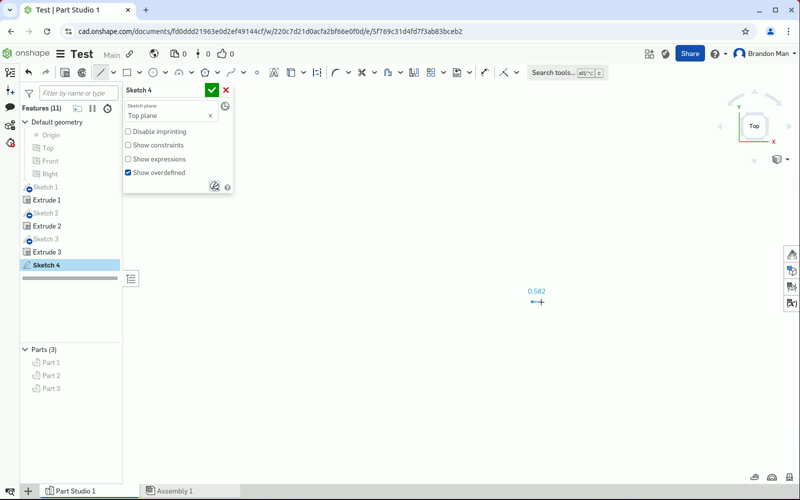
scroll(6)
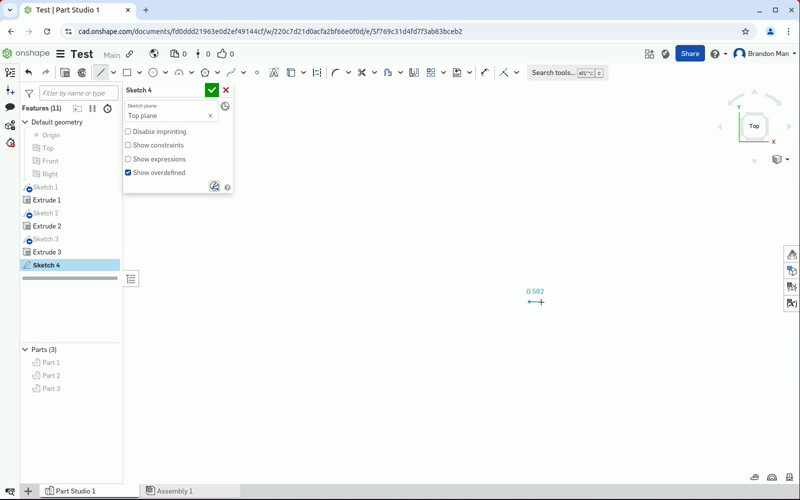
scroll(6)
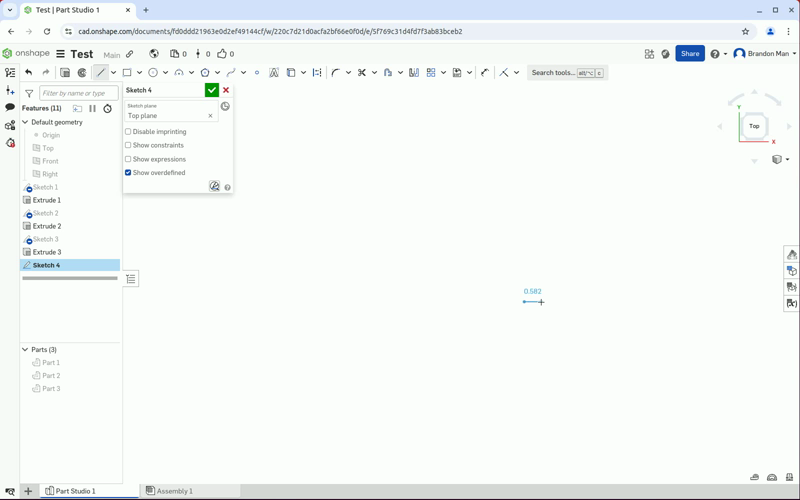
scroll(6)
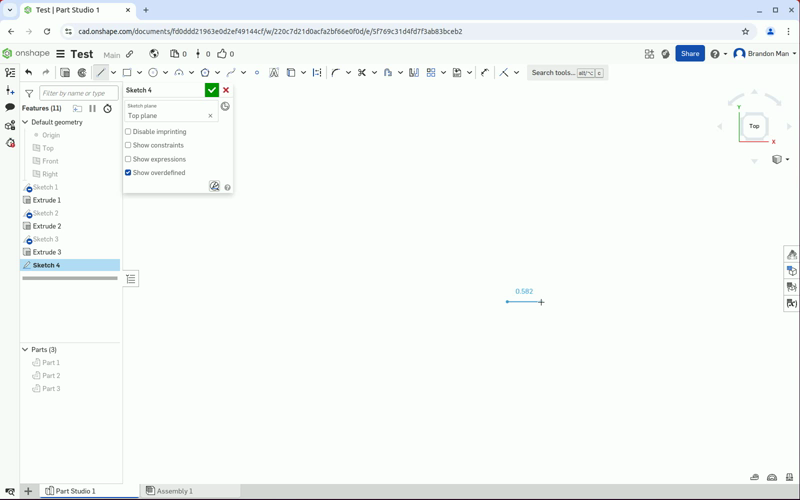
click(541, 301)
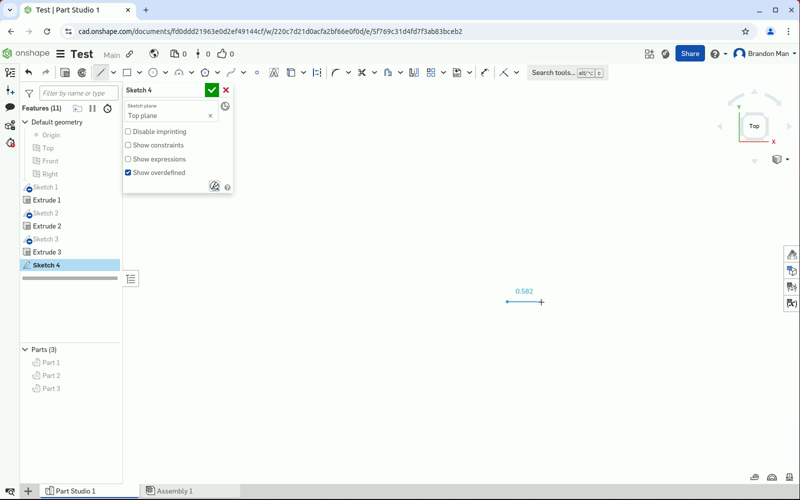
scroll(-6)
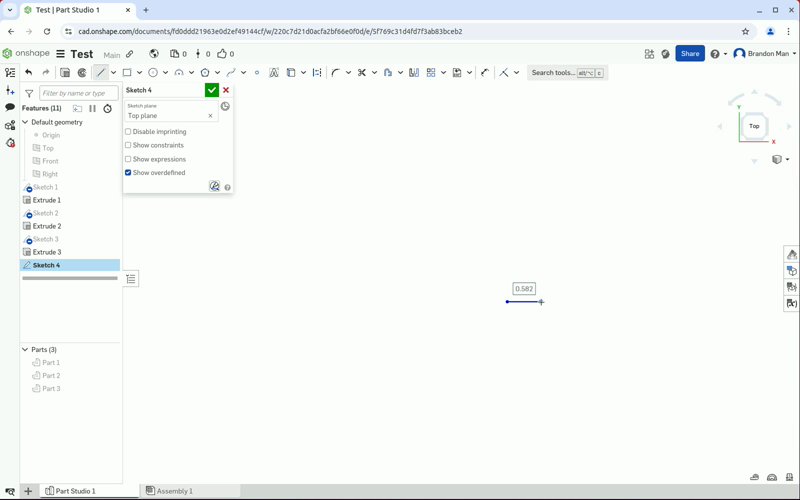
scroll(-6)
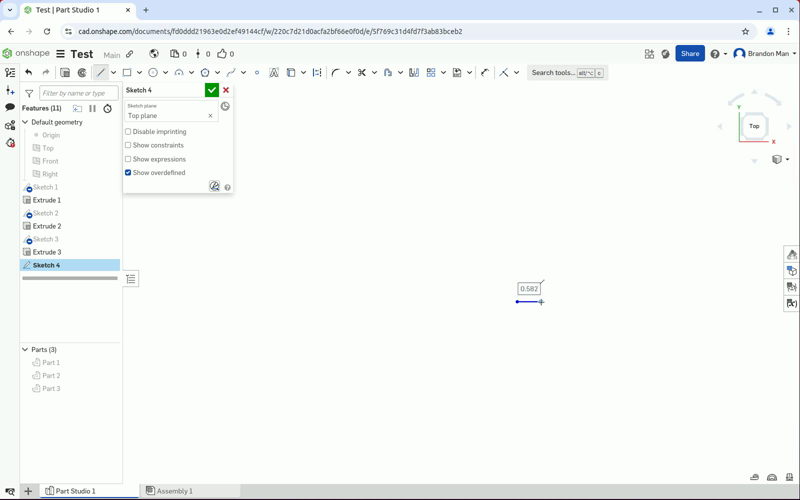
scroll(-6)
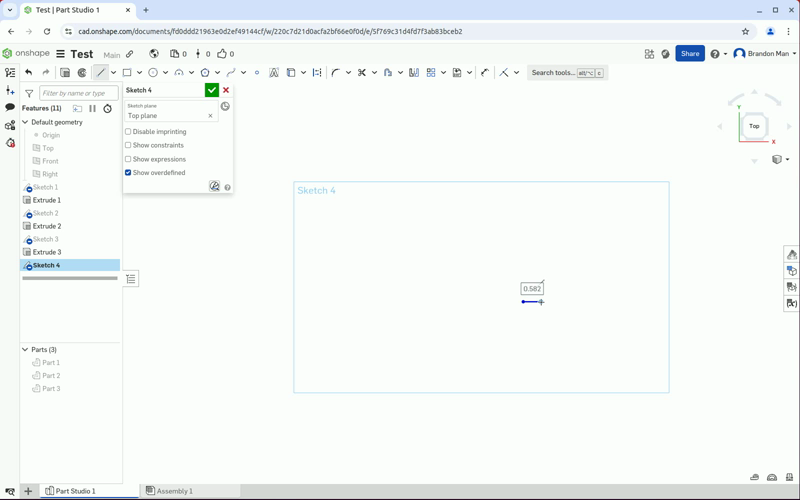
scroll(-6)
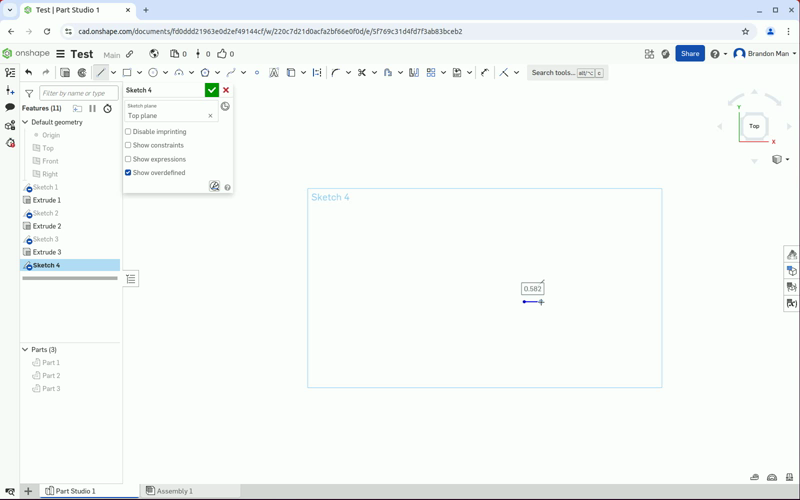
scroll(-6)
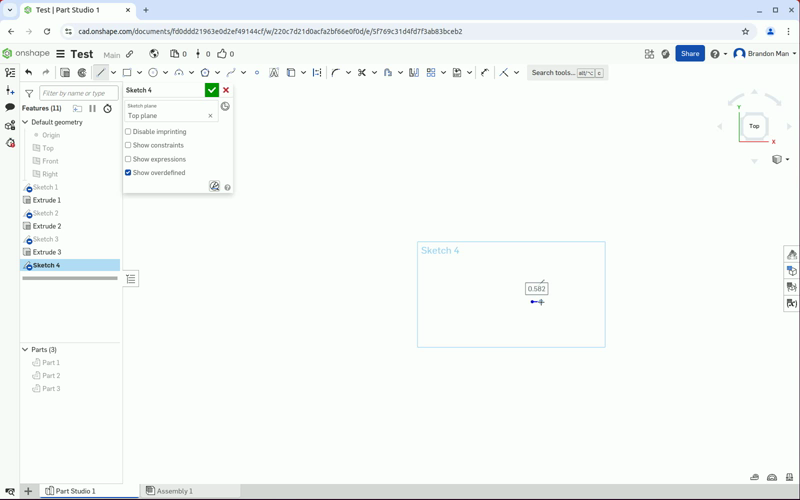
scroll(-6)
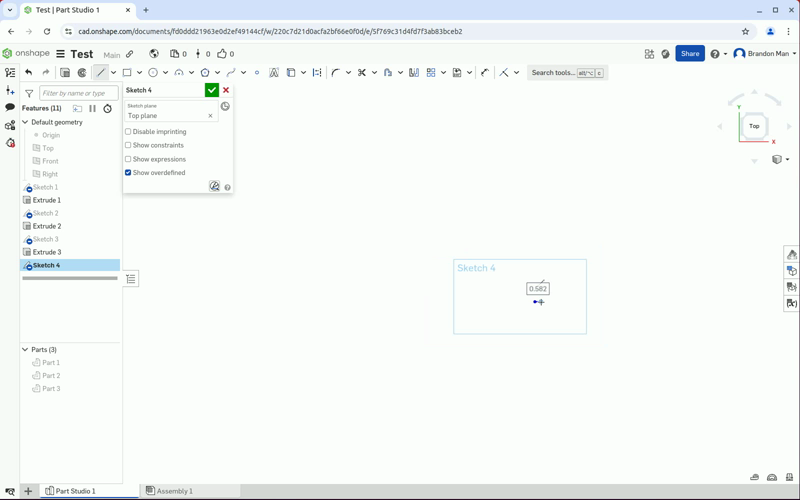
scroll(-6)
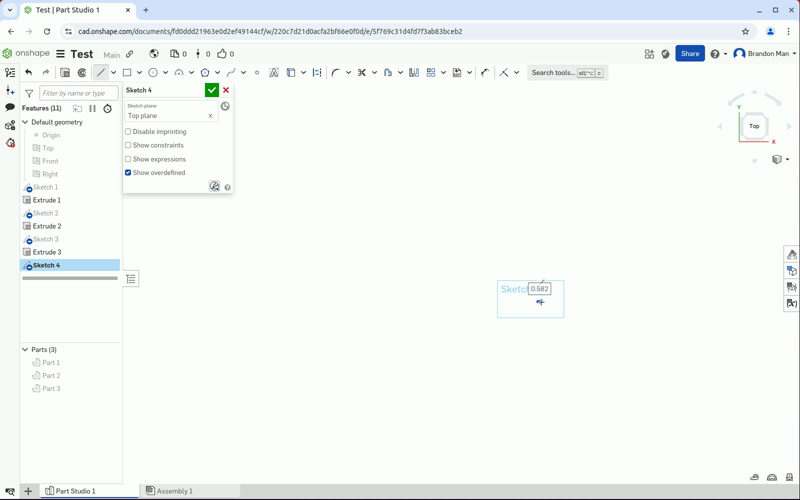
key_up(shift)
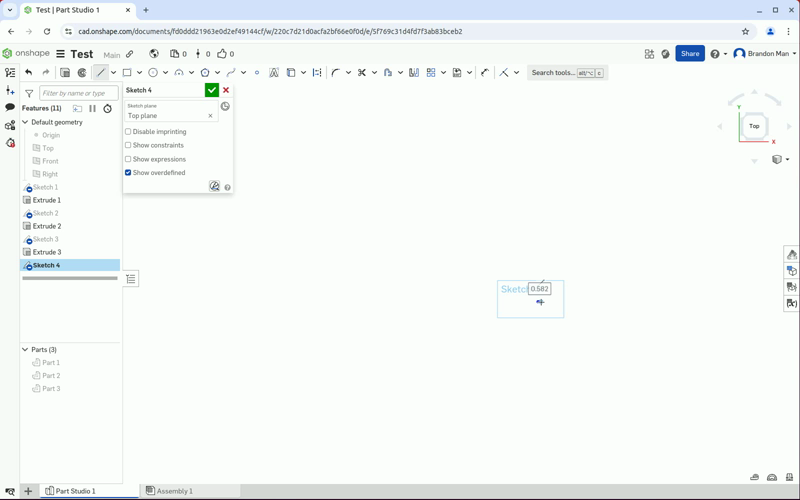
key_down(shift)
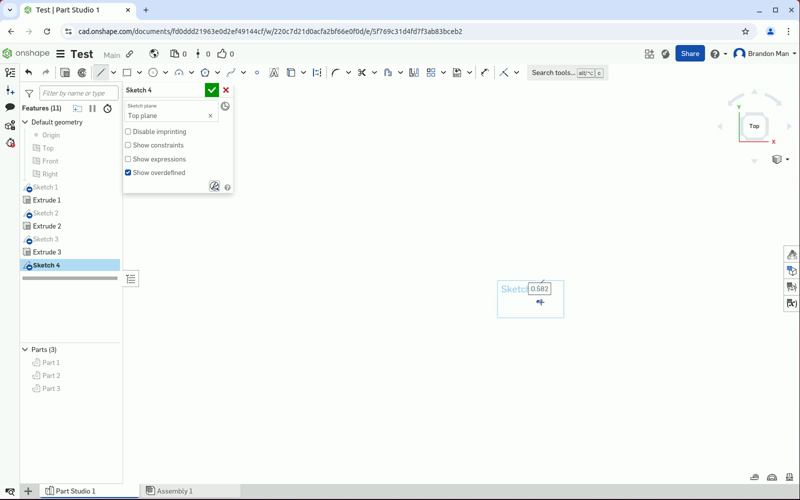
mouse_move(571, 301)
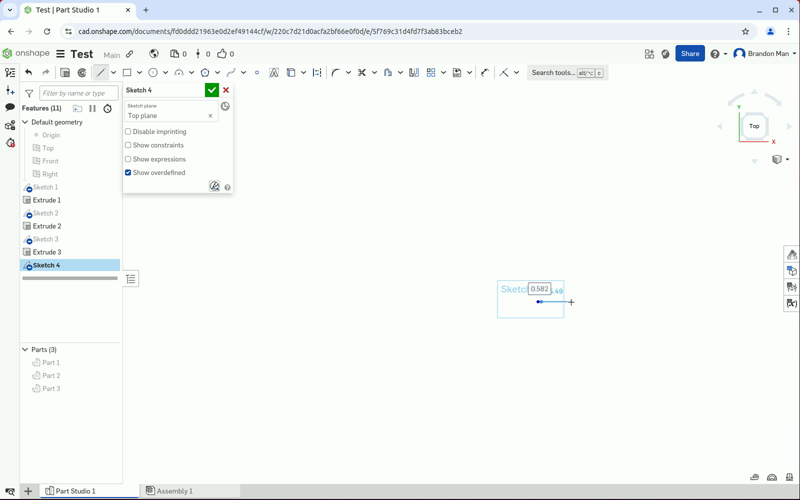
mouse_move(541, 282)
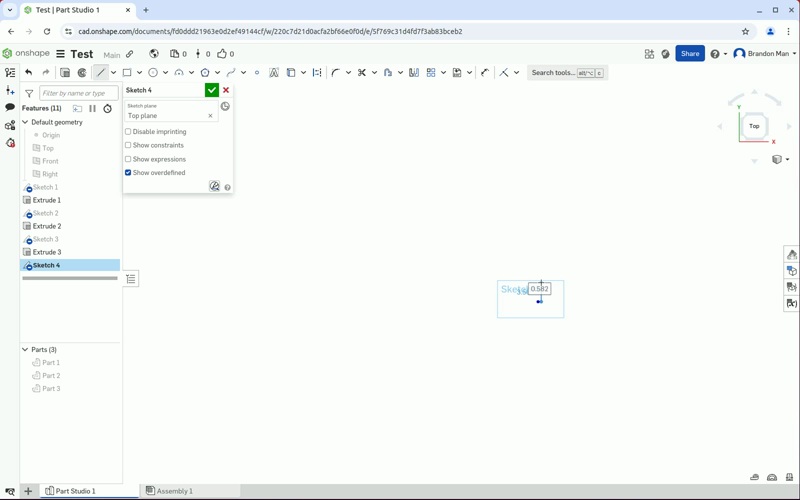
click(541, 282)
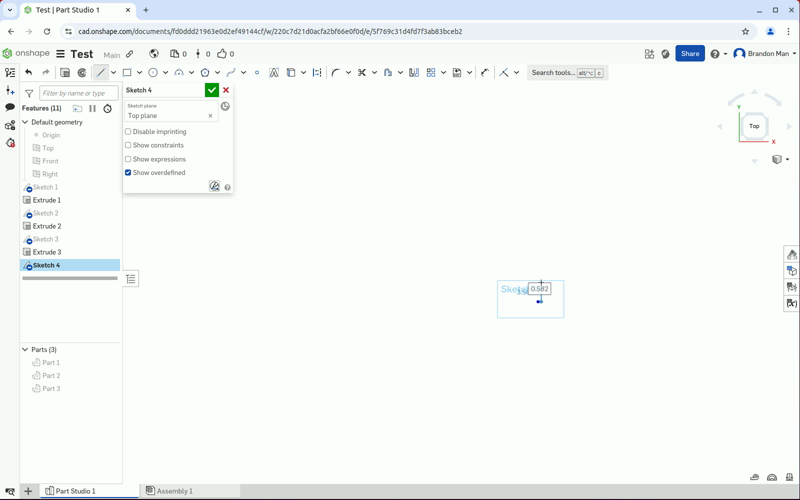
key_up(shift)
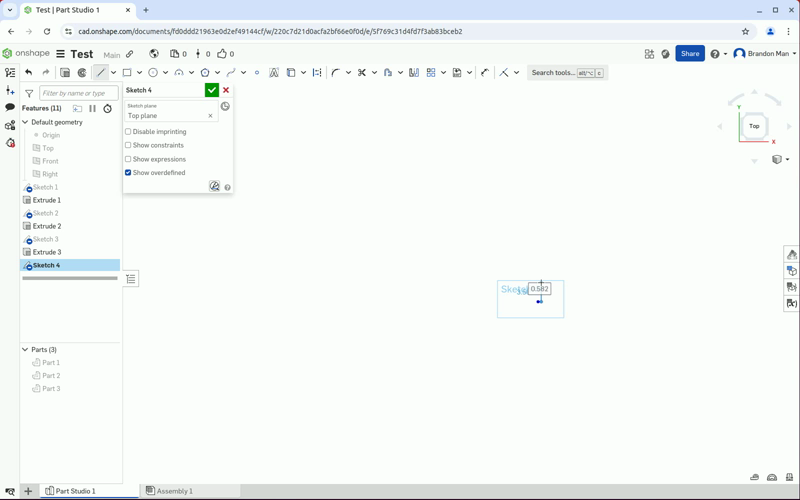
key_down(shift)
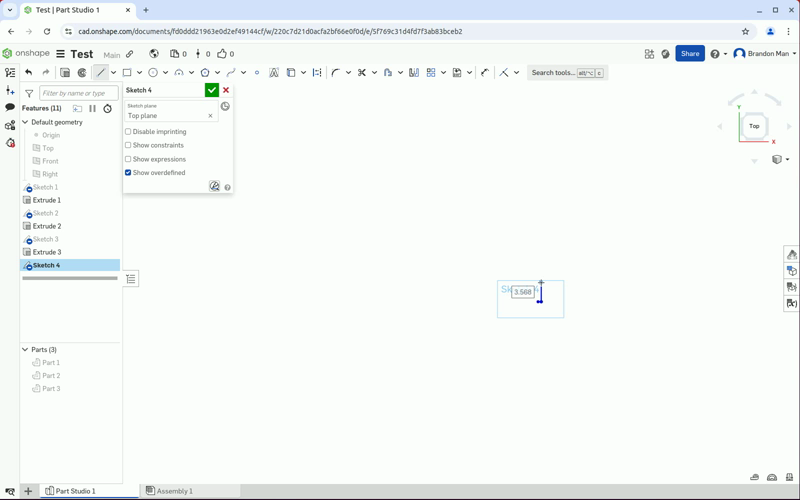
mouse_move(571, 282)
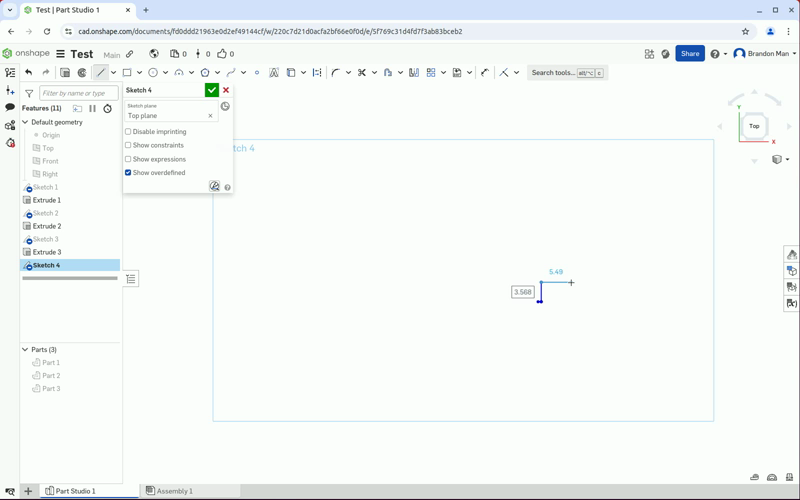
mouse_move(538, 282)
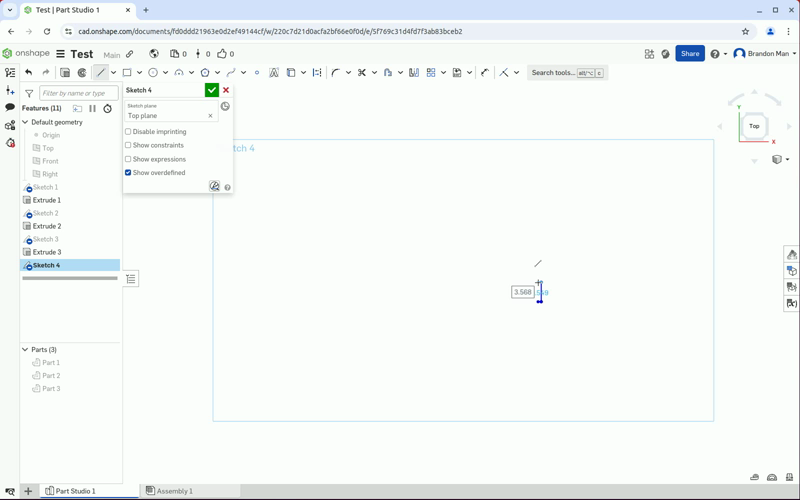
scroll(6)
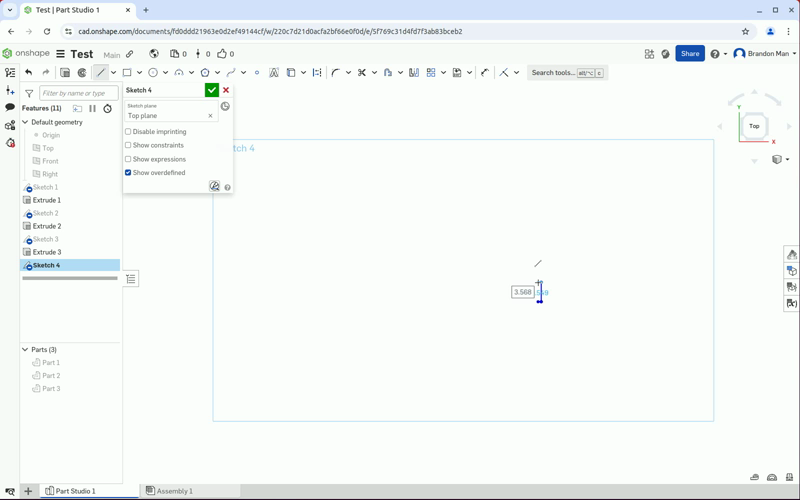
scroll(6)
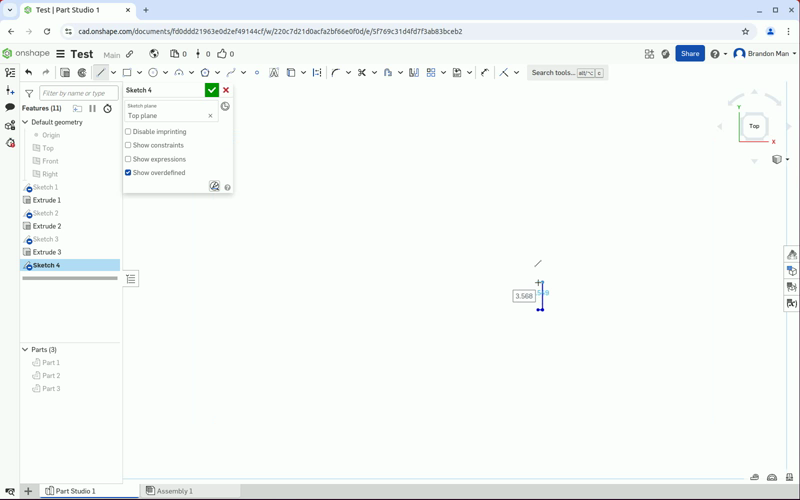
scroll(6)
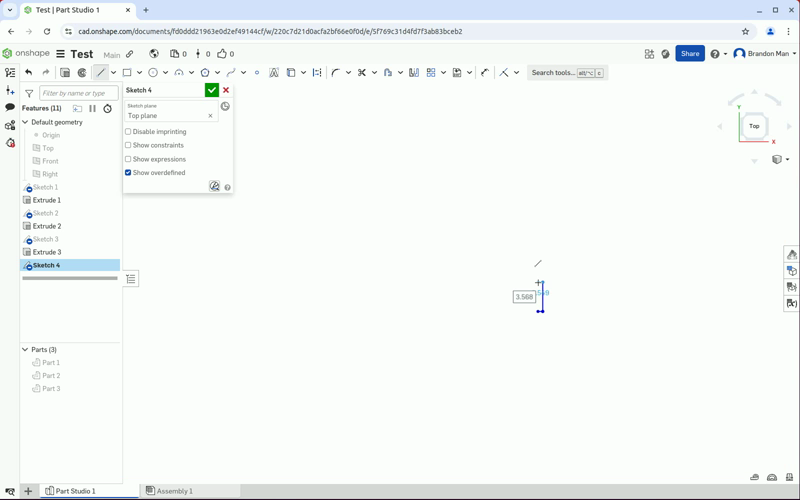
scroll(6)
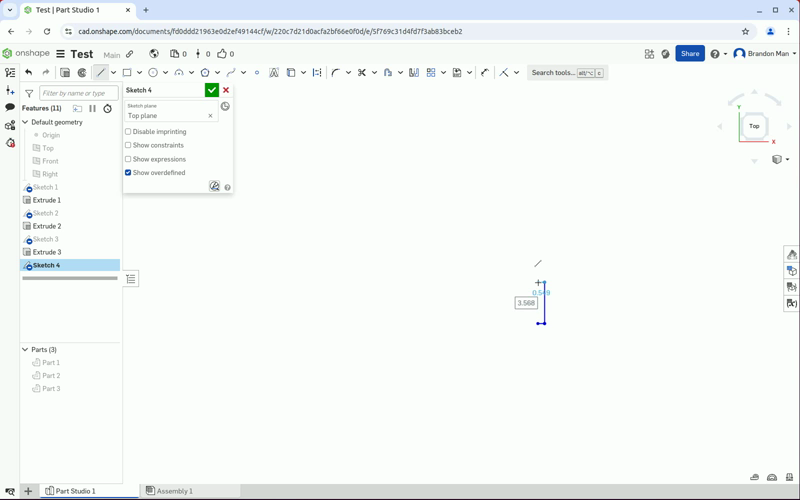
scroll(6)
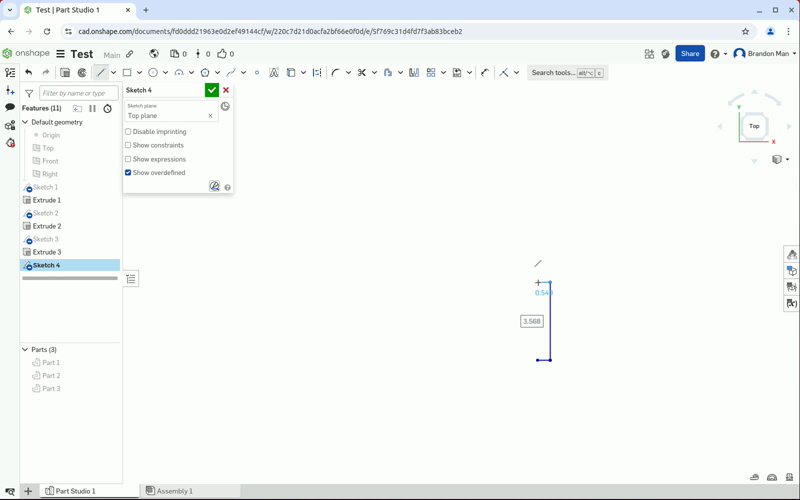
scroll(6)
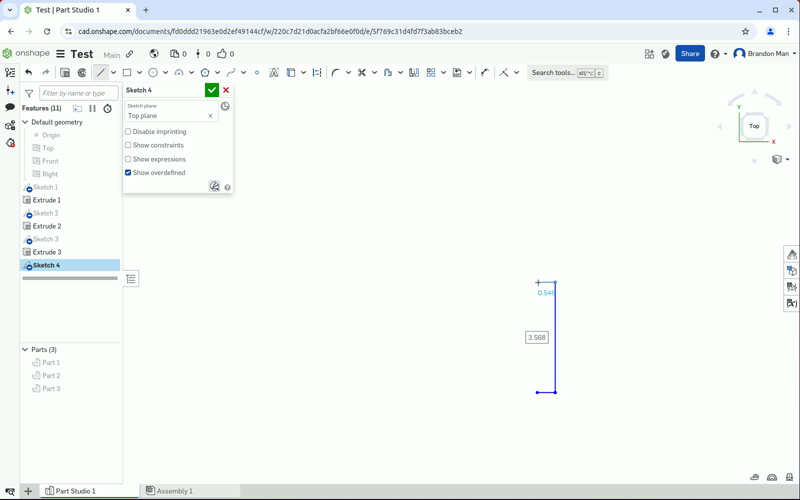
scroll(6)
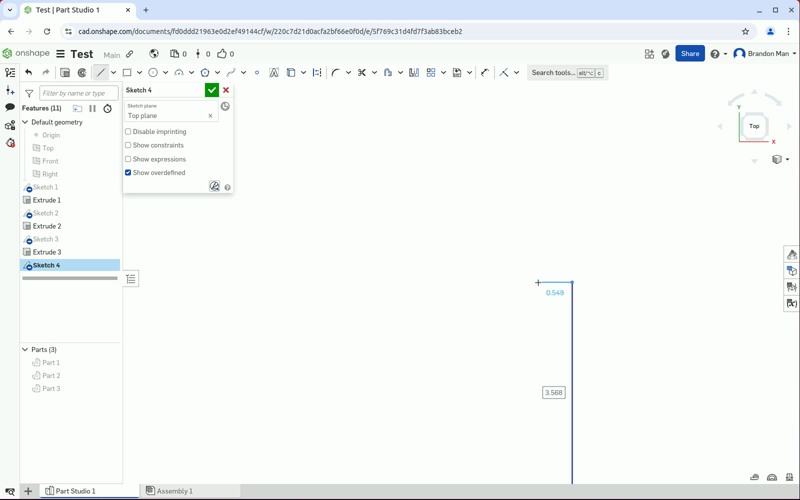
click(538, 282)
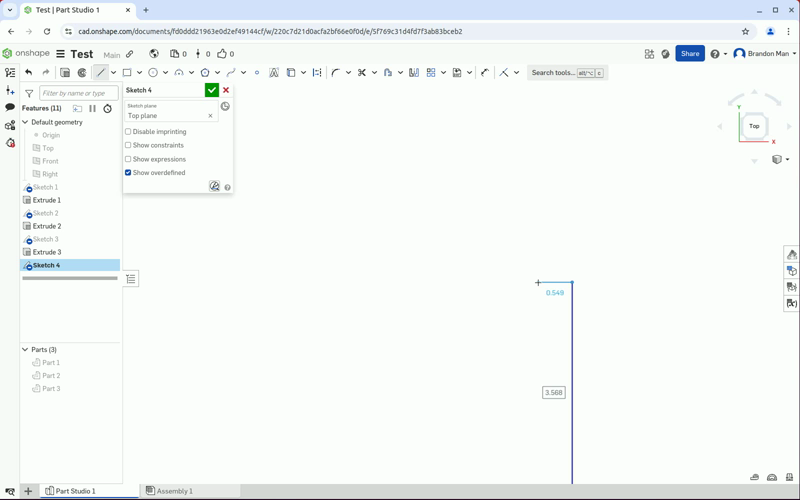
scroll(-6)
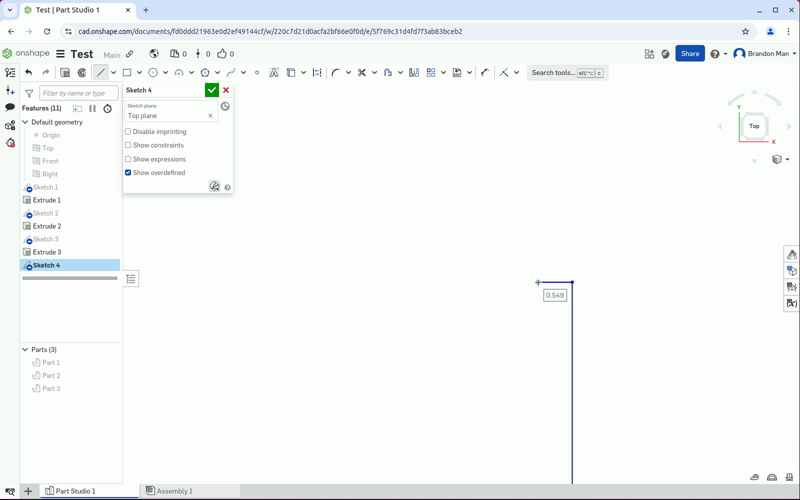
scroll(-6)
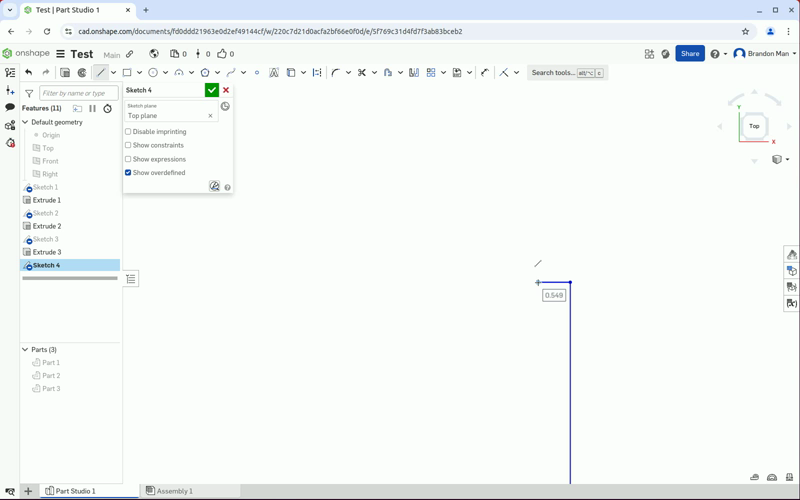
scroll(-6)
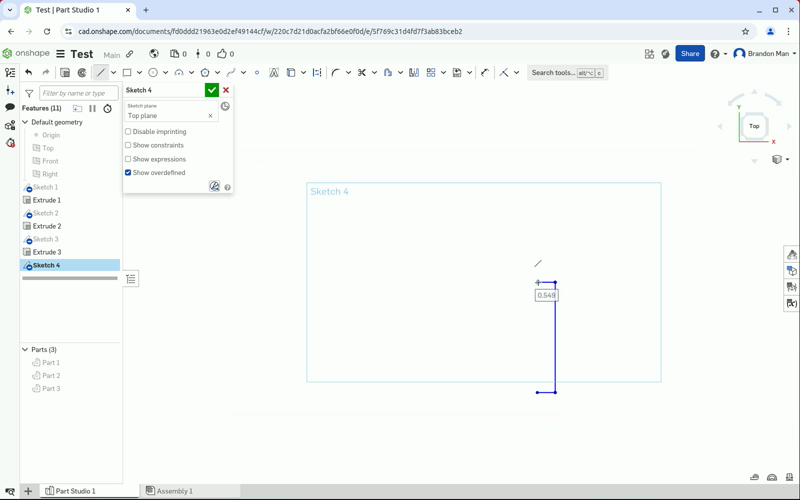
scroll(-6)
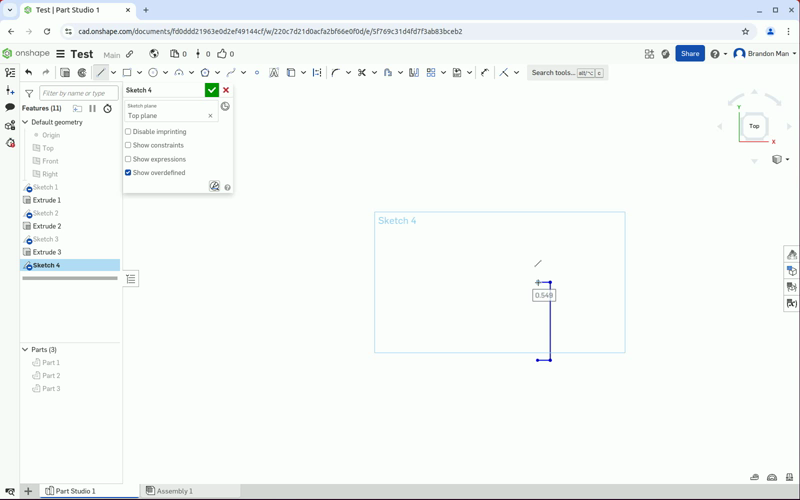
scroll(-6)
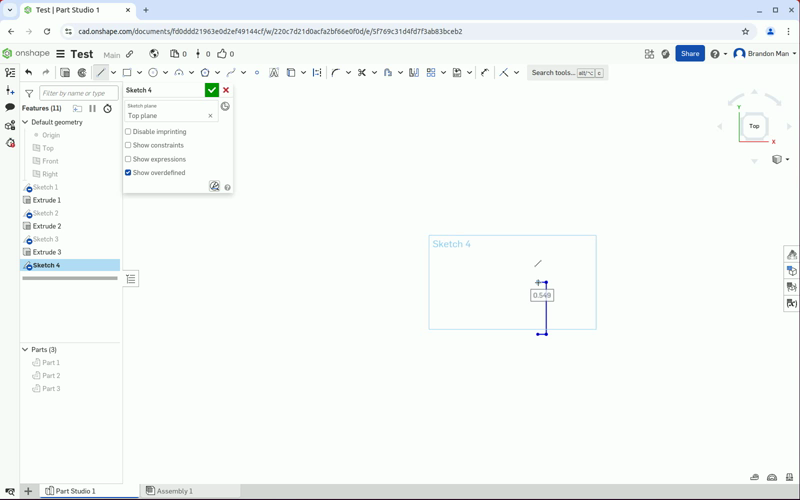
scroll(-6)
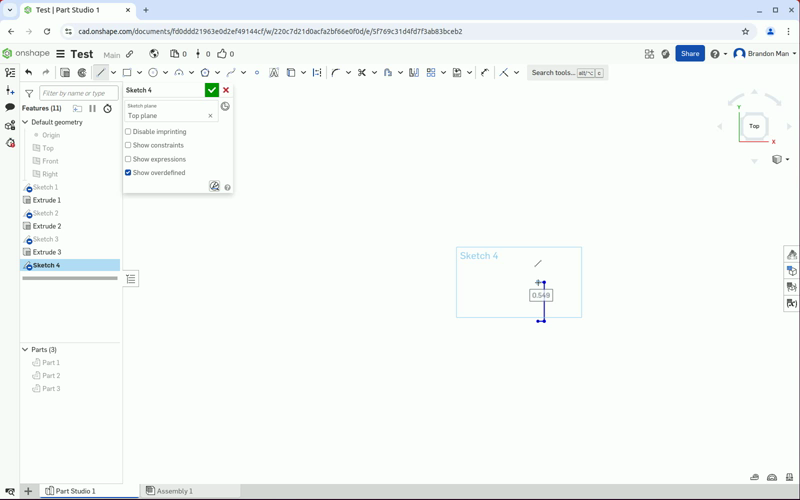
scroll(-6)
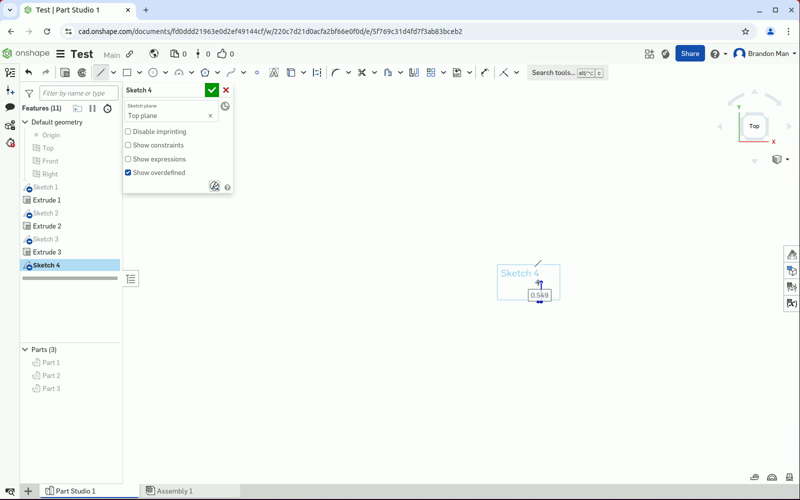
key_up(shift)
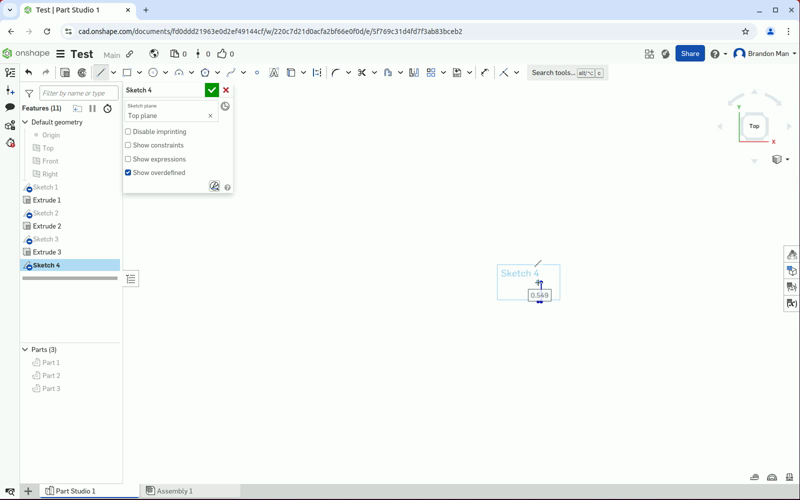
key_down(shift)
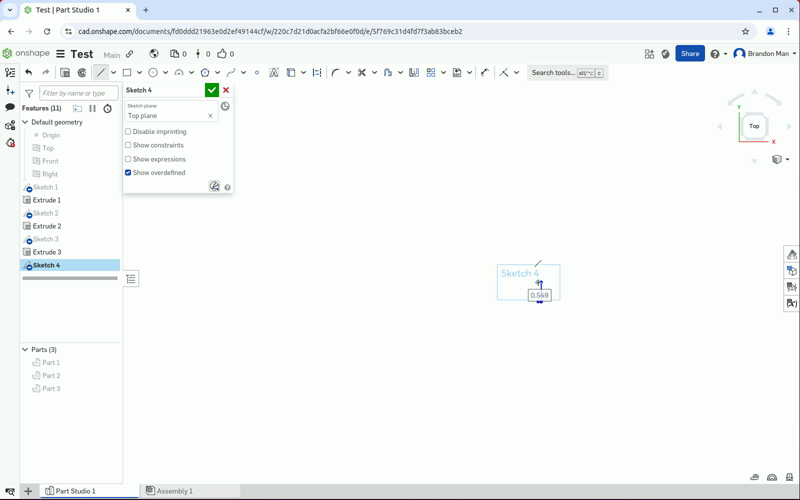
mouse_move(568, 282)
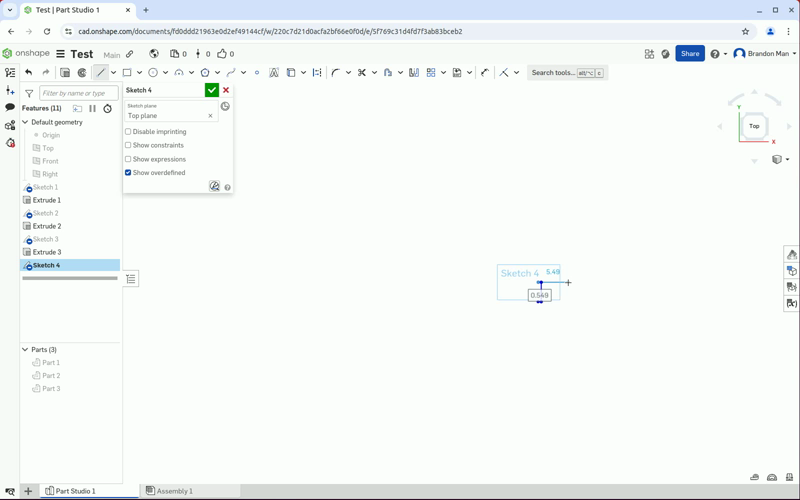
mouse_move(538, 296)
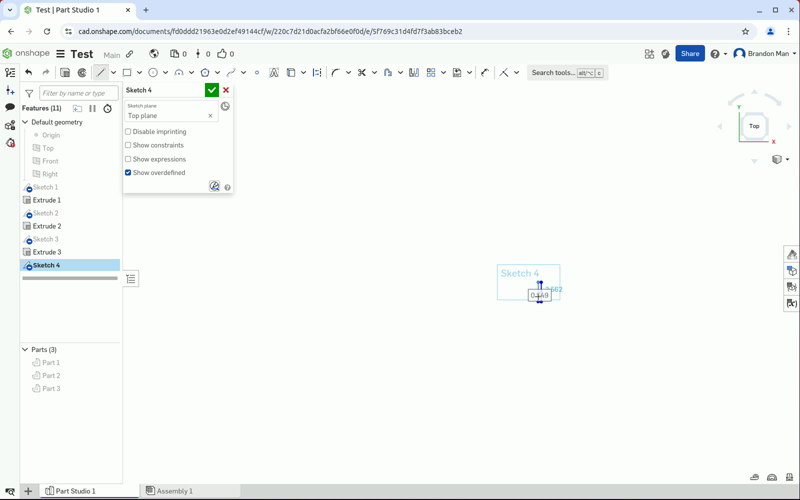
click(538, 296)
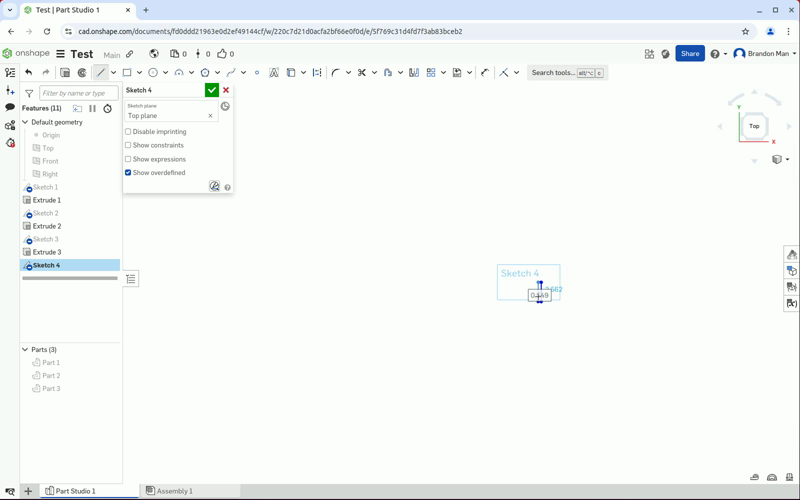
key_up(shift)
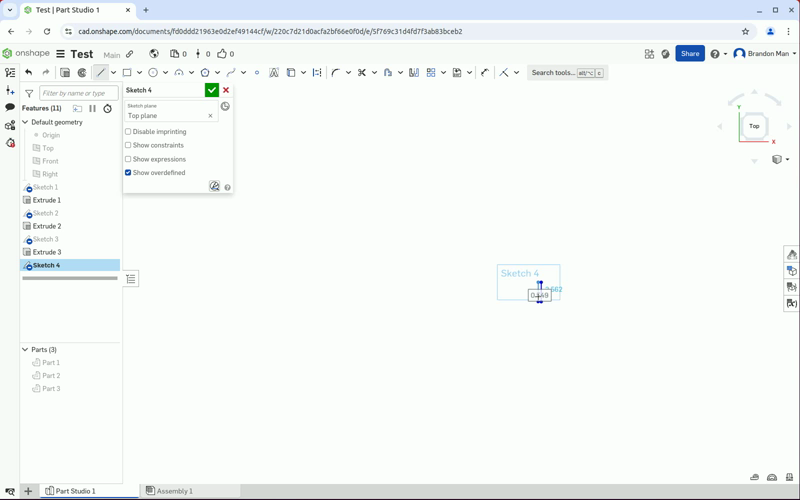
mouse_move(568, 296)
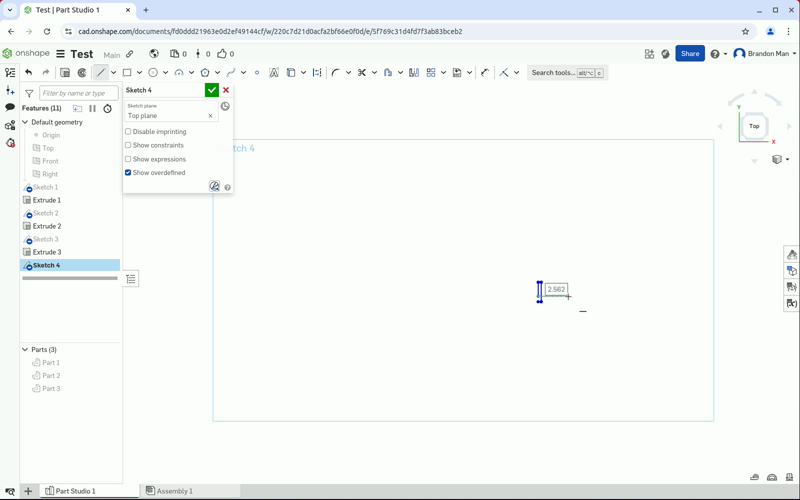
key_down(shift)
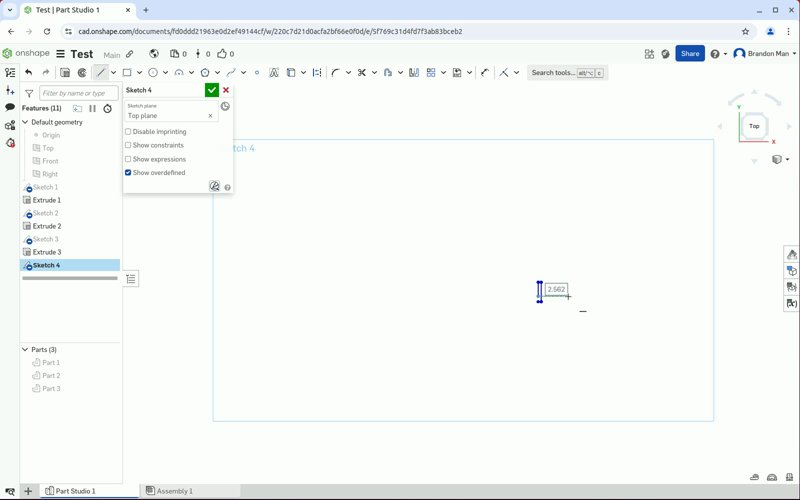
mouse_move(538, 301)
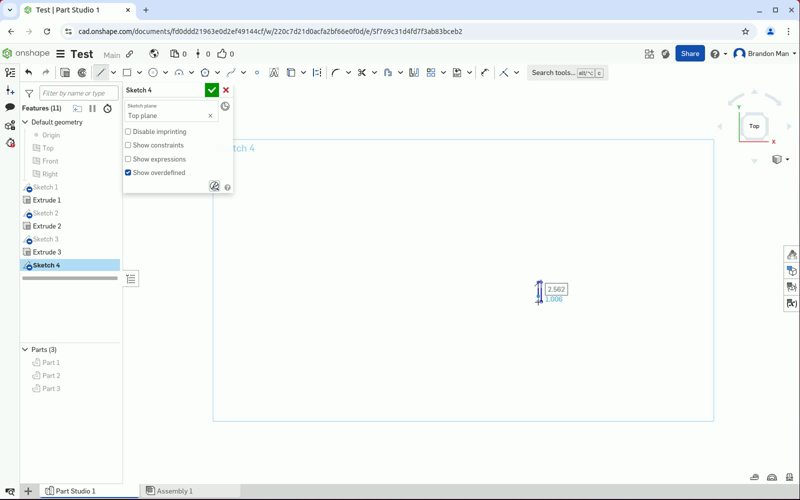
scroll(6)
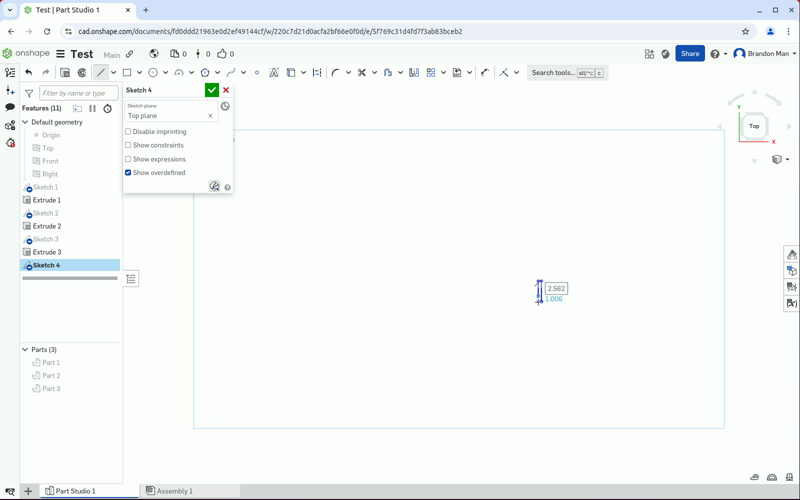
scroll(6)
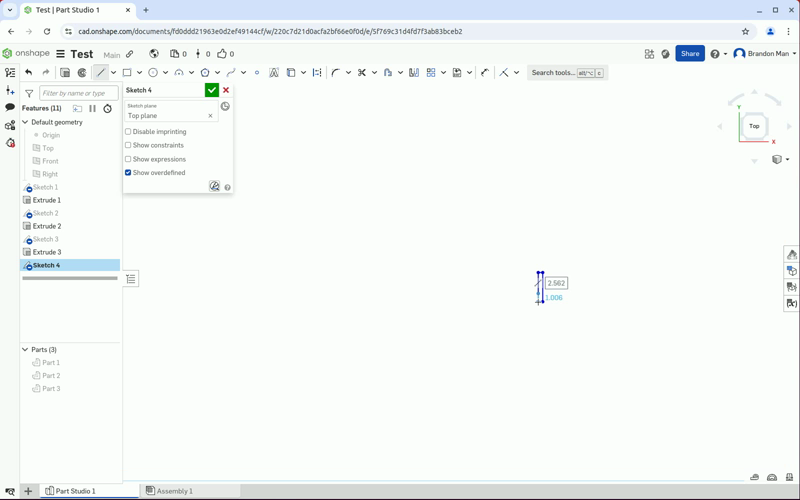
scroll(6)
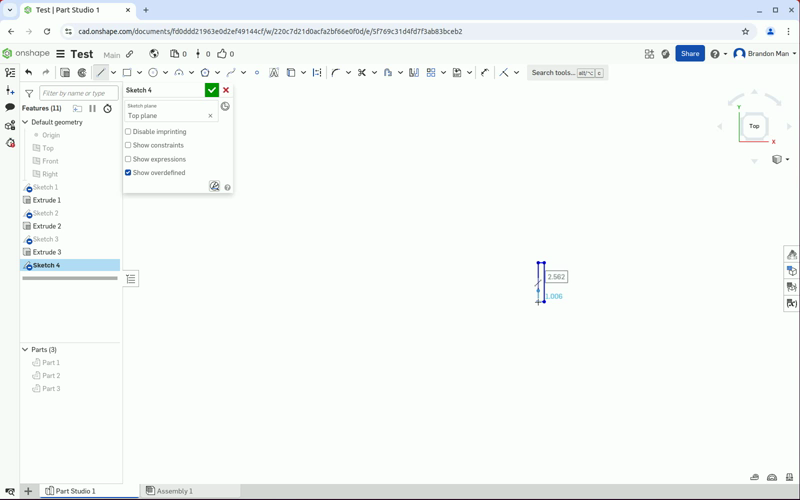
scroll(6)
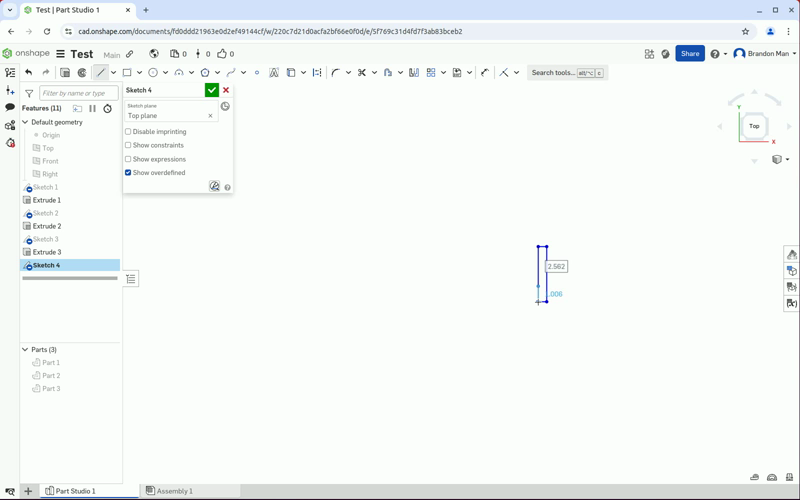
scroll(6)
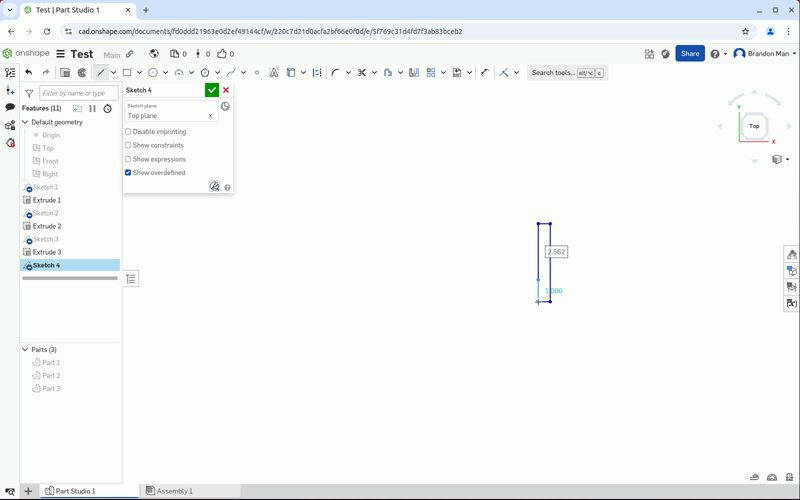
scroll(6)
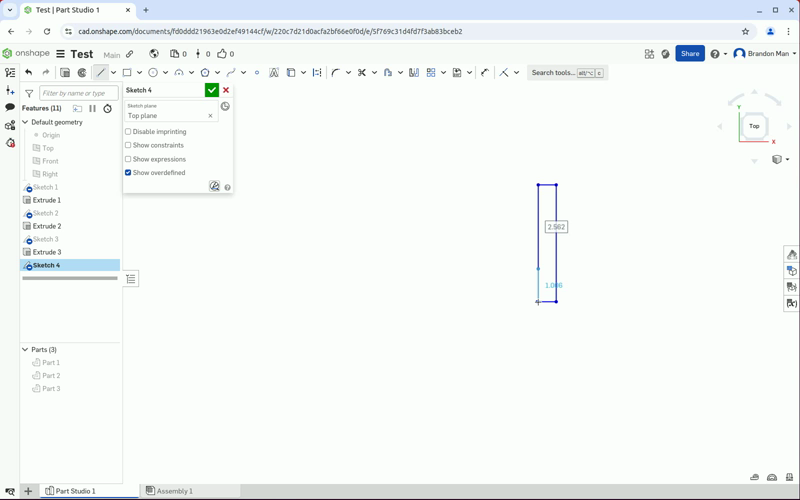
scroll(6)
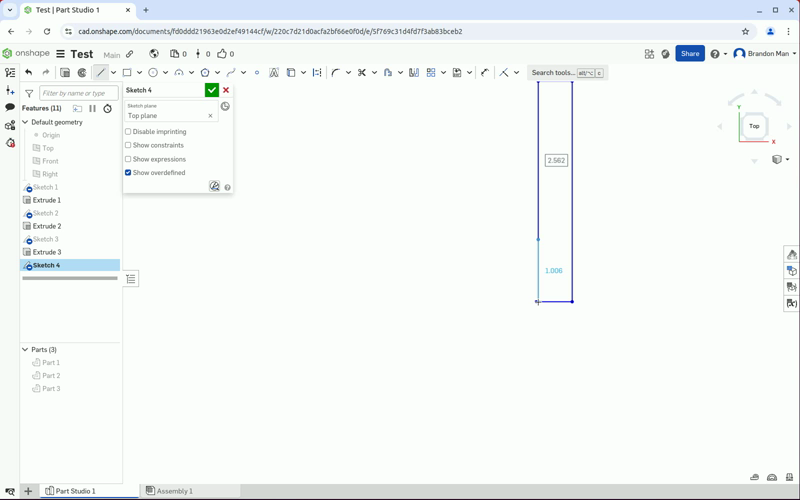
key_up(shift)
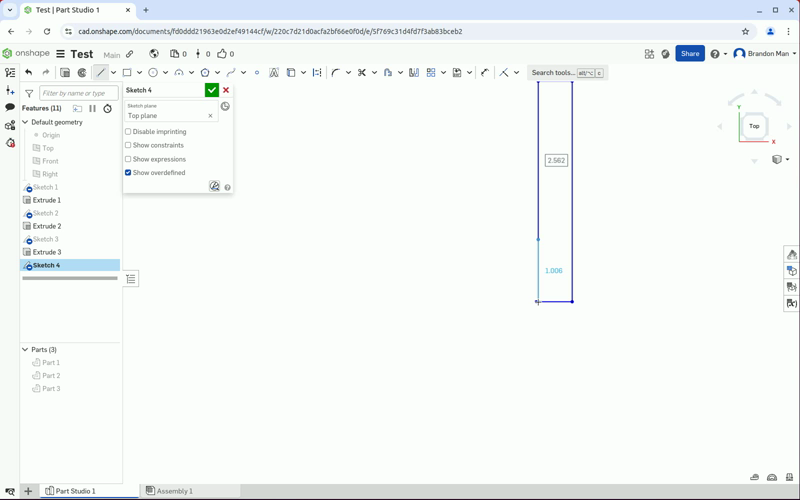
click(538, 301)
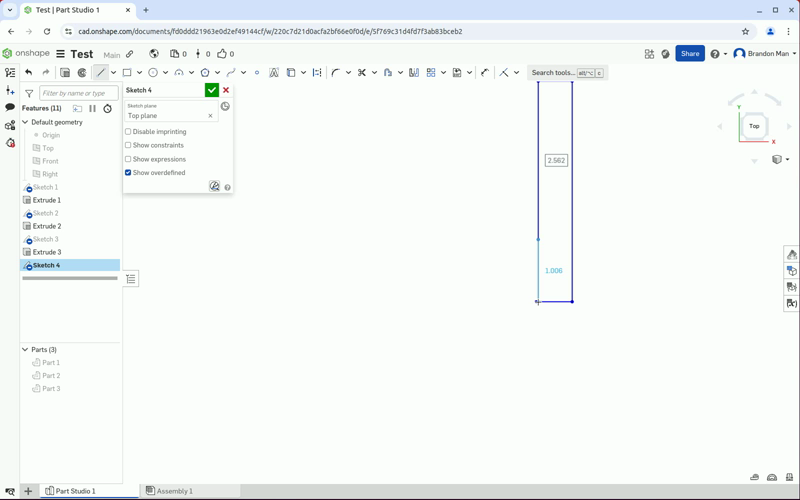
scroll(-6)
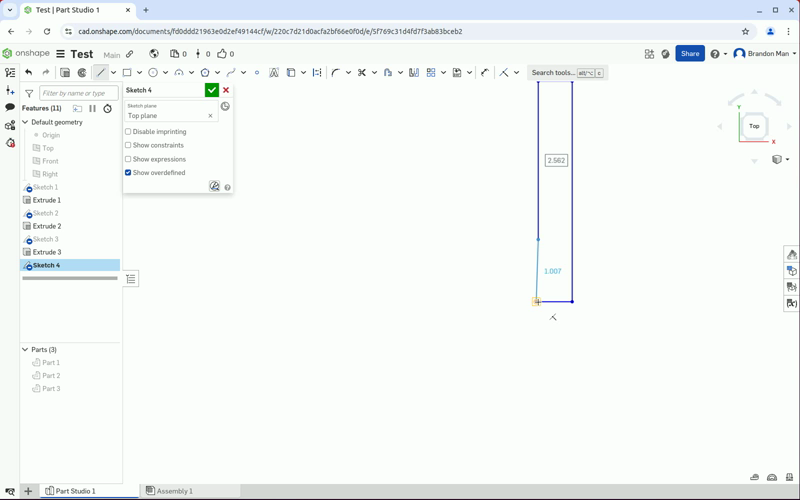
scroll(-6)
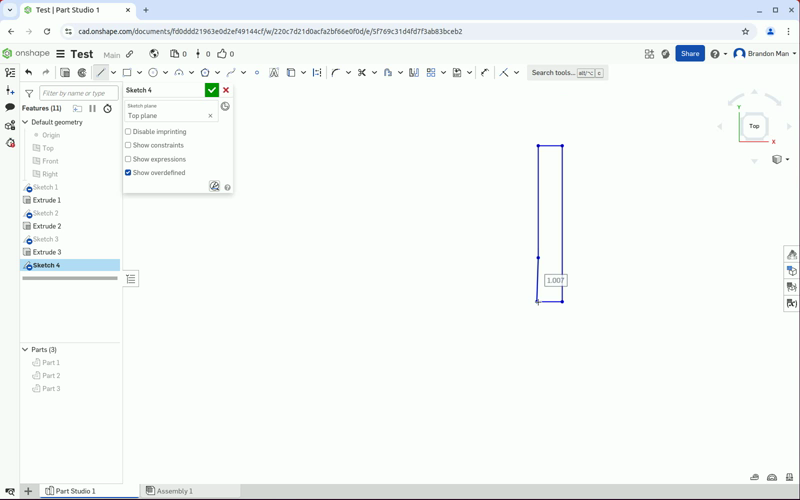
scroll(-6)
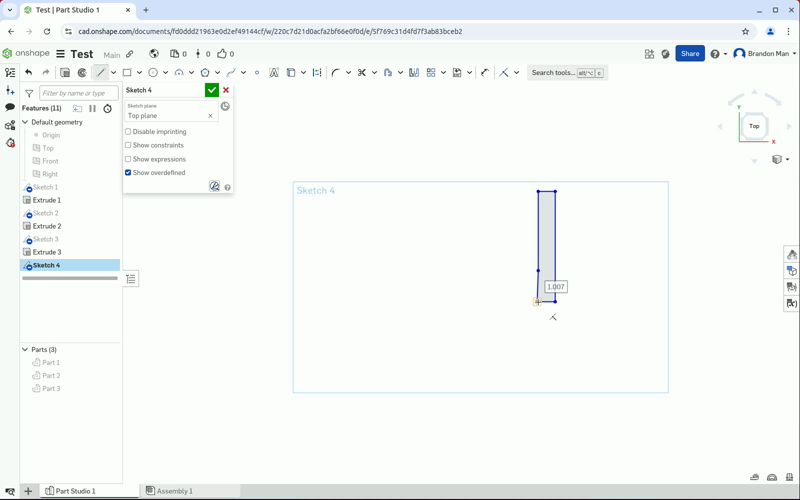
scroll(-6)
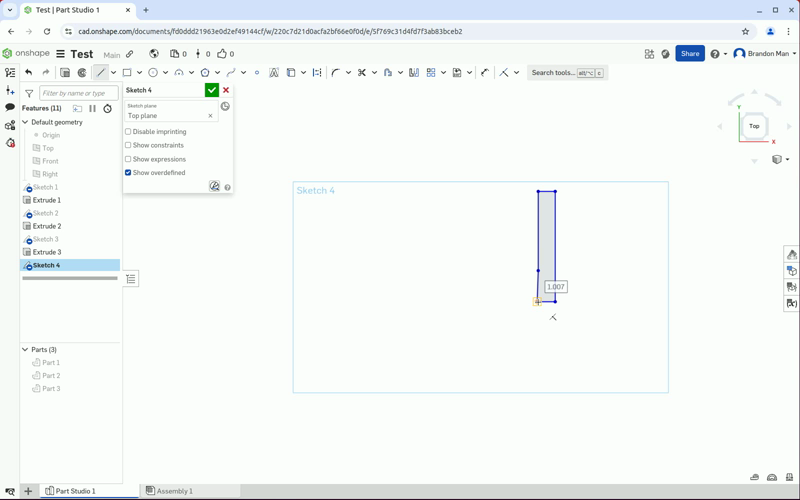
scroll(-6)
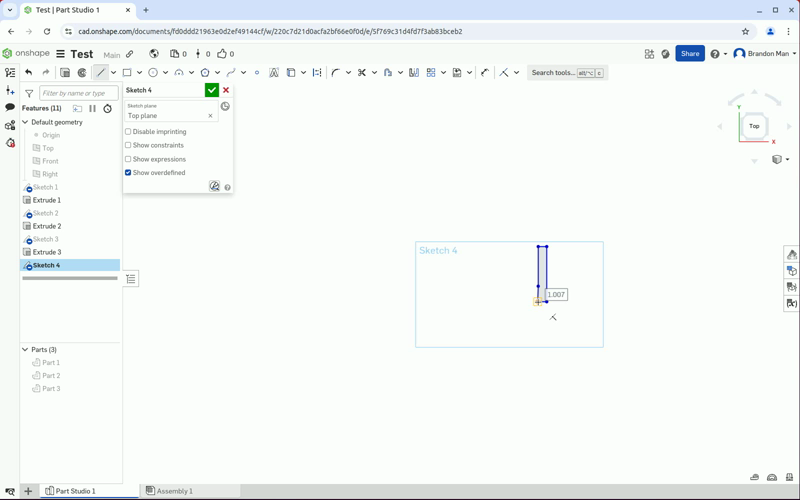
scroll(-6)
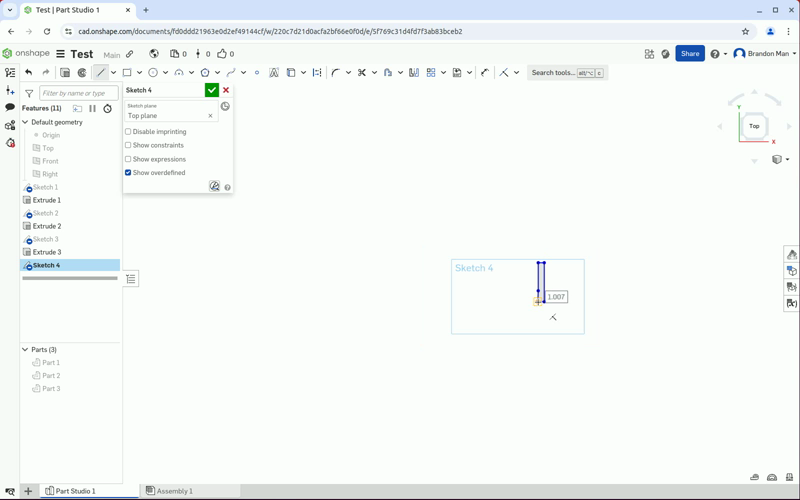
scroll(-6)
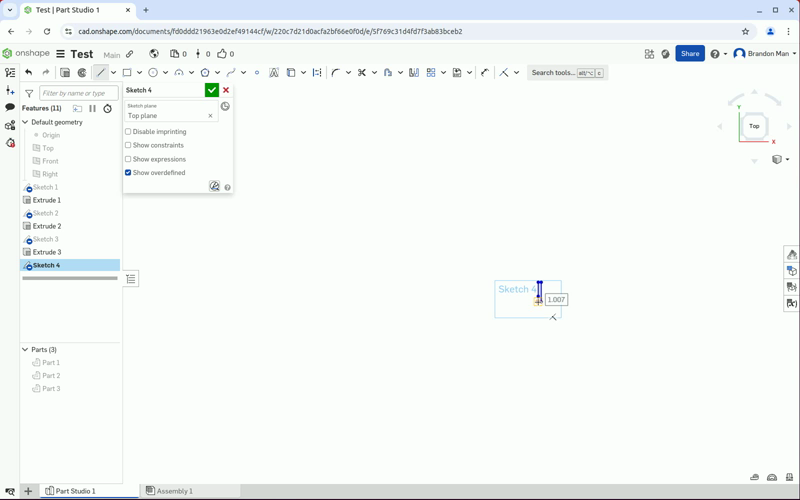
key(esc)
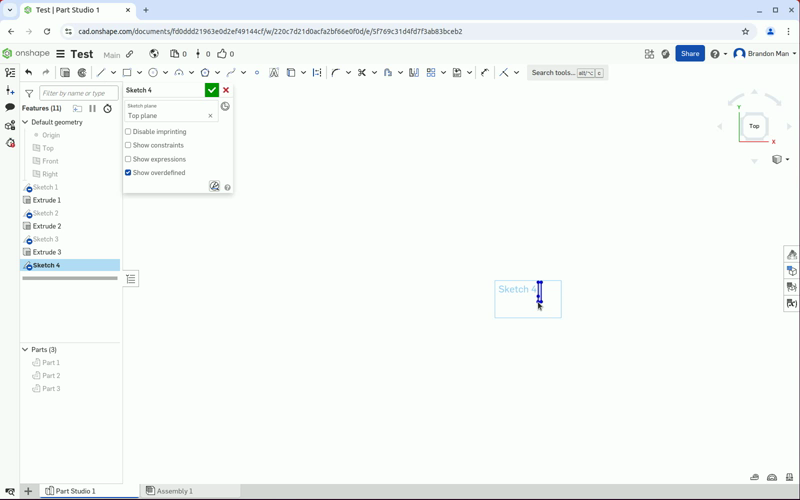
mouse_move(539, 294)
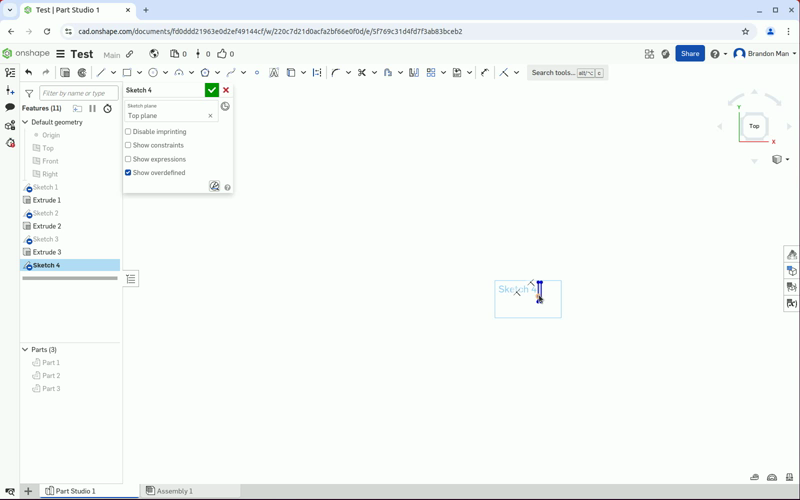
scroll(6)
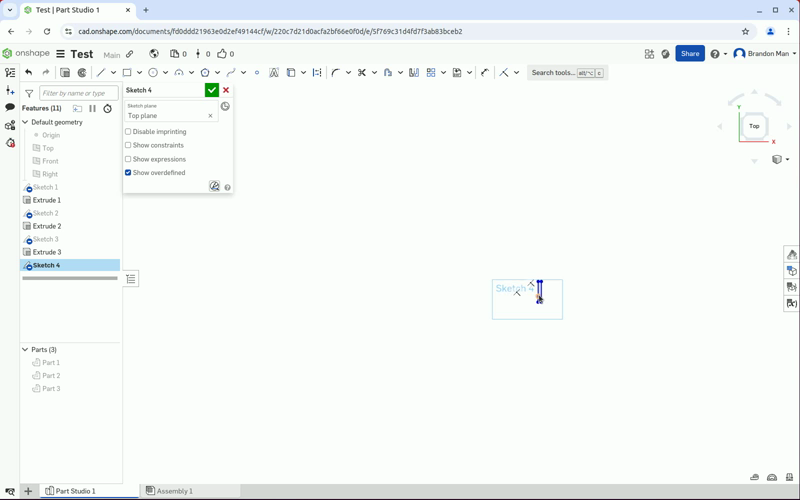
scroll(6)
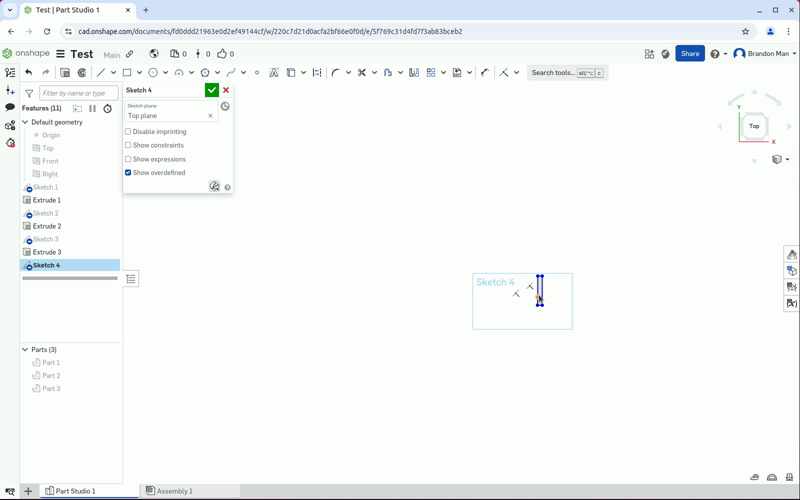
scroll(6)
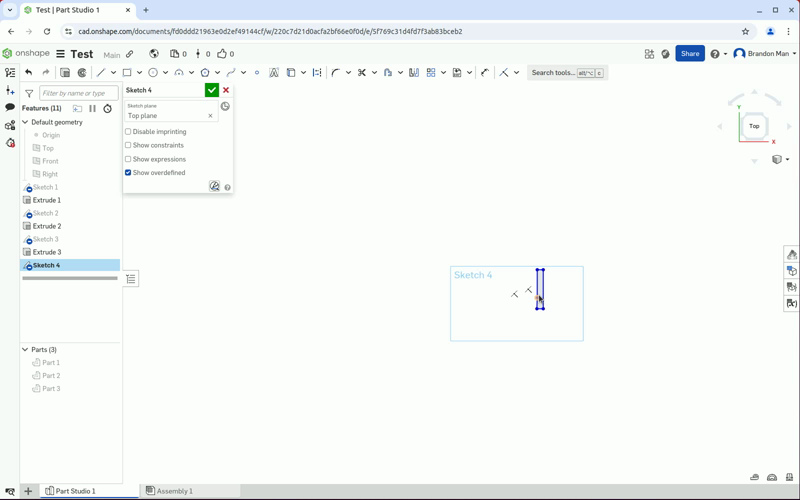
scroll(6)
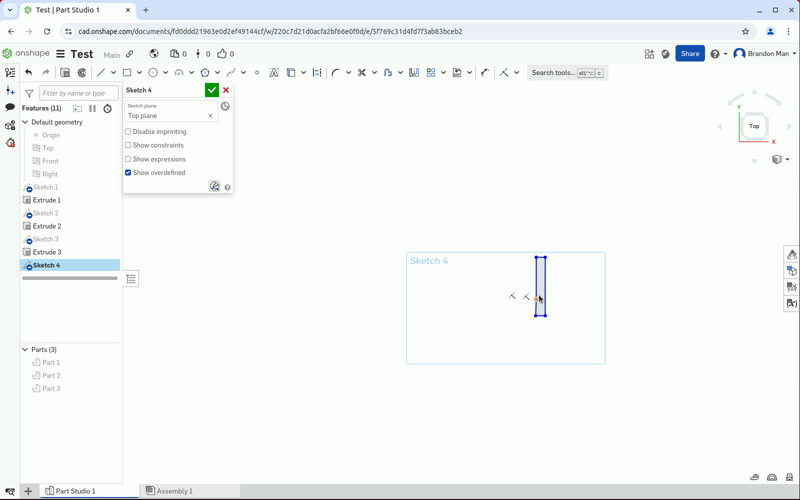
scroll(6)
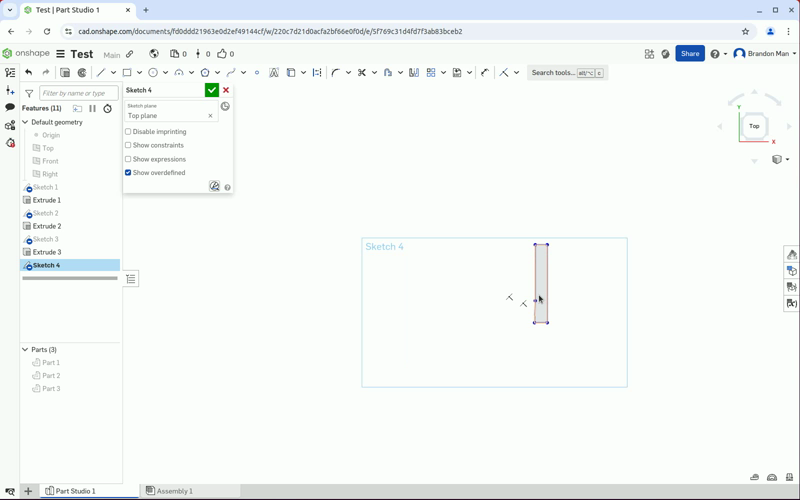
scroll(6)
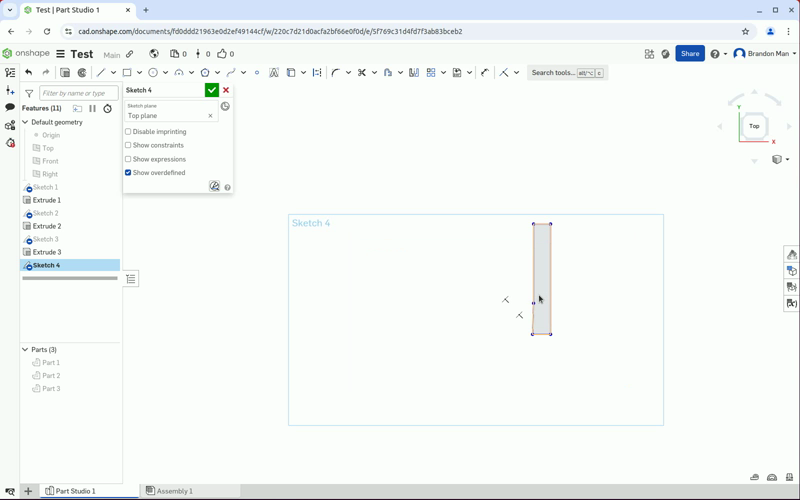
scroll(6)
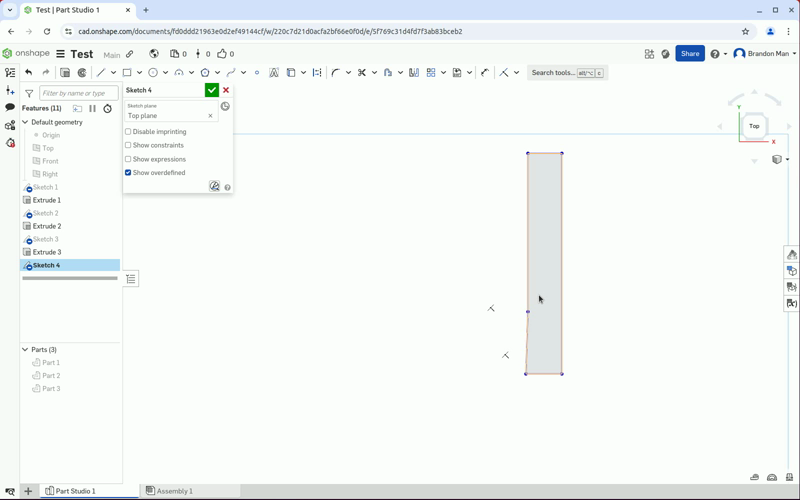
click(539, 294)
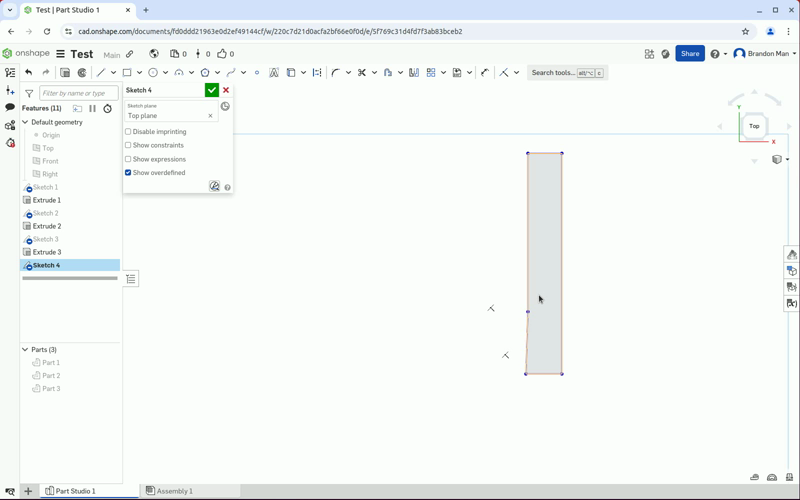
scroll(-6)
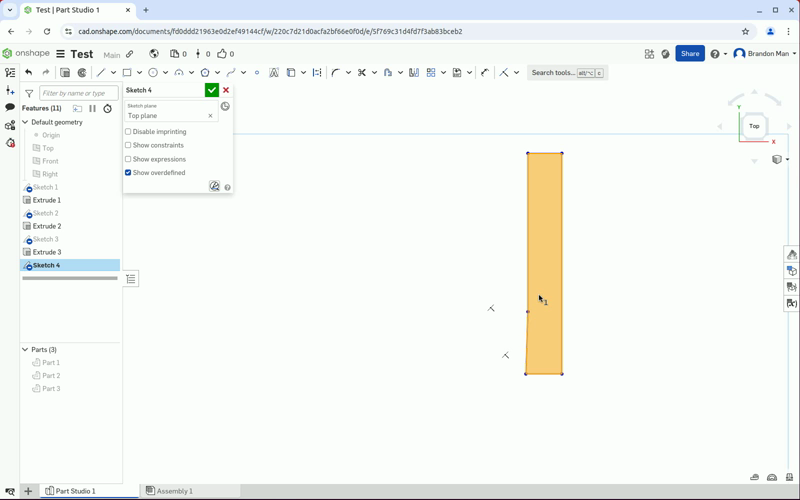
scroll(-6)
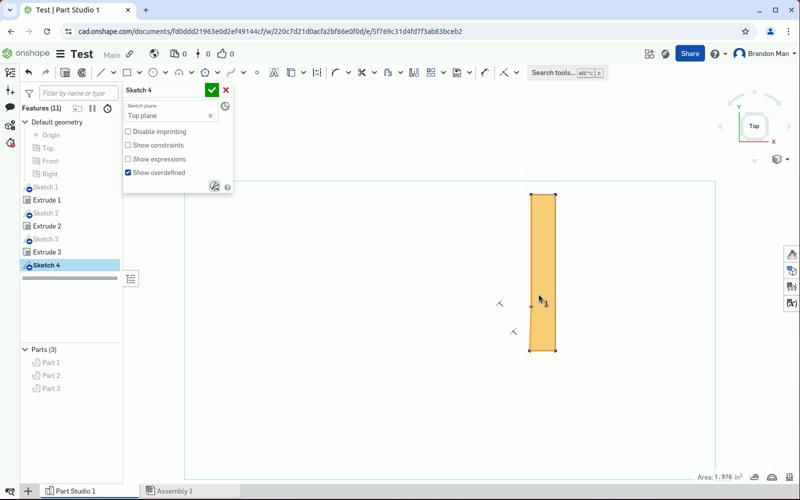
scroll(-6)
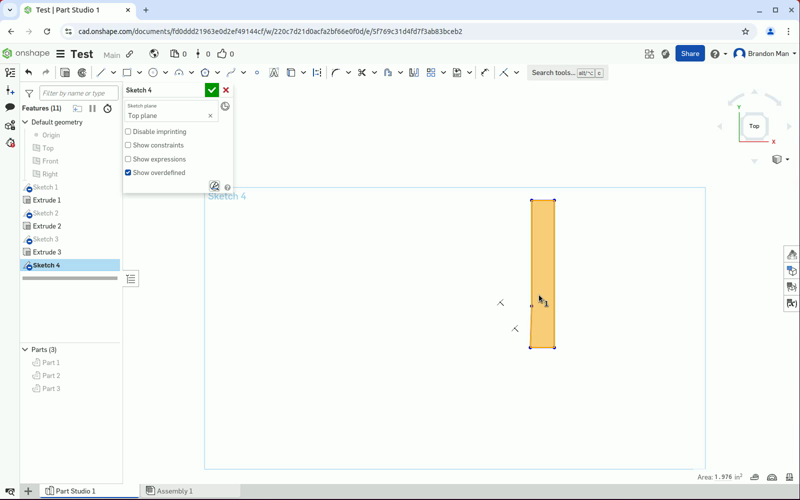
scroll(-6)
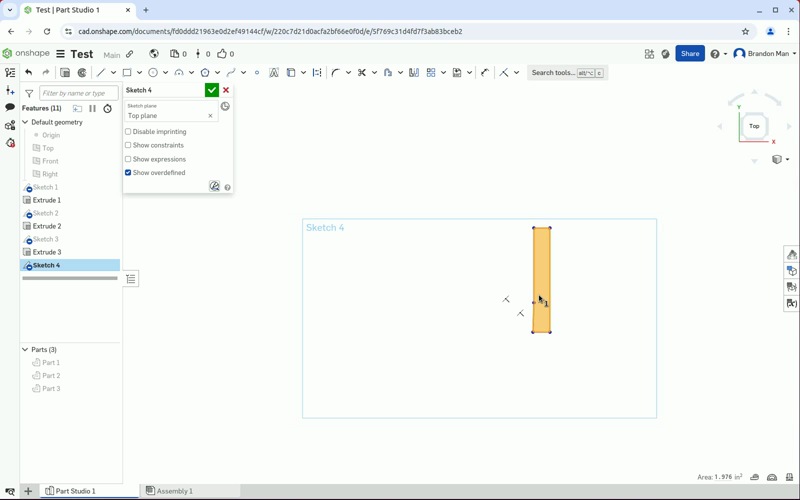
scroll(-6)
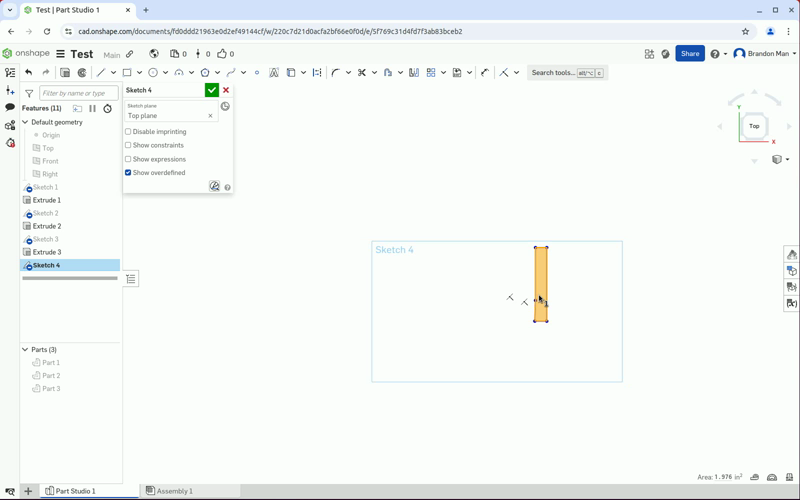
scroll(-6)
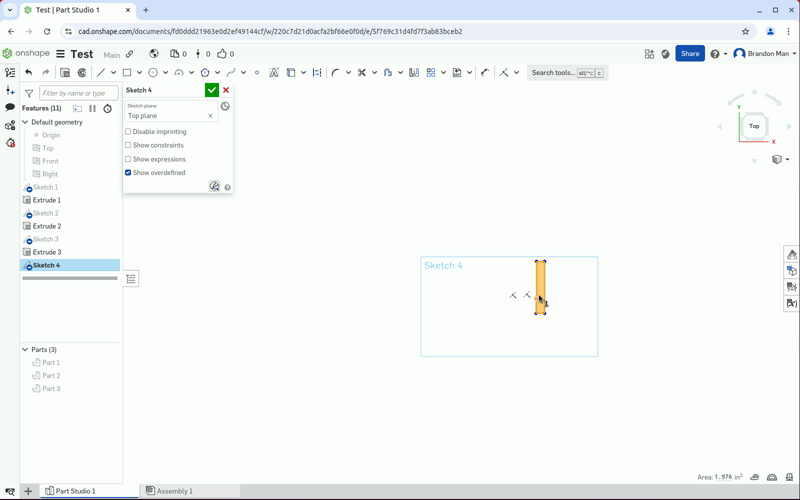
scroll(-6)
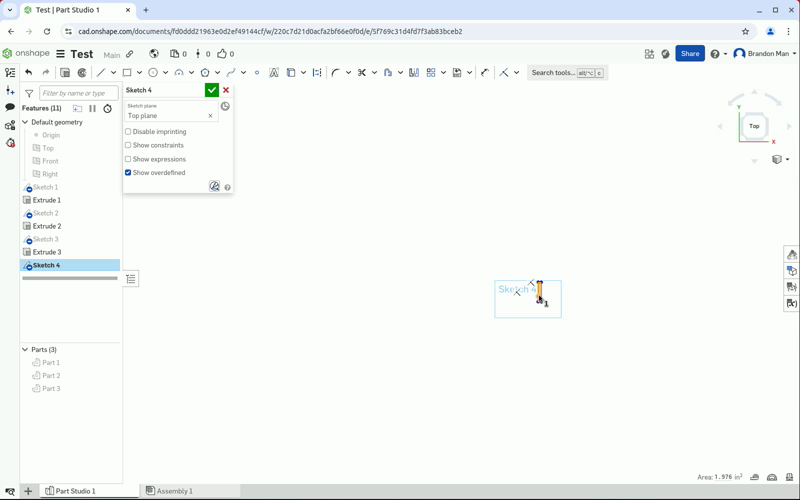
mouse_move(73, 352)
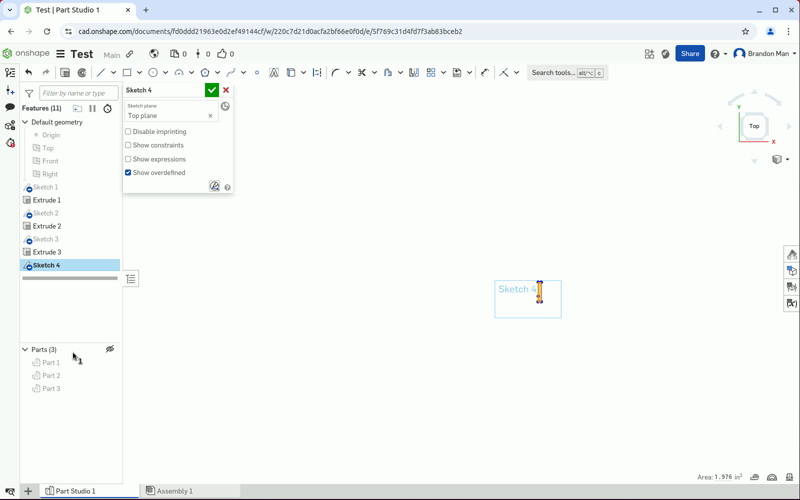
key(shift+y)
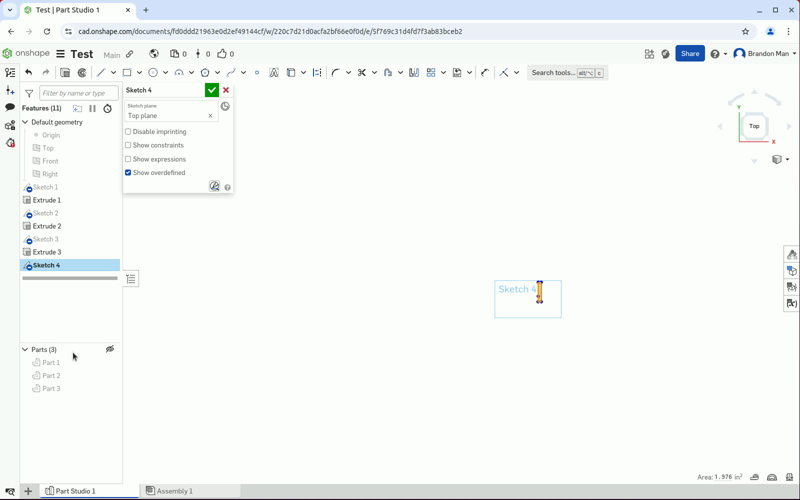
key(shift+e)
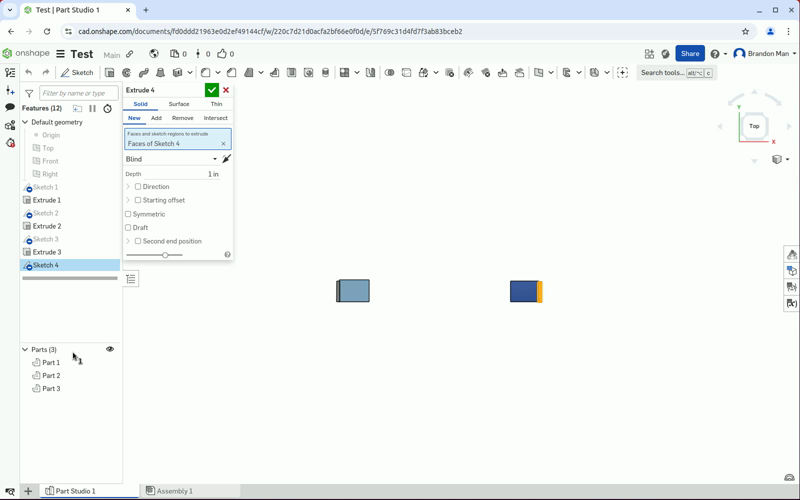
mouse_move(143, 106)
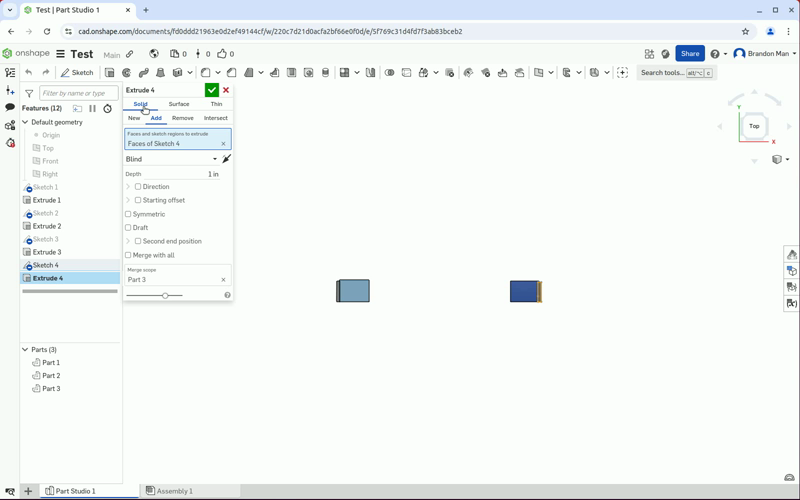
click(143, 106)
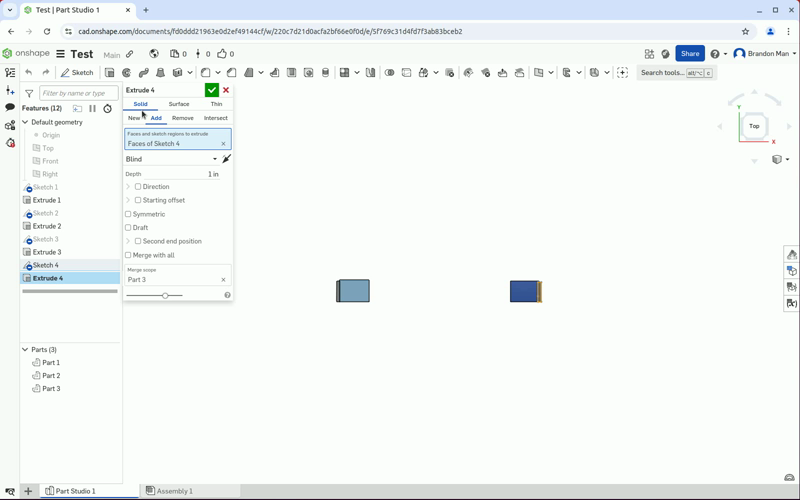
mouse_move(137, 120)
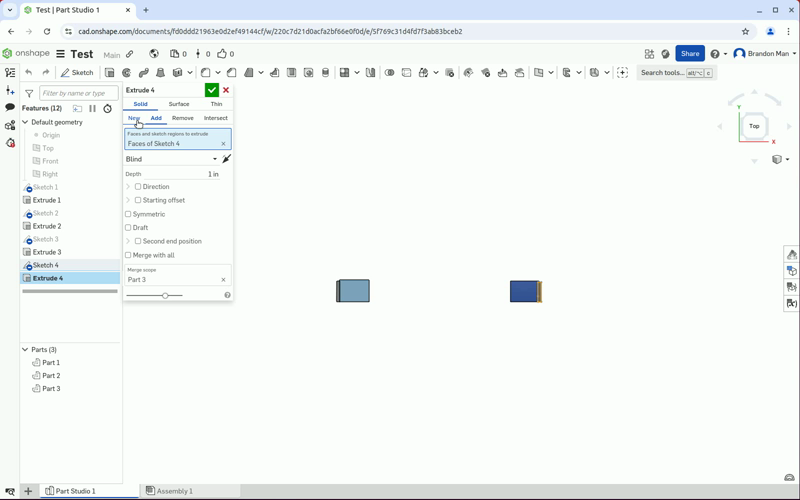
click(137, 120)
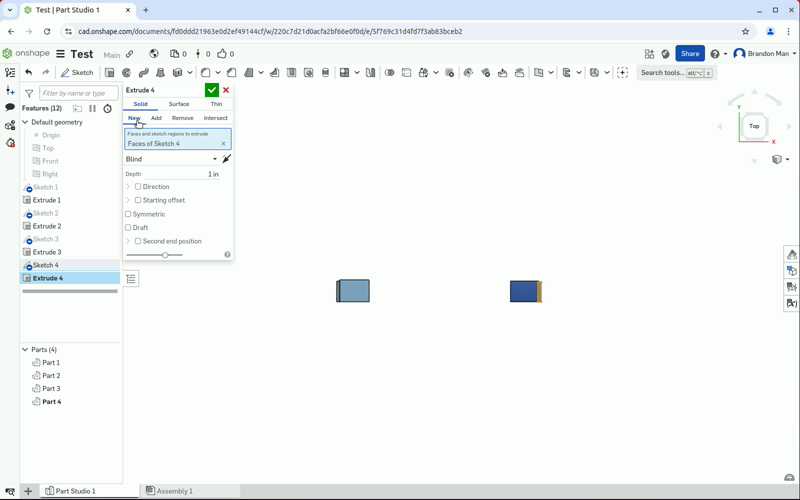
key(tab, 4)
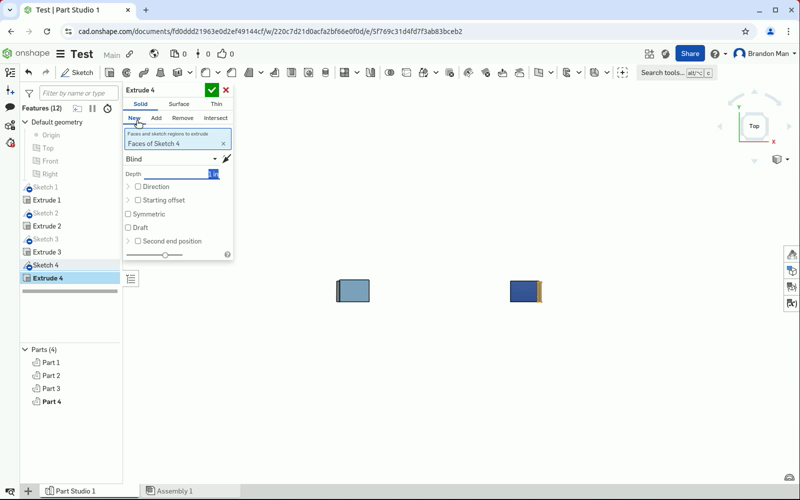
text(0.963)
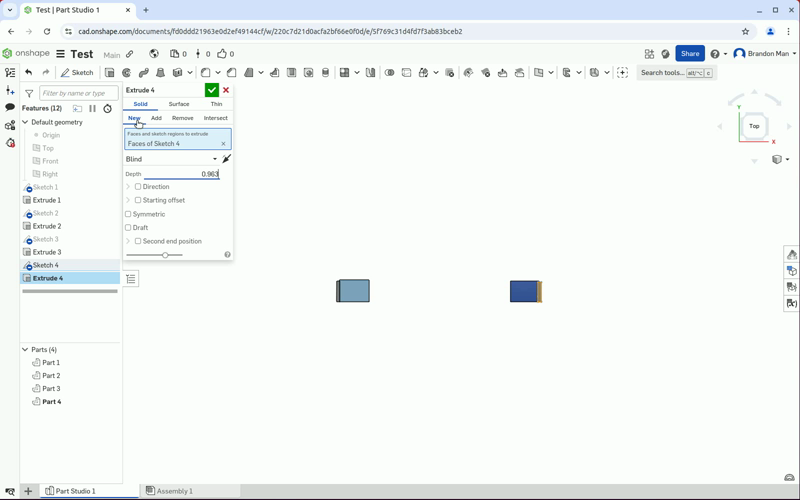
key(enter)
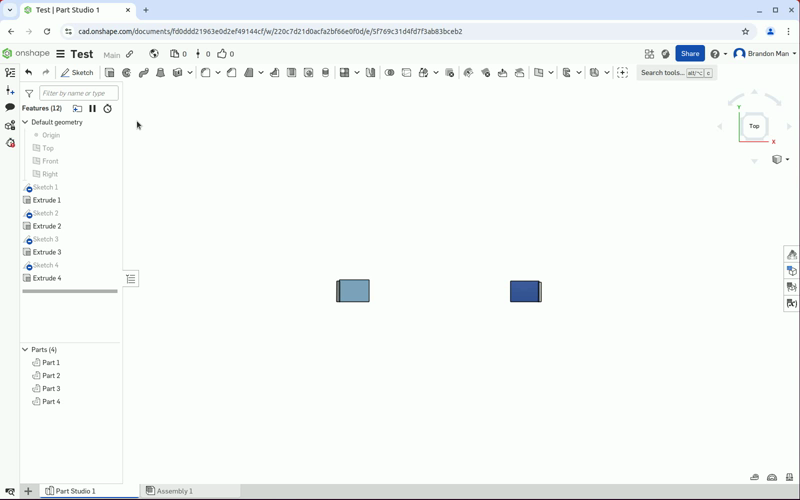
key(shift+h)
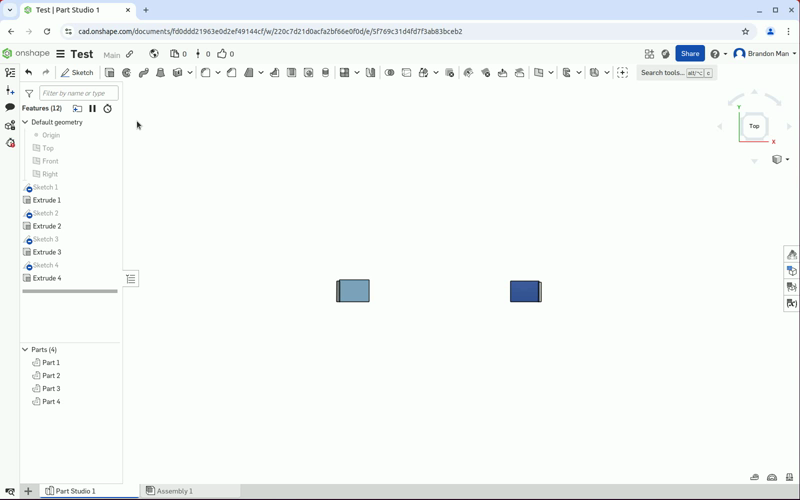
key(shift+h)
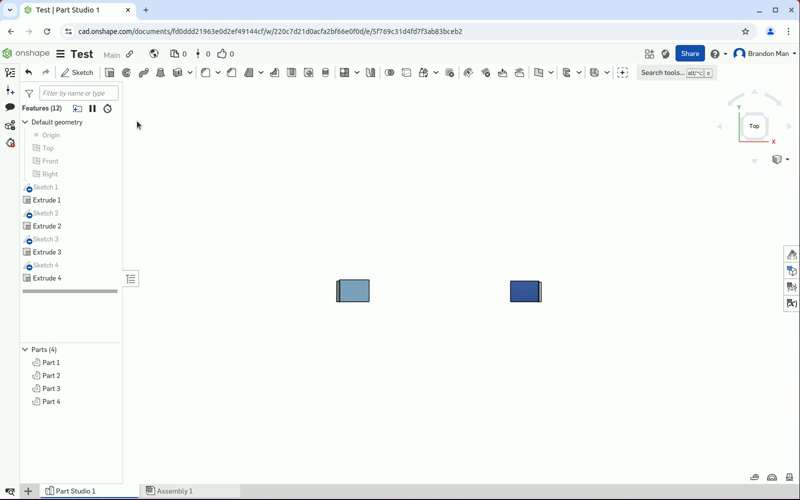
mouse_move(73, 189)
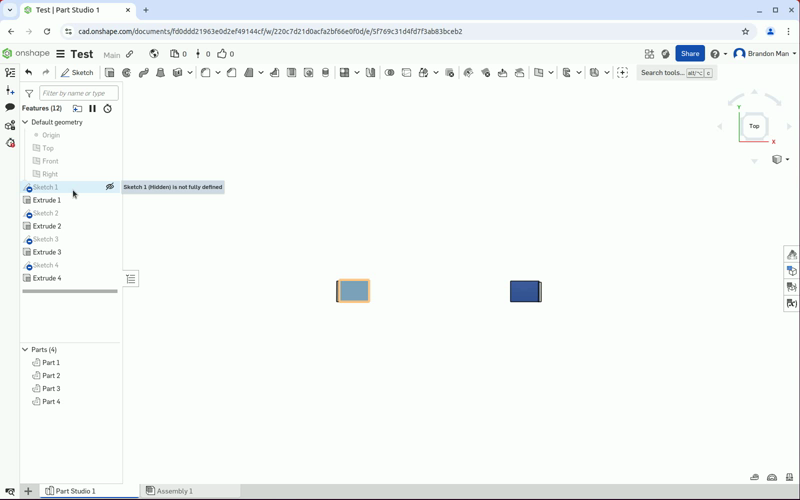
click(73, 189)
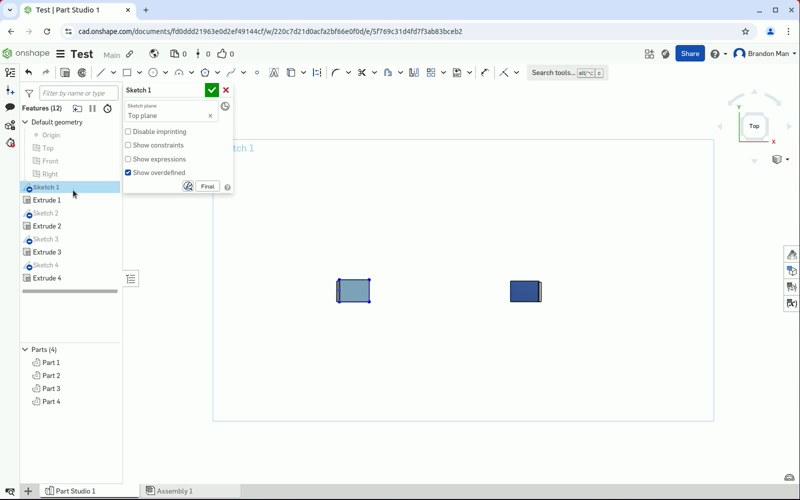
mouse_move(229, 92)
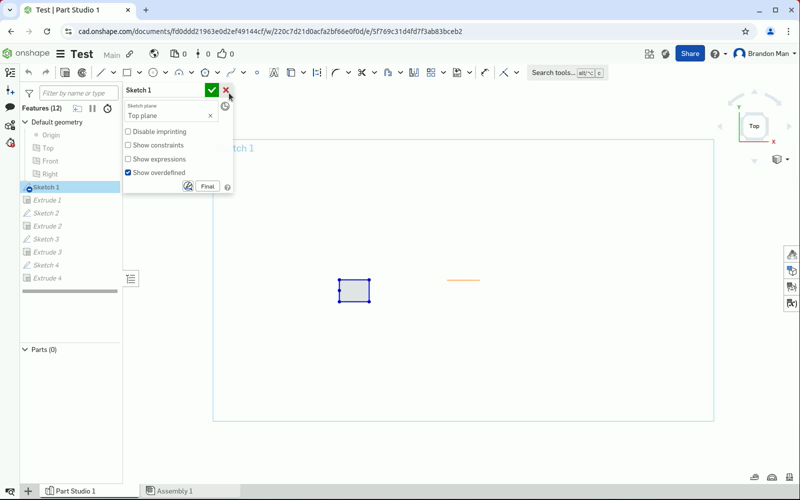
click(229, 92)
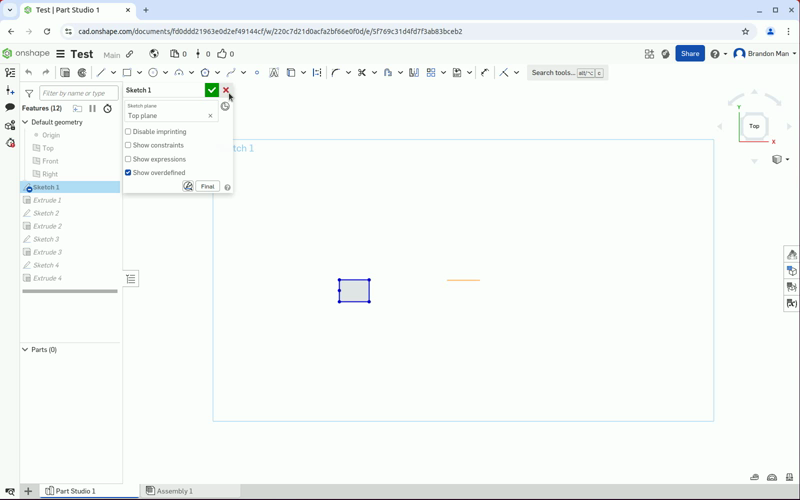
key(shift+s)
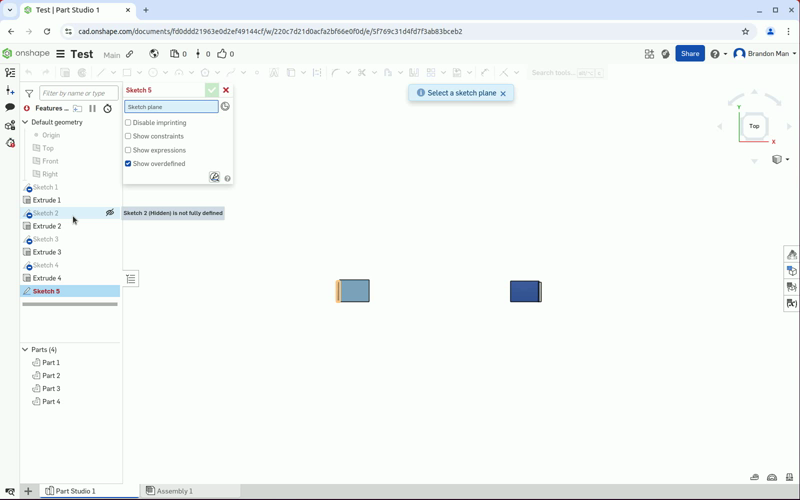
scroll(3)
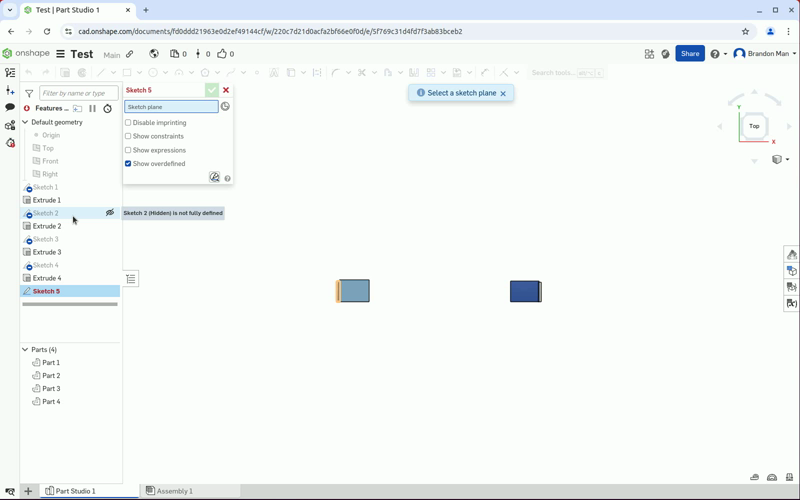
mouse_move(73, 150)
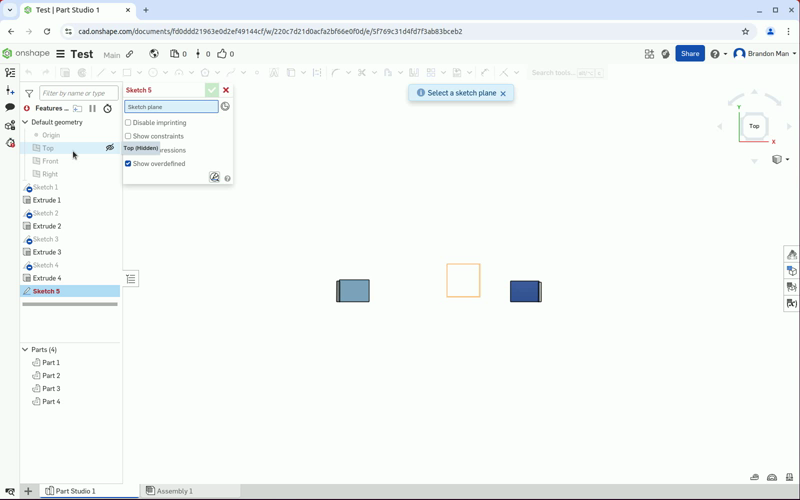
click(73, 150)
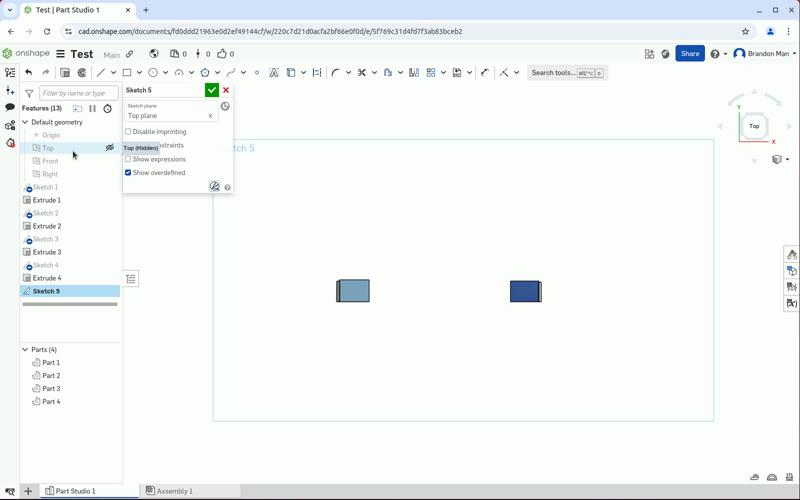
mouse_move(73, 352)
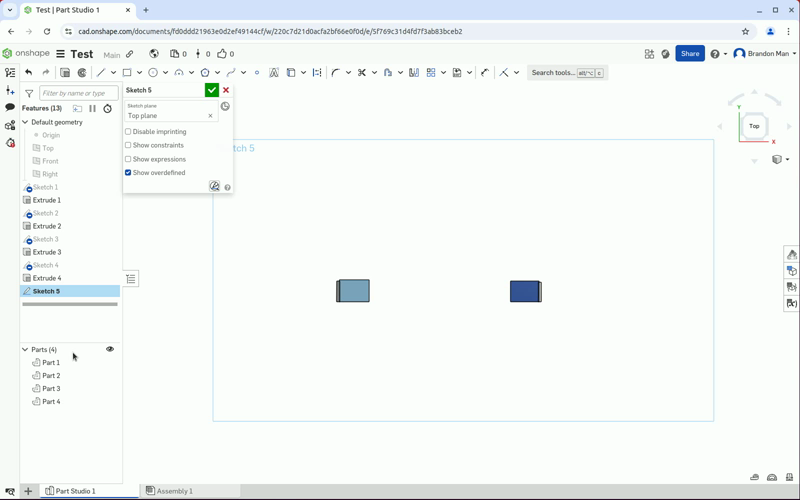
key(y)
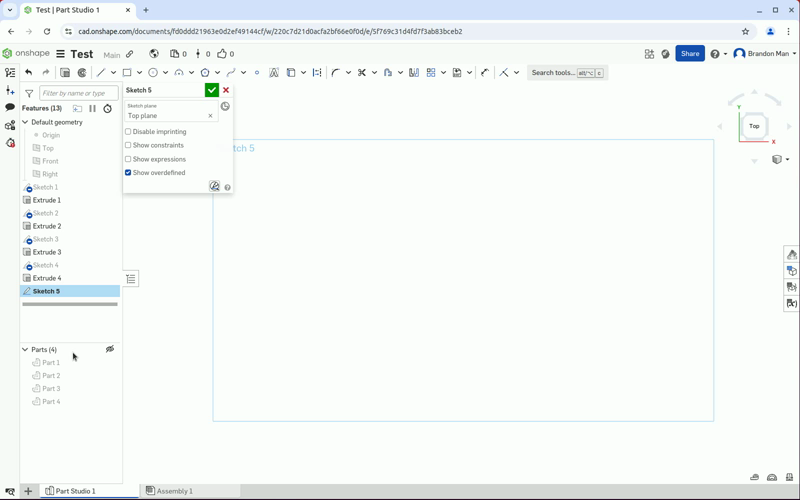
key(l)
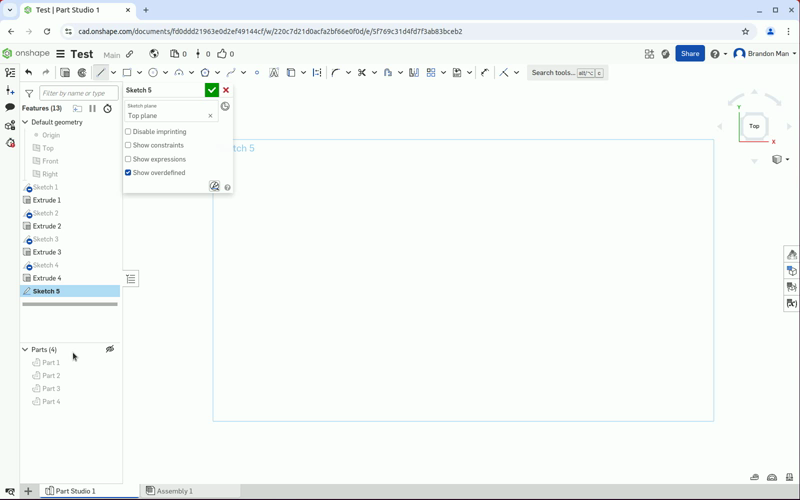
key_down(shift)
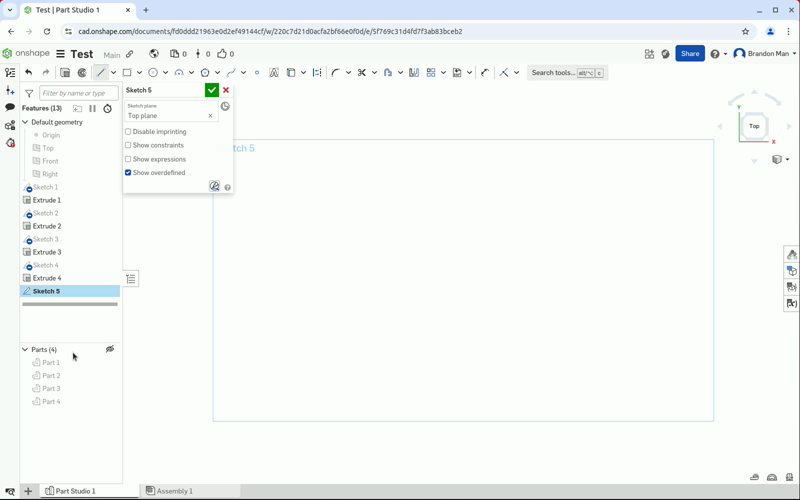
mouse_move(348, 301)
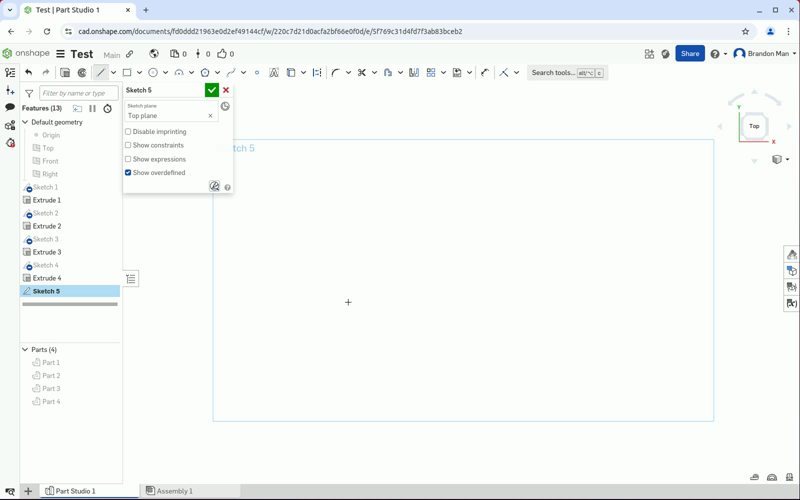
click(348, 301)
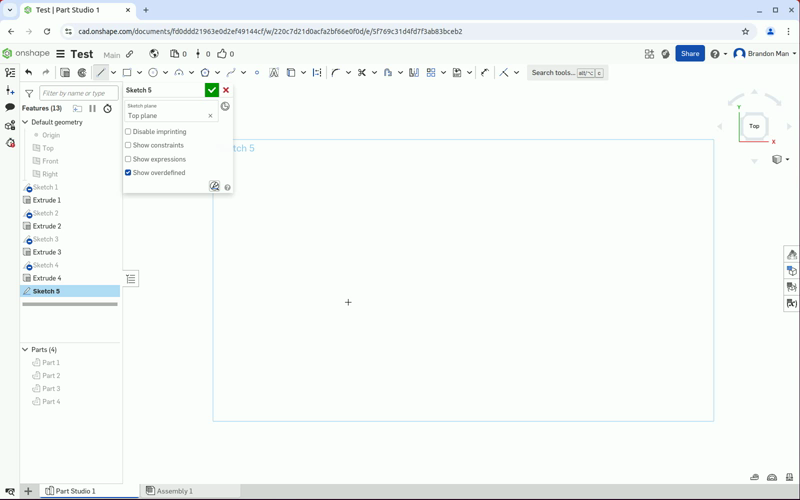
key_up(shift)
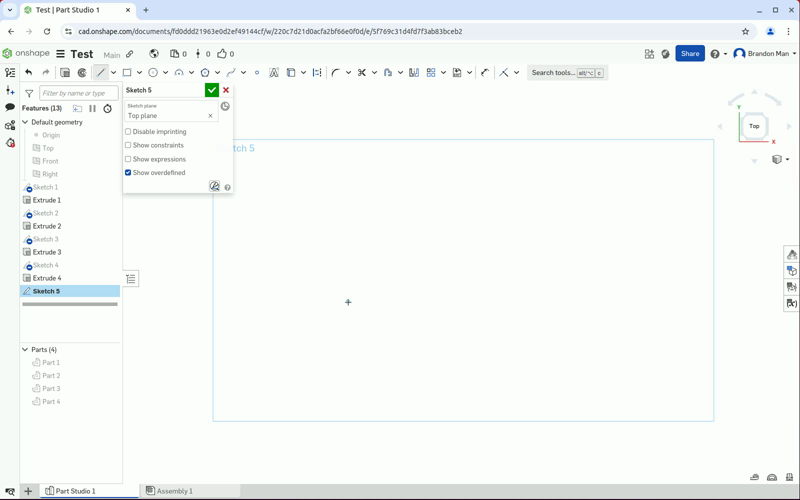
key_down(shift)
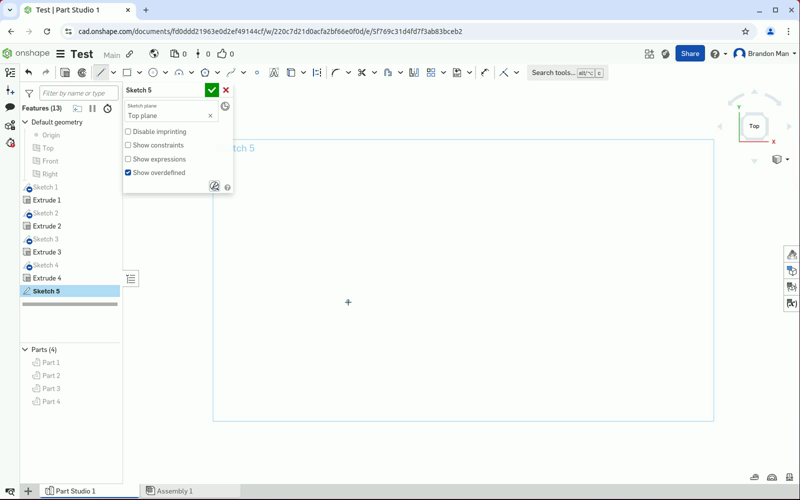
mouse_move(378, 301)
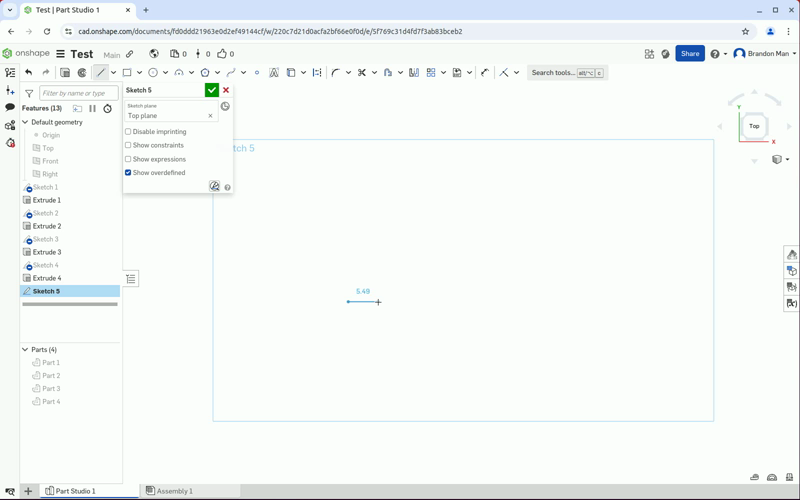
mouse_move(351, 301)
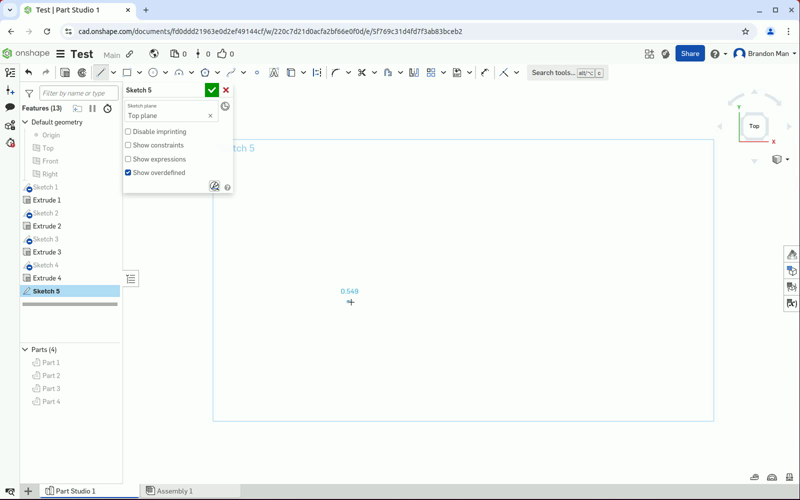
scroll(6)
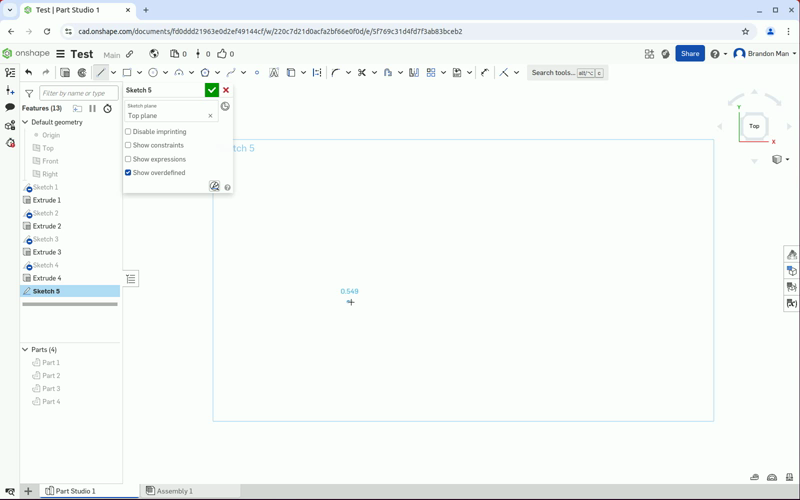
scroll(6)
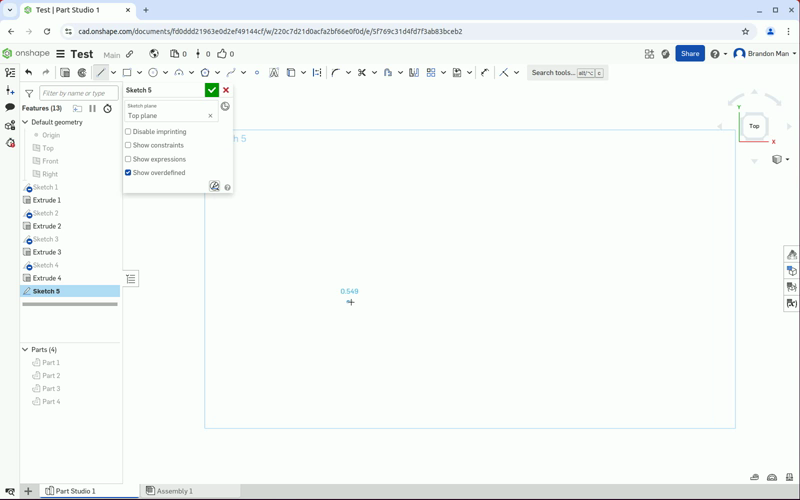
scroll(6)
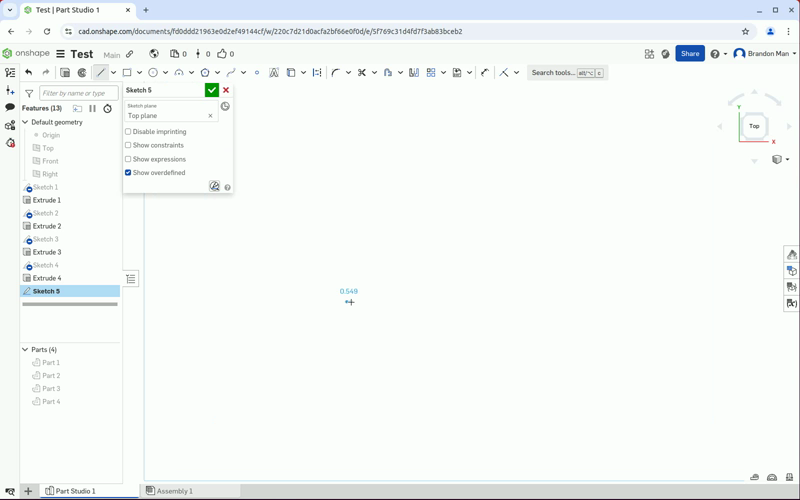
scroll(6)
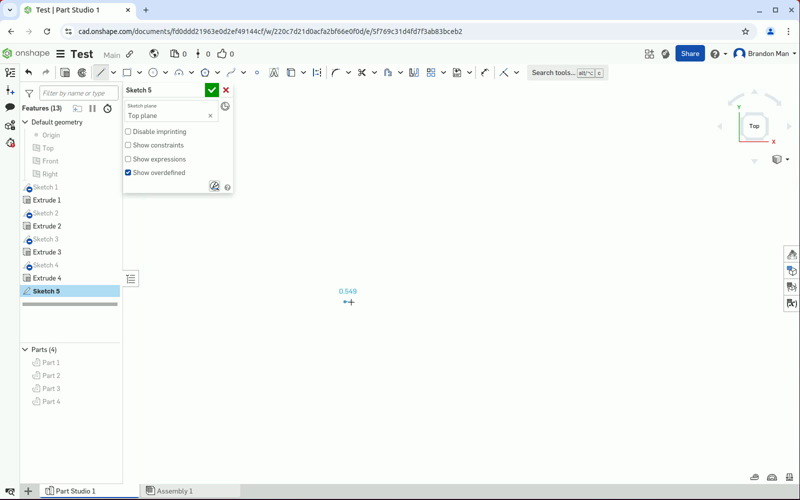
scroll(6)
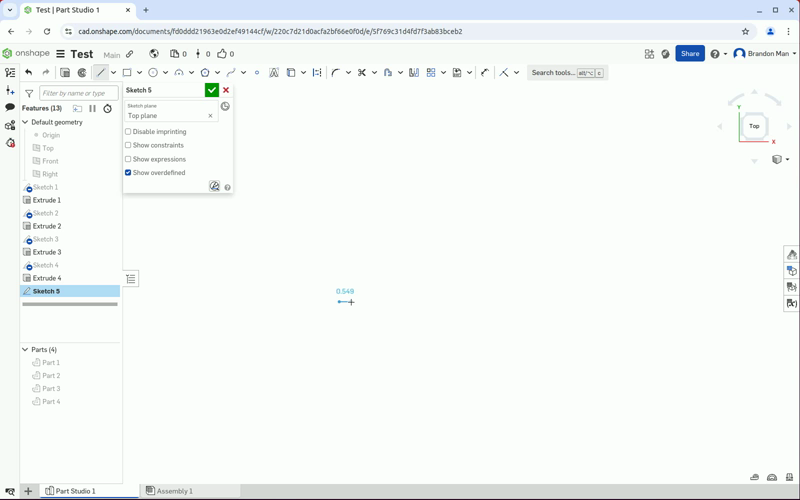
scroll(6)
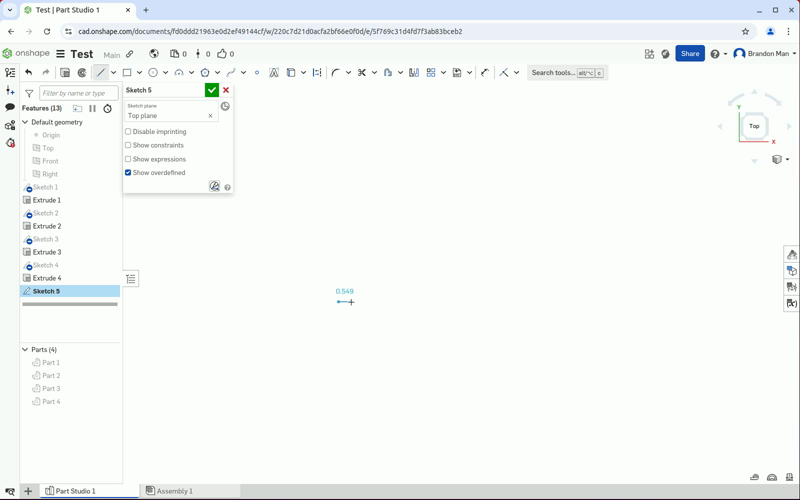
scroll(6)
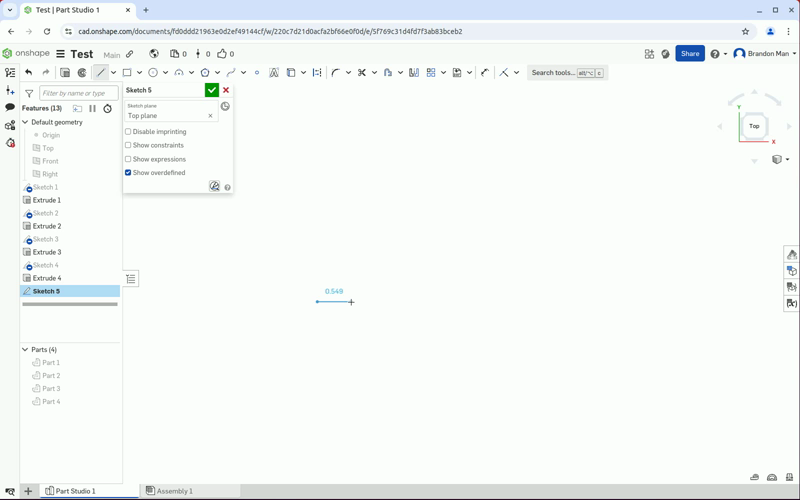
click(351, 301)
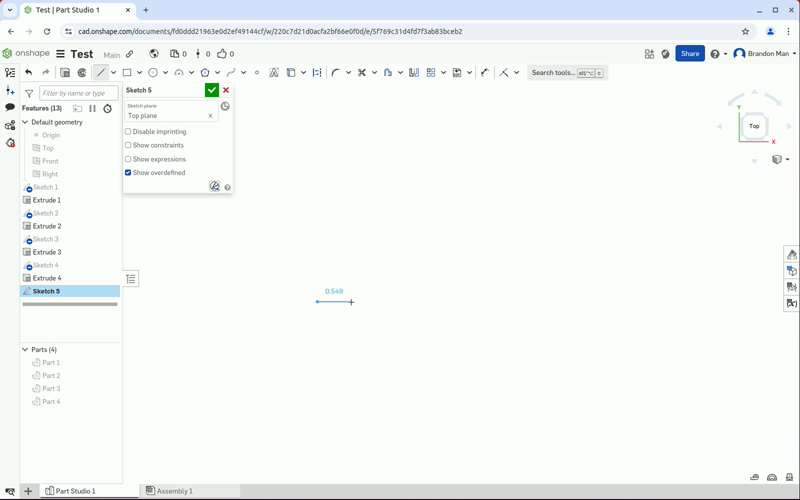
scroll(-6)
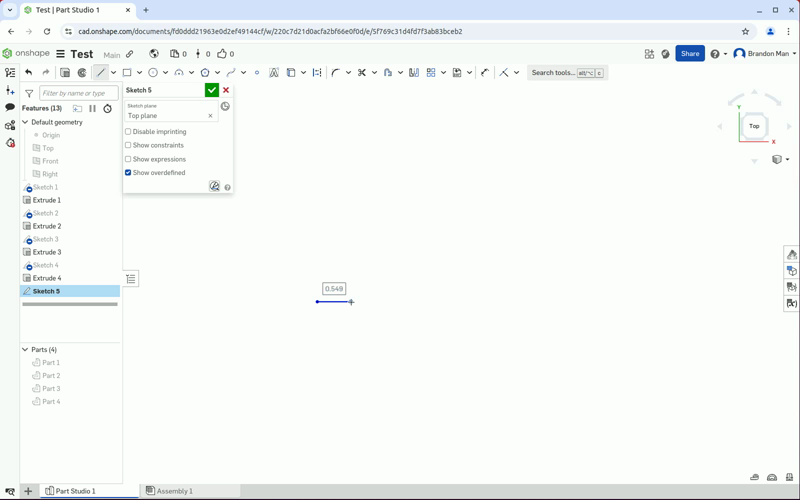
scroll(-6)
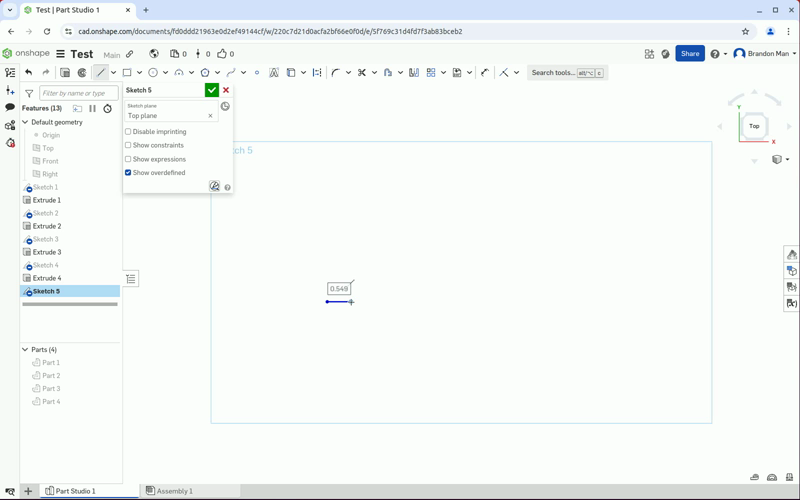
scroll(-6)
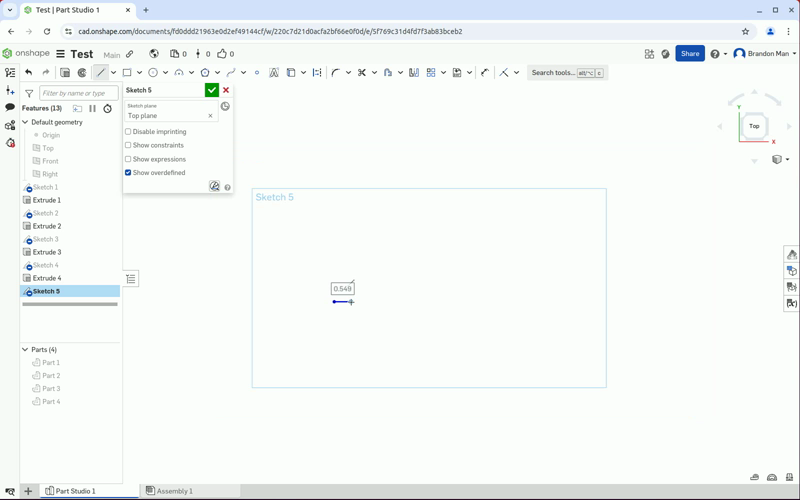
scroll(-6)
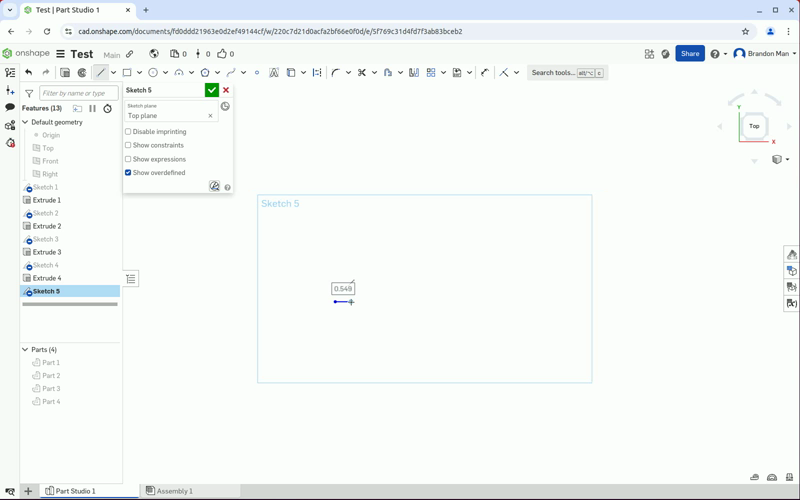
scroll(-6)
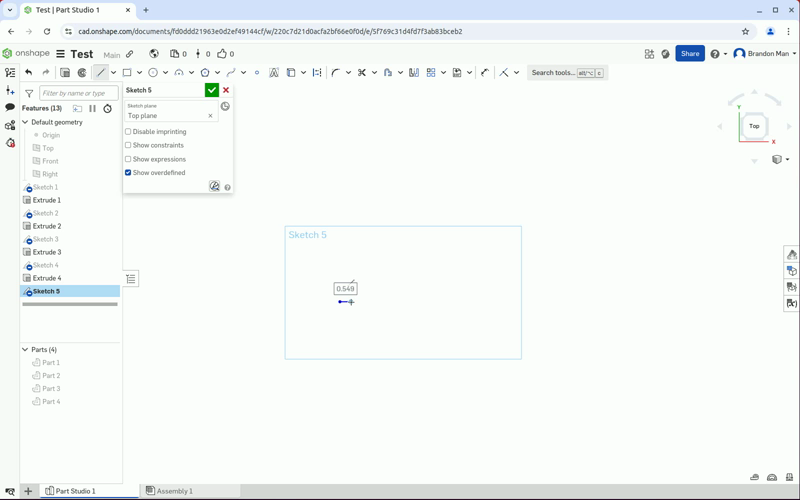
scroll(-6)
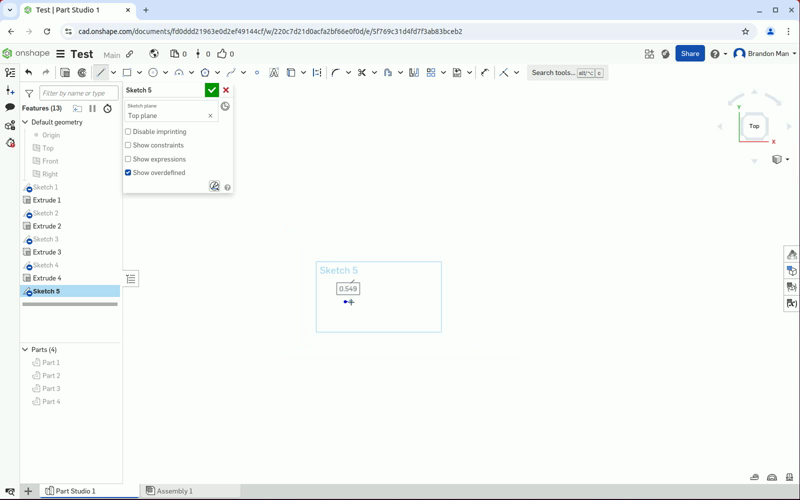
scroll(-6)
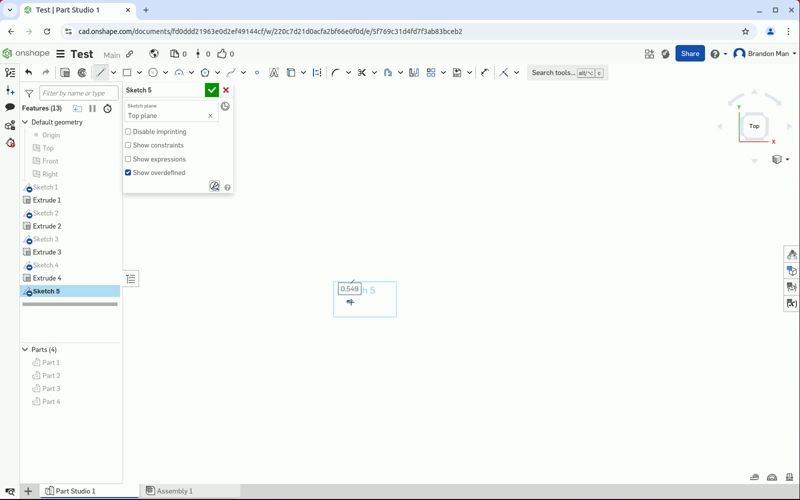
key_up(shift)
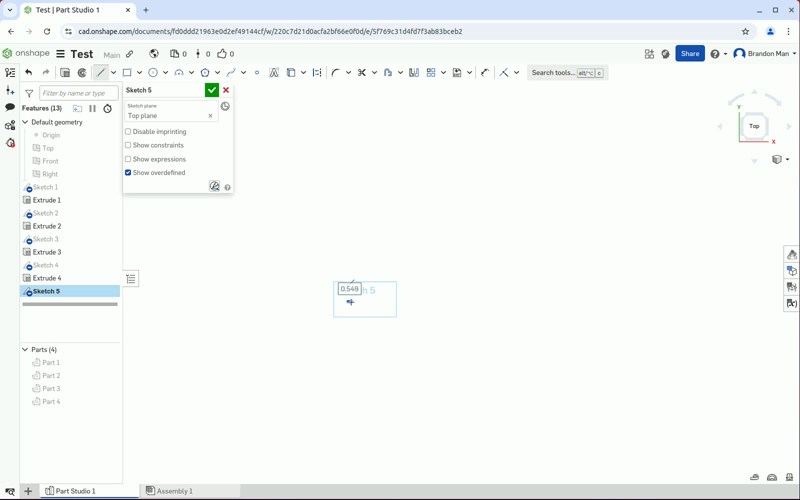
key_down(shift)
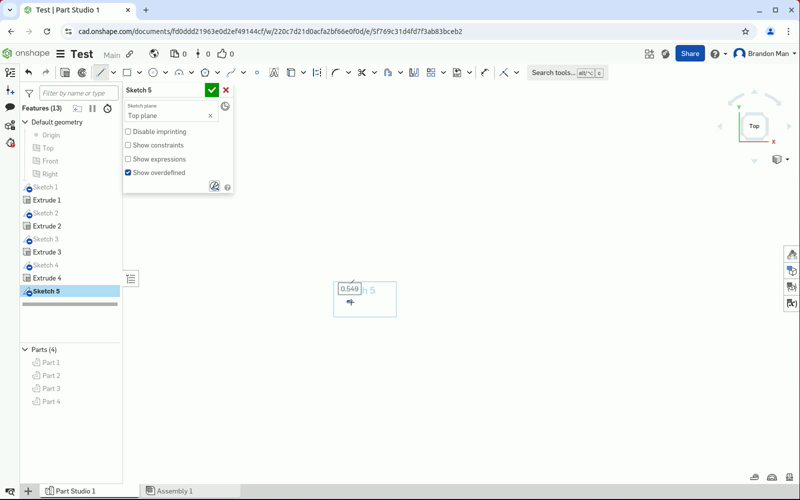
mouse_move(381, 301)
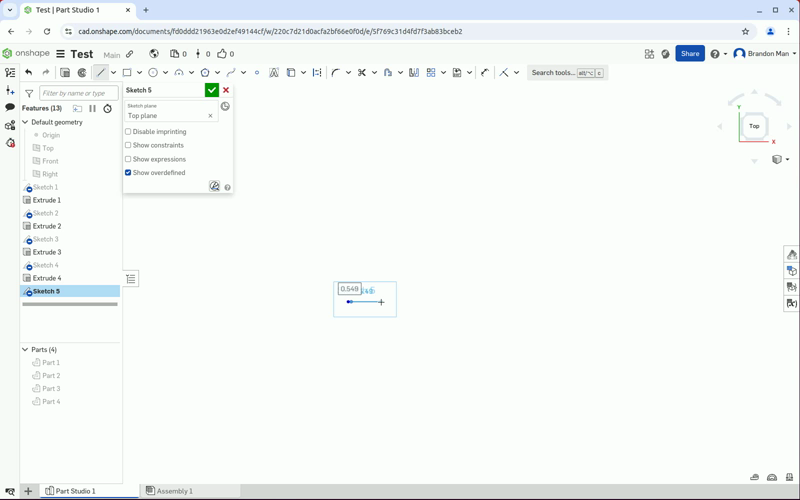
mouse_move(351, 291)
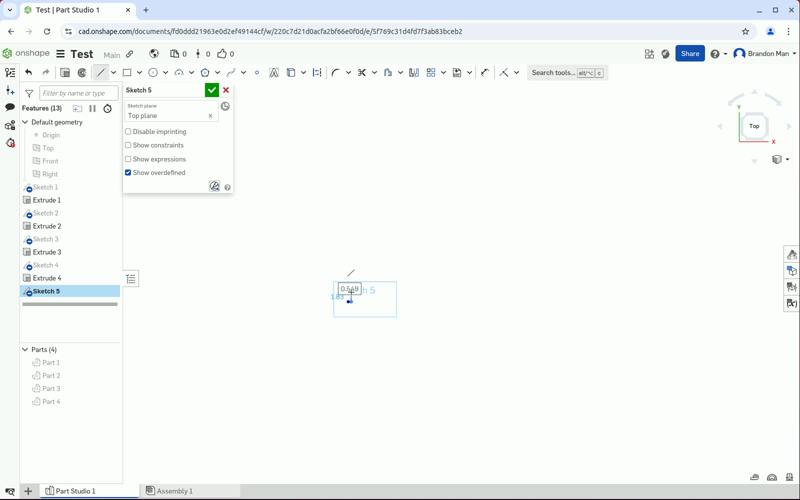
click(351, 291)
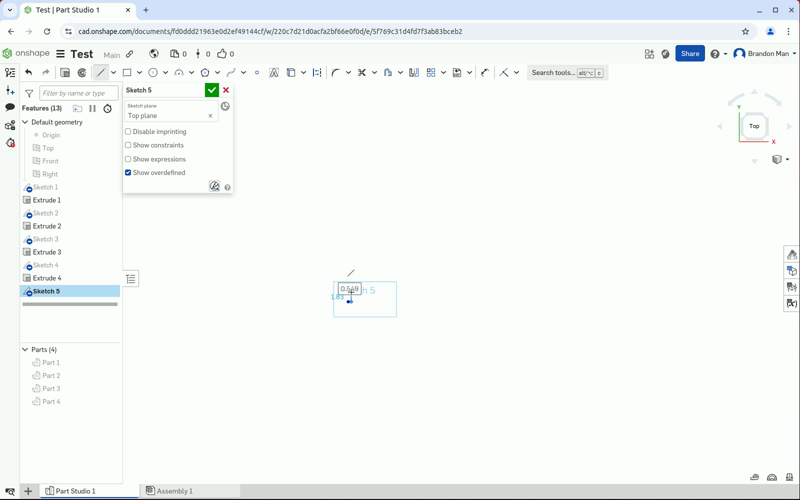
key_up(shift)
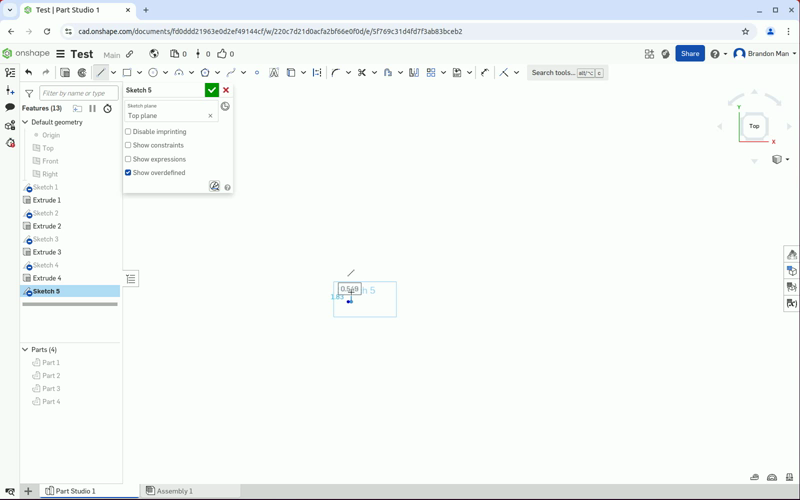
key_down(shift)
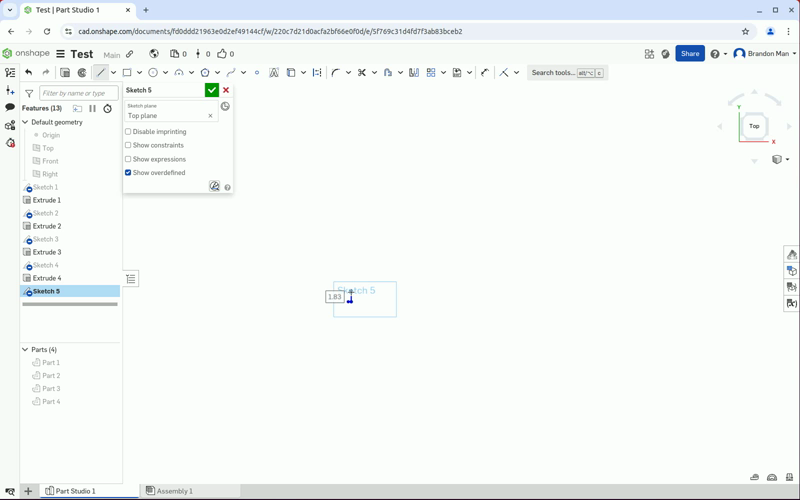
mouse_move(381, 291)
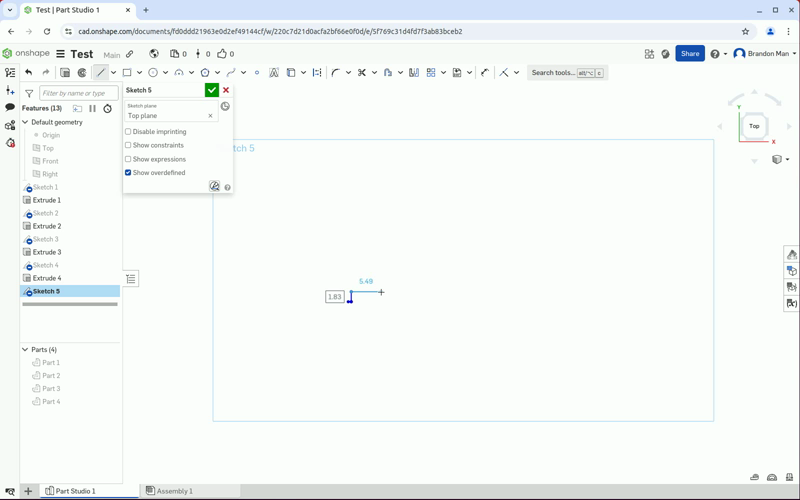
mouse_move(351, 282)
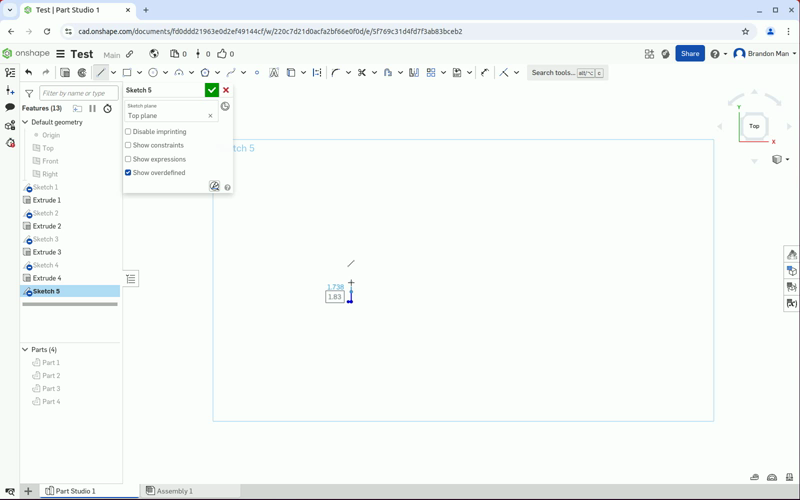
click(351, 282)
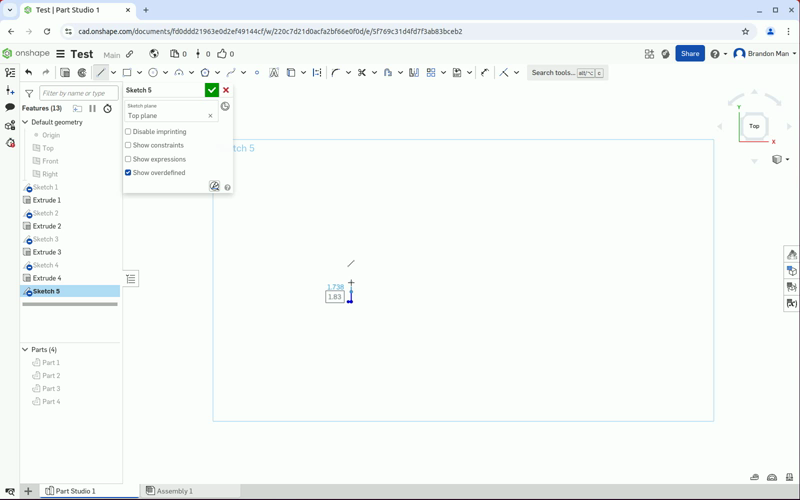
key_up(shift)
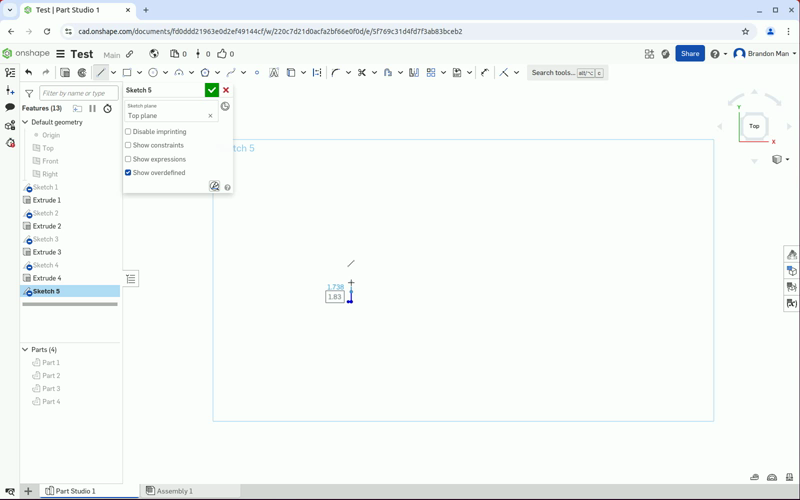
key_down(shift)
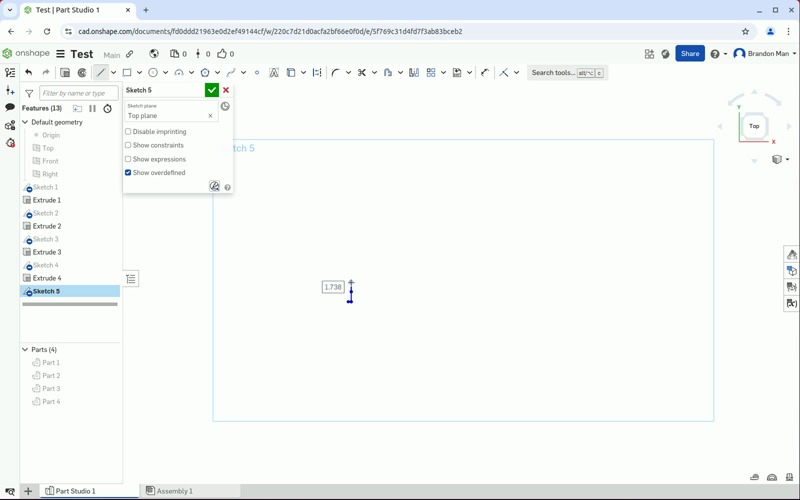
mouse_move(381, 282)
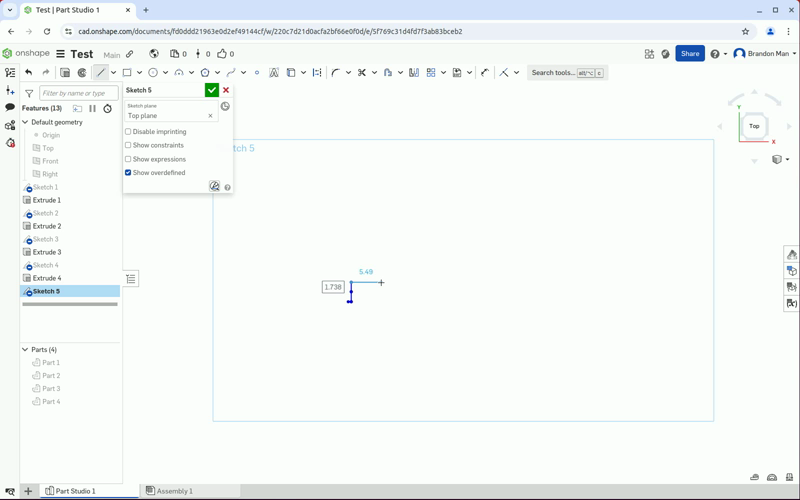
mouse_move(348, 282)
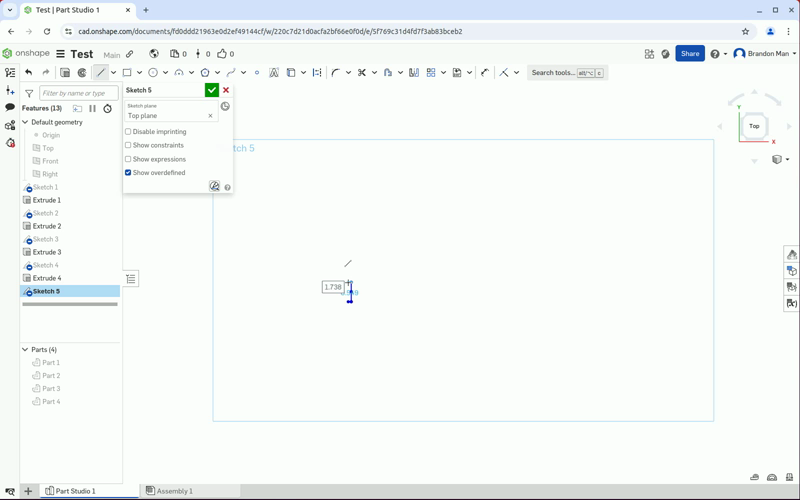
scroll(6)
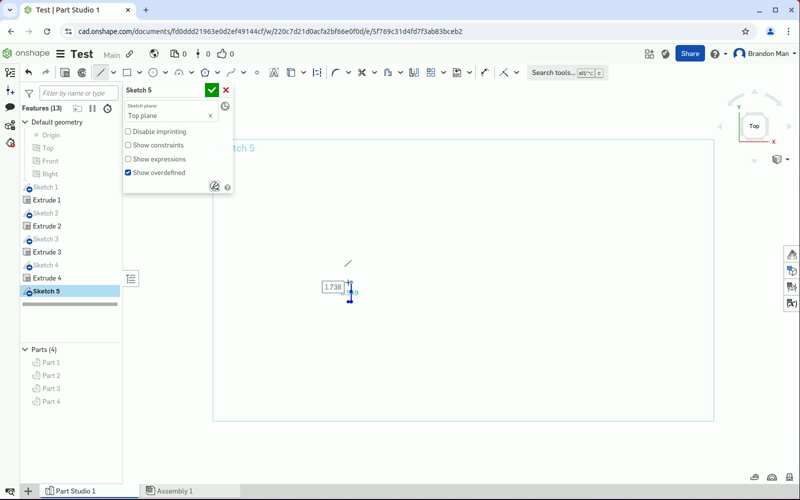
scroll(6)
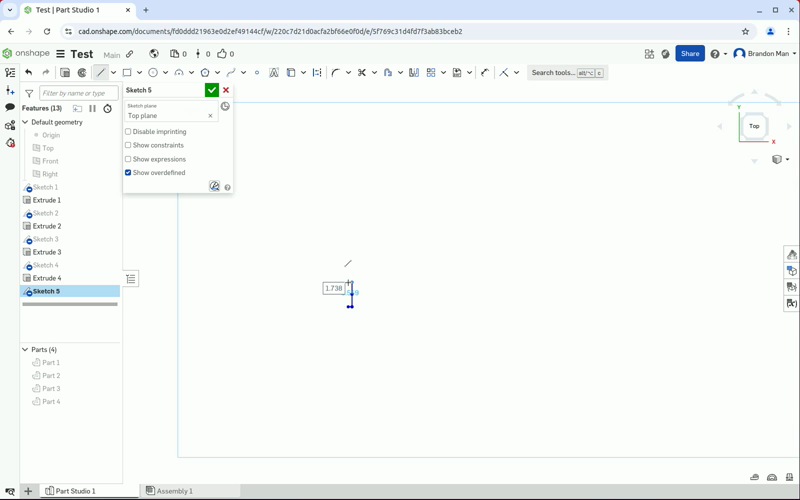
scroll(6)
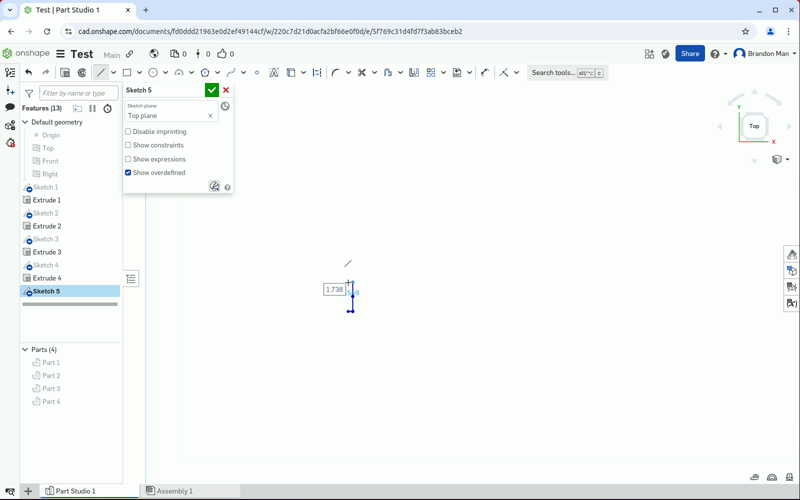
scroll(6)
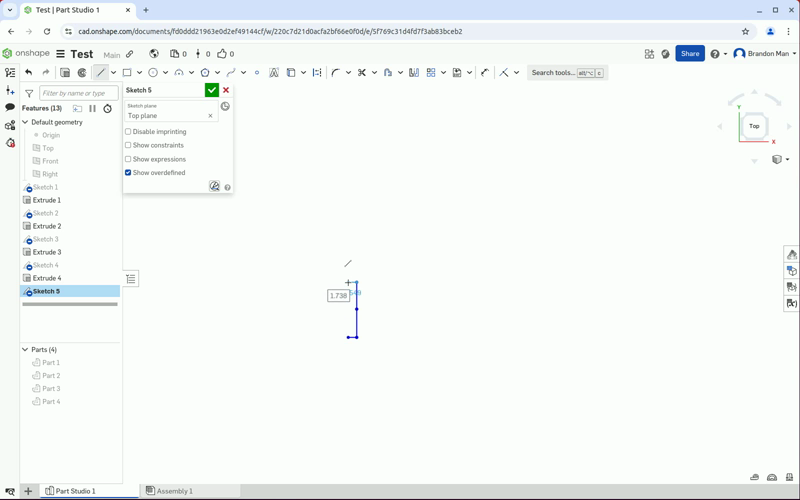
scroll(6)
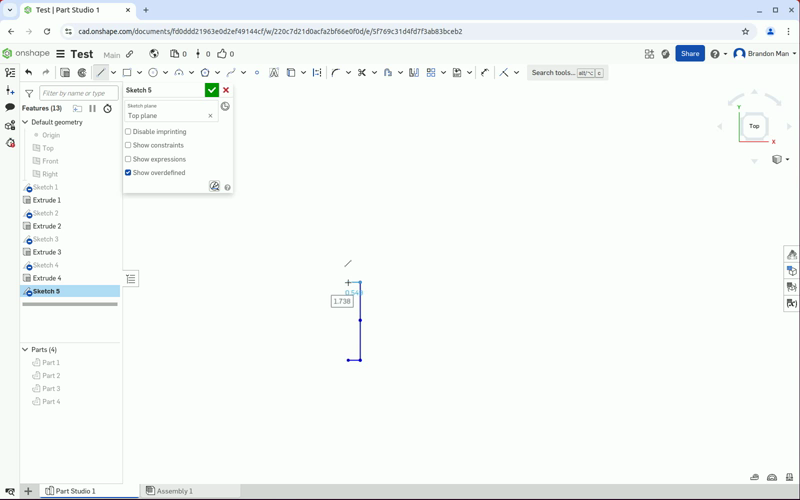
scroll(6)
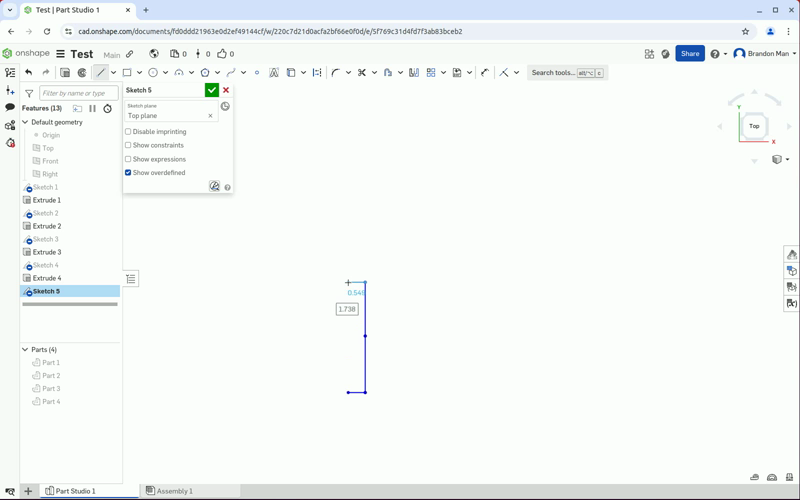
scroll(6)
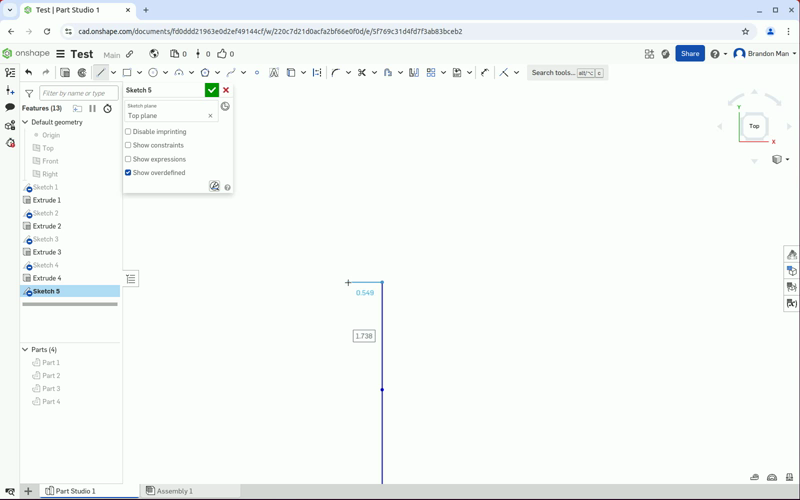
click(348, 282)
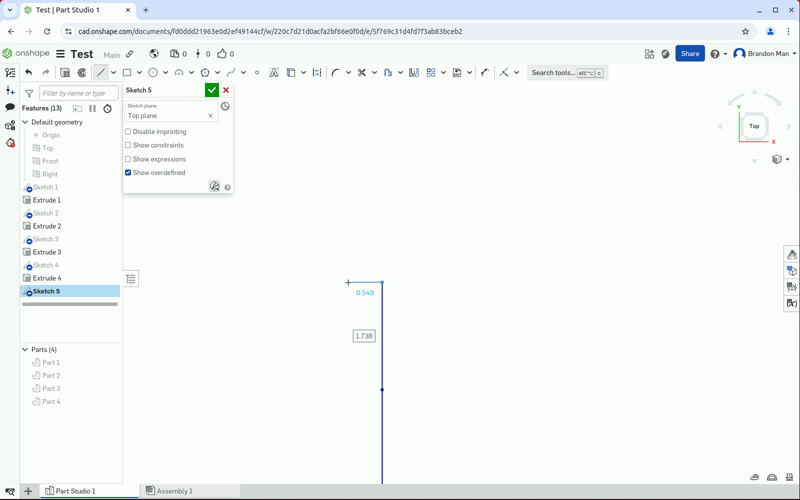
scroll(-6)
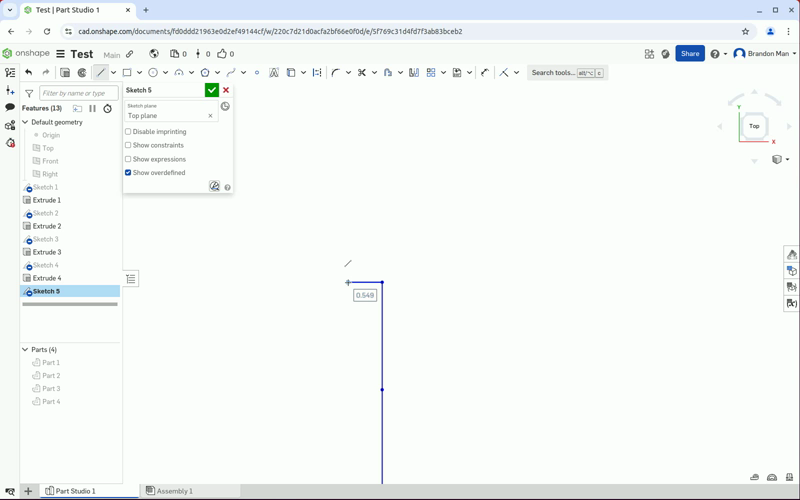
scroll(-6)
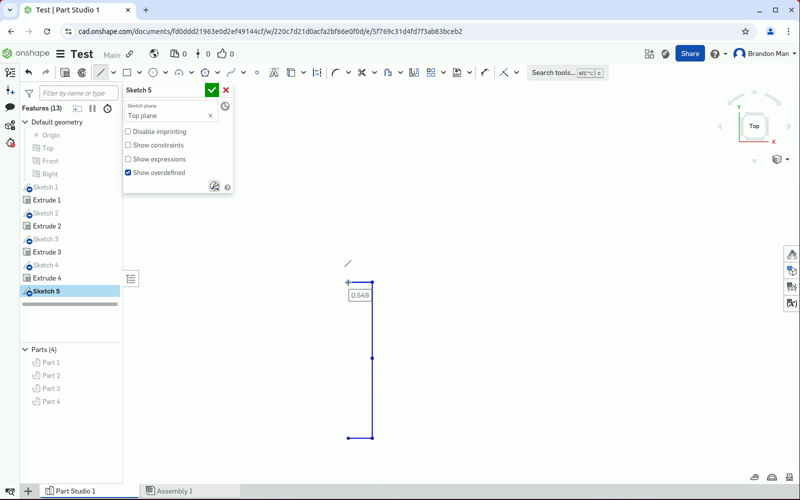
scroll(-6)
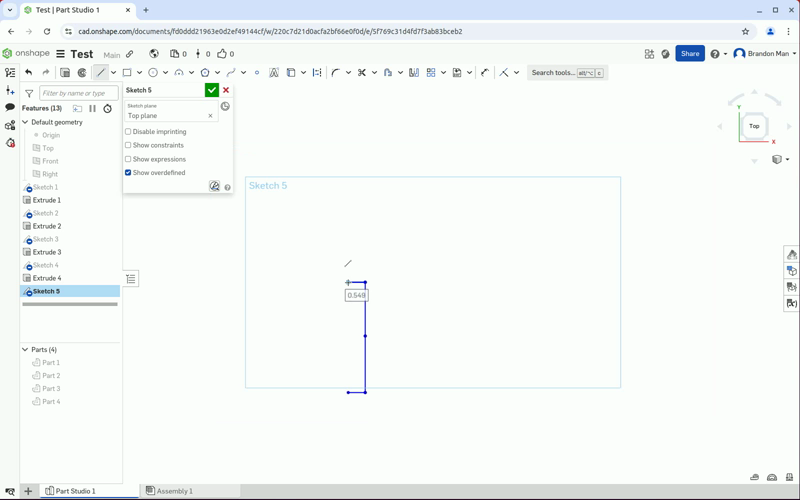
scroll(-6)
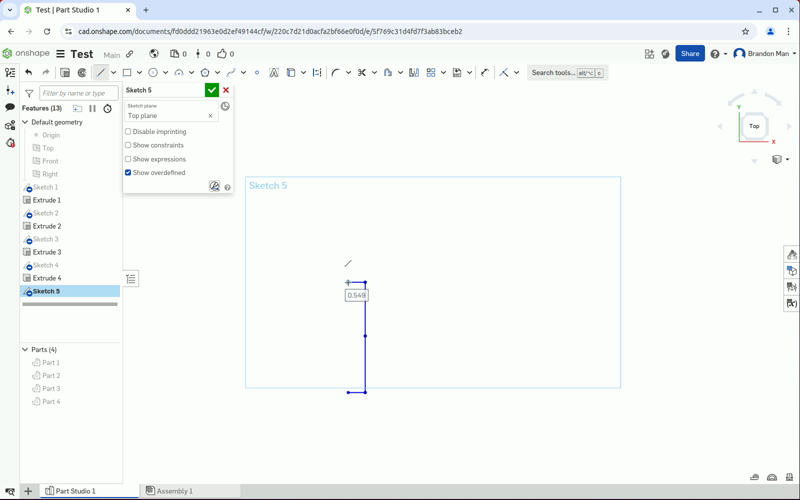
scroll(-6)
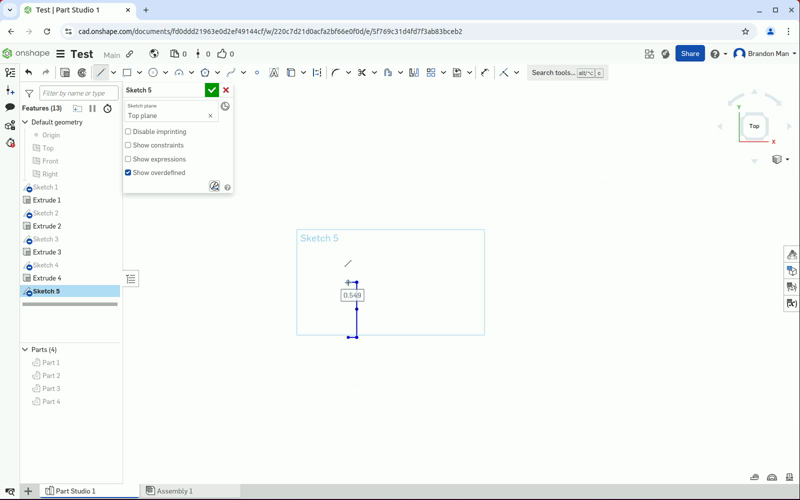
scroll(-6)
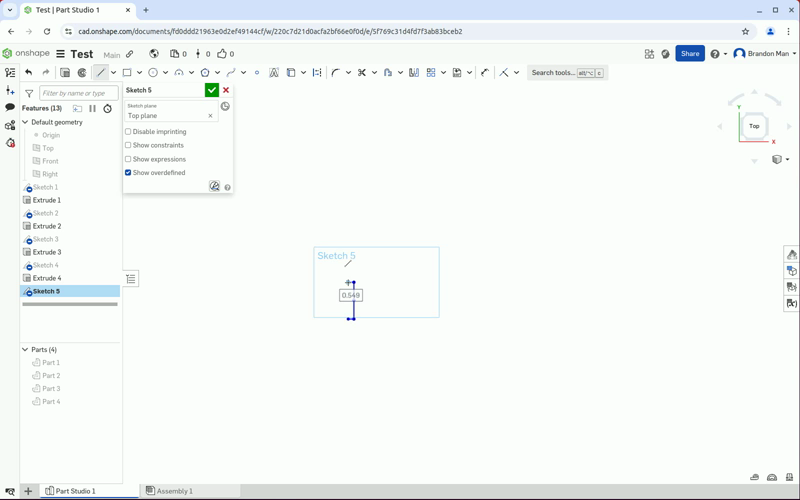
scroll(-6)
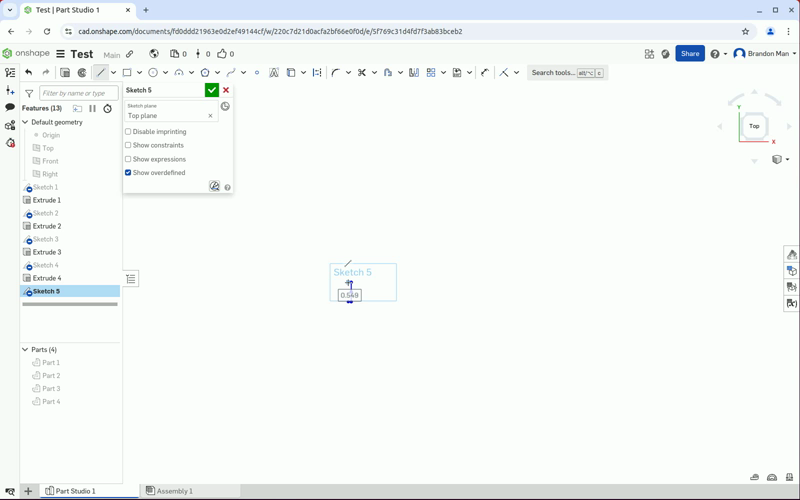
key_up(shift)
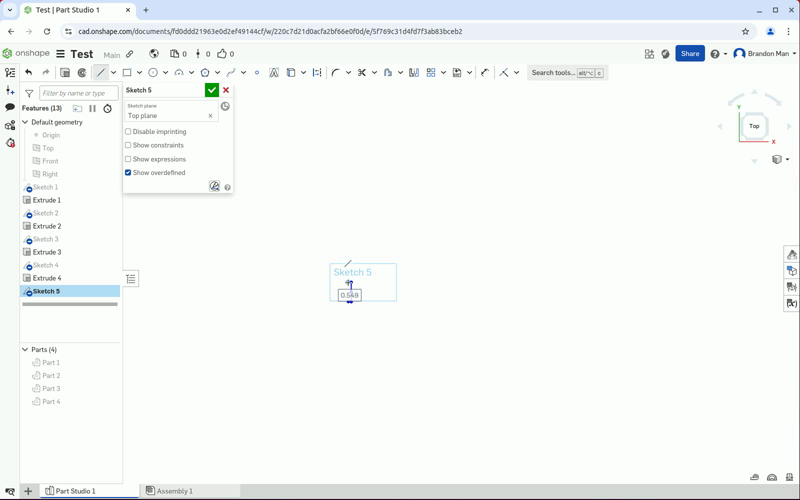
mouse_move(378, 282)
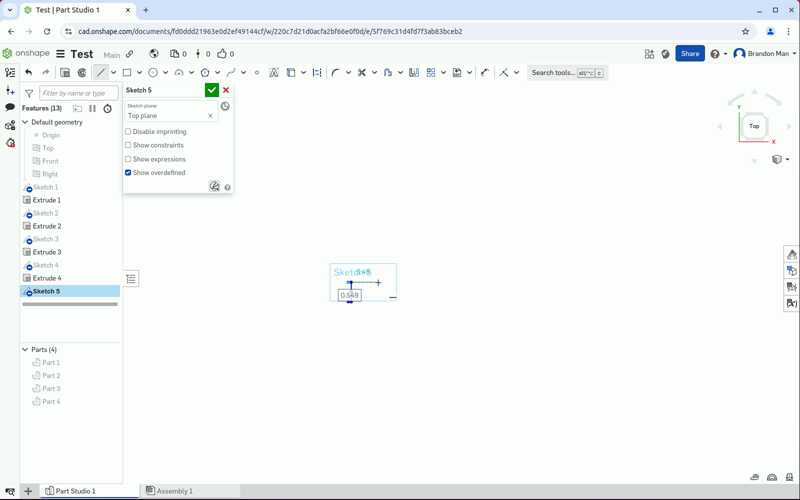
key_down(shift)
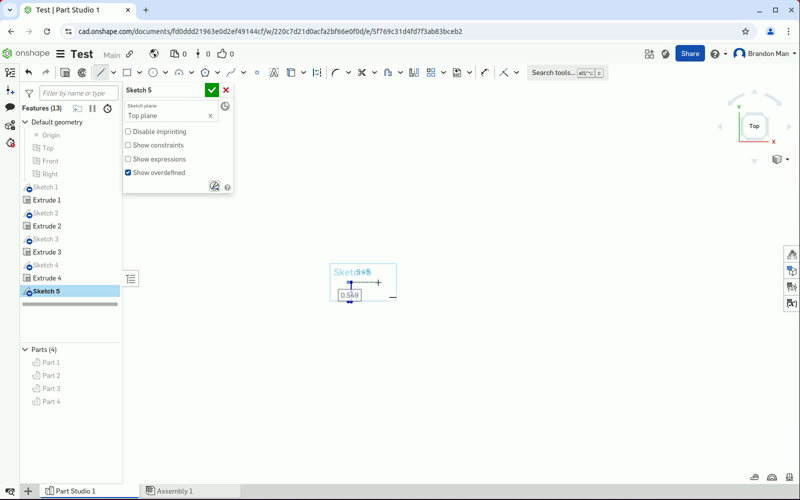
mouse_move(348, 301)
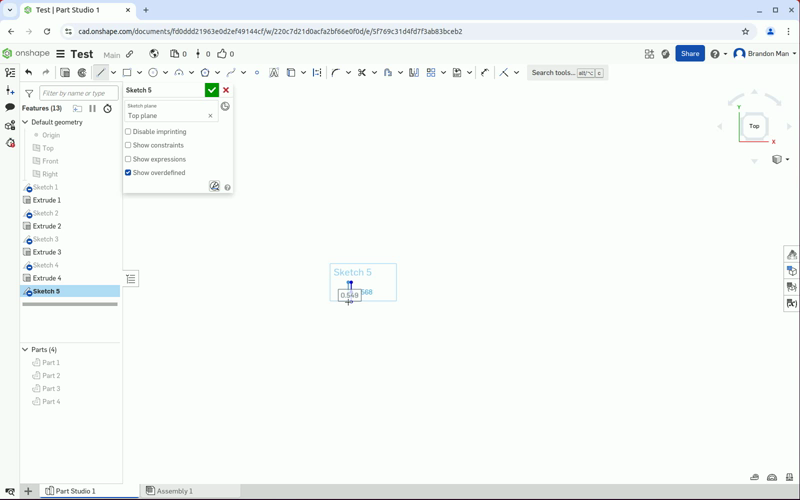
scroll(6)
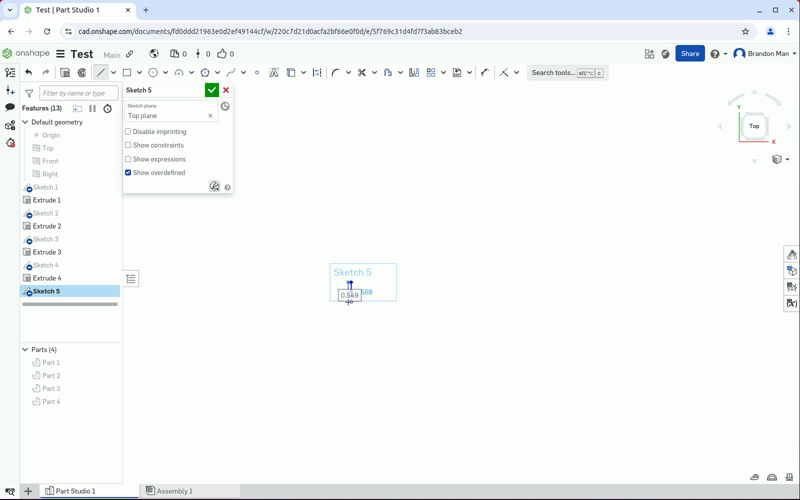
scroll(6)
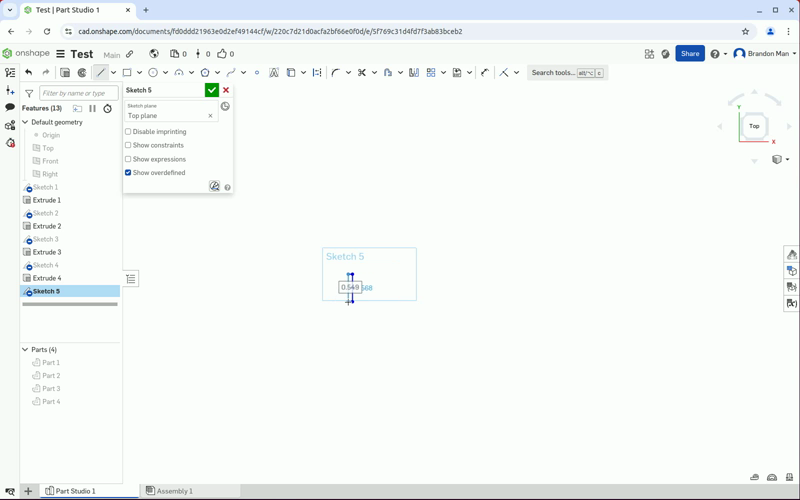
scroll(6)
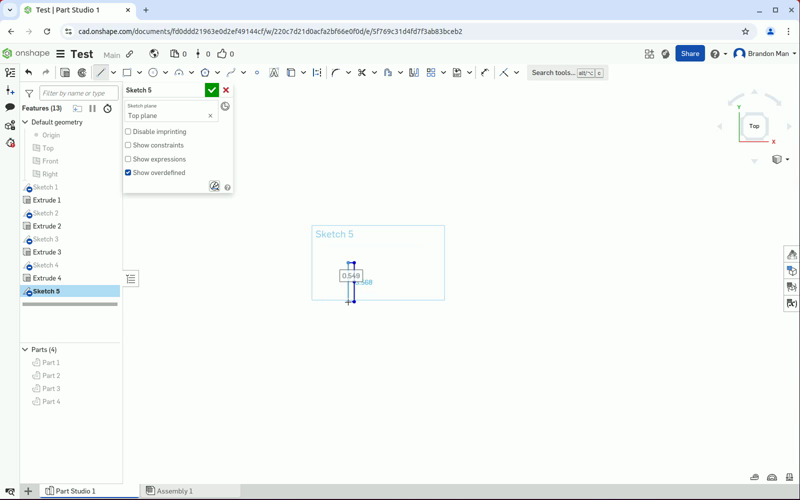
scroll(6)
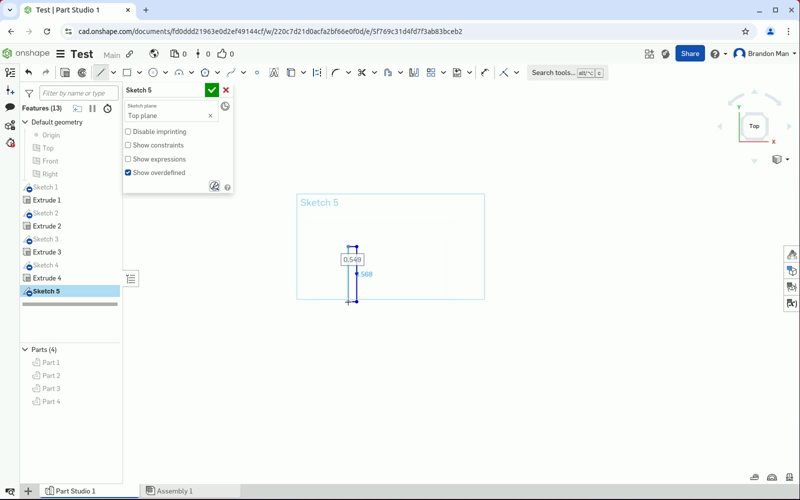
scroll(6)
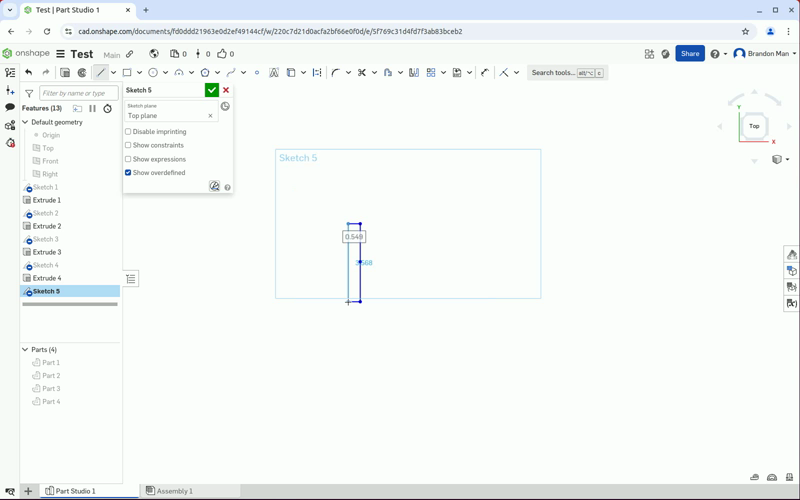
scroll(6)
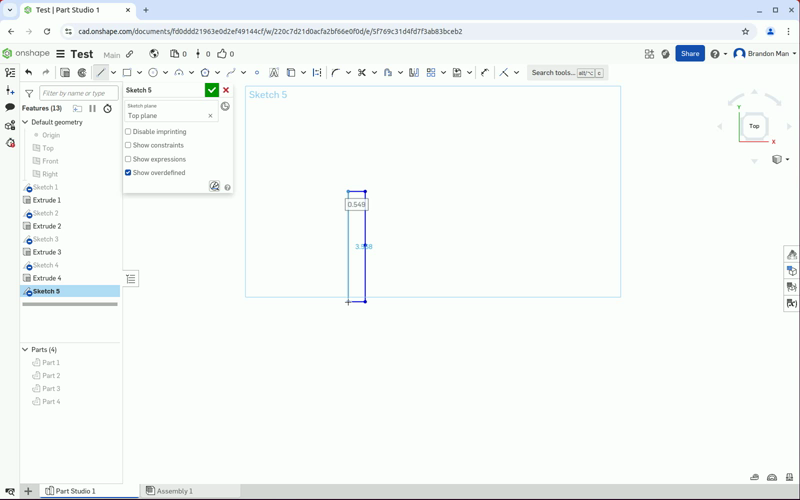
scroll(6)
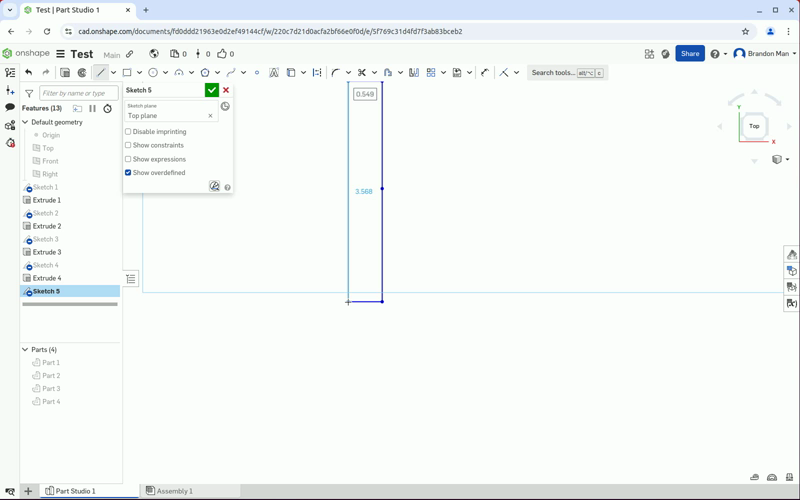
key_up(shift)
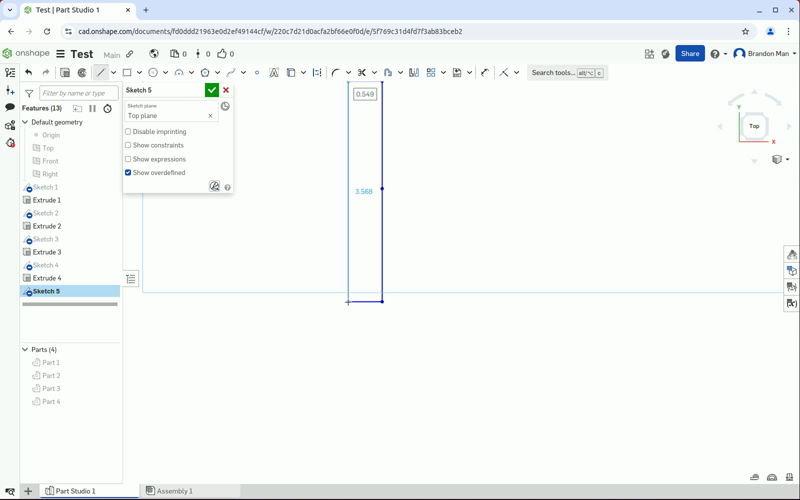
click(348, 301)
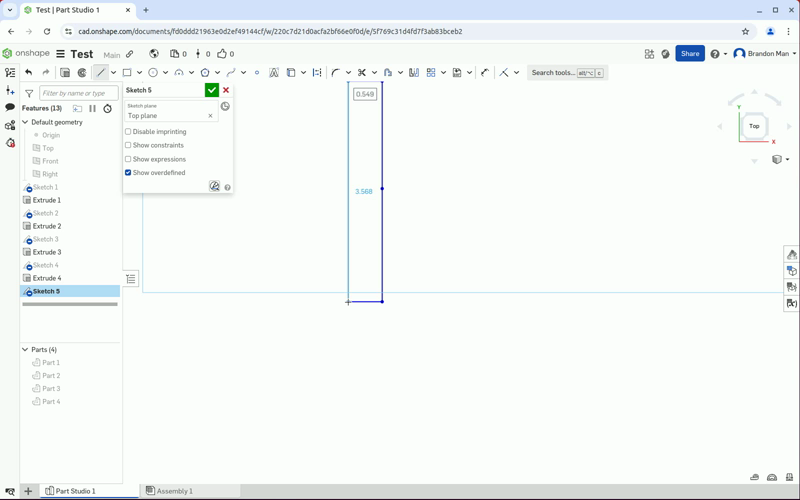
scroll(-6)
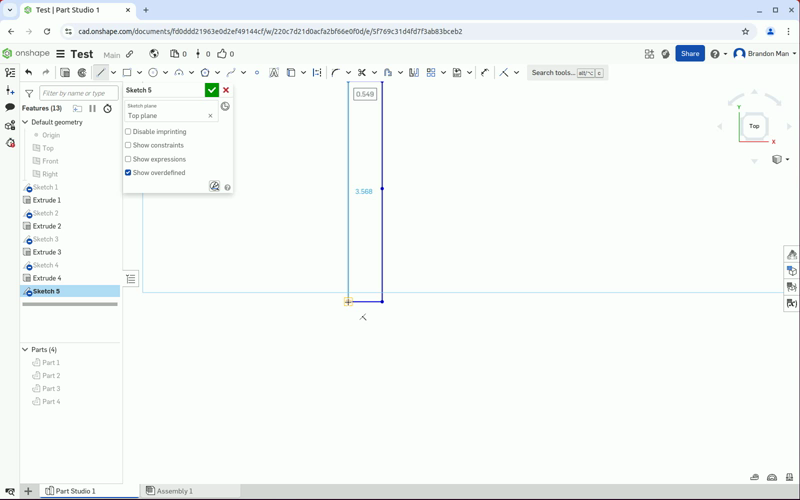
scroll(-6)
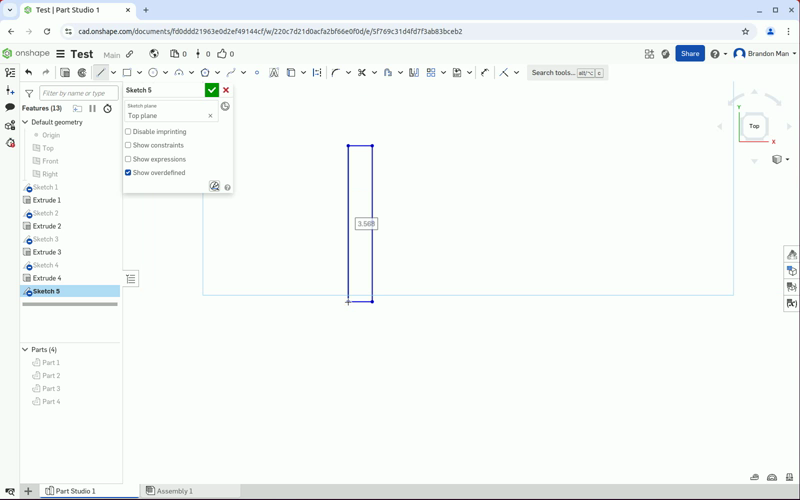
scroll(-6)
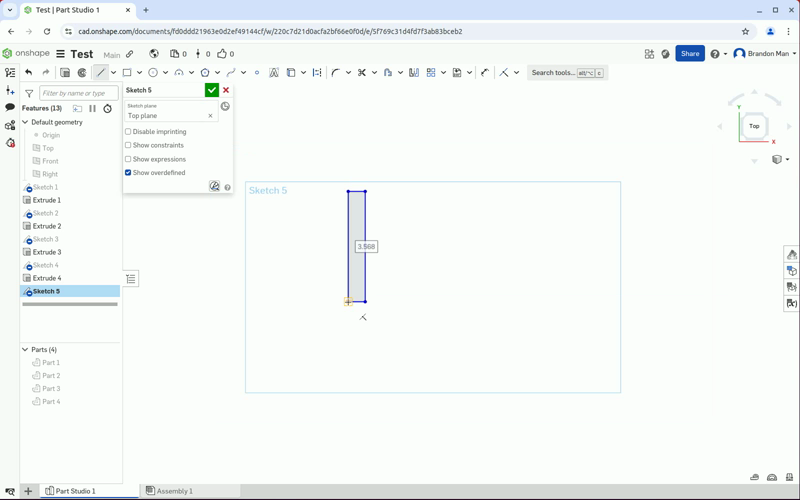
scroll(-6)
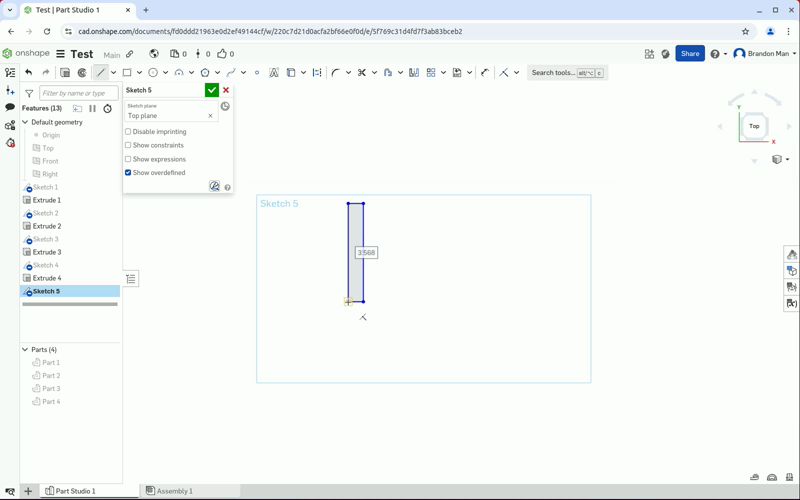
scroll(-6)
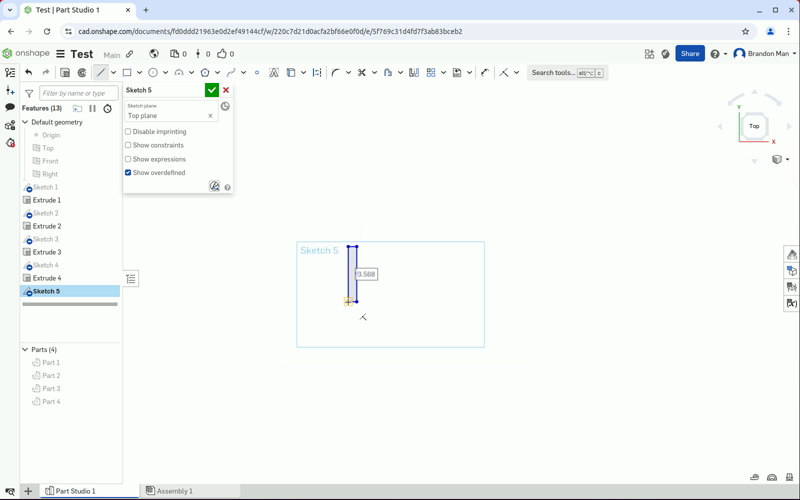
scroll(-6)
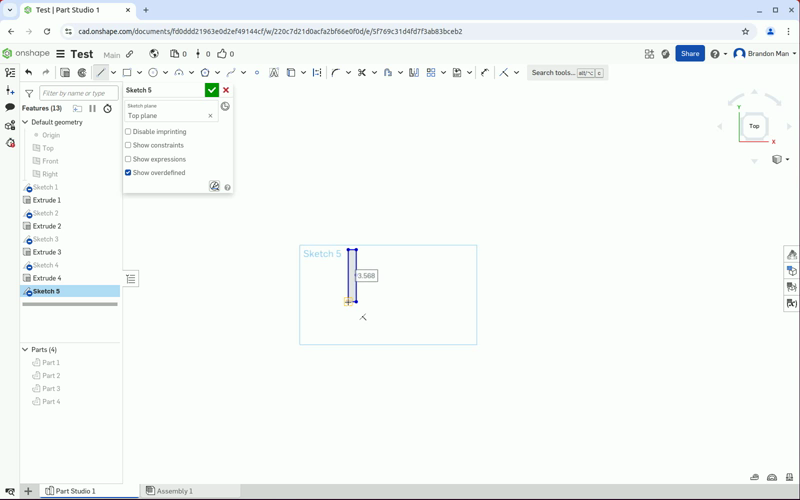
scroll(-6)
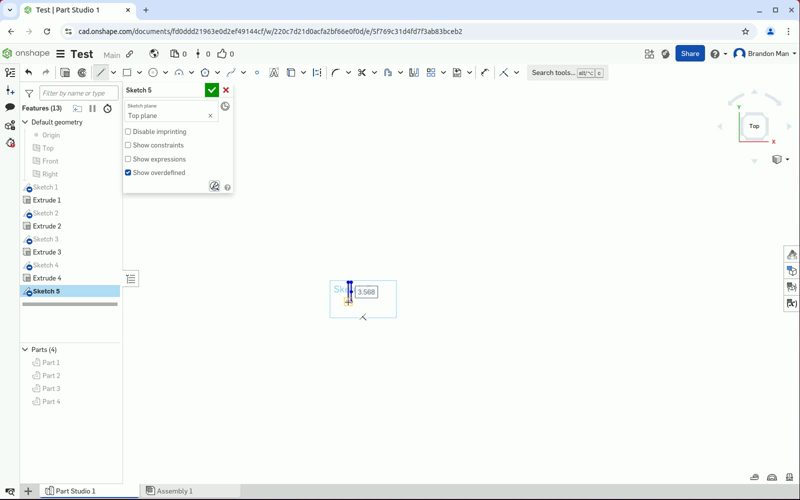
key(esc)
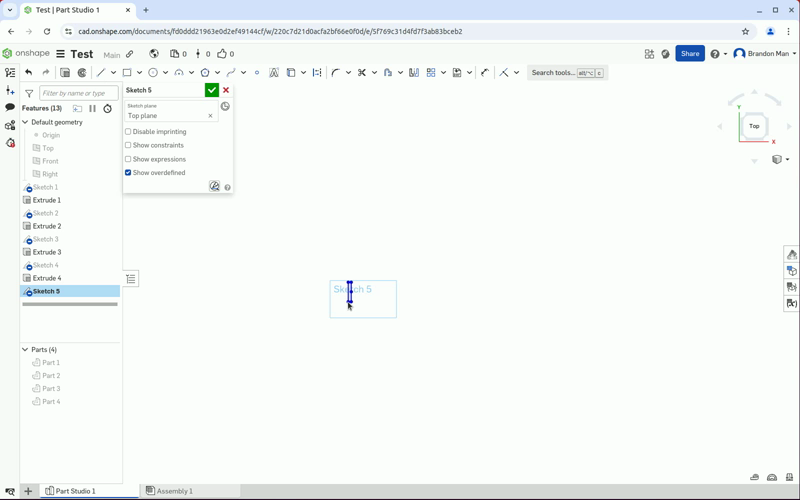
mouse_move(348, 296)
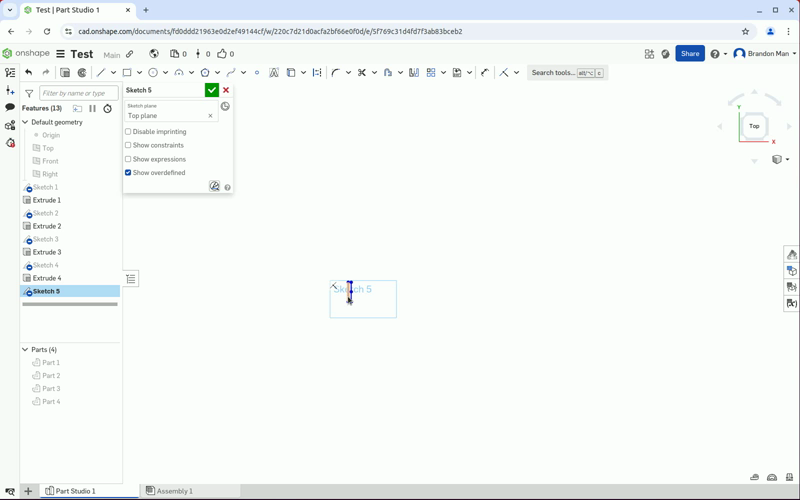
scroll(6)
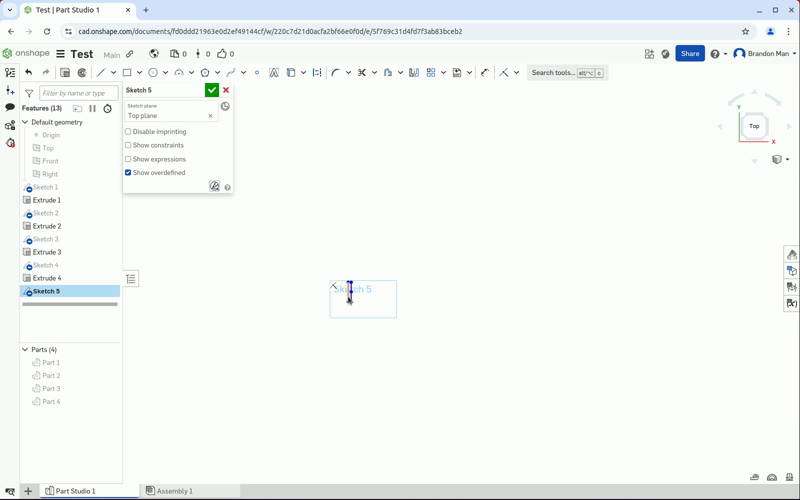
scroll(6)
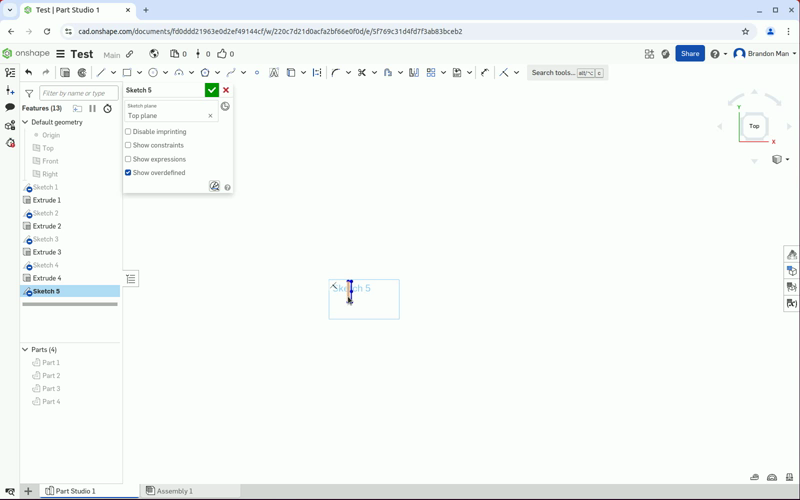
scroll(6)
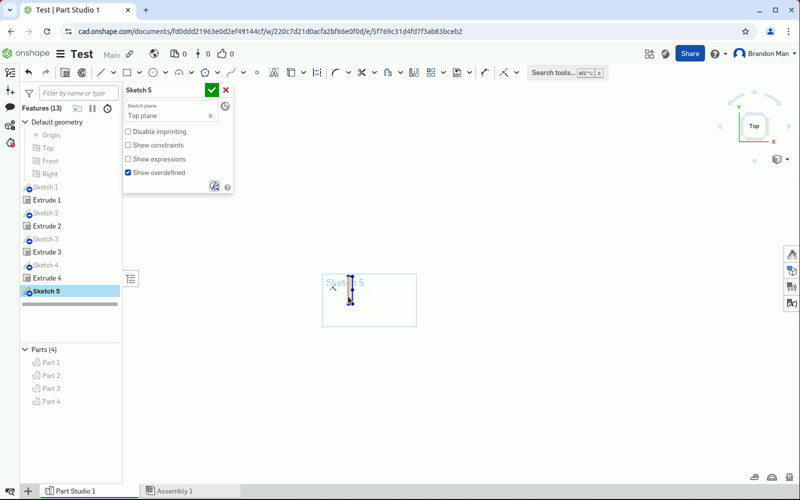
scroll(6)
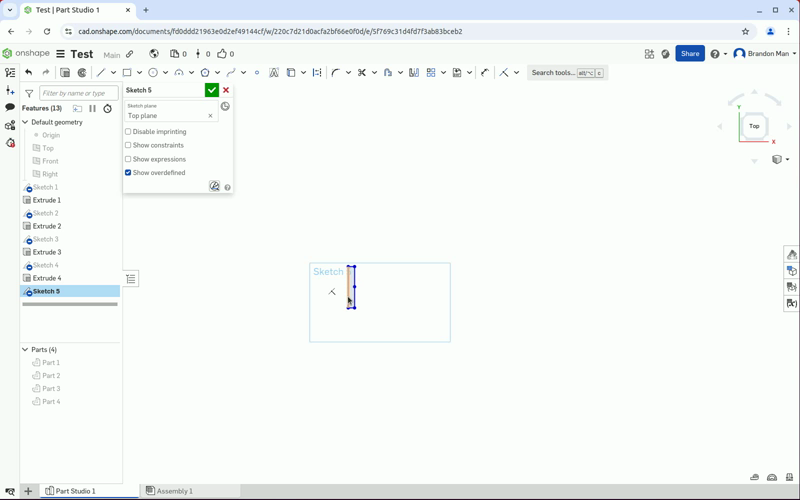
scroll(6)
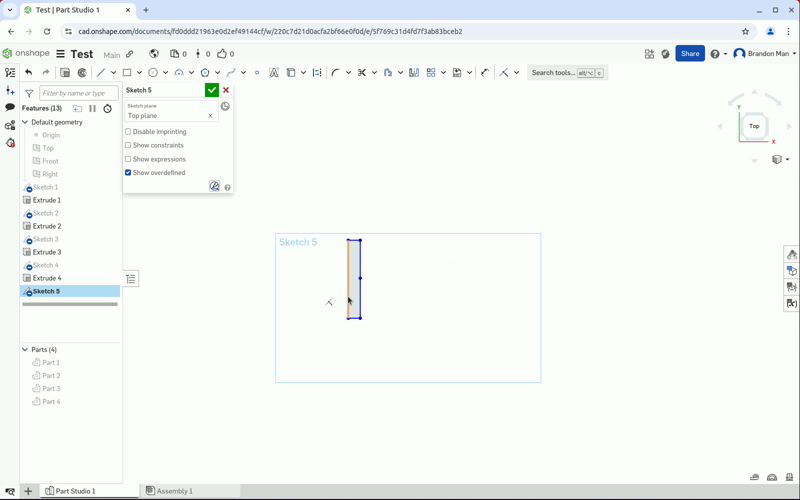
scroll(6)
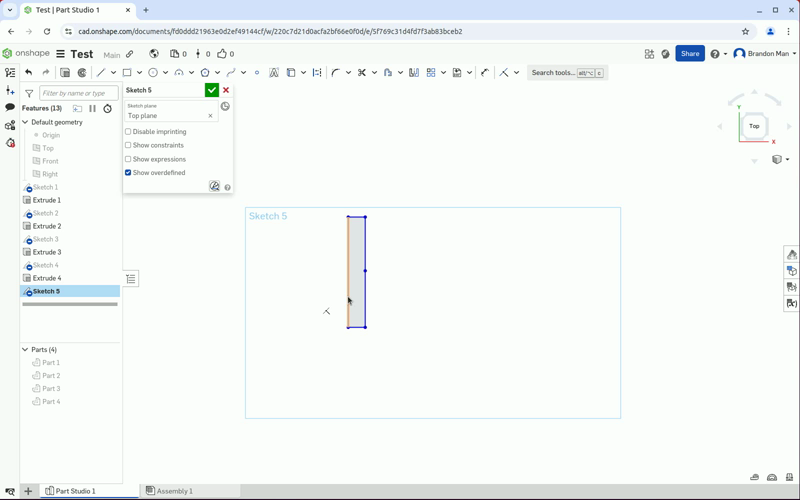
scroll(6)
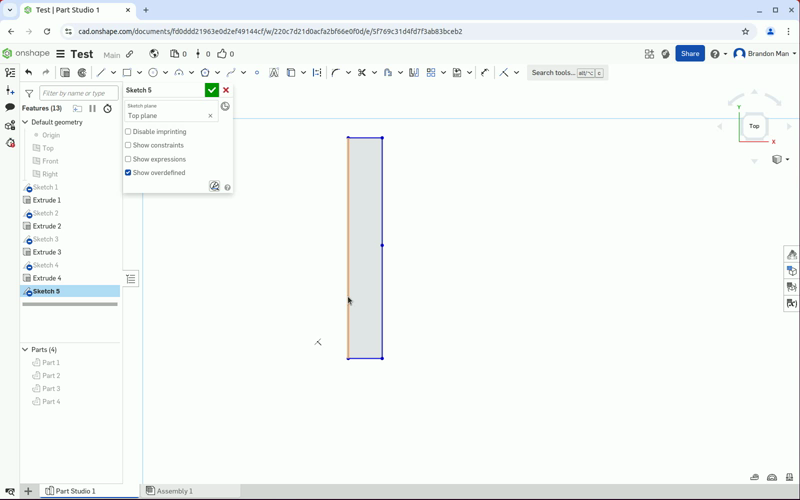
click(348, 296)
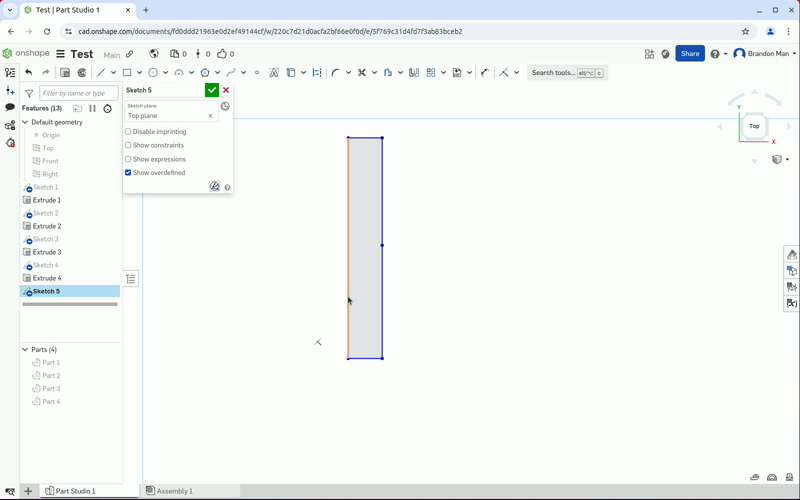
scroll(-6)
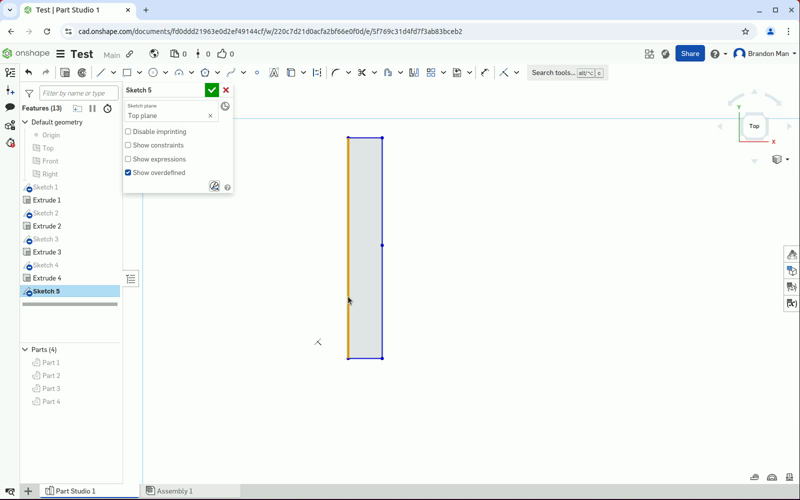
scroll(-6)
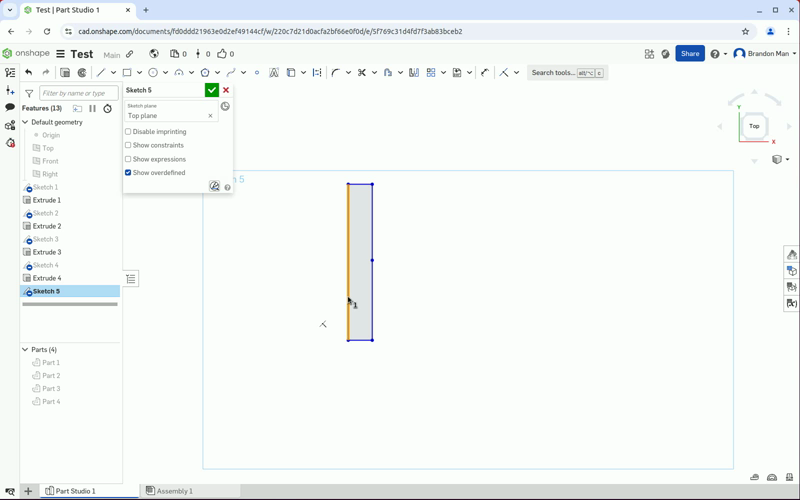
scroll(-6)
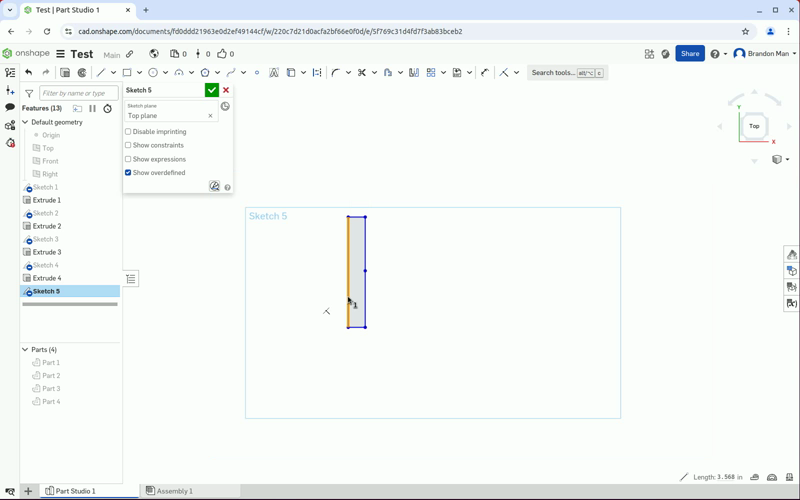
scroll(-6)
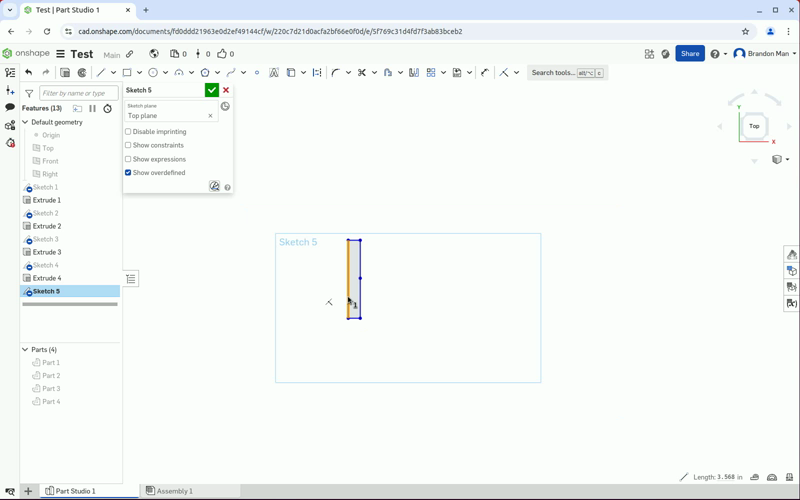
scroll(-6)
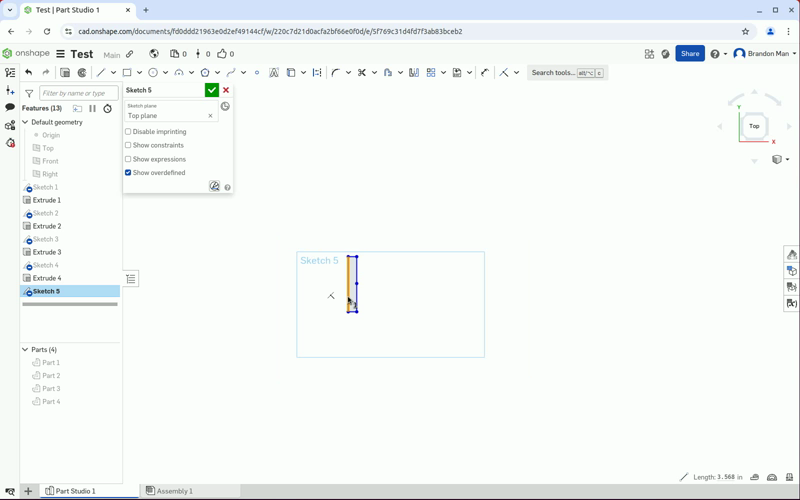
scroll(-6)
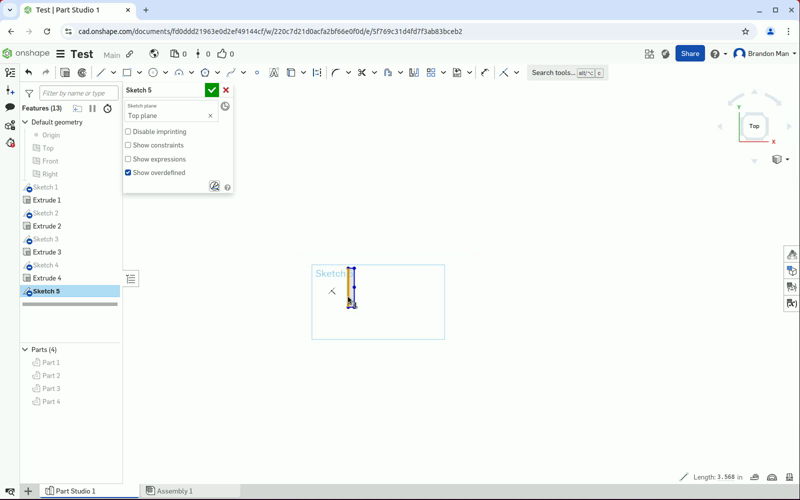
scroll(-6)
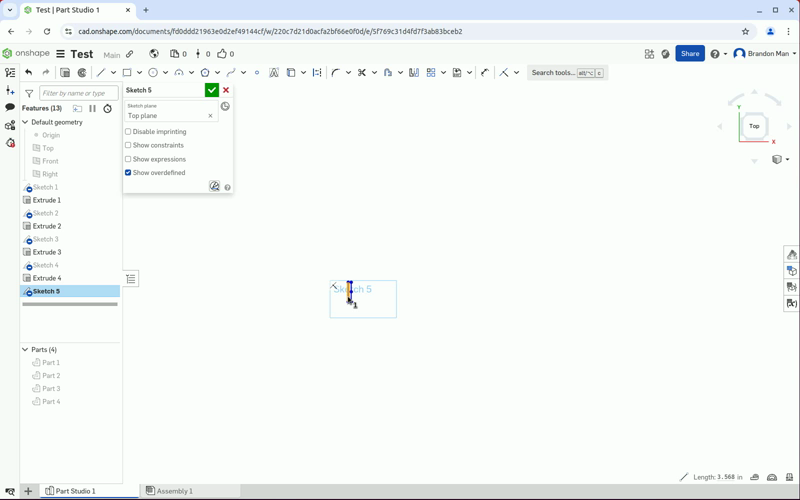
mouse_move(73, 352)
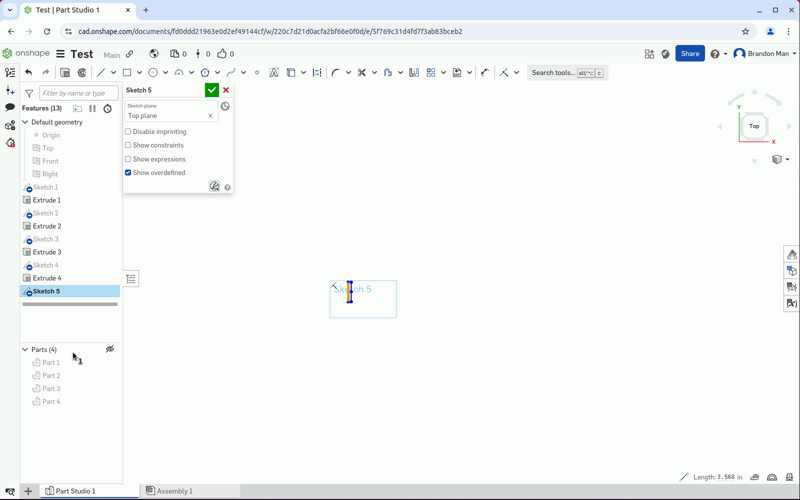
key(shift+y)
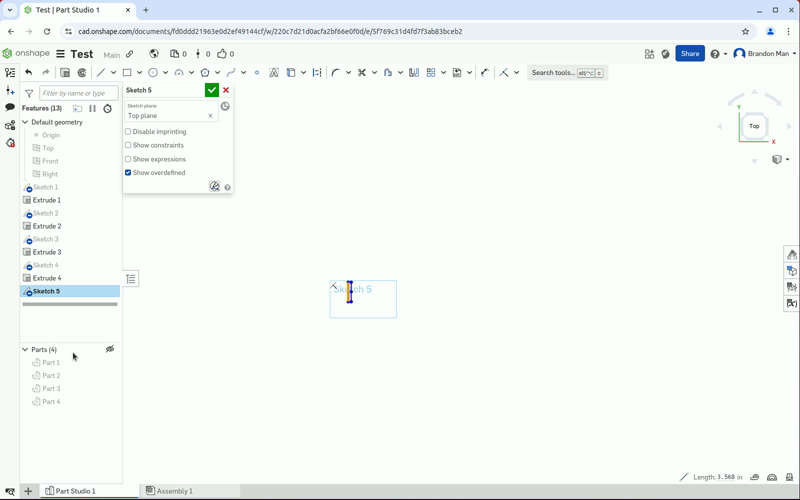
key(shift+e)
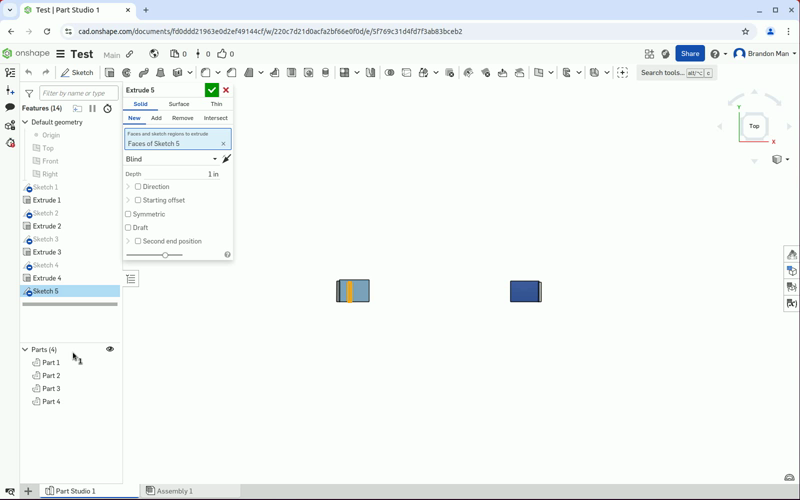
mouse_move(143, 106)
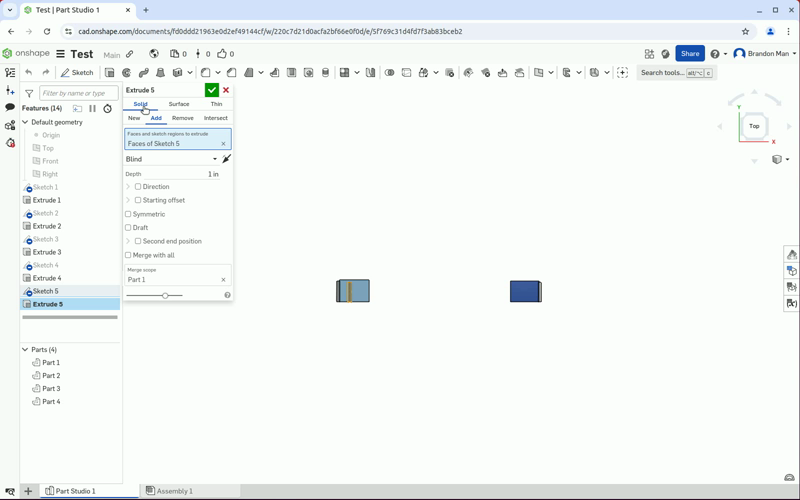
click(143, 106)
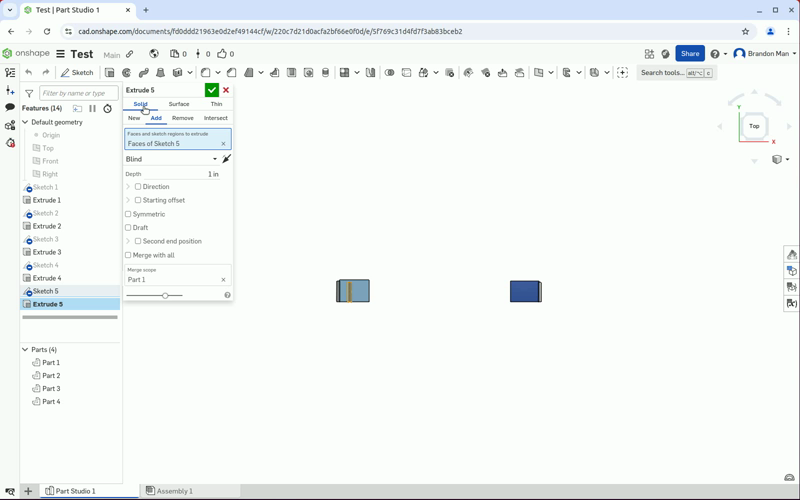
mouse_move(137, 120)
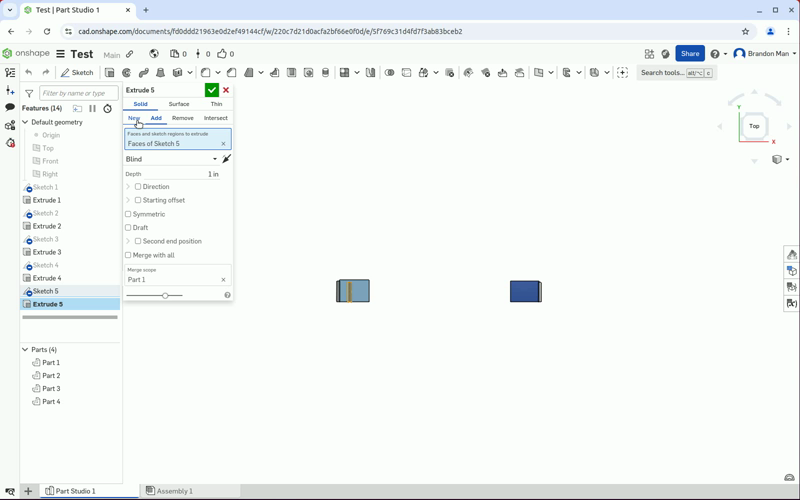
click(137, 120)
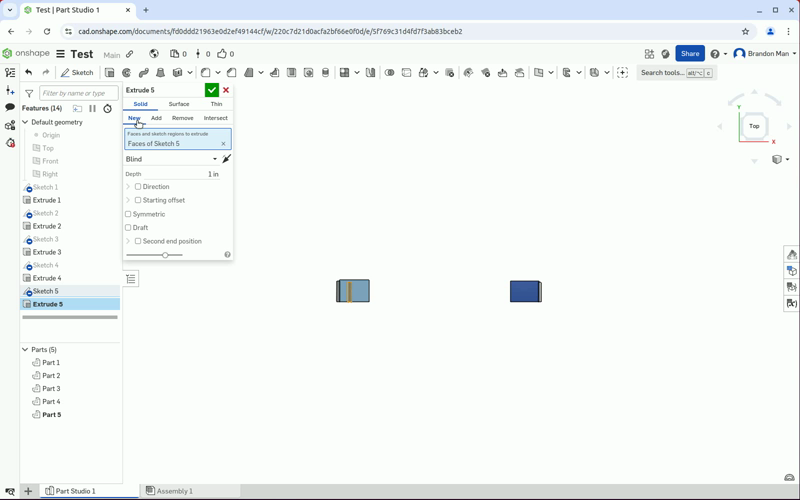
key(tab, 4)
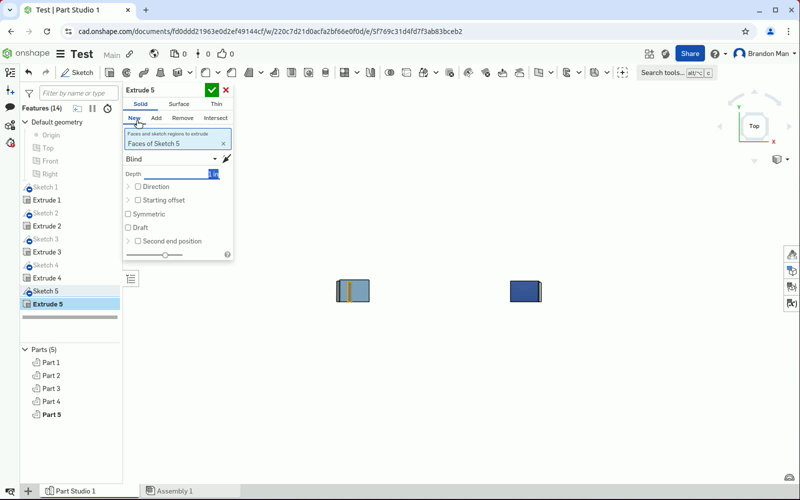
text(3.851)
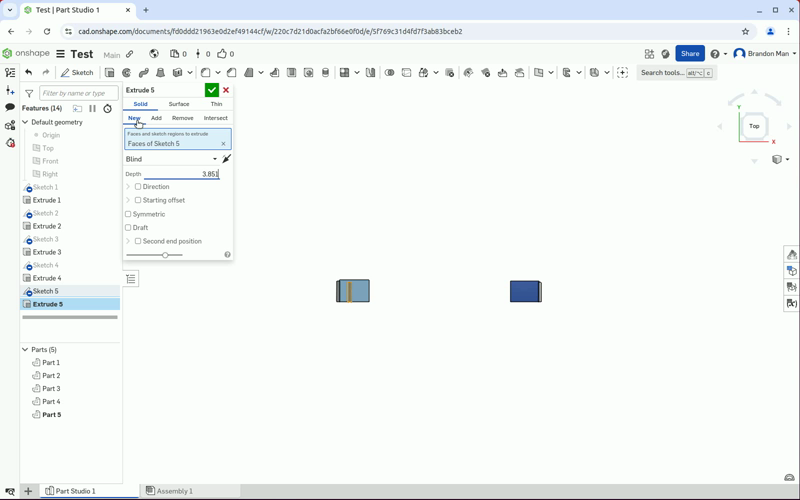
key(enter)
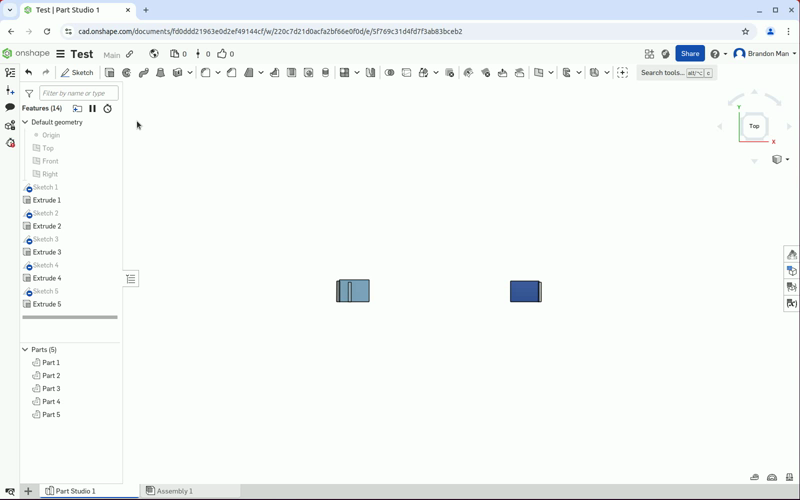
key(shift+h)
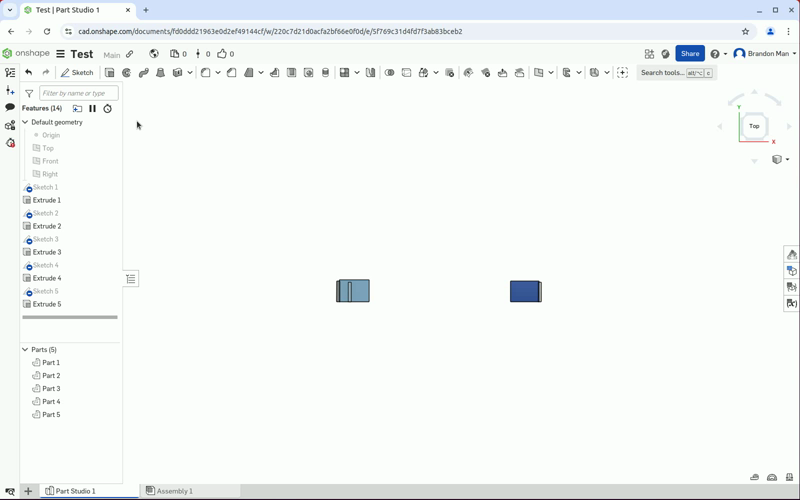
key(shift+h)
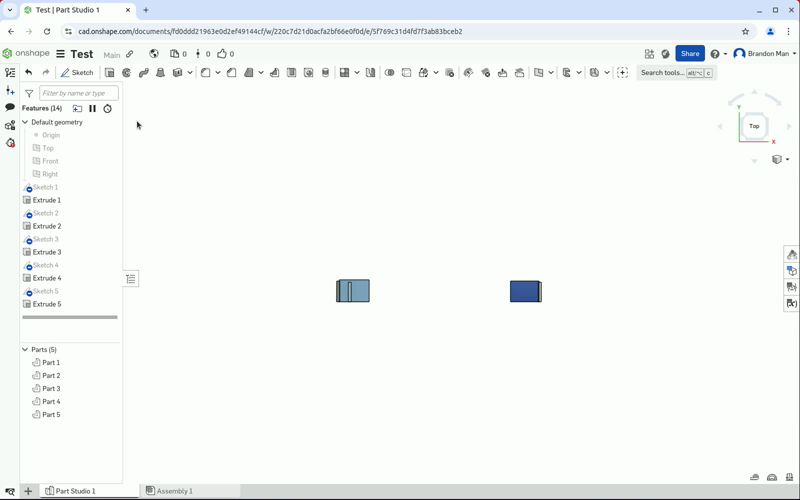
mouse_move(73, 189)
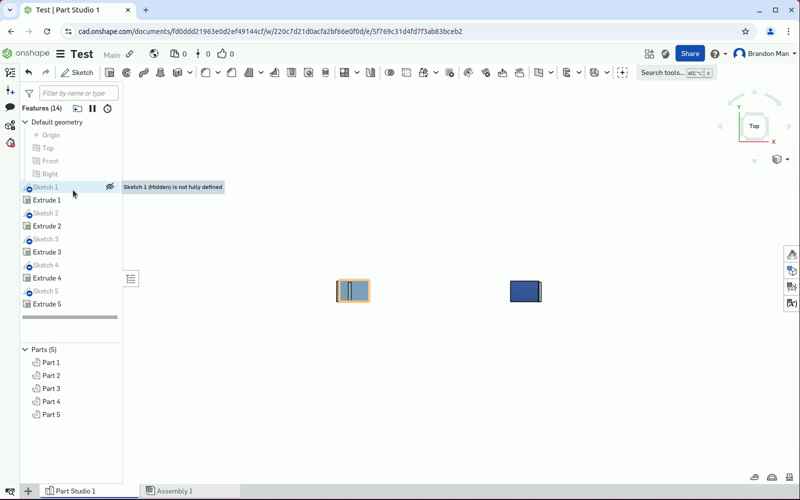
click(73, 189)
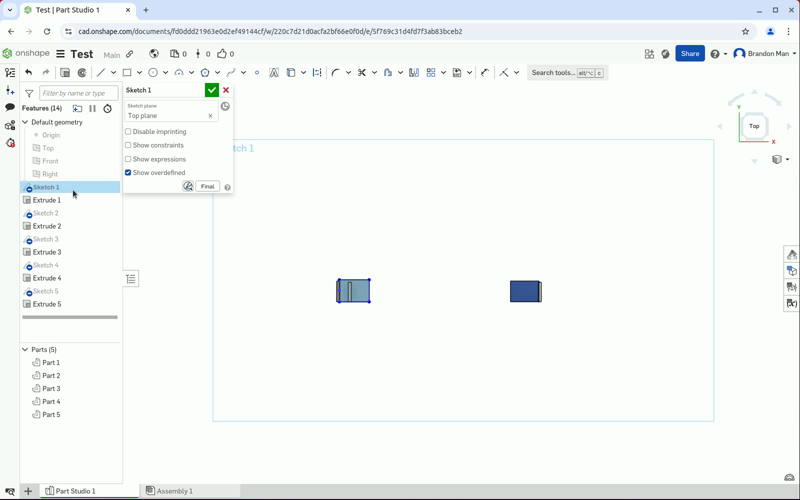
mouse_move(229, 92)
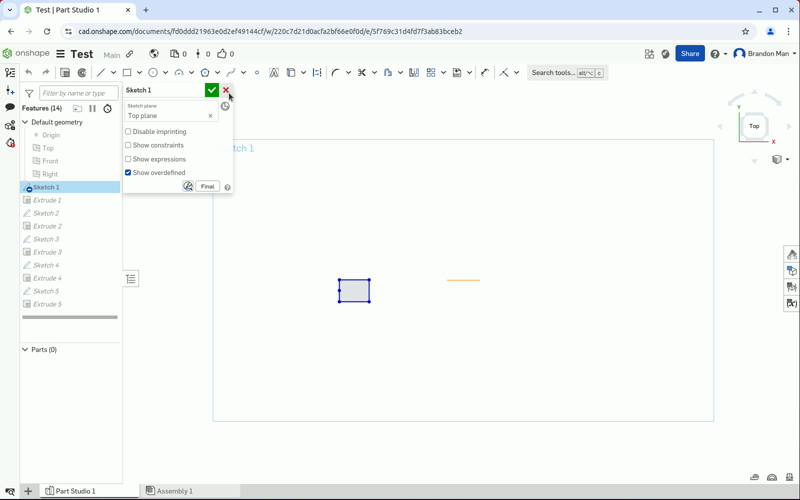
click(229, 92)
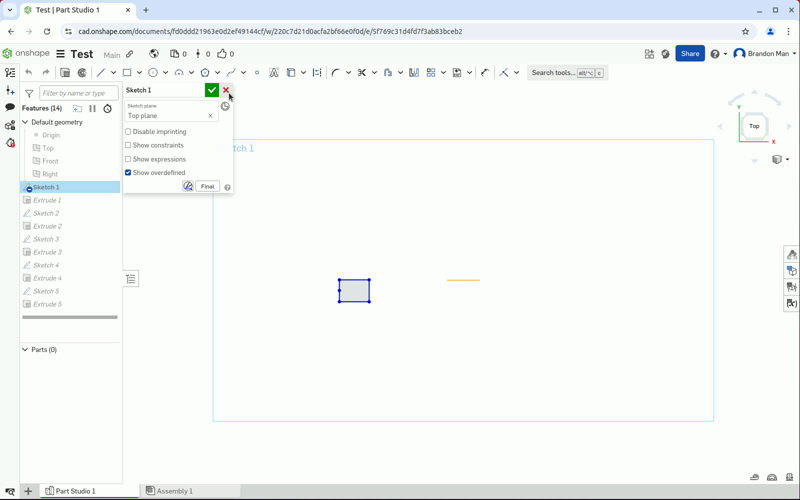
key(shift+s)
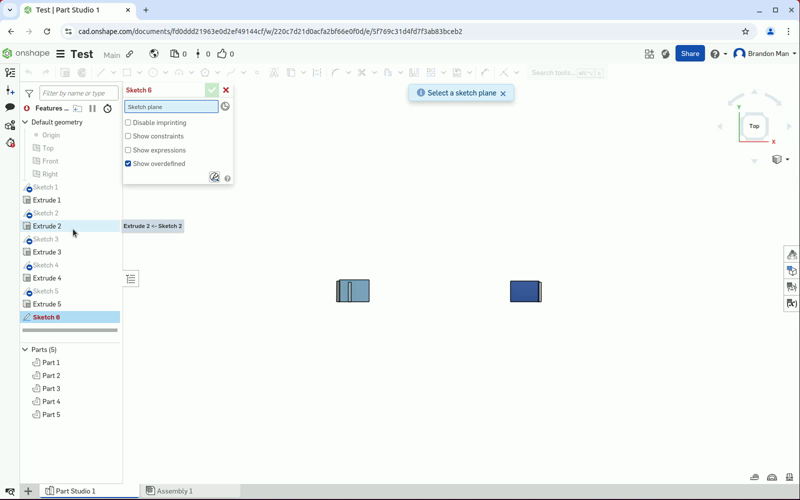
scroll(3)
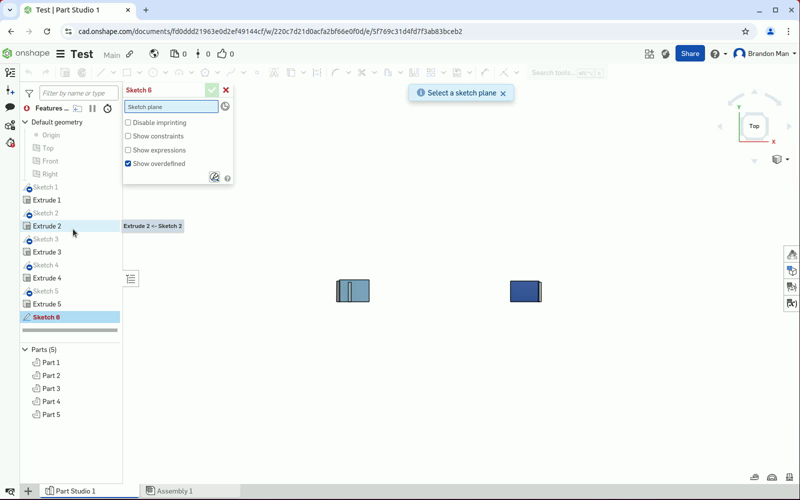
mouse_move(73, 150)
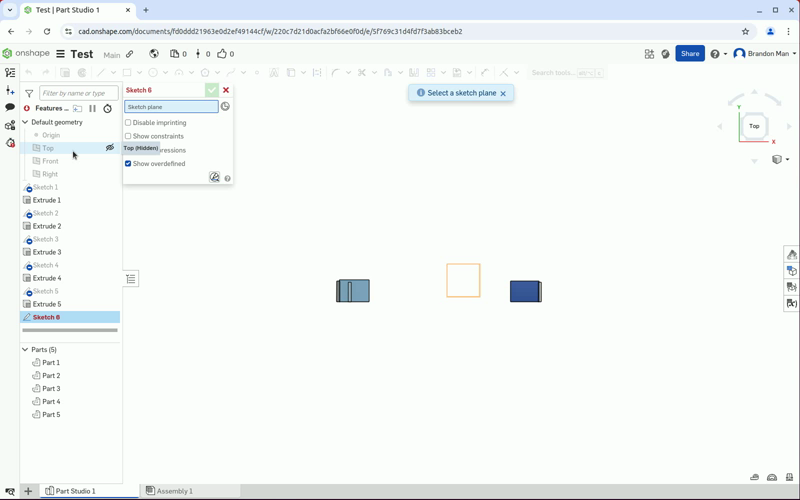
click(73, 150)
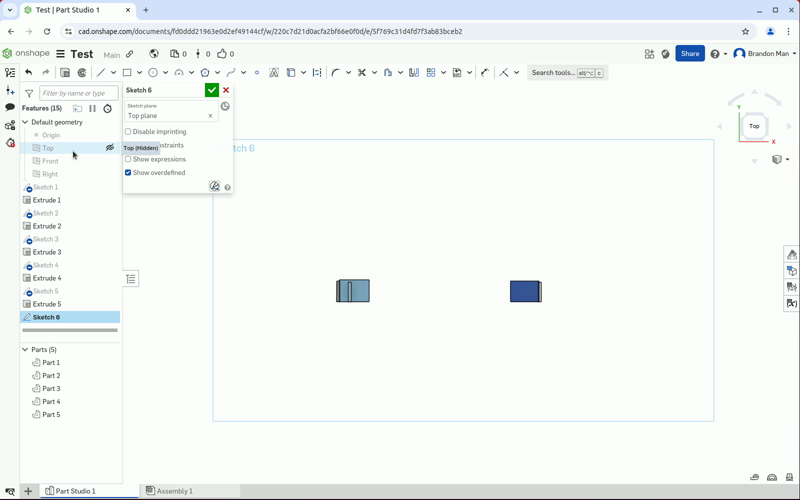
mouse_move(73, 352)
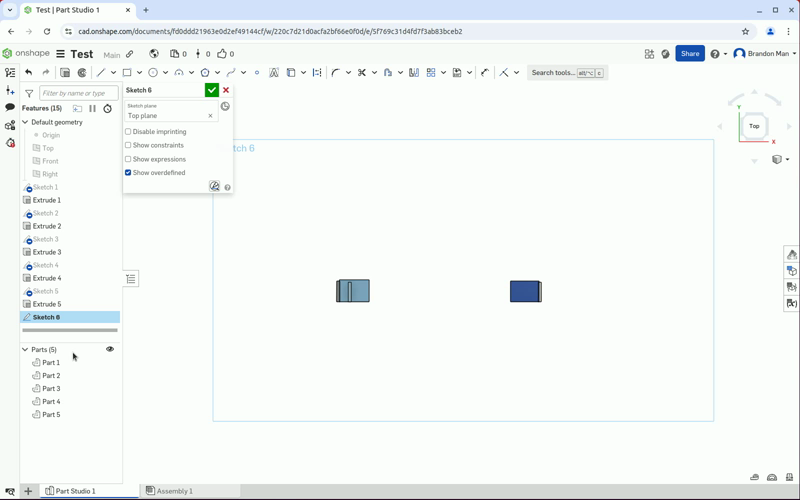
key(y)
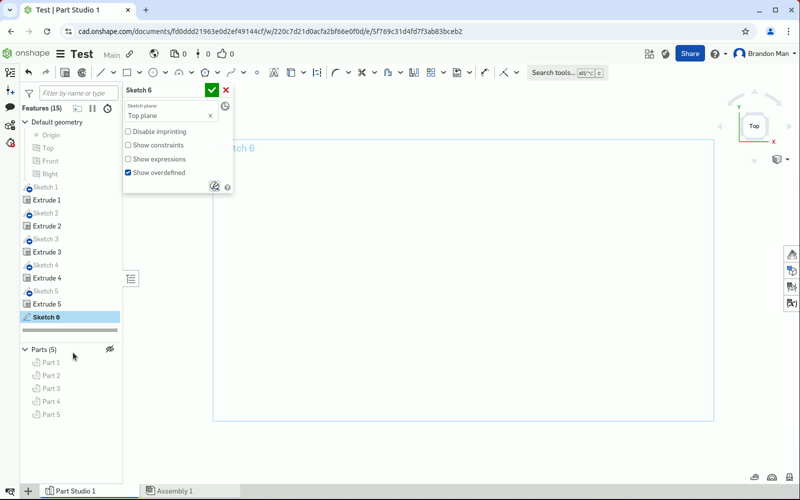
key(l)
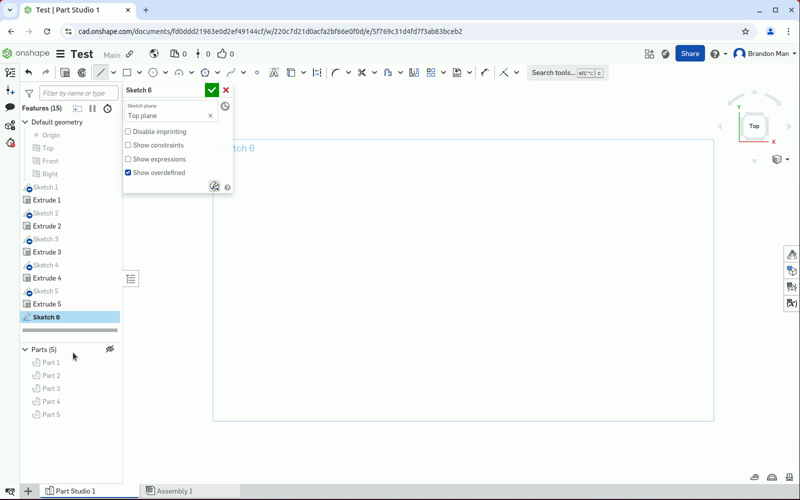
key_down(shift)
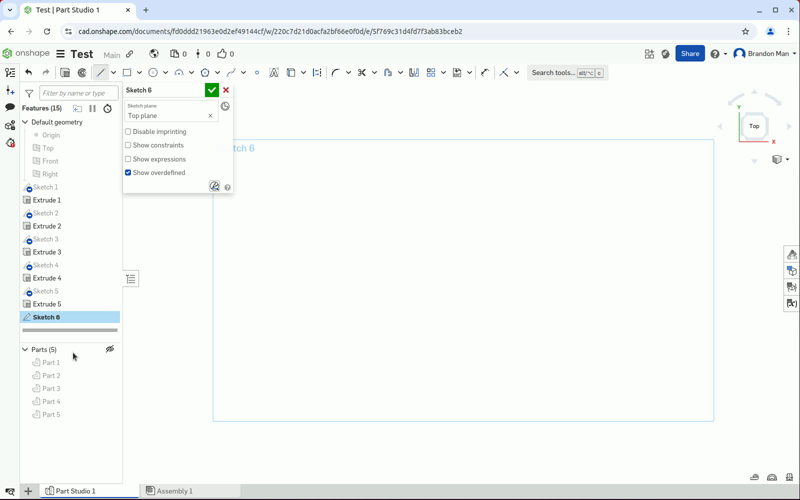
mouse_move(538, 301)
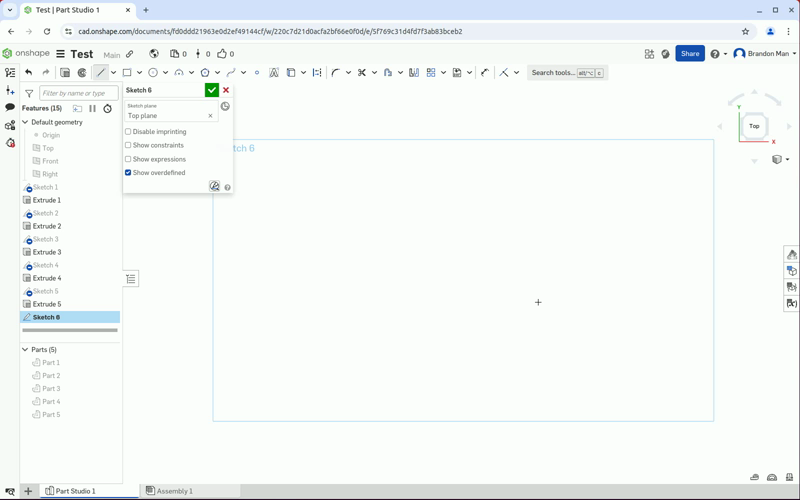
click(538, 301)
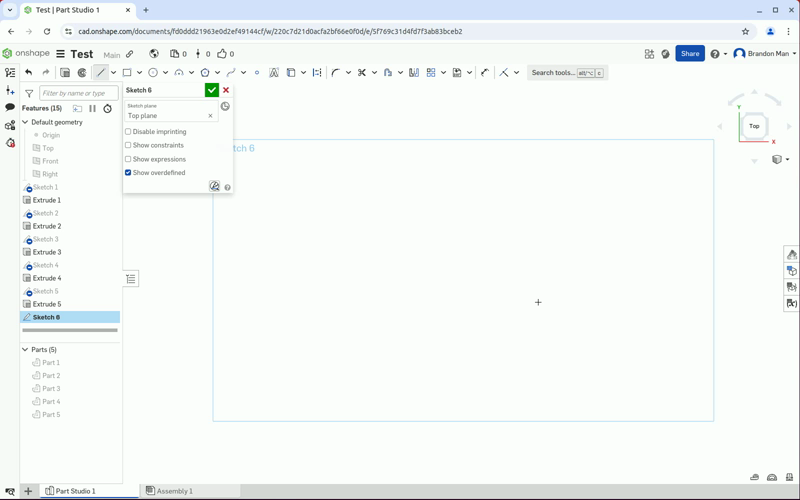
key_up(shift)
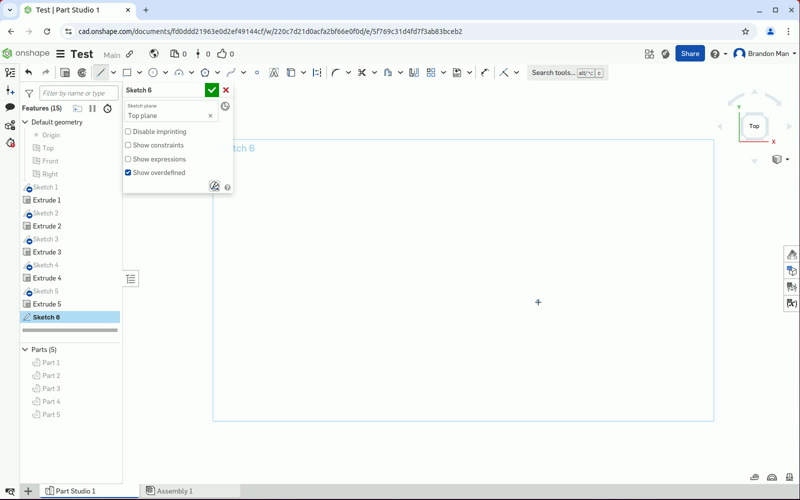
key_down(shift)
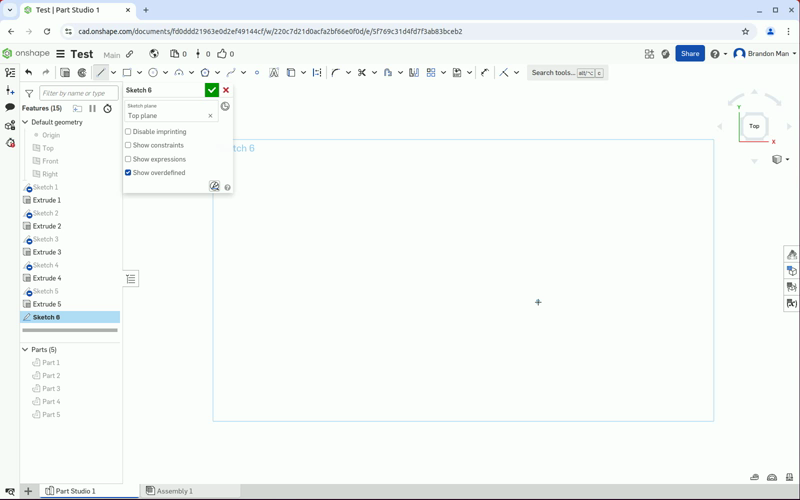
mouse_move(568, 301)
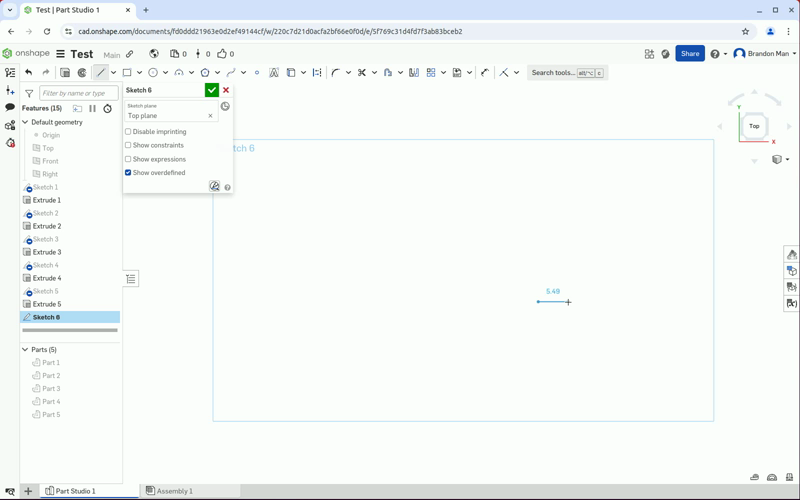
mouse_move(541, 301)
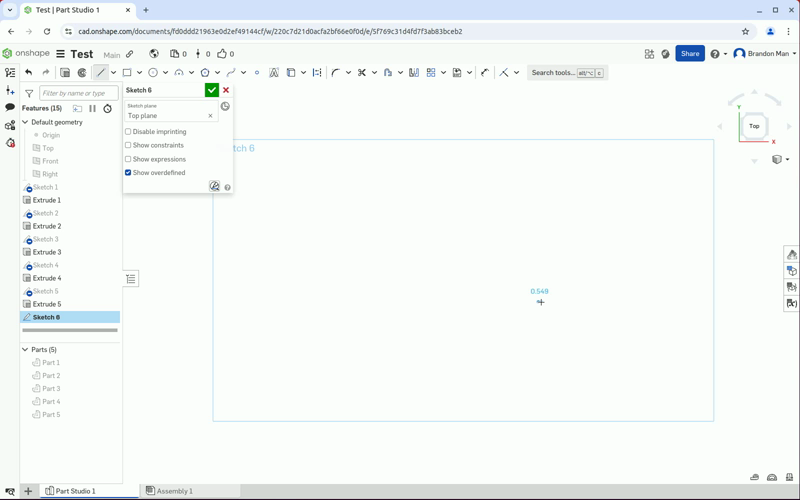
scroll(6)
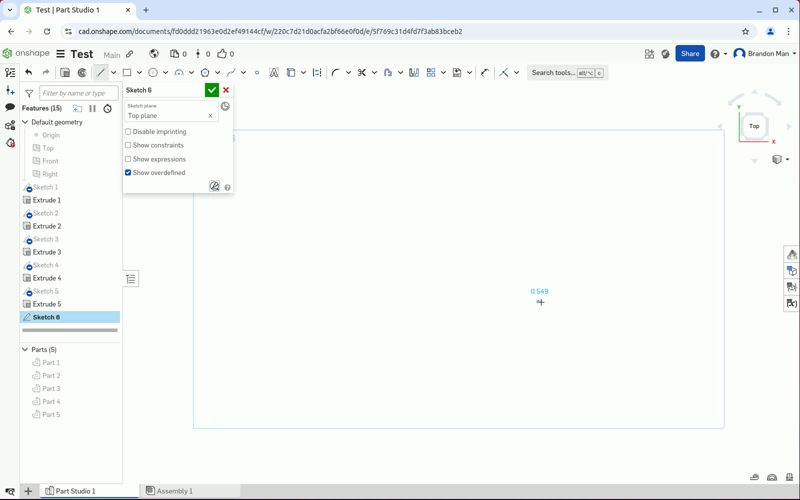
scroll(6)
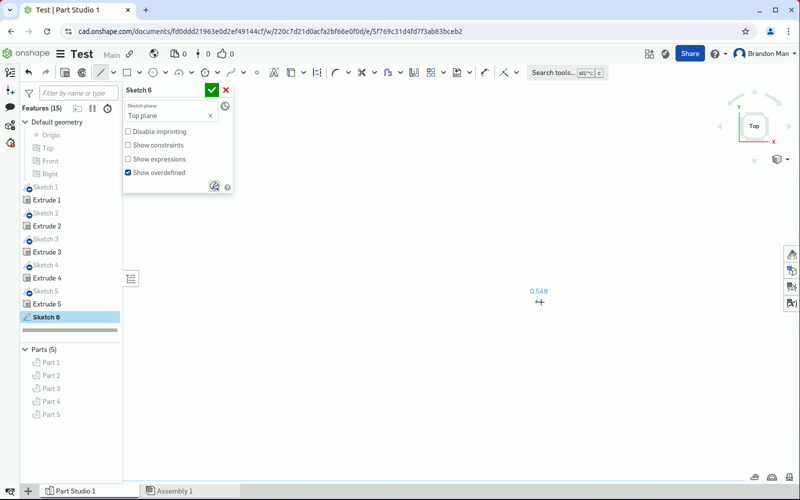
scroll(6)
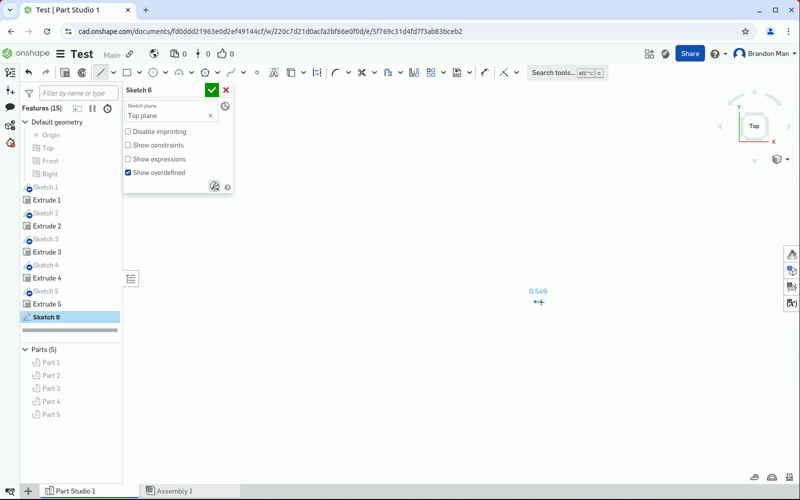
scroll(6)
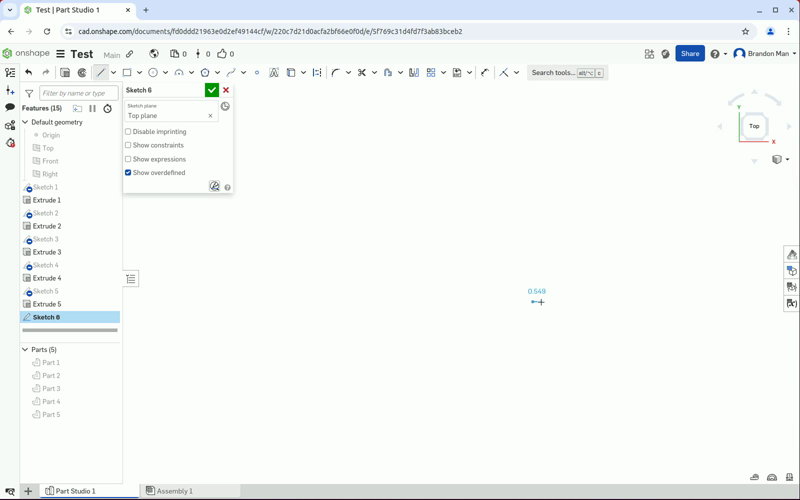
scroll(6)
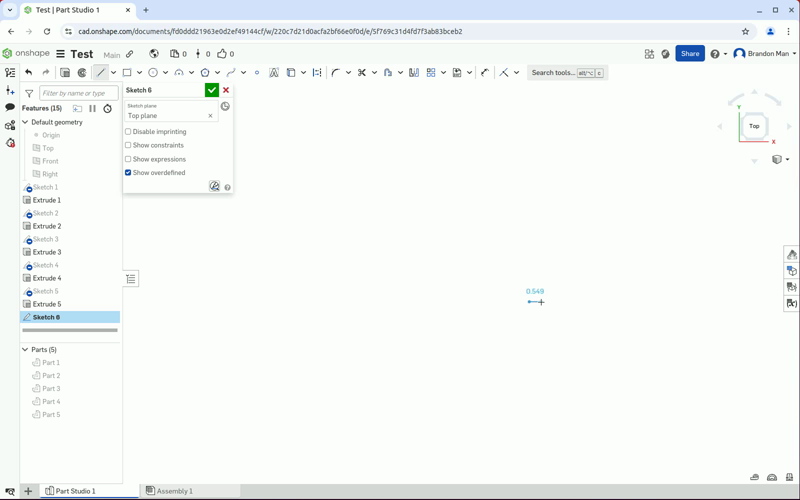
scroll(6)
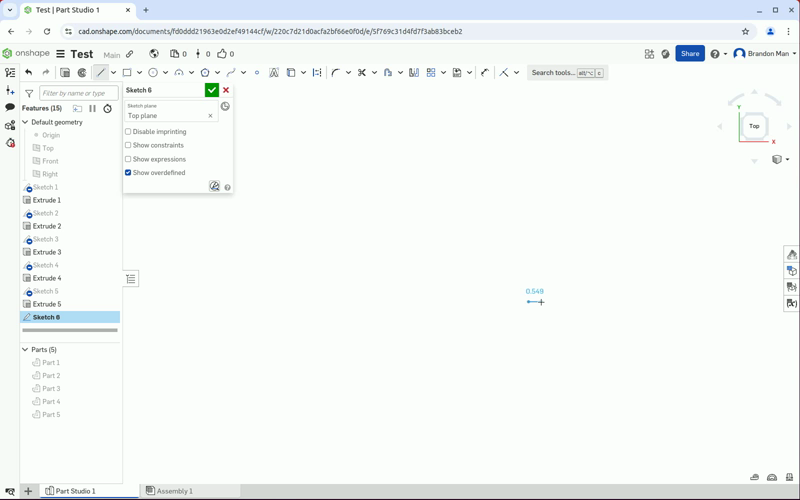
scroll(6)
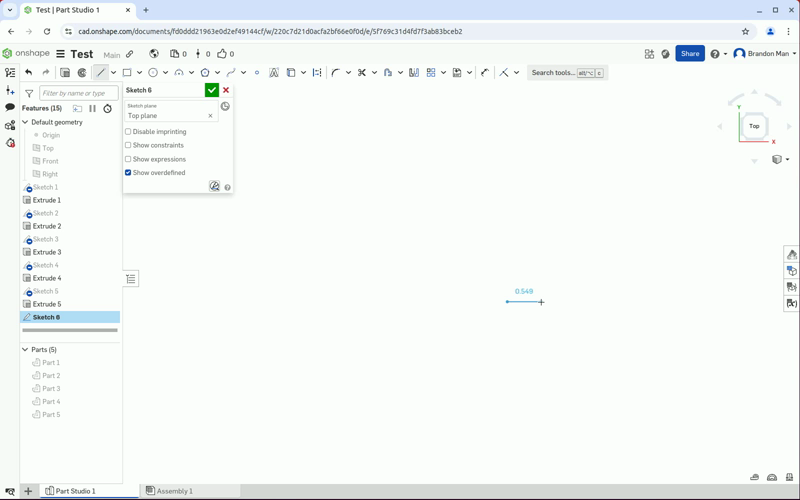
click(541, 301)
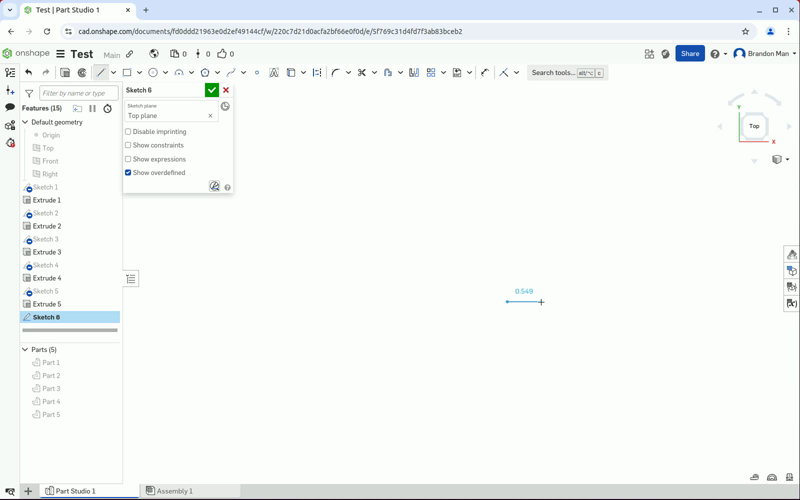
scroll(-6)
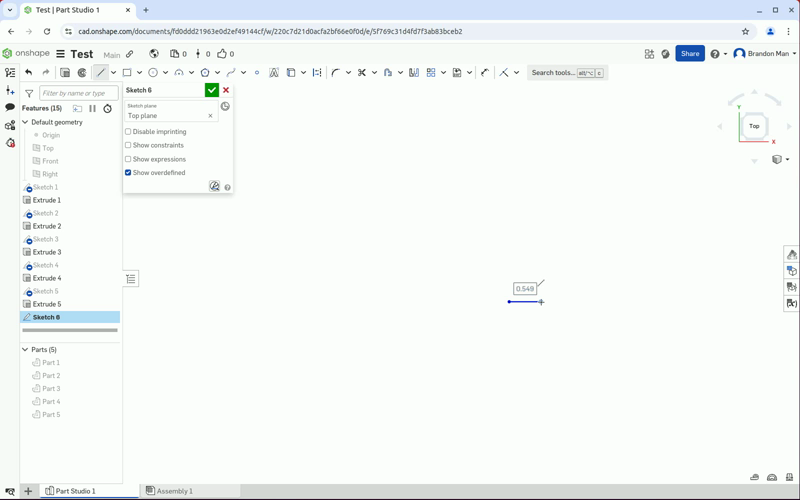
scroll(-6)
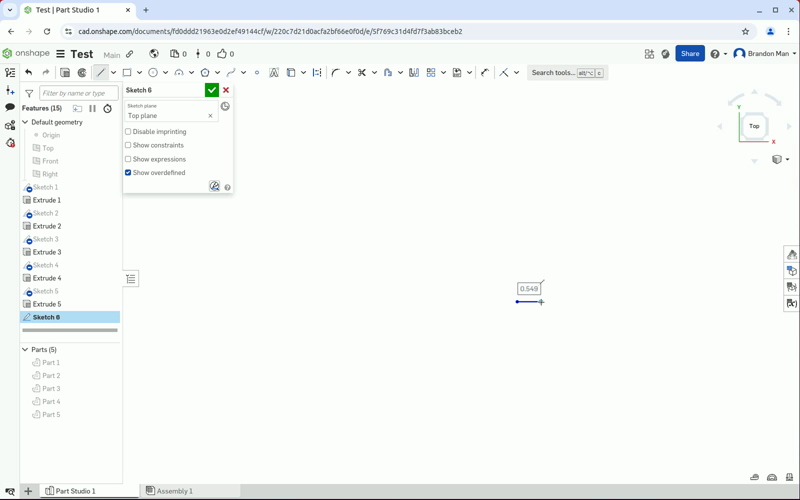
scroll(-6)
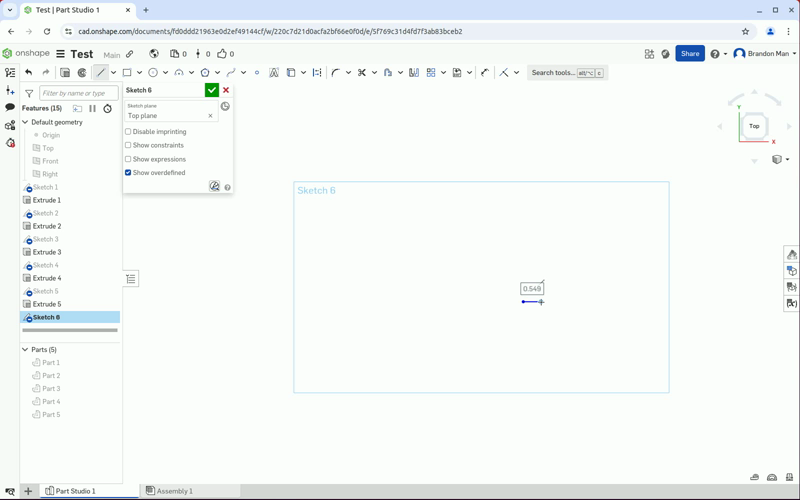
scroll(-6)
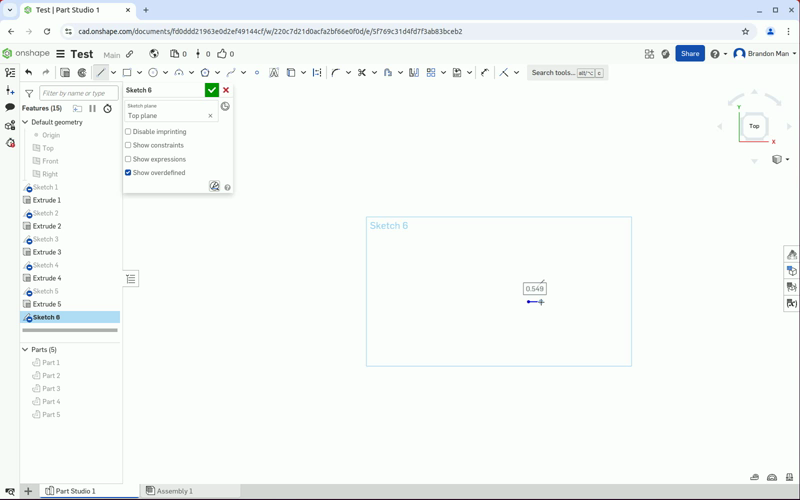
scroll(-6)
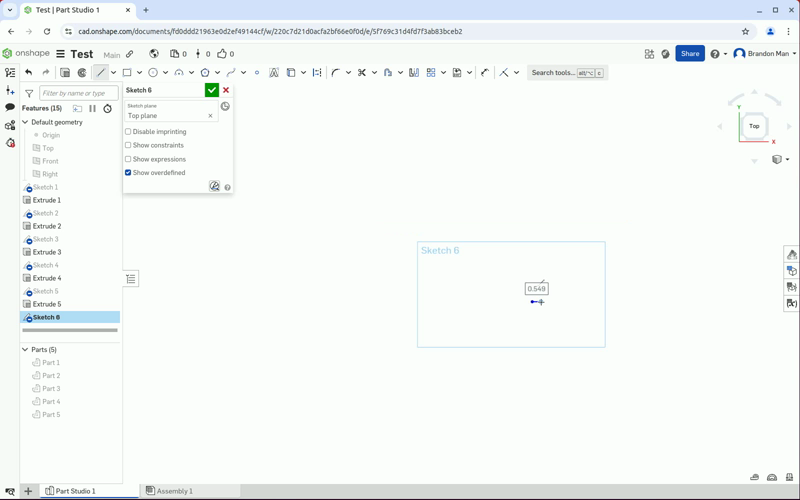
scroll(-6)
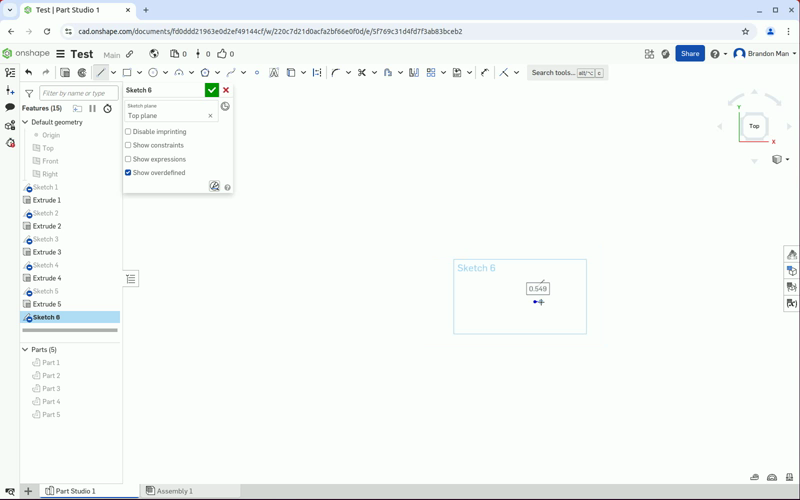
scroll(-6)
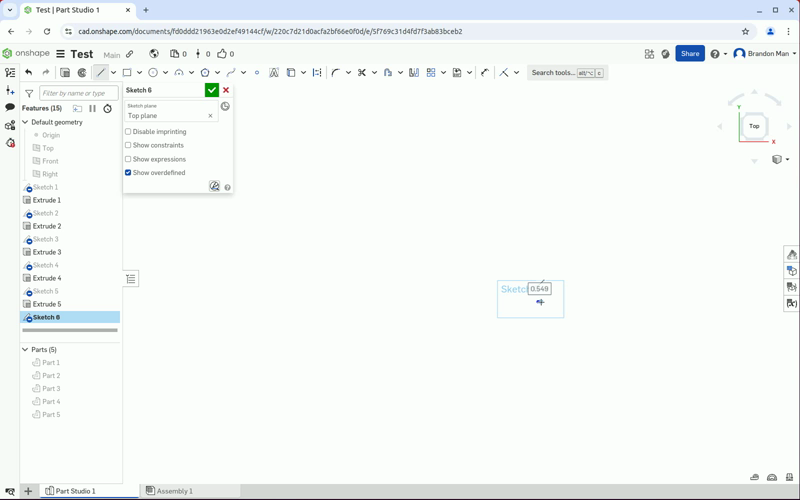
key_up(shift)
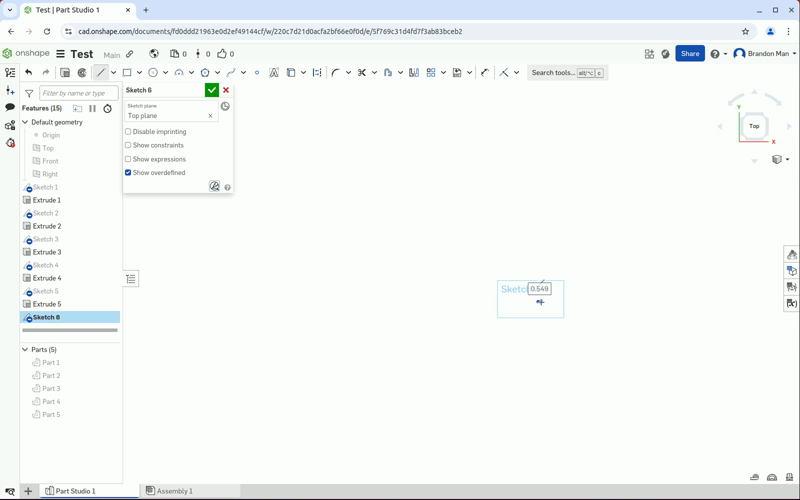
key_down(shift)
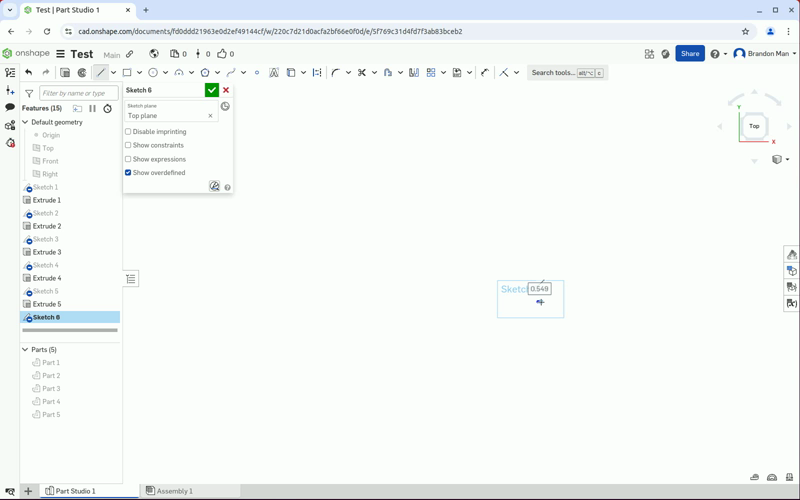
mouse_move(571, 301)
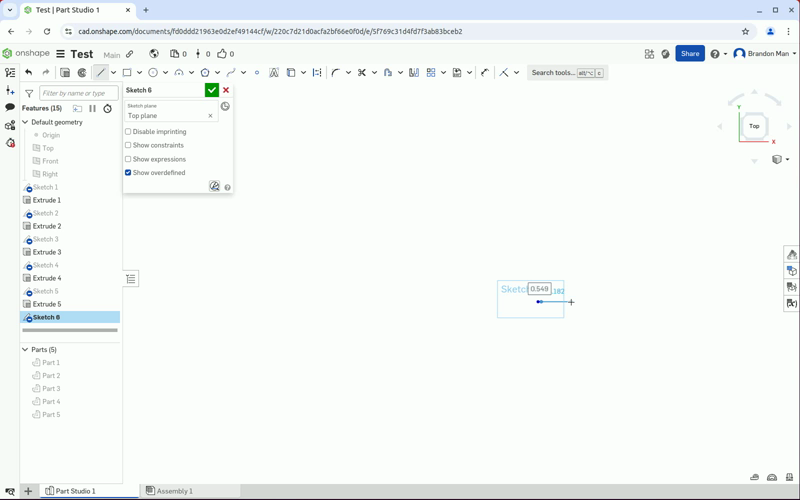
mouse_move(541, 282)
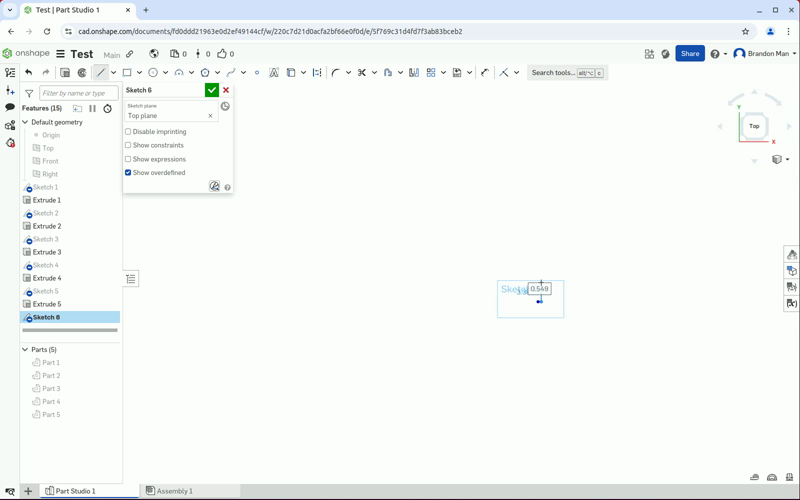
click(541, 282)
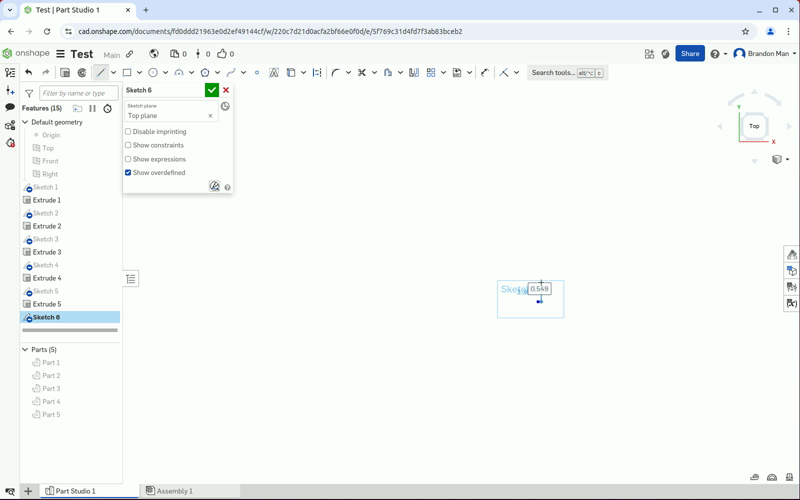
key_up(shift)
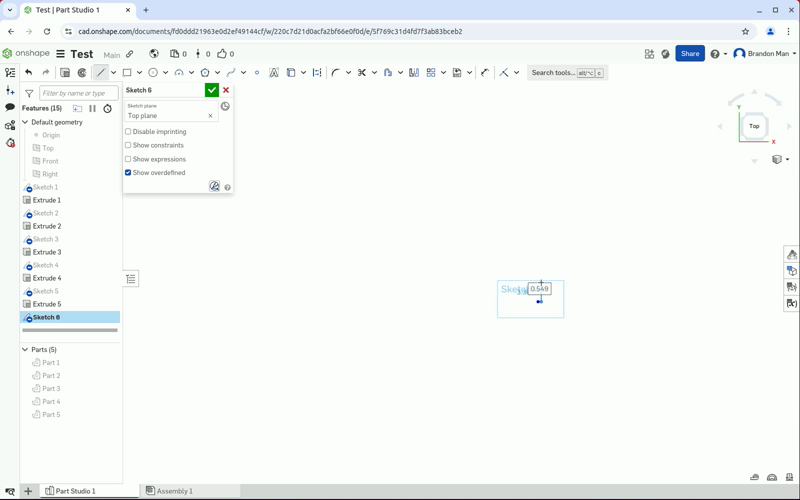
key_down(shift)
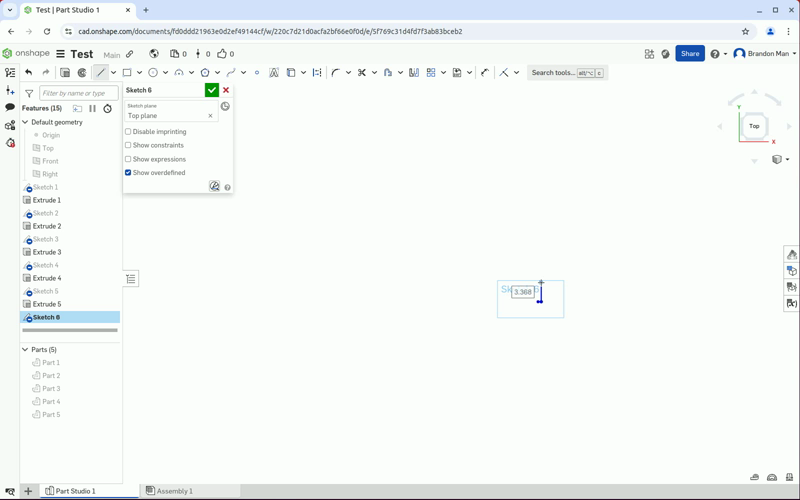
mouse_move(571, 282)
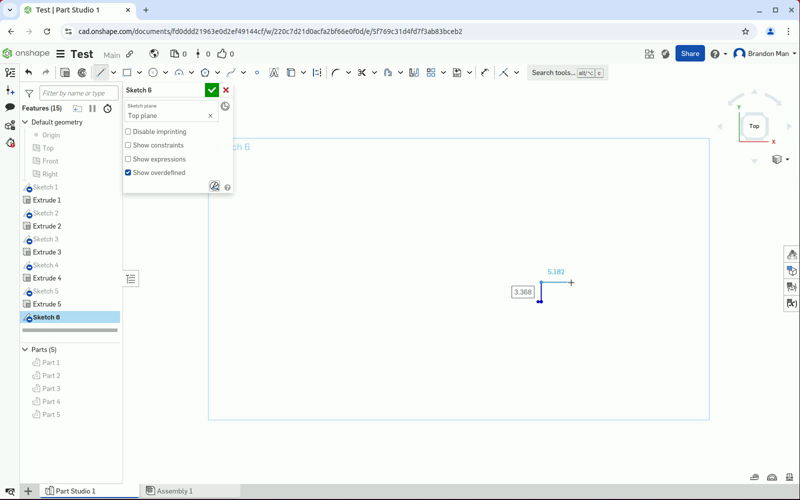
mouse_move(538, 282)
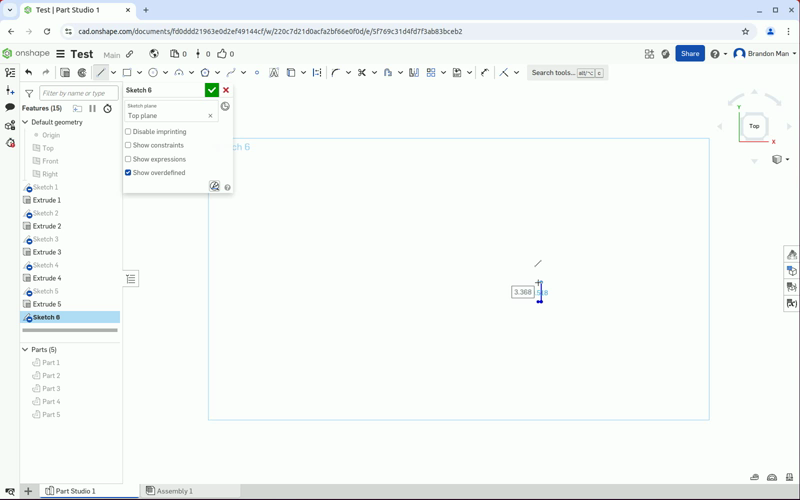
scroll(6)
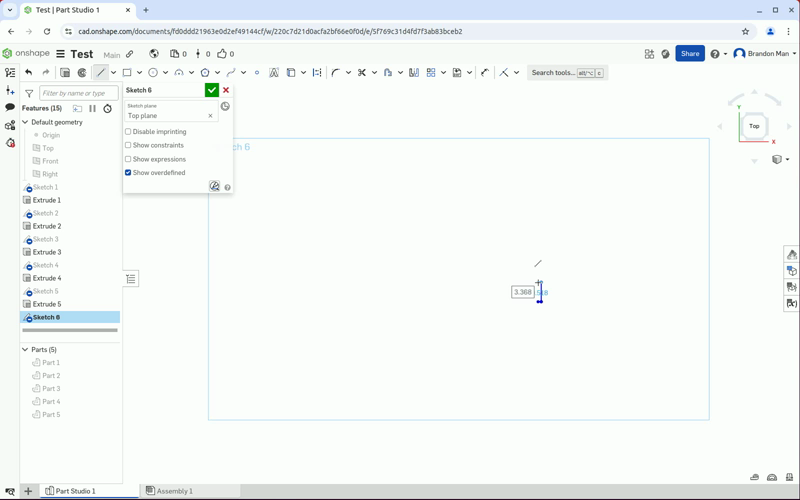
scroll(6)
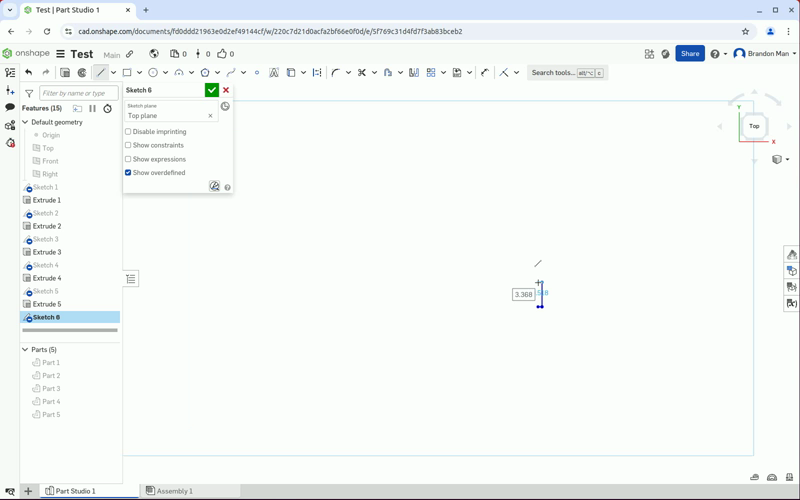
scroll(6)
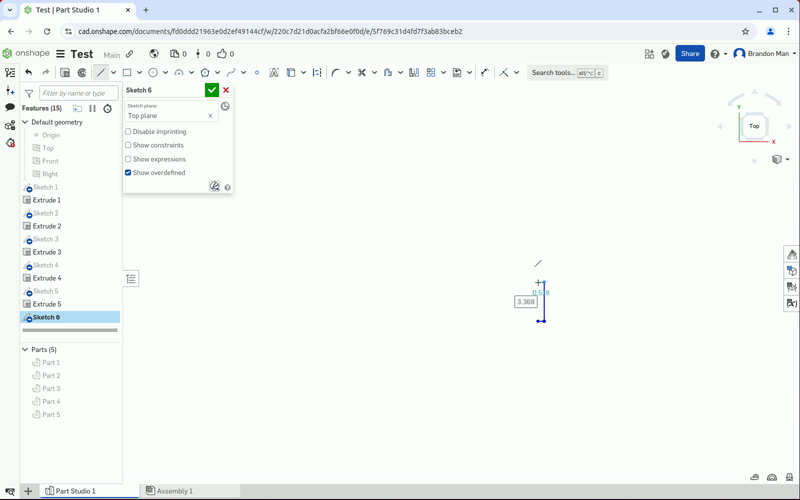
scroll(6)
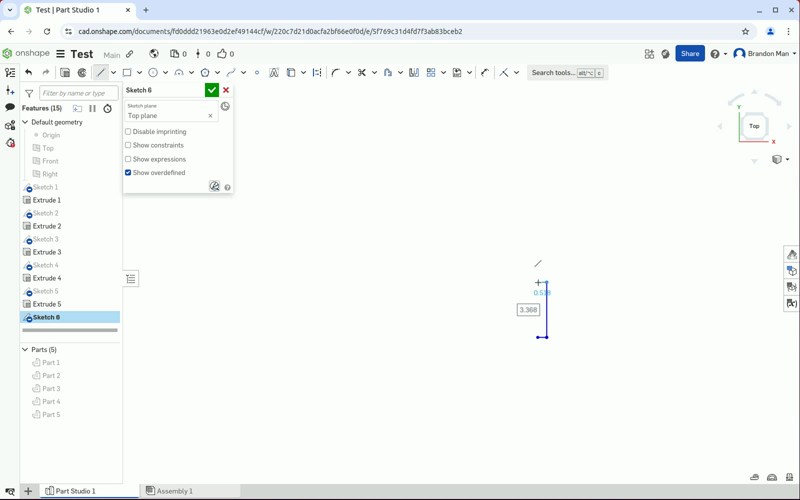
scroll(6)
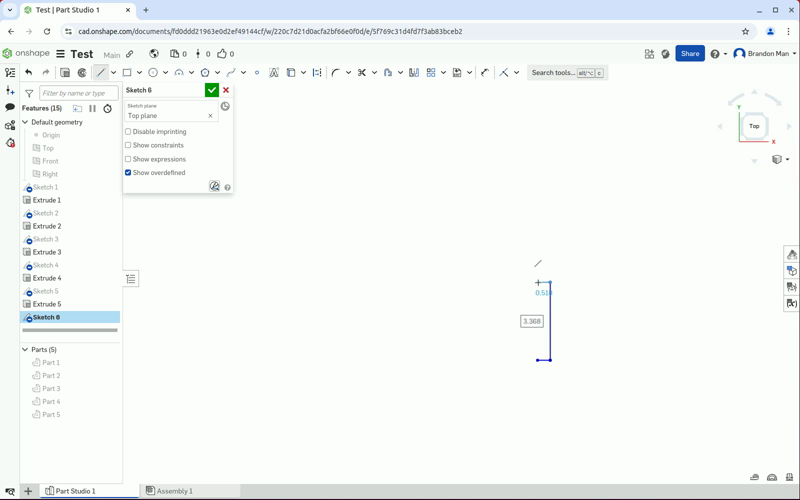
scroll(6)
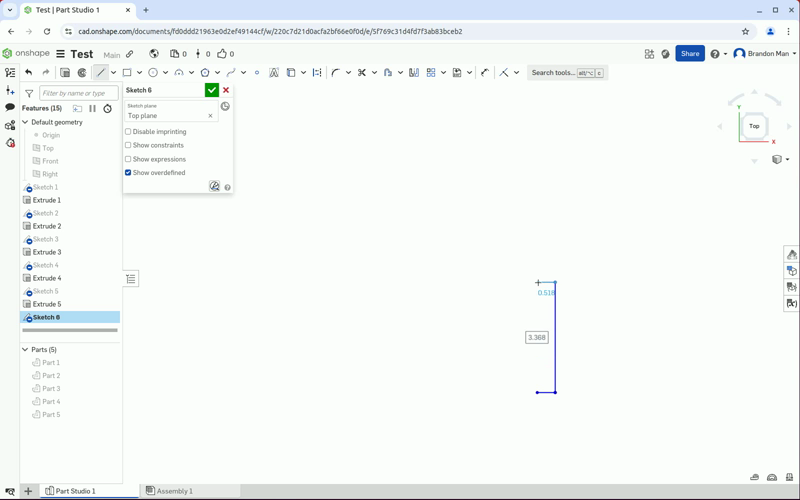
scroll(6)
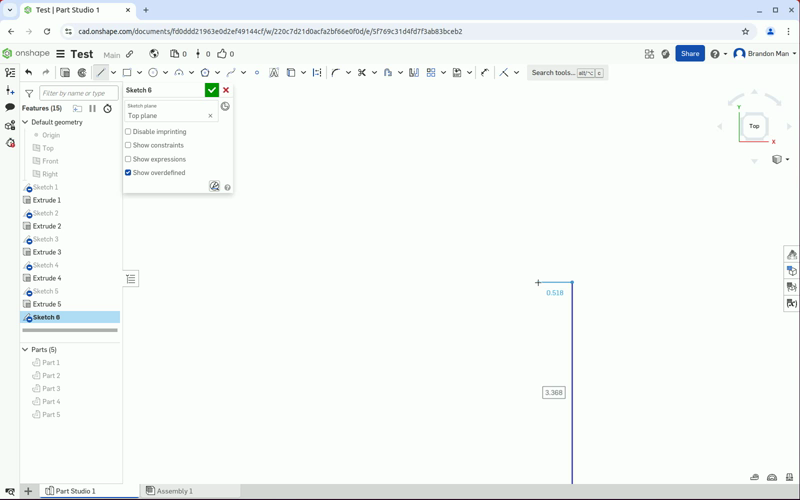
click(538, 282)
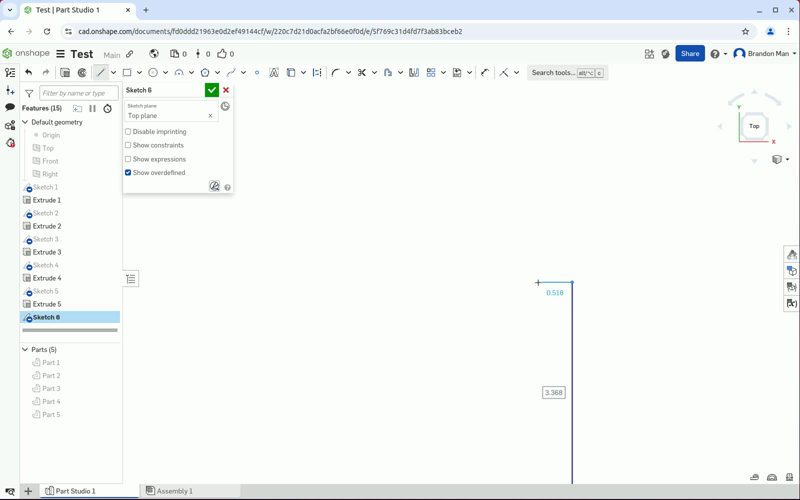
scroll(-6)
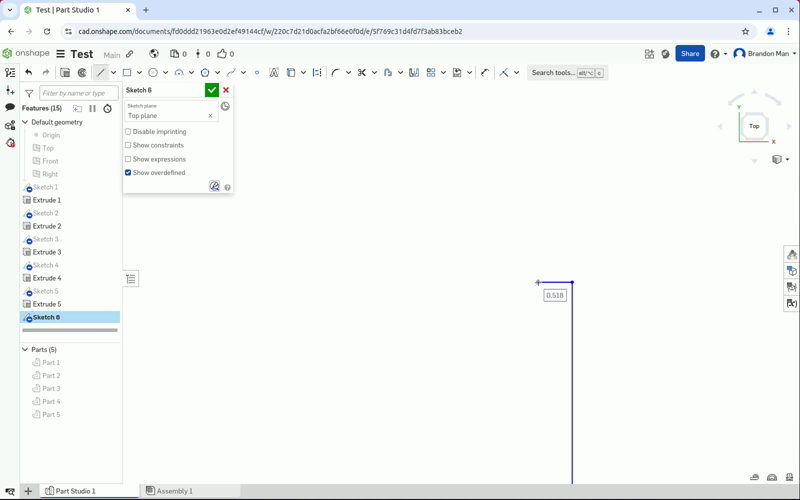
scroll(-6)
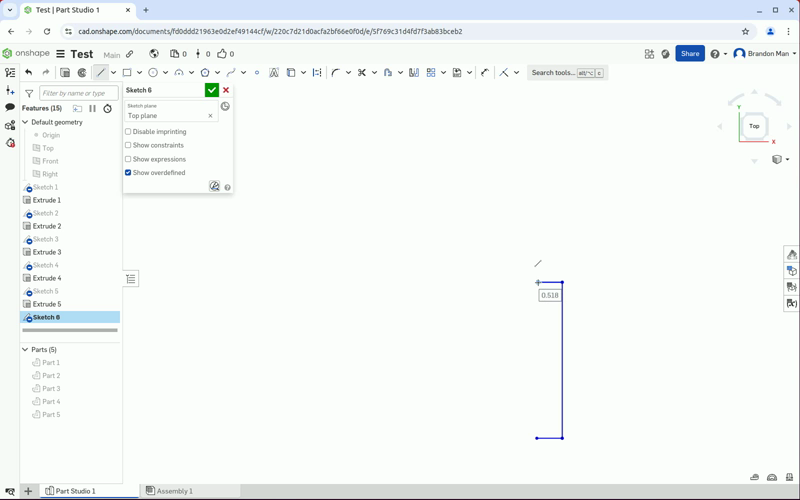
scroll(-6)
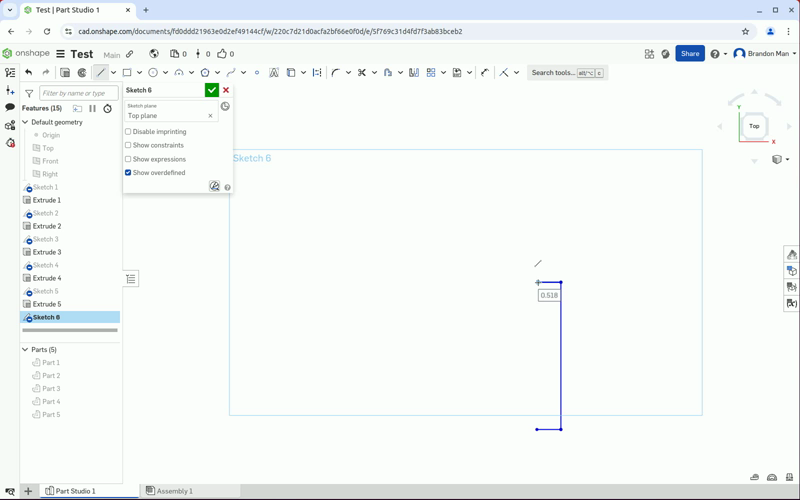
scroll(-6)
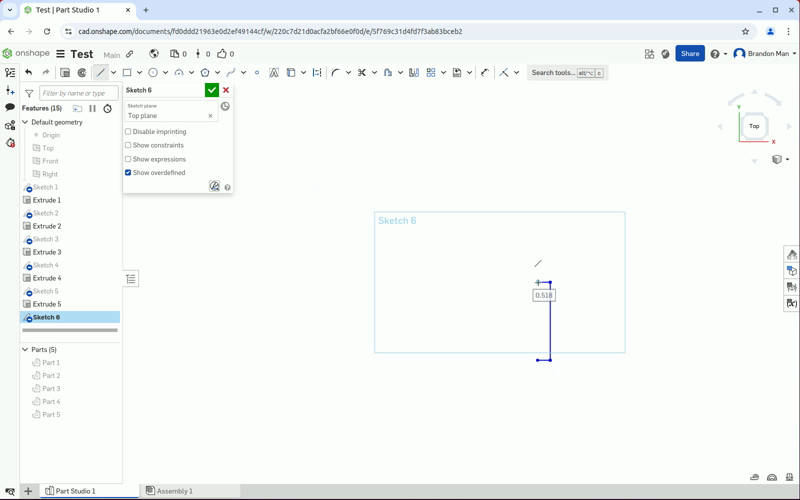
scroll(-6)
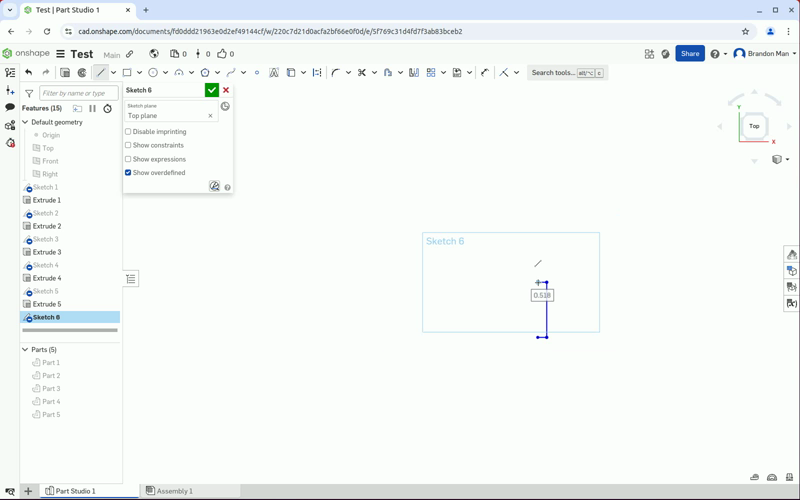
scroll(-6)
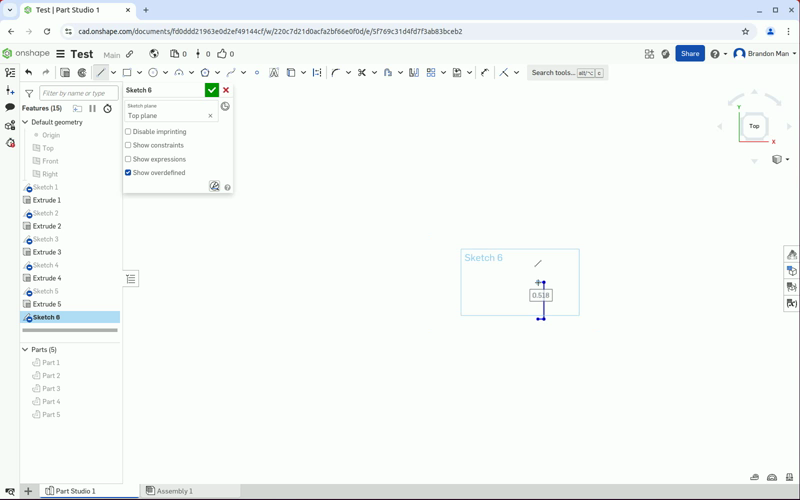
scroll(-6)
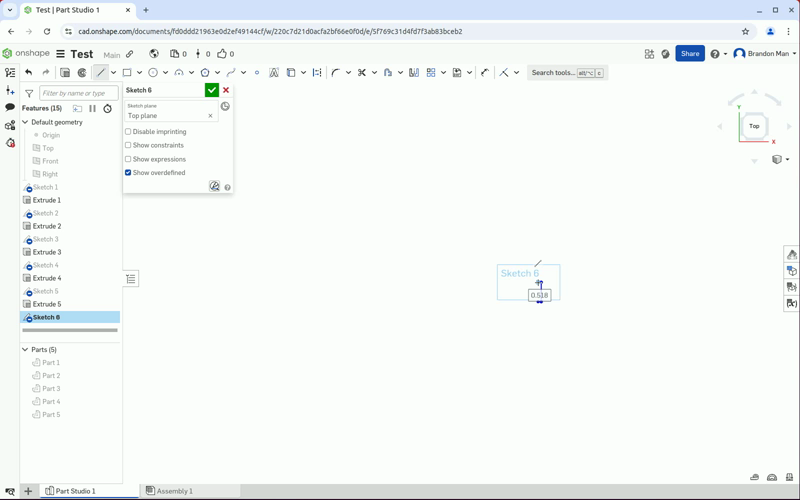
key_up(shift)
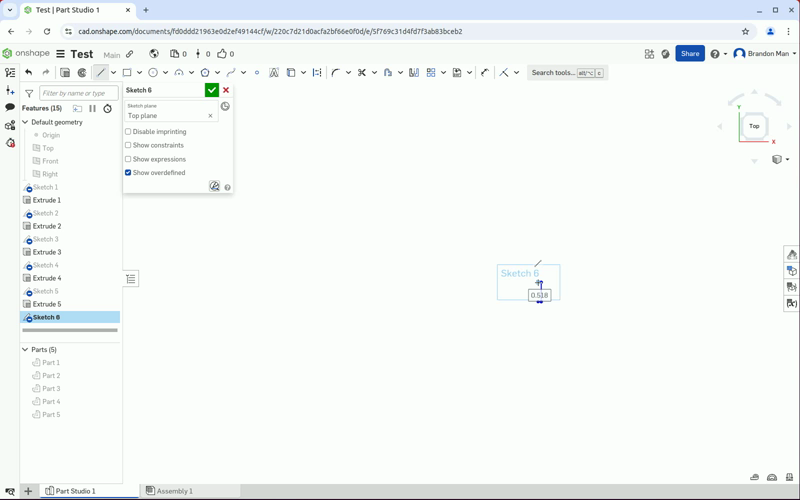
key_down(shift)
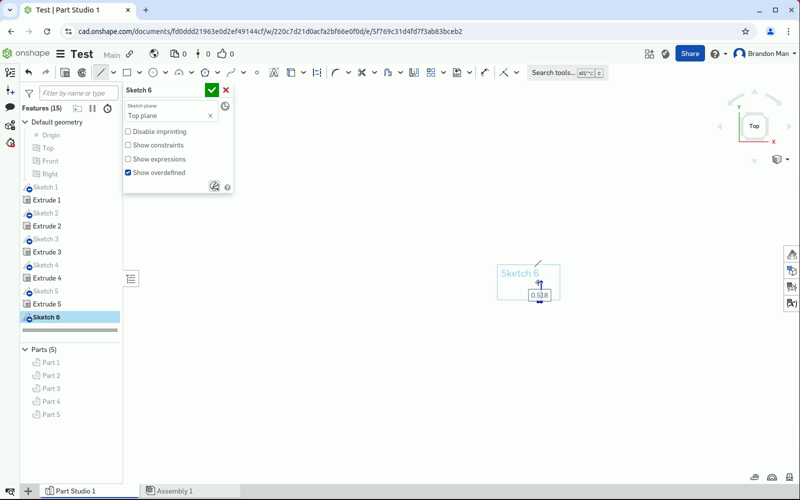
mouse_move(568, 282)
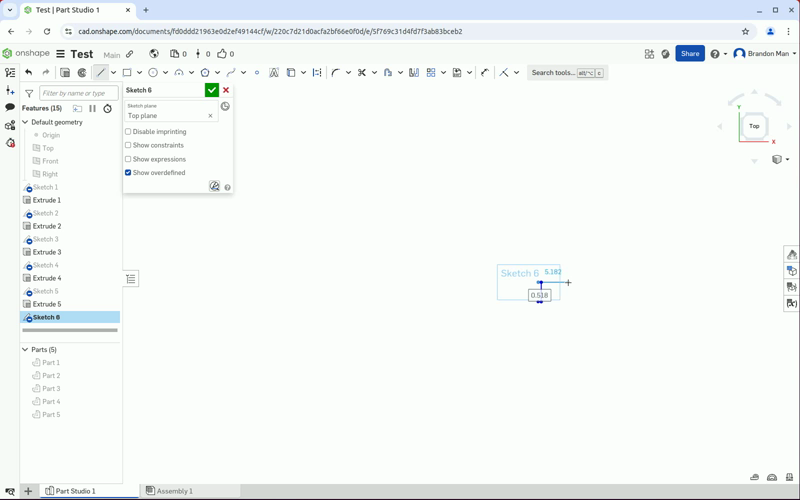
mouse_move(538, 296)
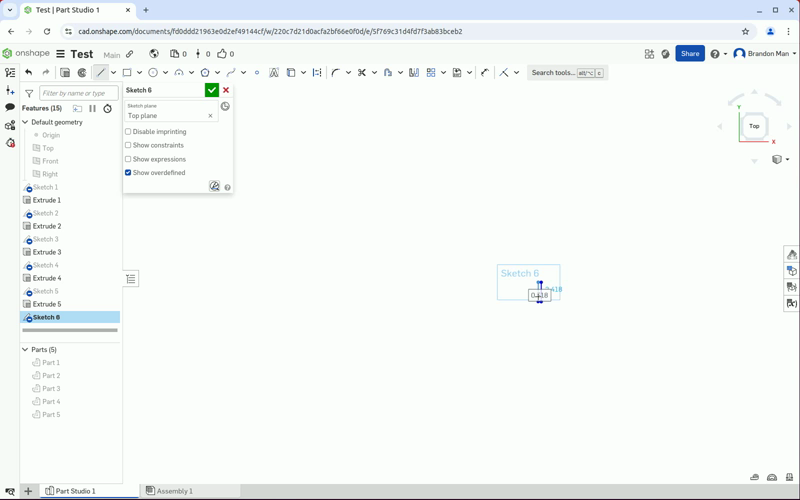
click(538, 296)
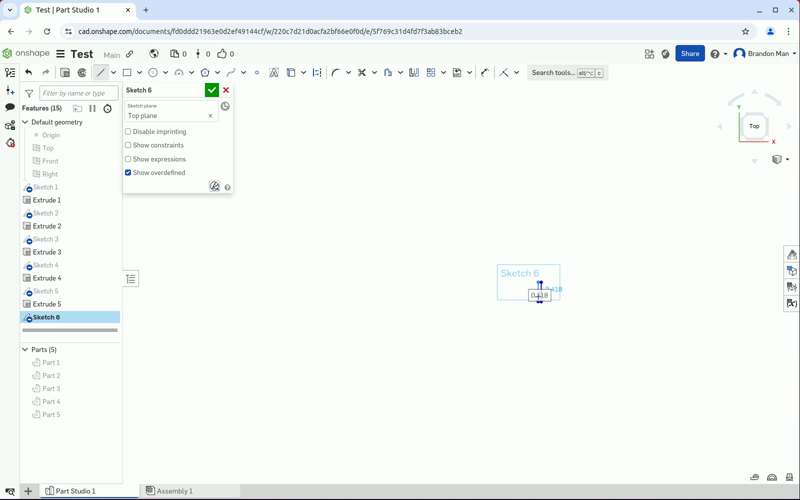
key_up(shift)
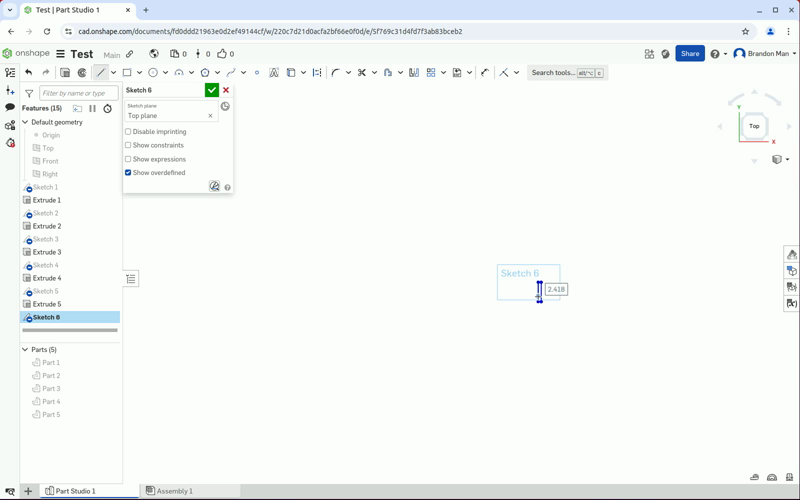
mouse_move(568, 296)
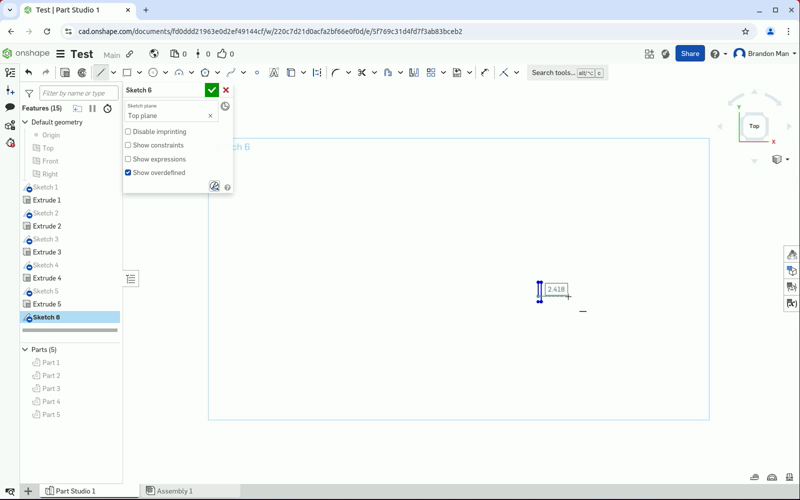
key_down(shift)
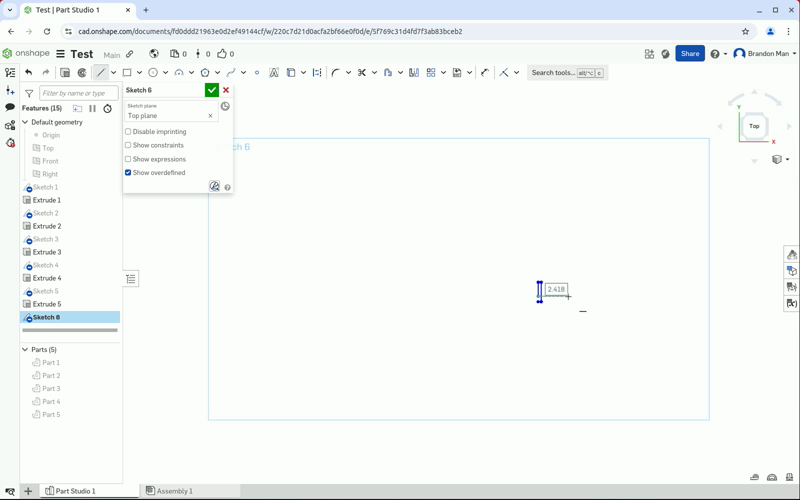
mouse_move(538, 301)
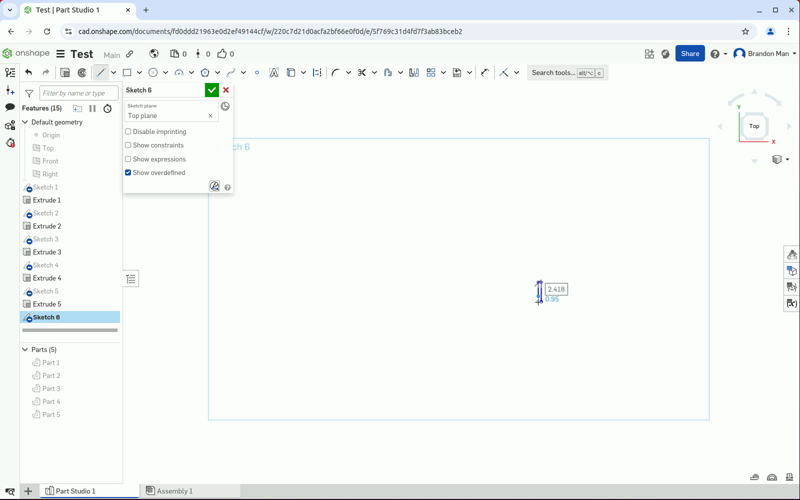
scroll(6)
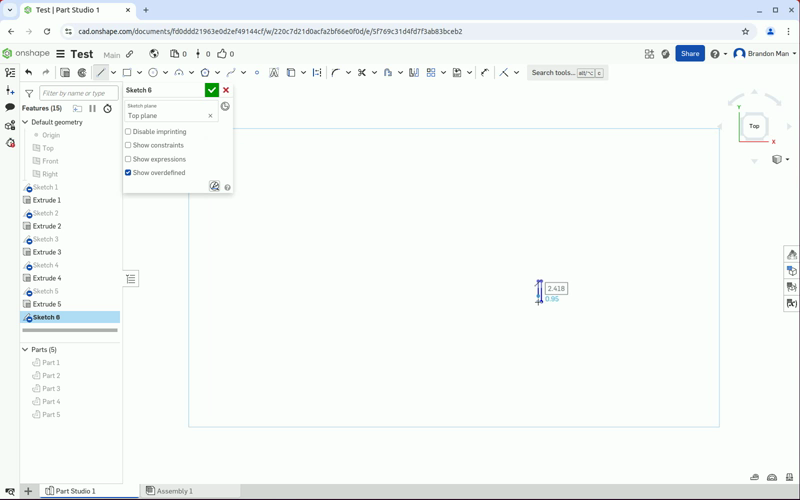
scroll(6)
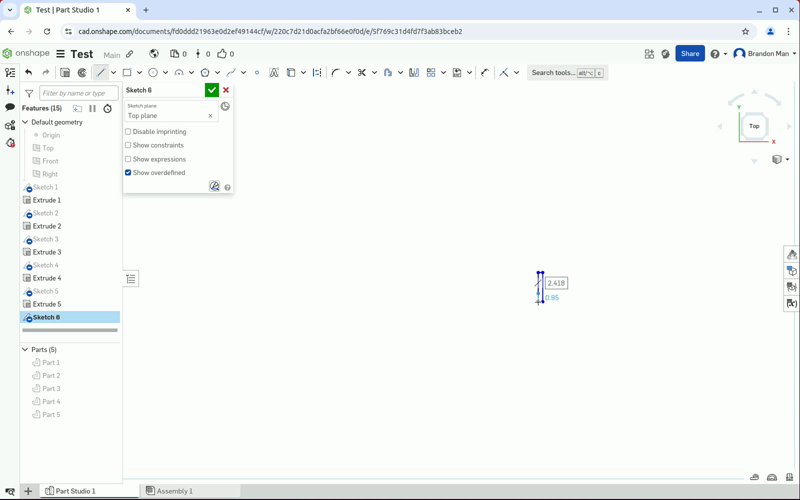
scroll(6)
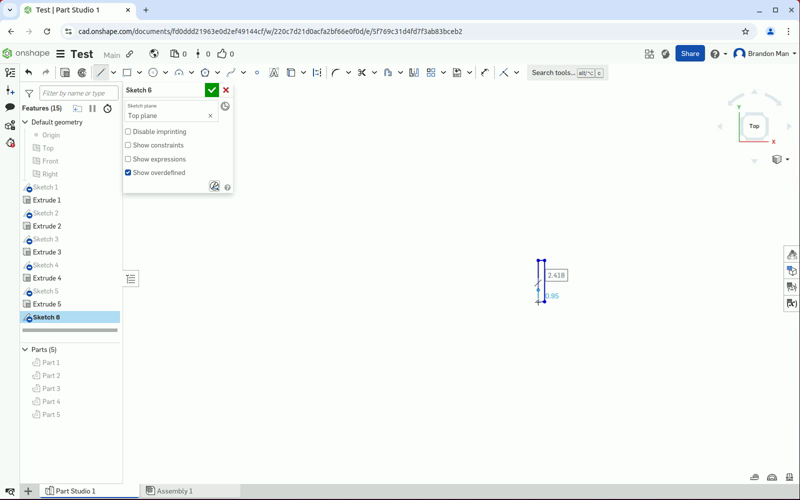
scroll(6)
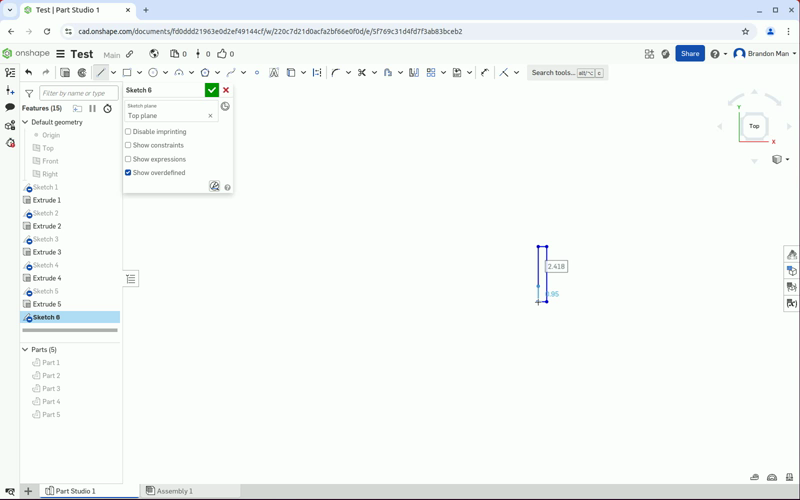
scroll(6)
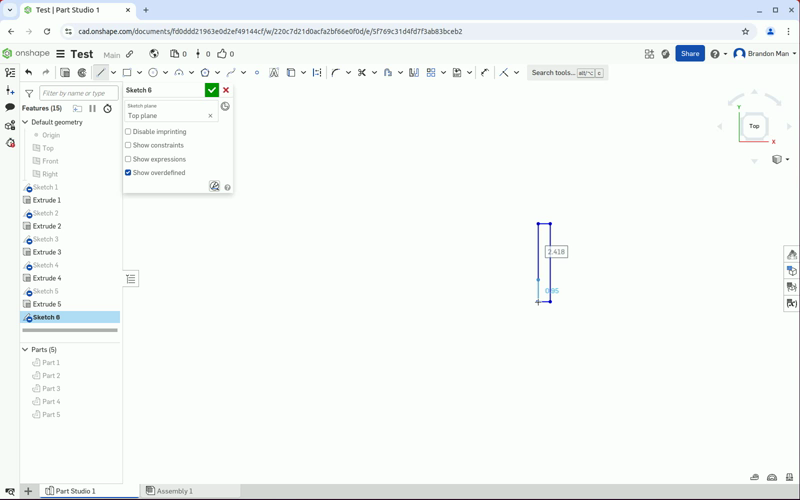
scroll(6)
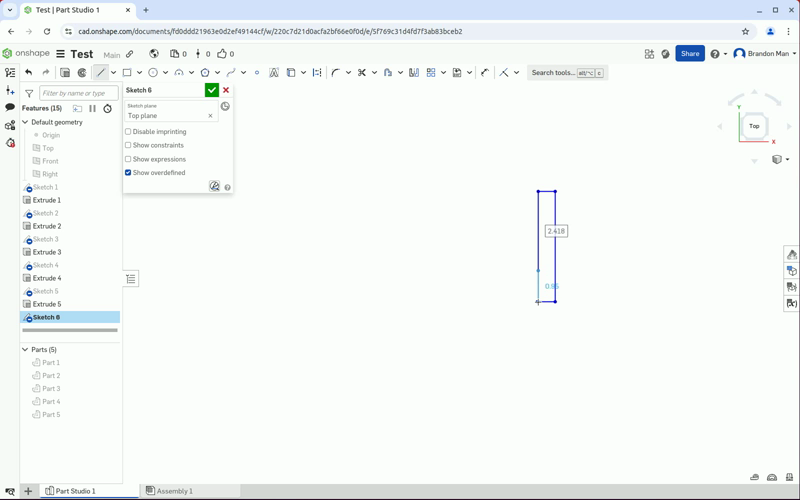
scroll(6)
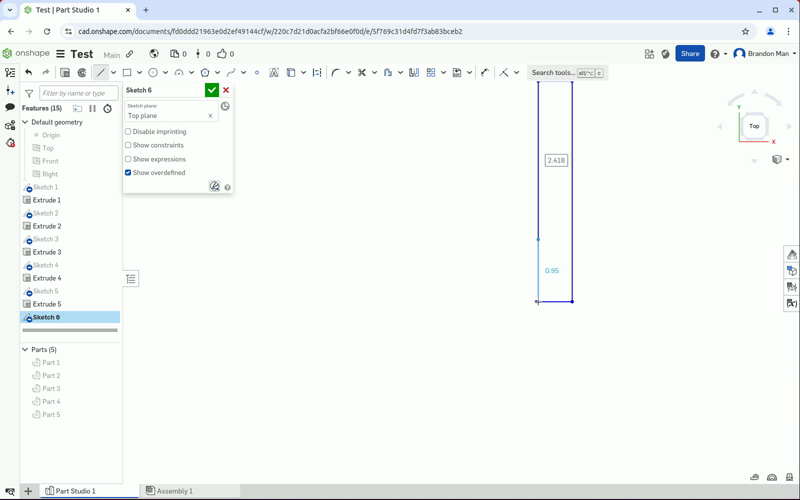
key_up(shift)
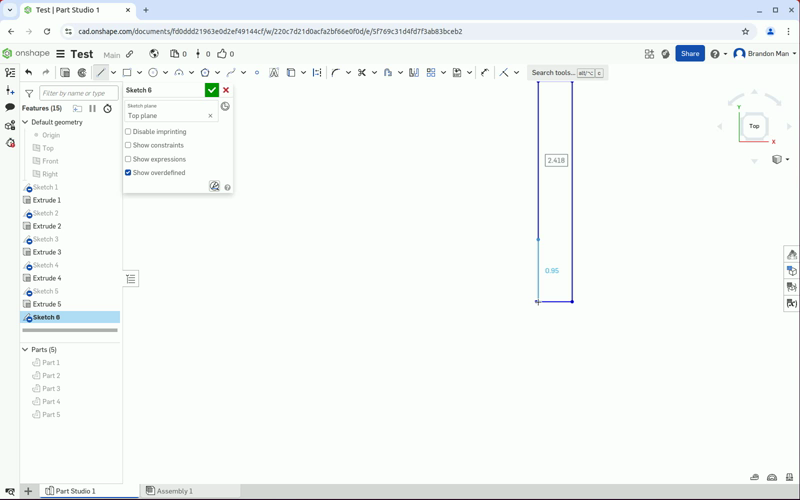
click(538, 301)
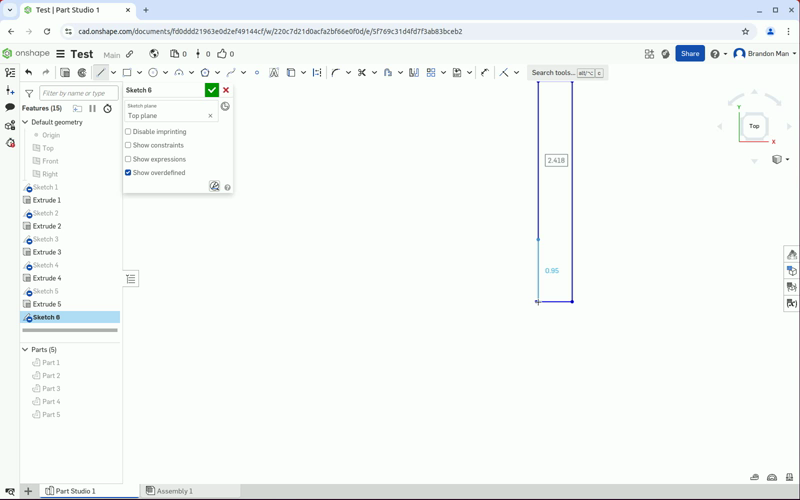
scroll(-6)
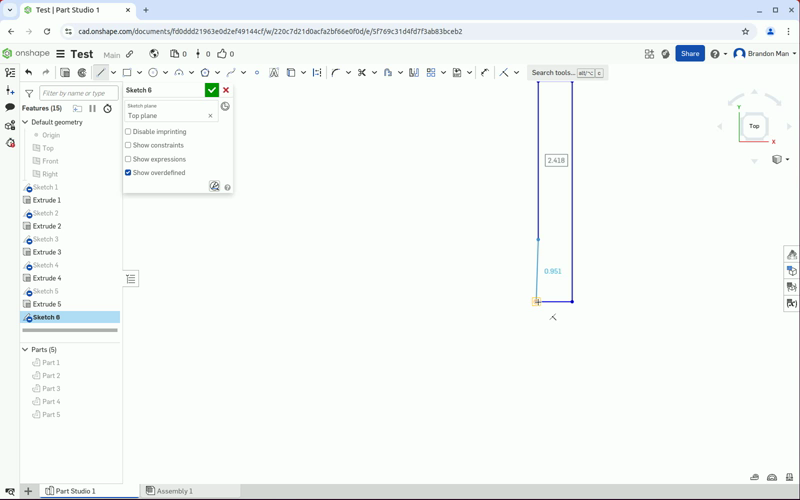
scroll(-6)
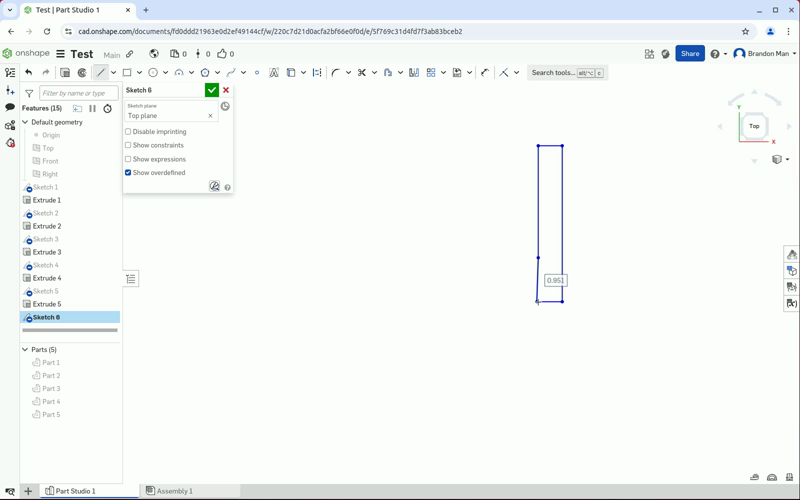
scroll(-6)
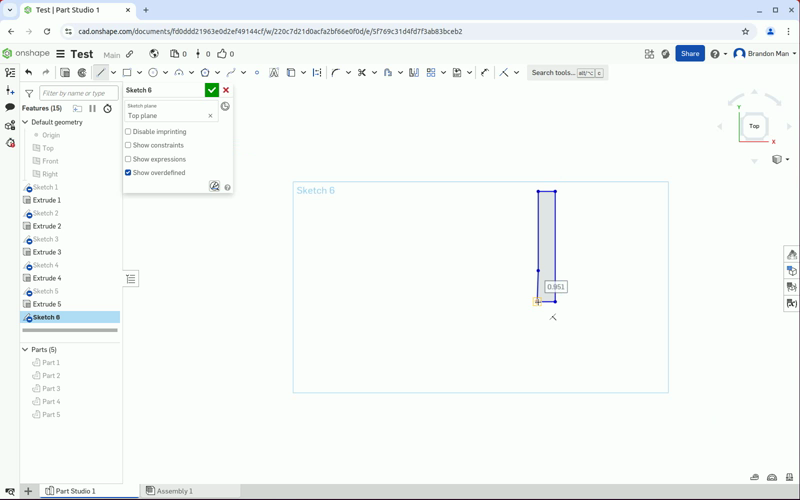
scroll(-6)
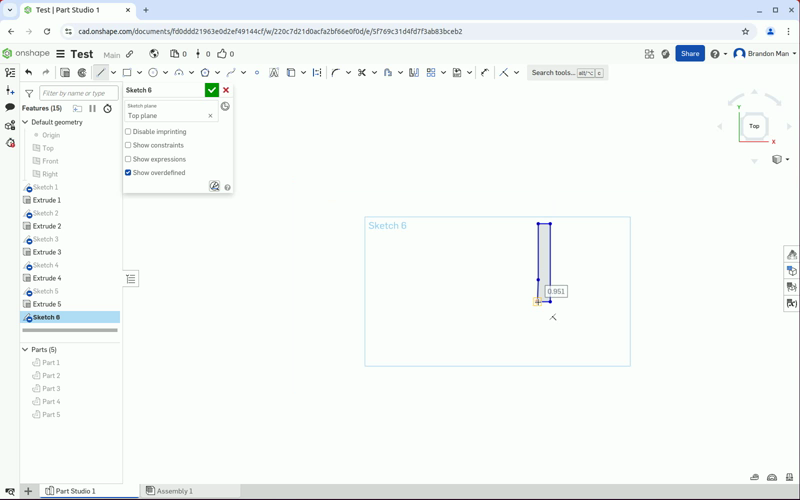
scroll(-6)
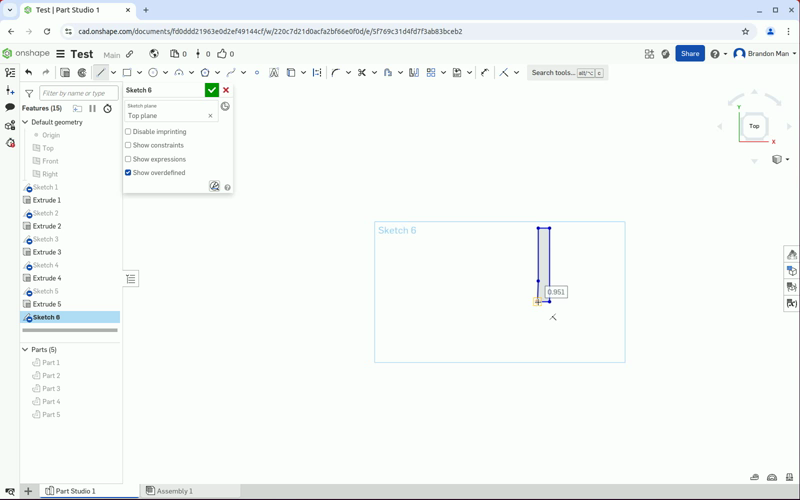
scroll(-6)
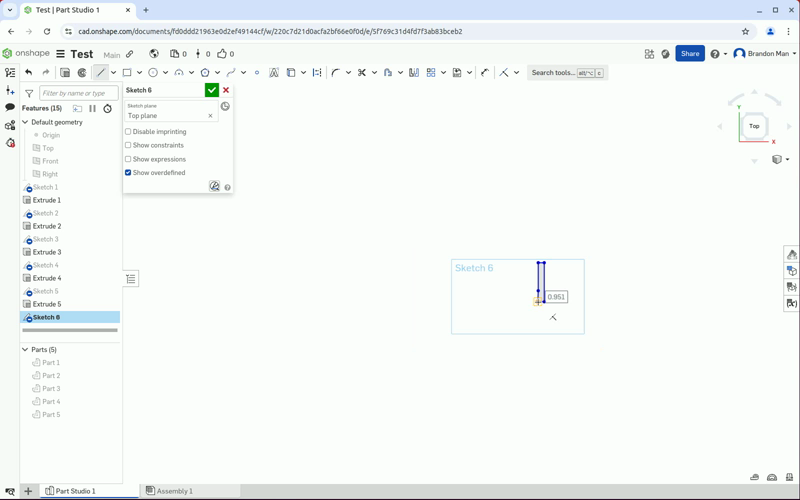
scroll(-6)
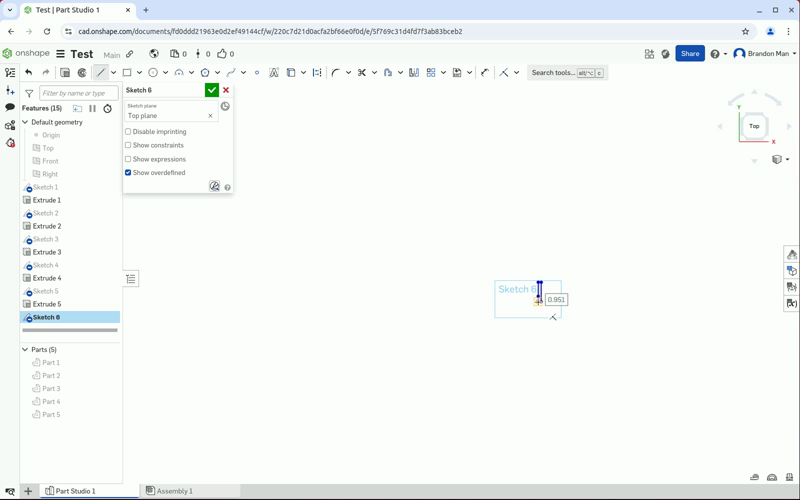
key(esc)
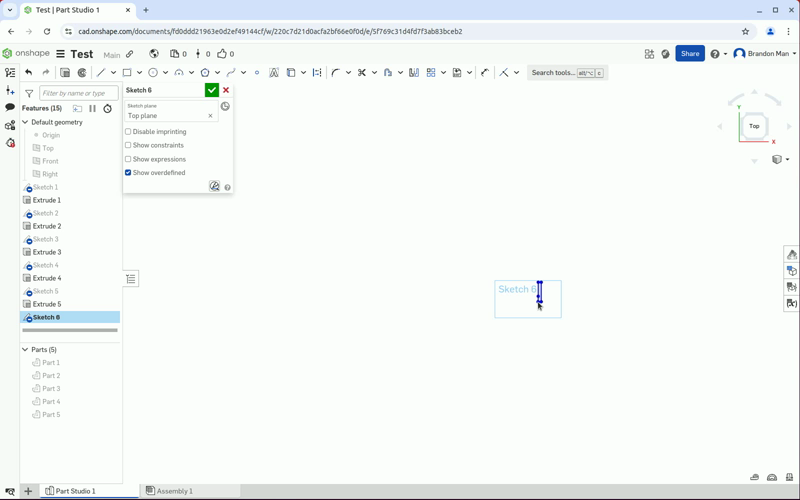
mouse_move(539, 296)
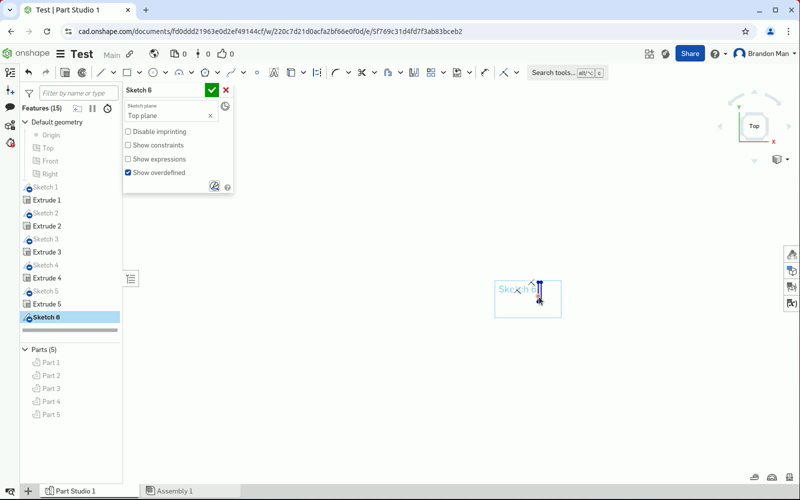
scroll(6)
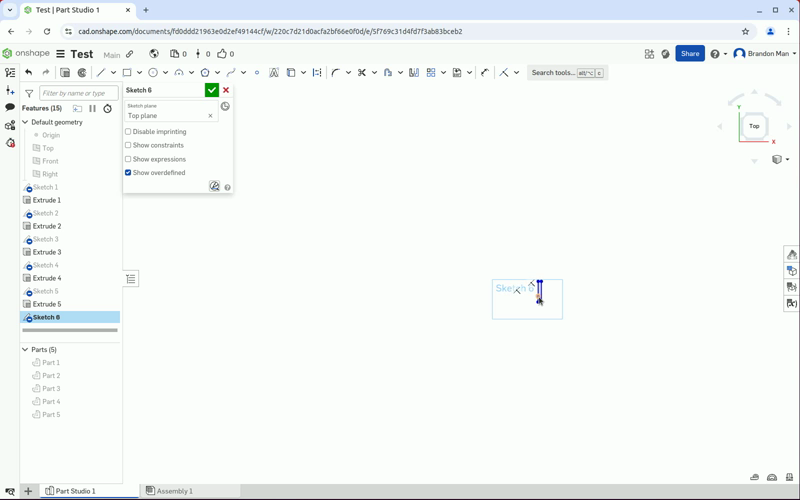
scroll(6)
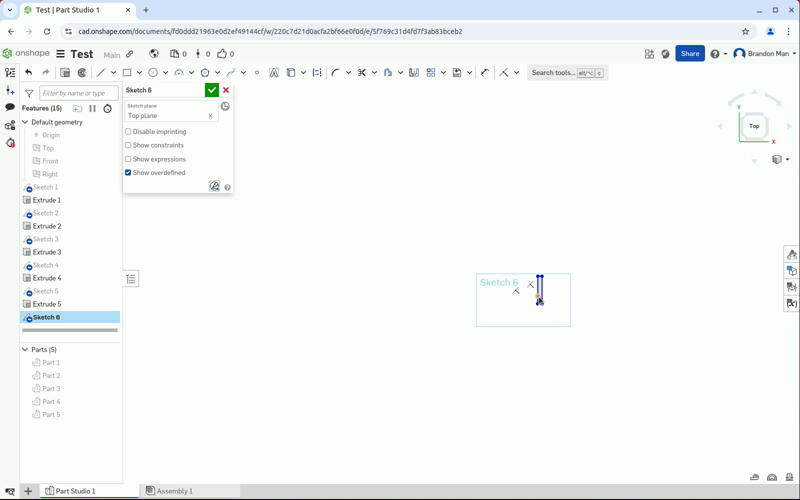
scroll(6)
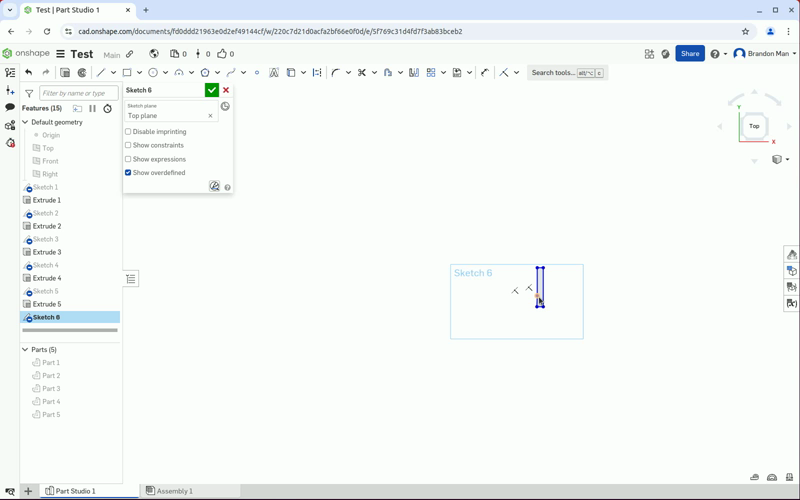
scroll(6)
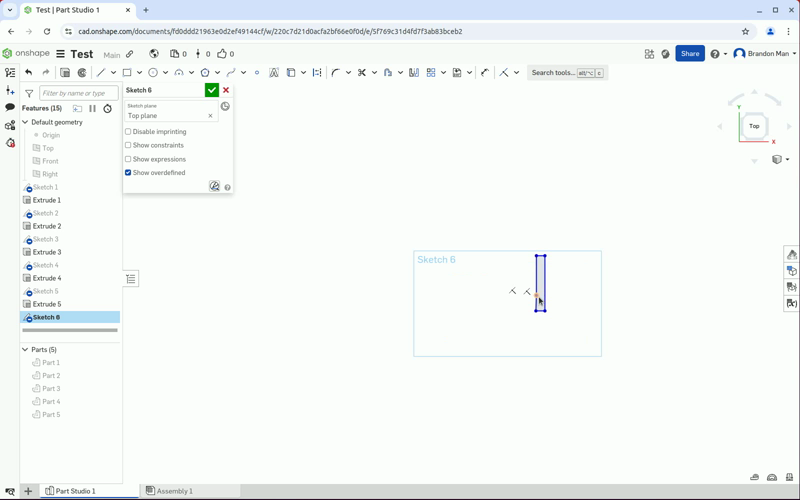
scroll(6)
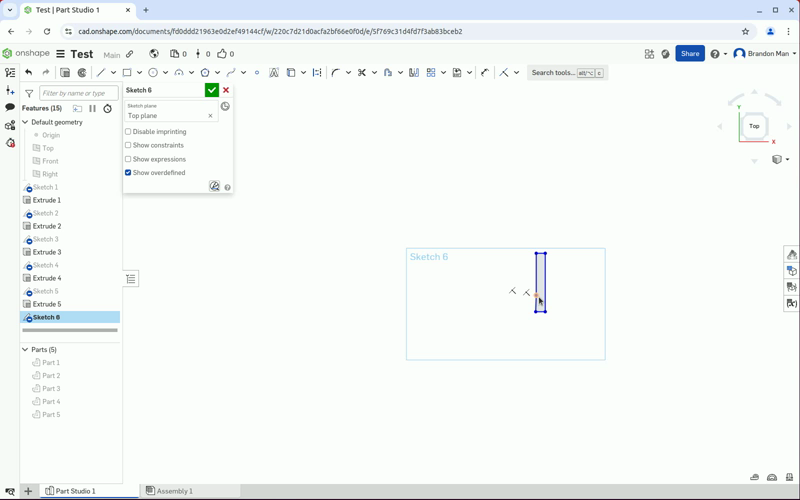
scroll(6)
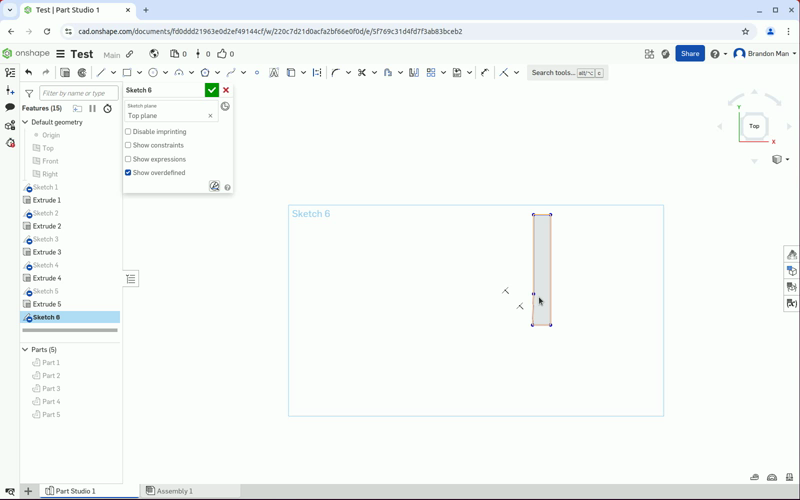
scroll(6)
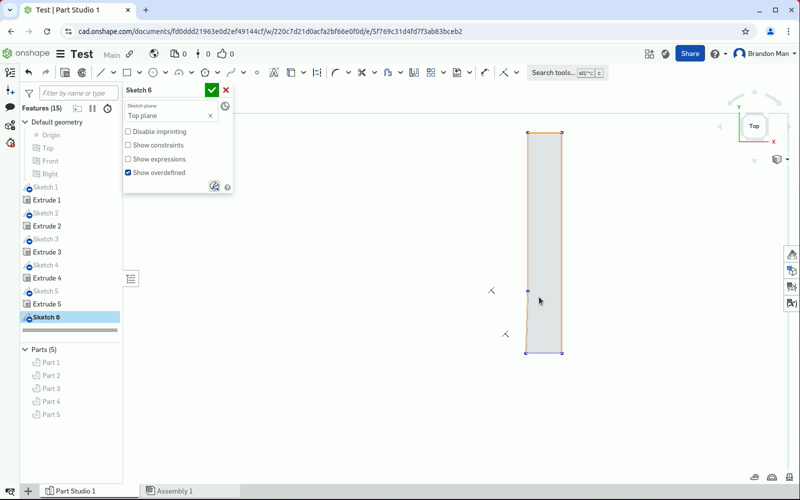
click(539, 296)
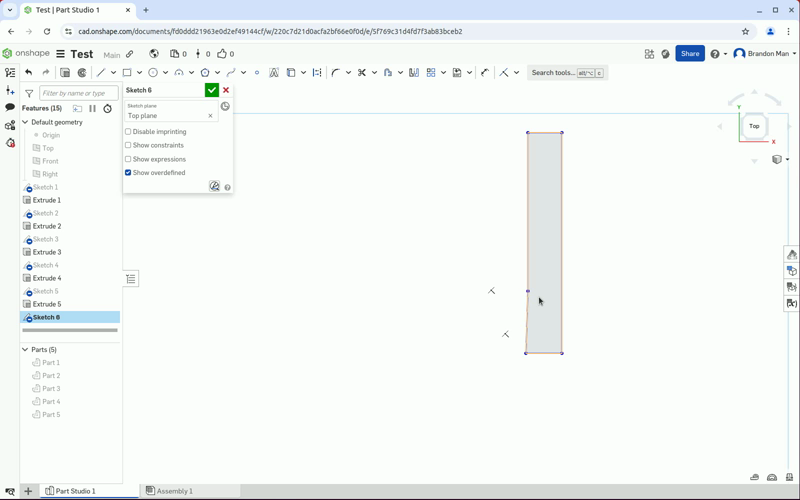
scroll(-6)
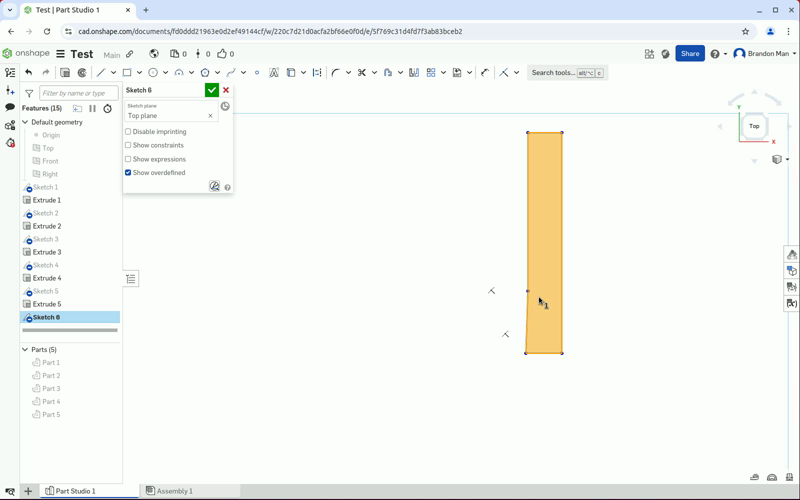
scroll(-6)
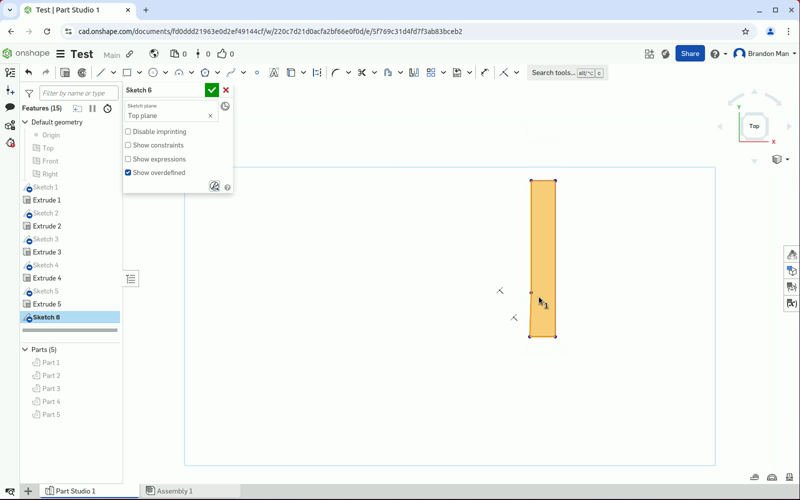
scroll(-6)
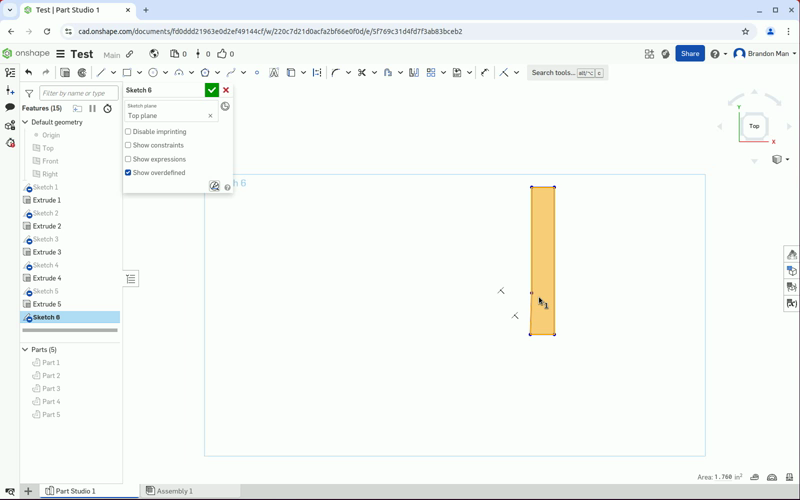
scroll(-6)
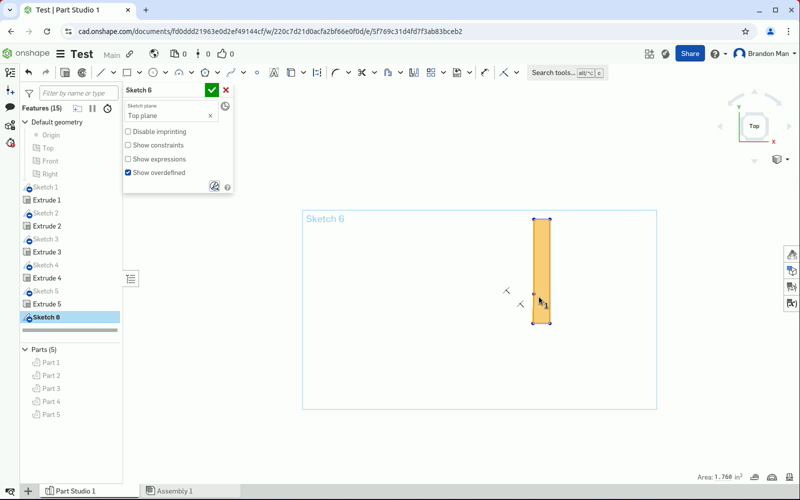
scroll(-6)
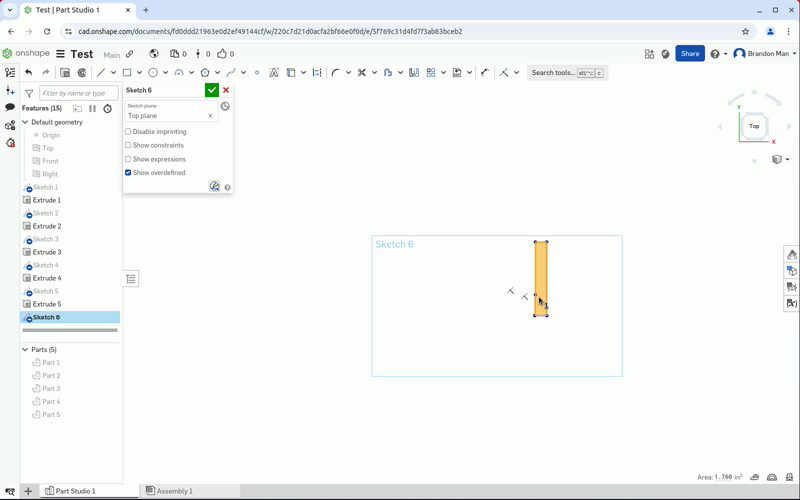
scroll(-6)
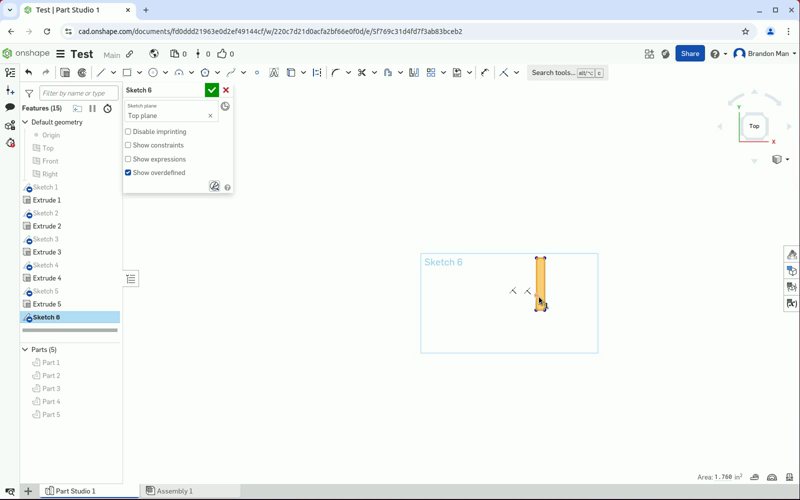
scroll(-6)
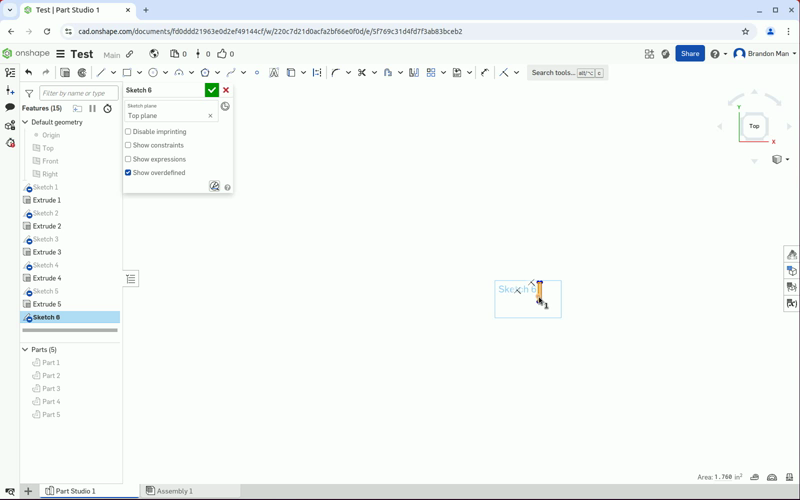
mouse_move(73, 352)
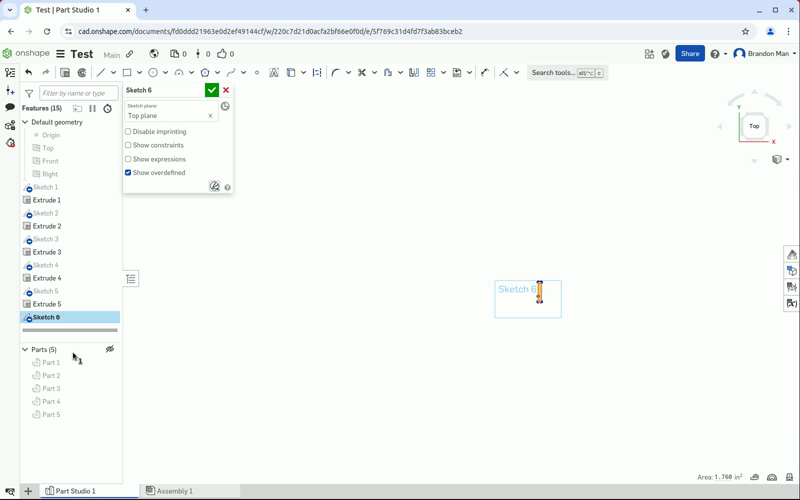
key(shift+y)
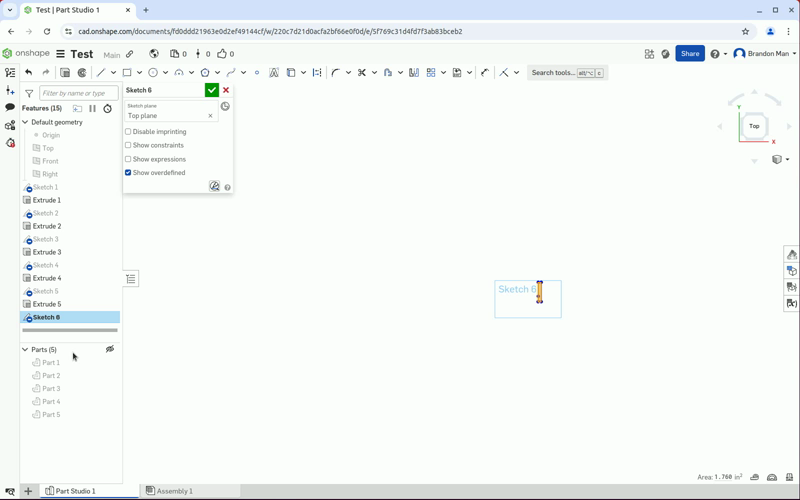
key(shift+e)
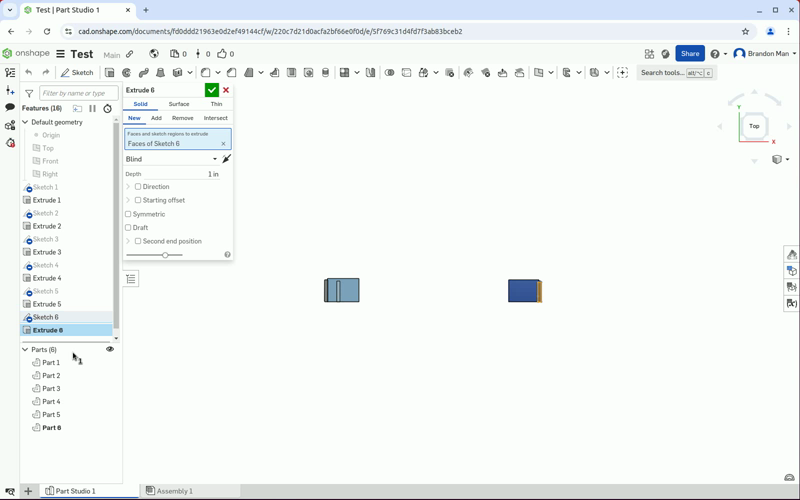
mouse_move(143, 106)
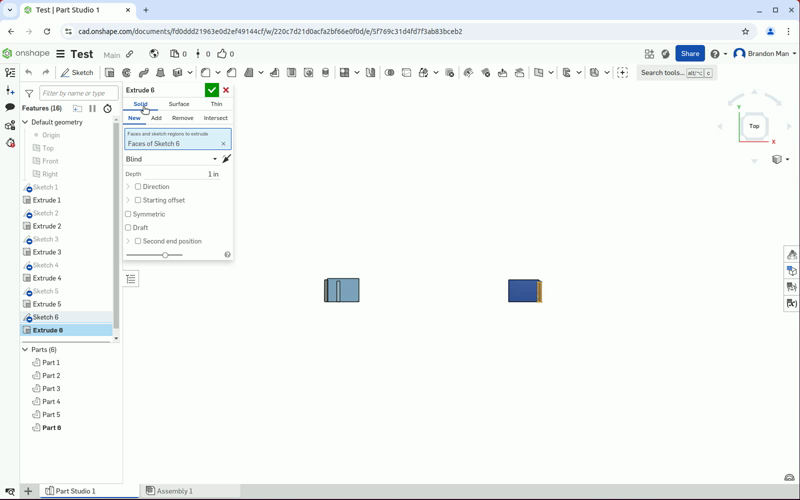
click(143, 106)
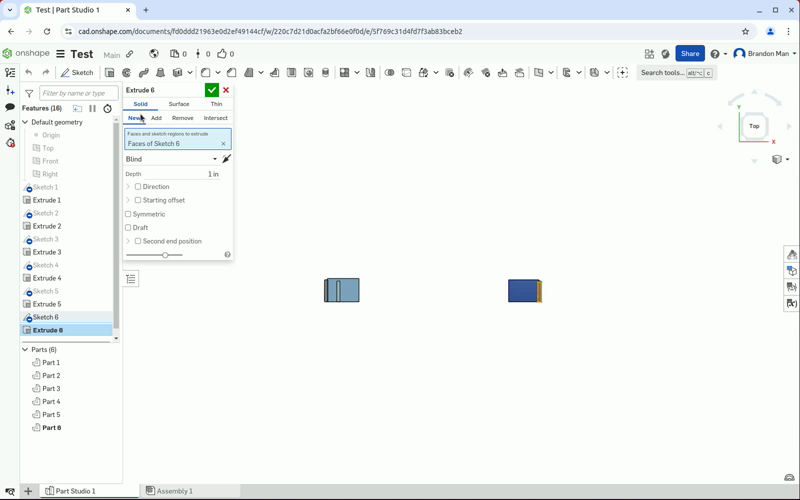
mouse_move(137, 120)
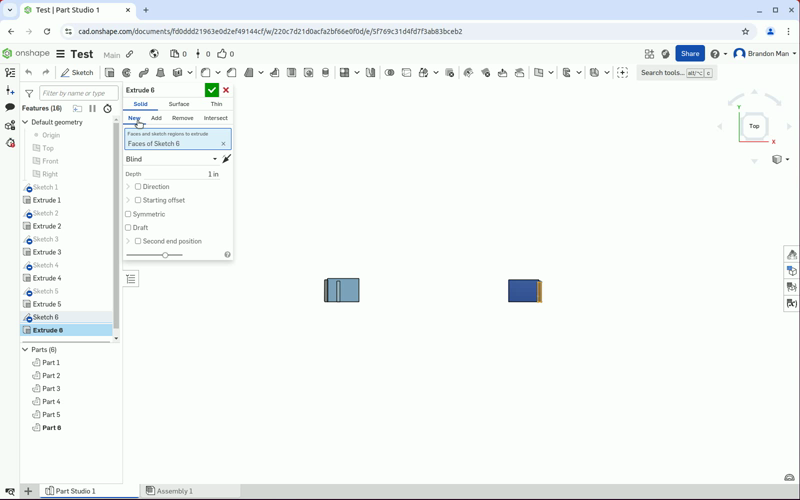
click(137, 120)
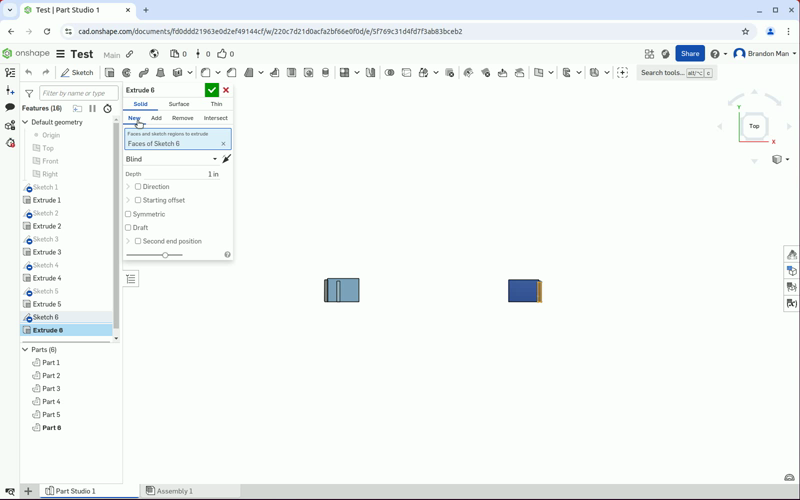
key(tab, 4)
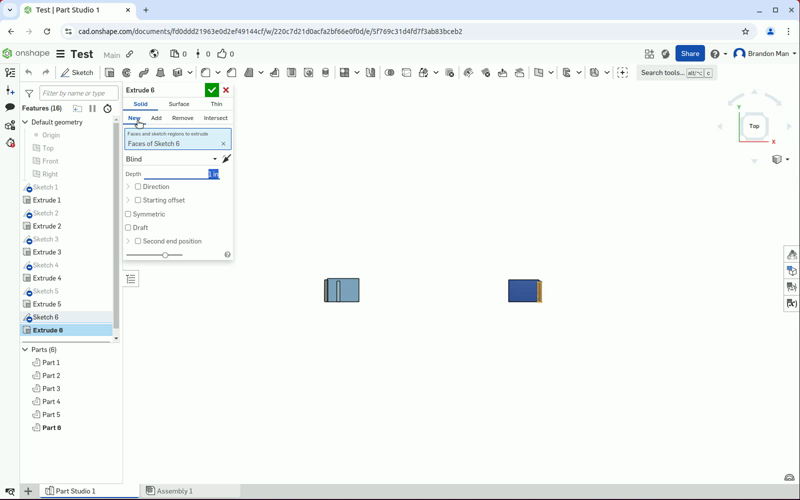
text(3.851)
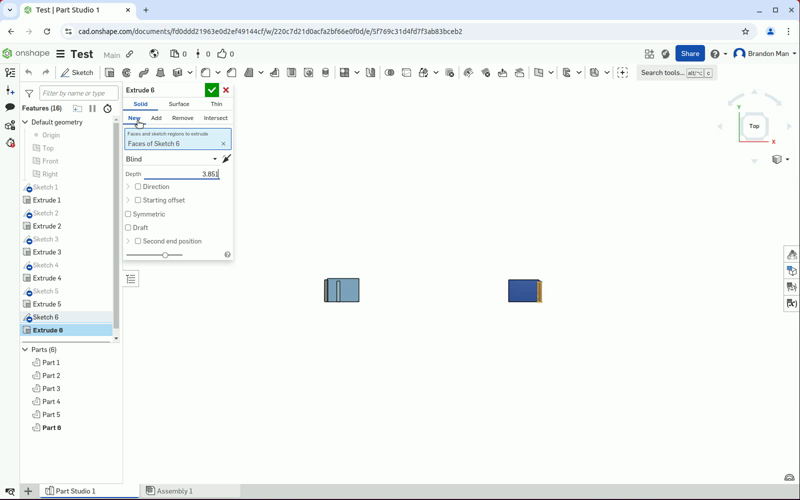
key(enter)
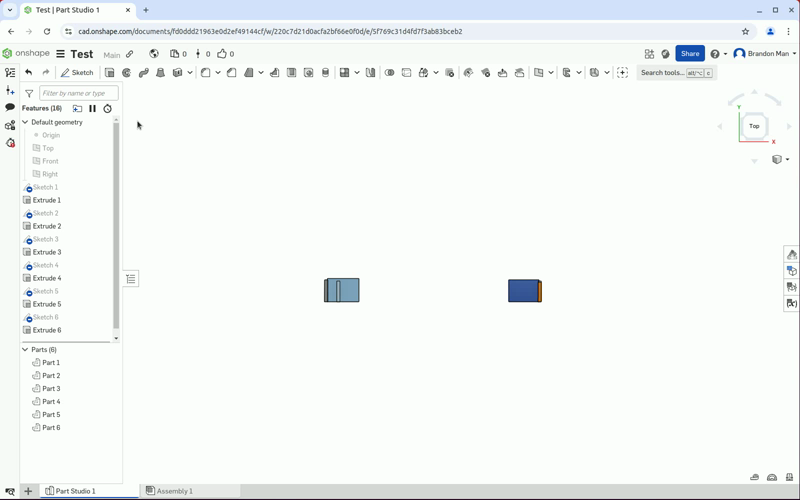
key(shift+h)
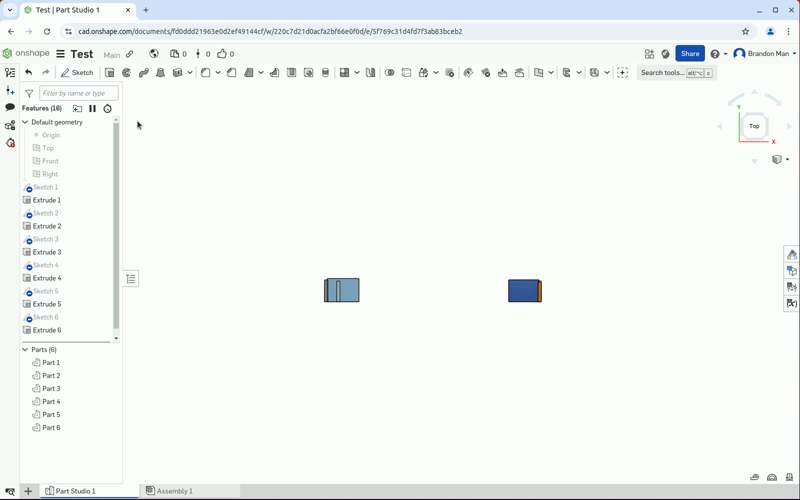
key(shift+h)
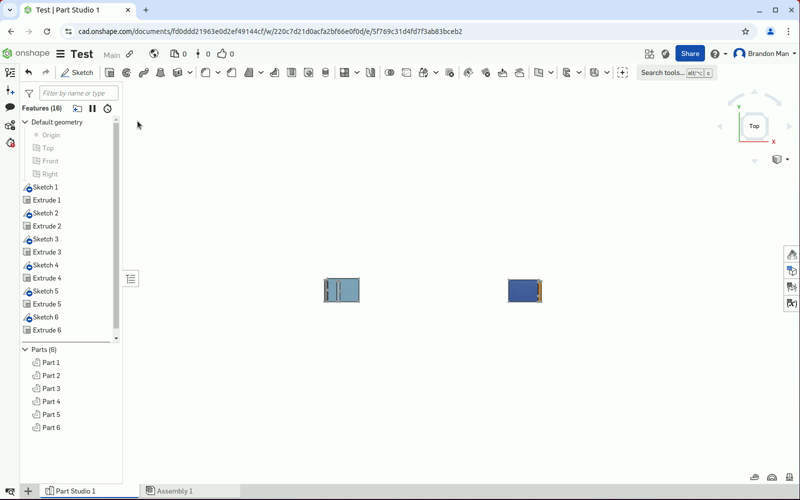
key(shift+7)
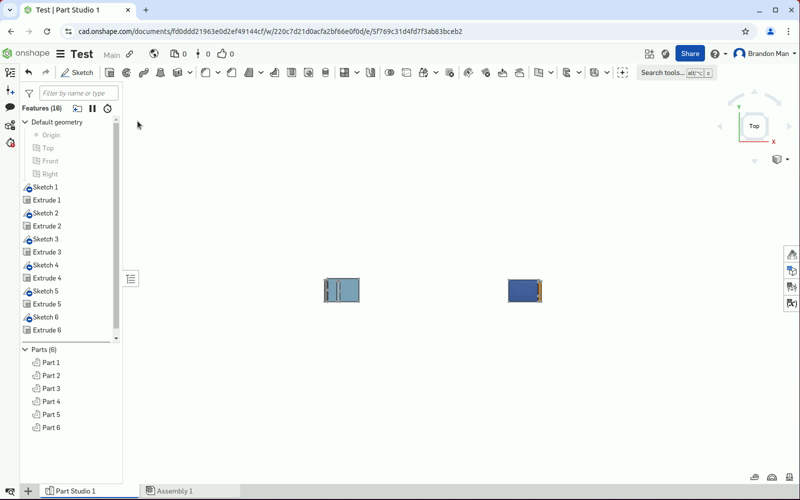
key(up, 3)
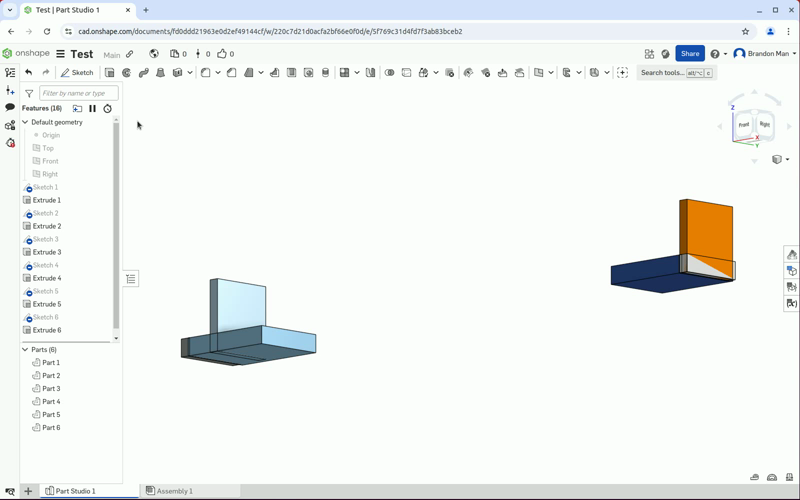
key(left, 3)
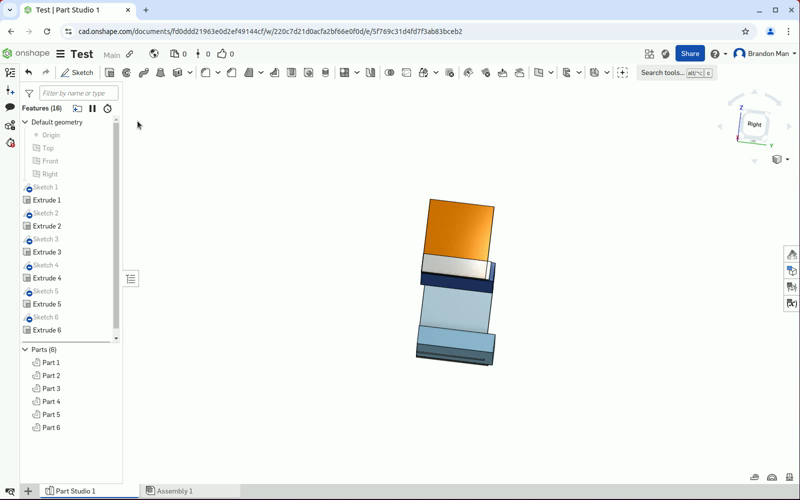
key(right, 3)
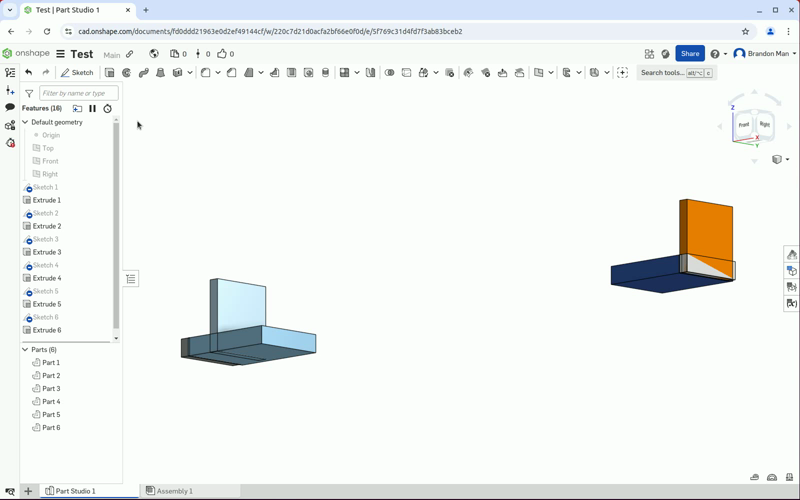
key(down, 3)
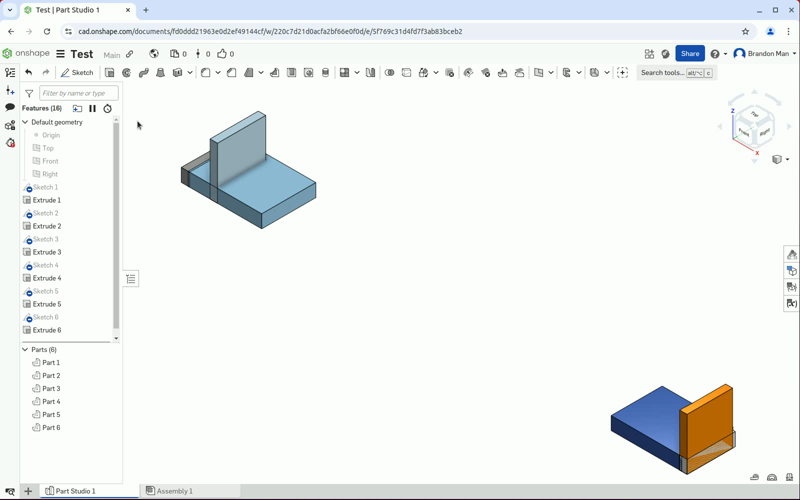
mouse_move(69, 189)
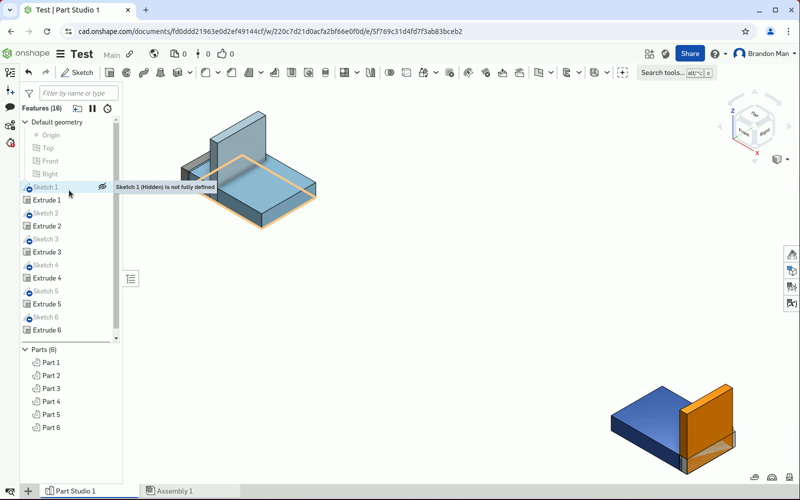
click(69, 189)